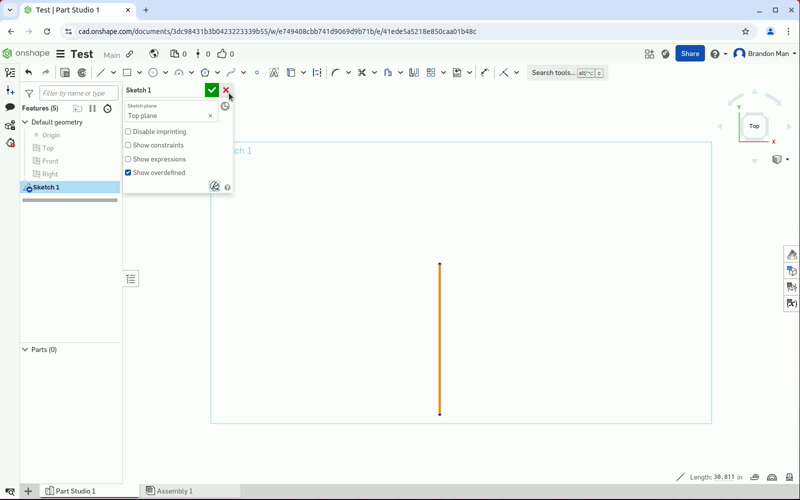
key(shift+h)
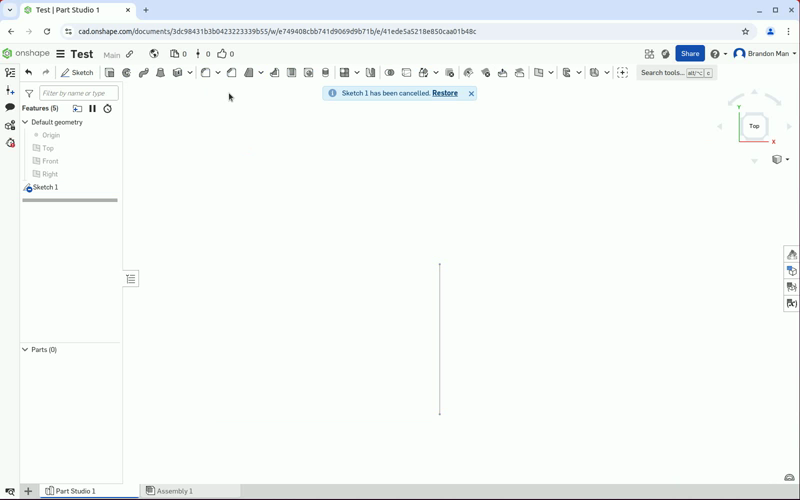
key(shift+s)
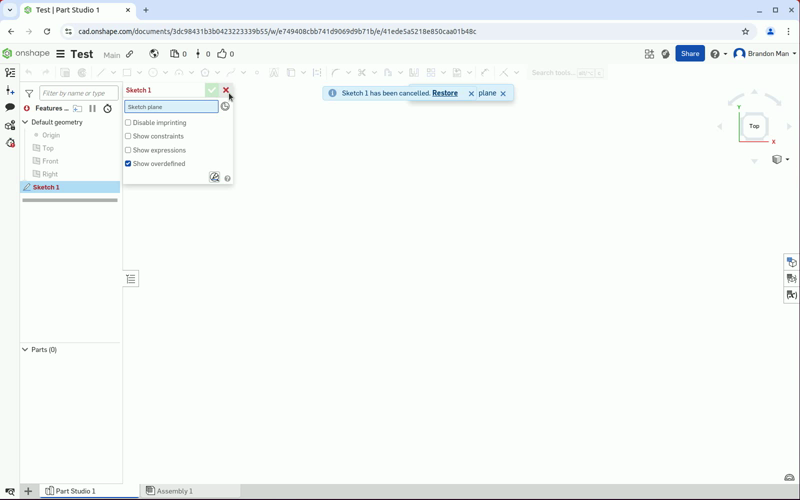
mouse_move(73, 150)
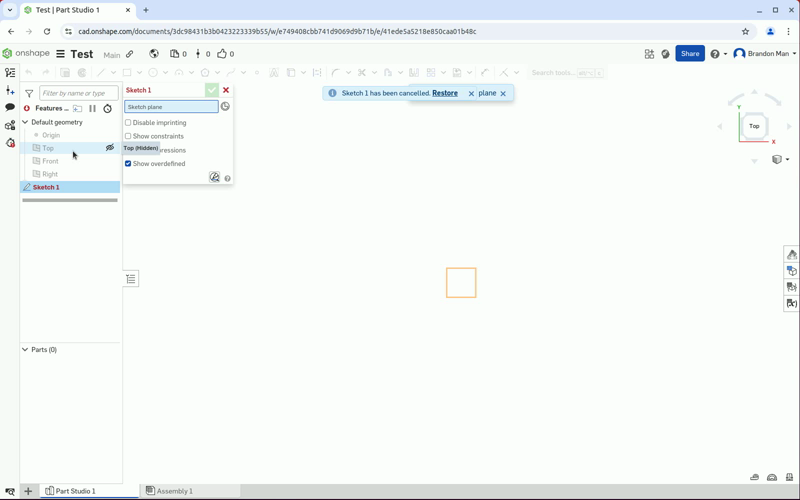
click(73, 150)
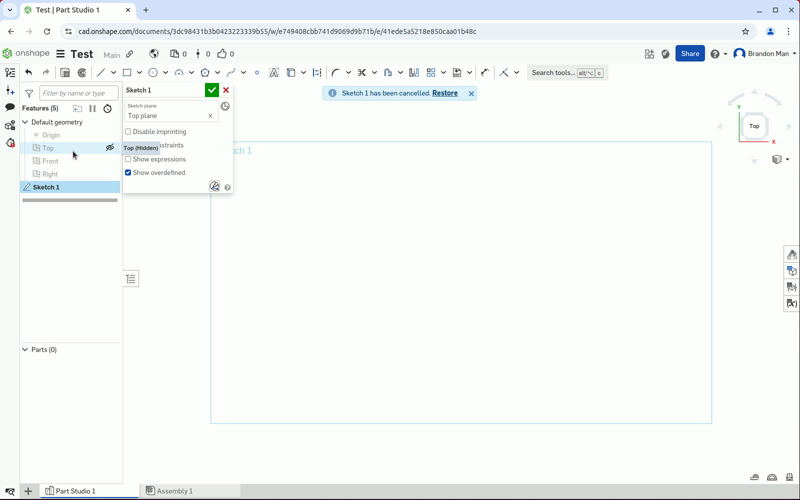
mouse_move(73, 352)
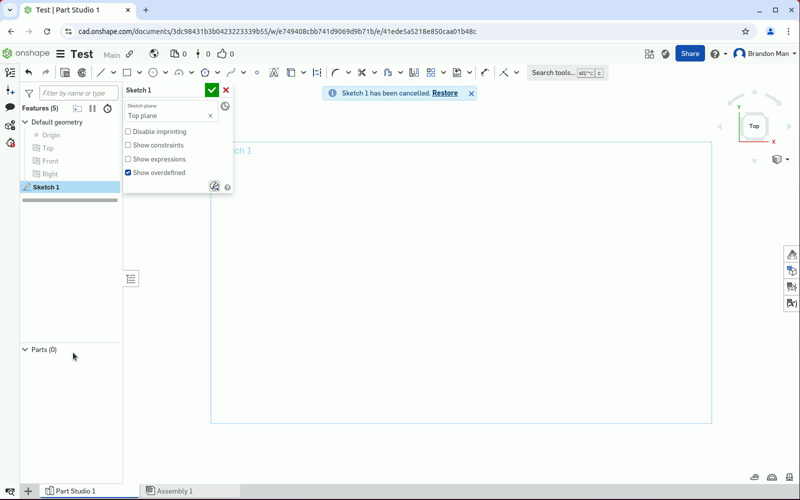
key(y)
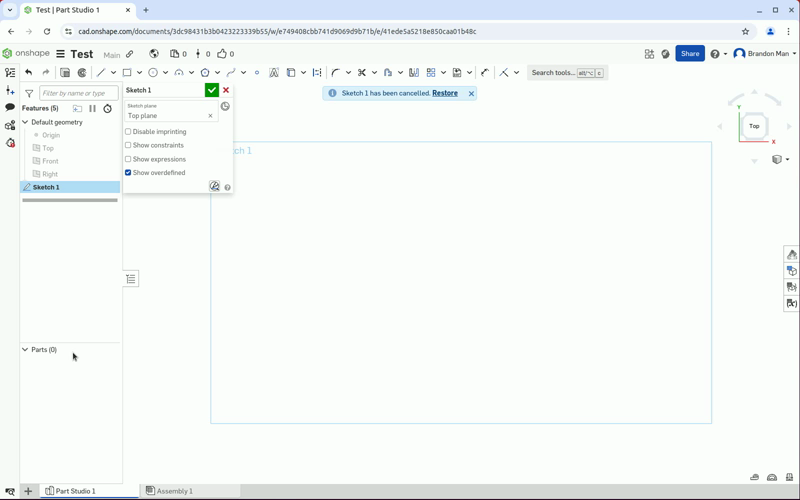
key(l)
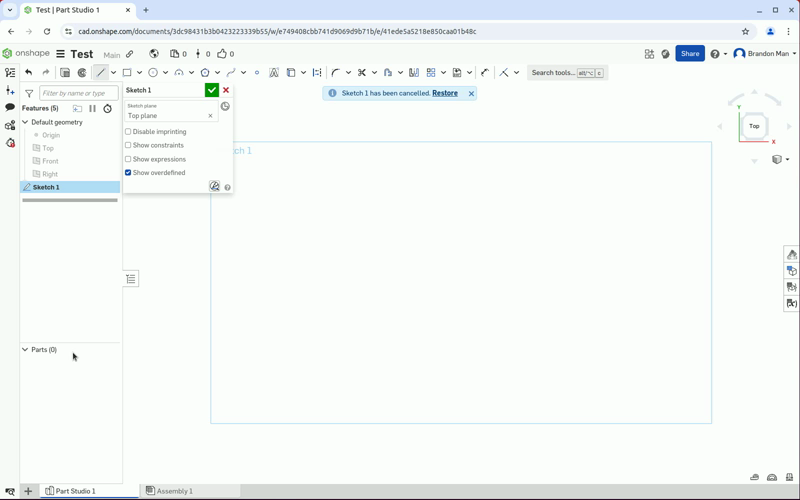
key_down(shift)
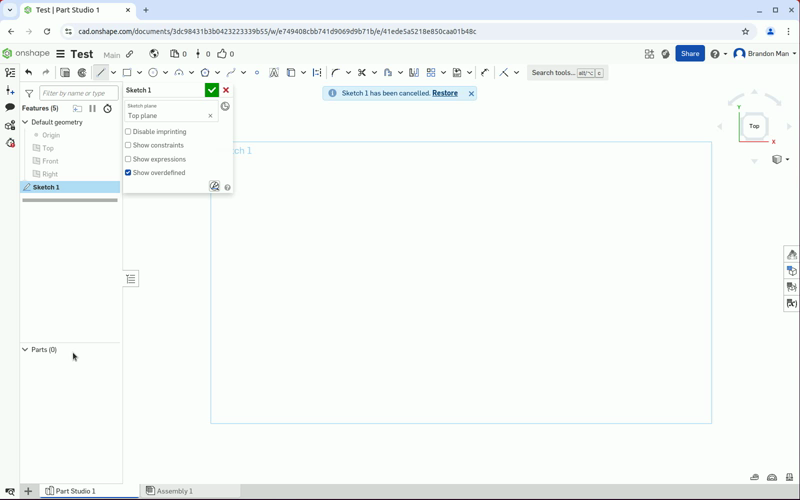
mouse_move(348, 357)
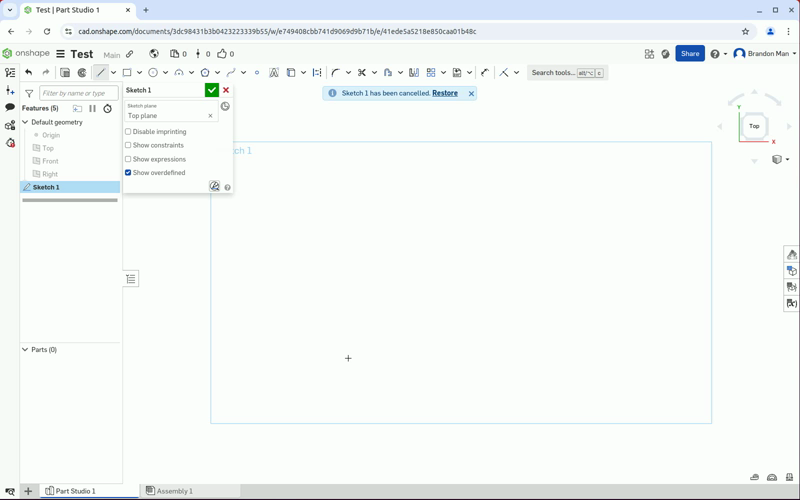
click(348, 357)
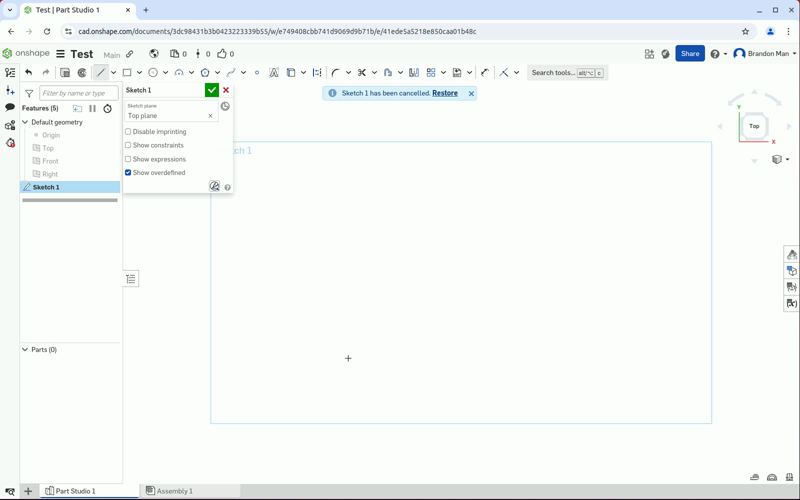
key_up(shift)
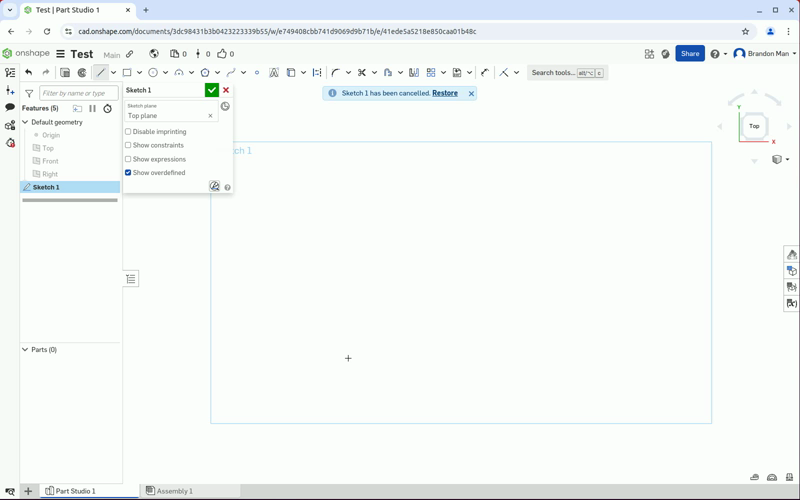
key_down(shift)
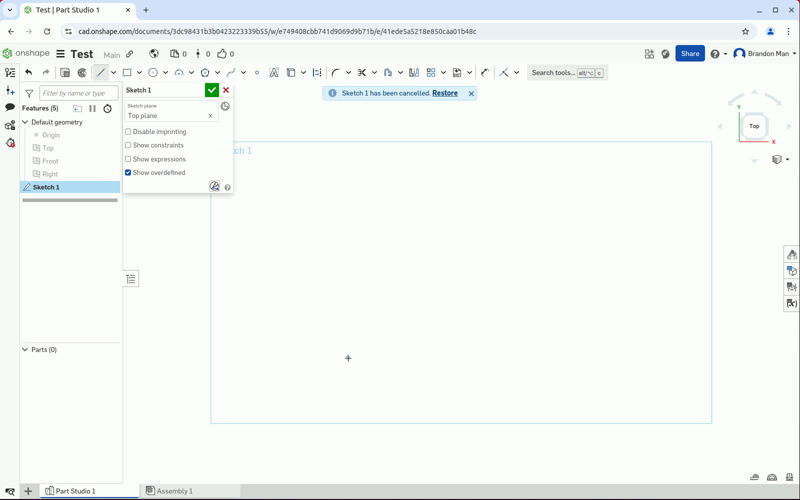
mouse_move(572, 357)
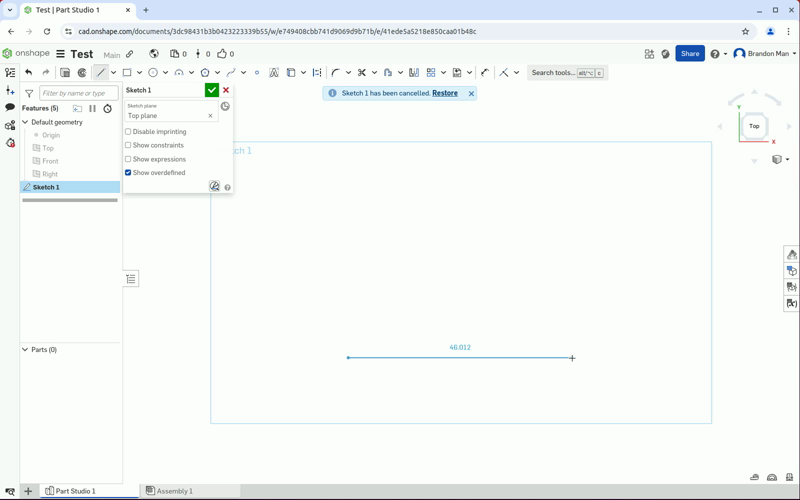
click(572, 357)
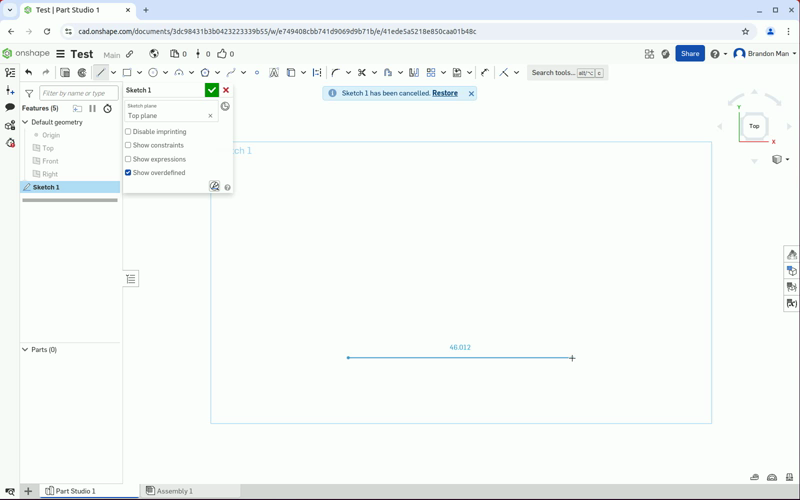
key_up(shift)
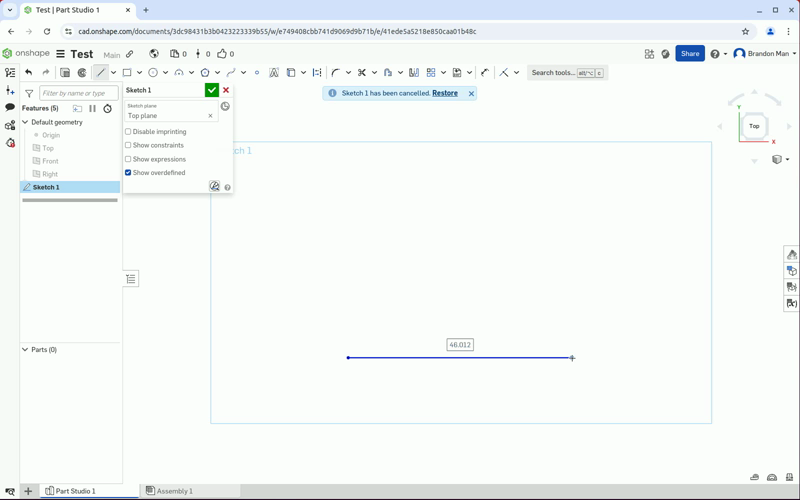
key_down(shift)
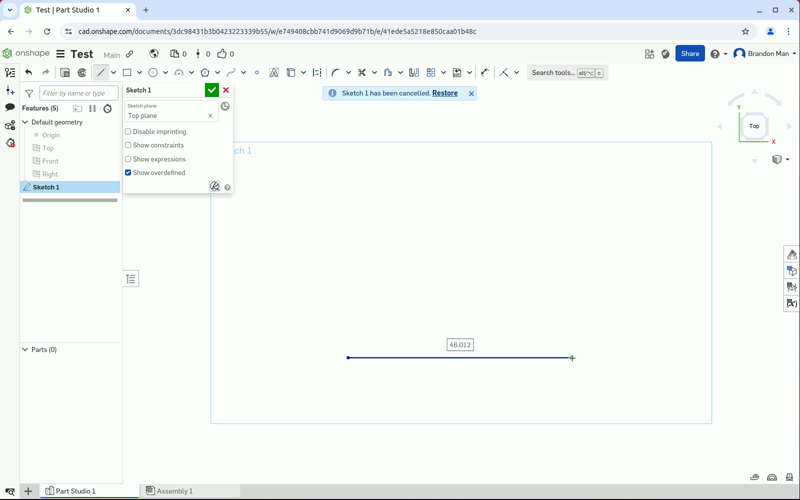
mouse_move(572, 209)
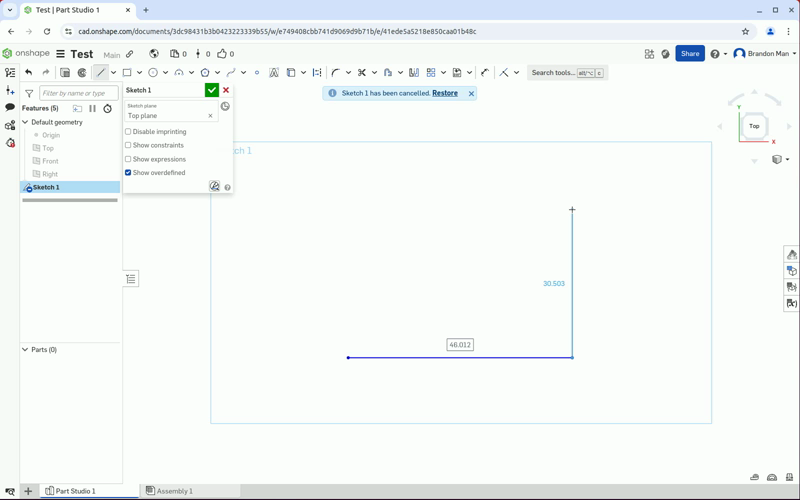
click(572, 209)
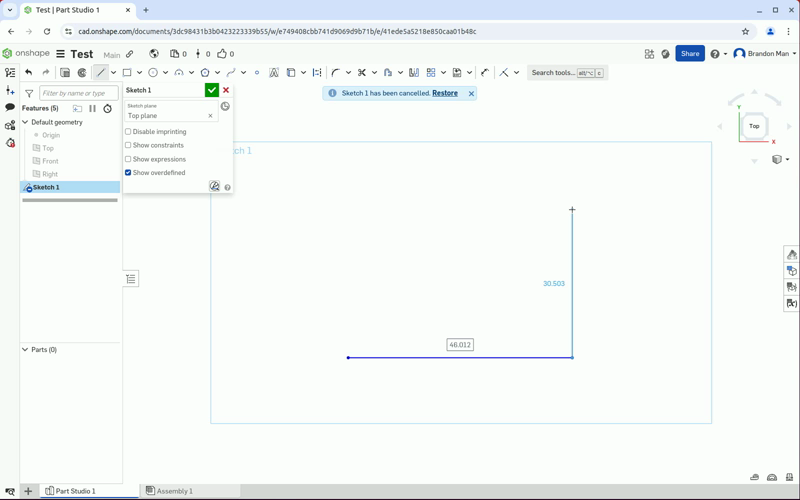
key_up(shift)
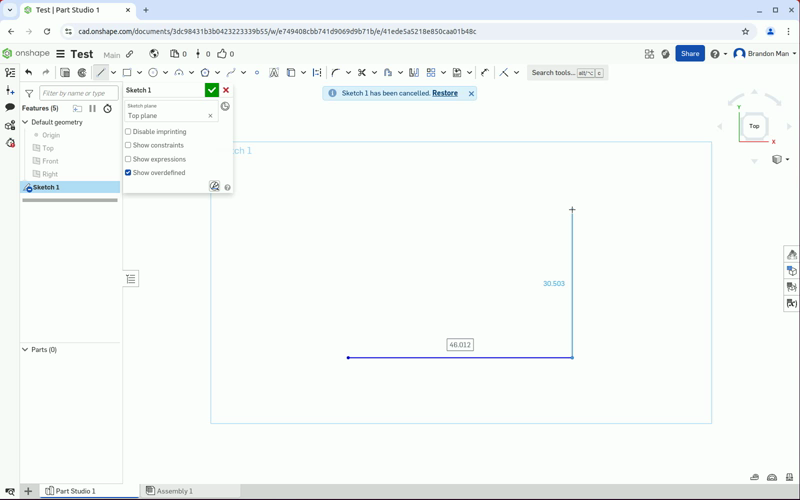
key_down(shift)
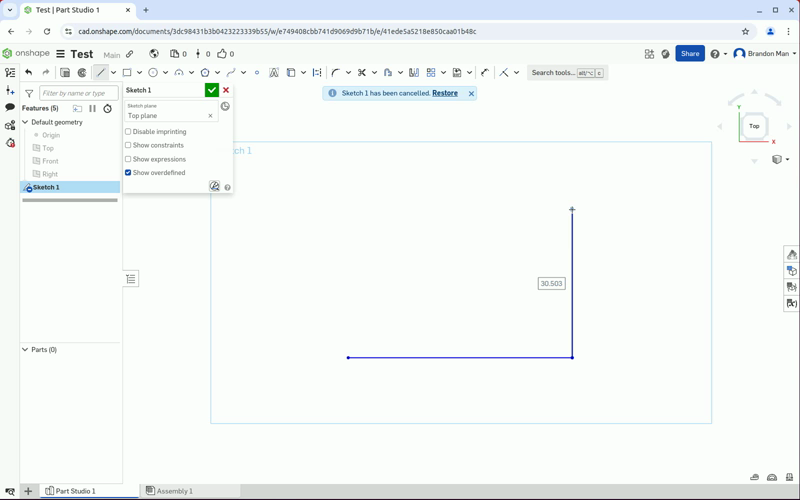
mouse_move(348, 209)
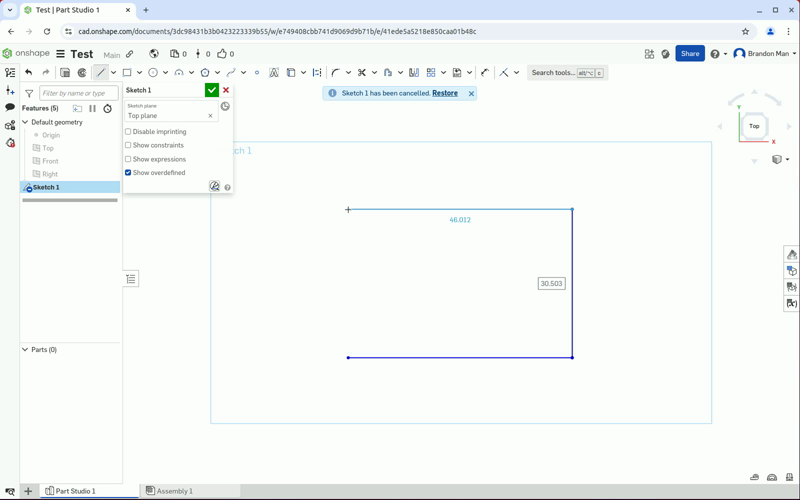
click(348, 209)
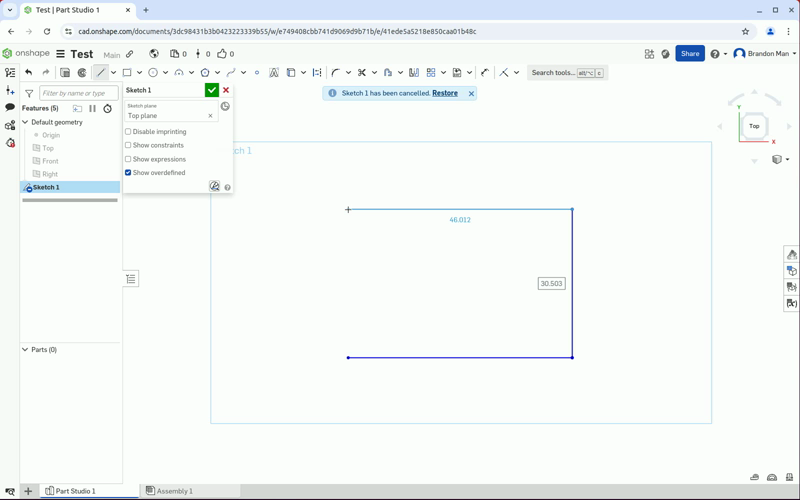
key_up(shift)
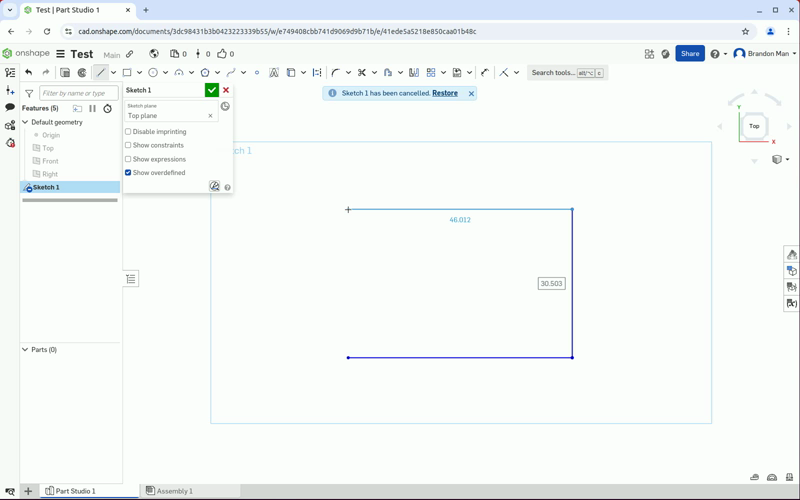
key_down(shift)
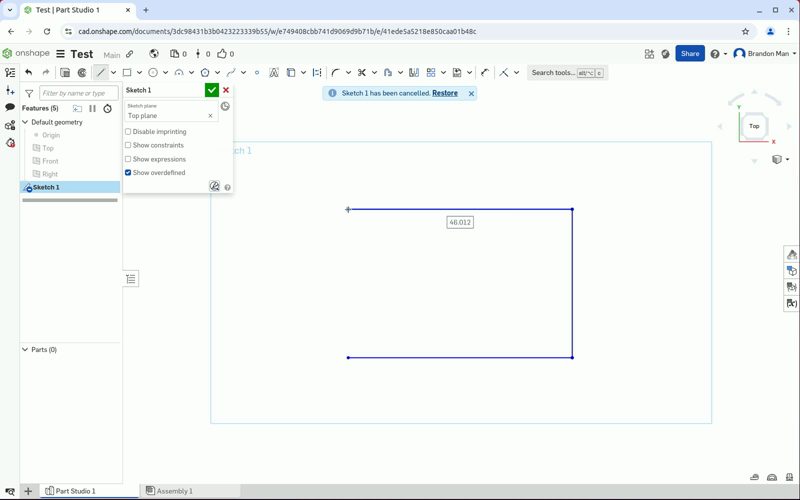
mouse_move(348, 357)
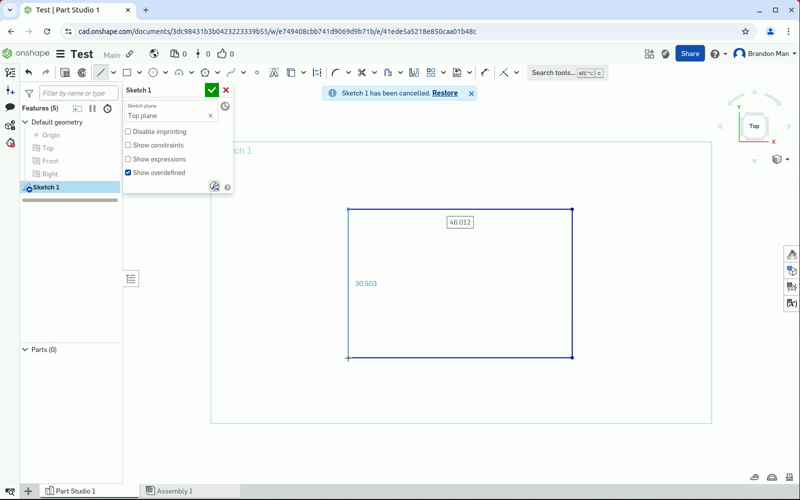
key_up(shift)
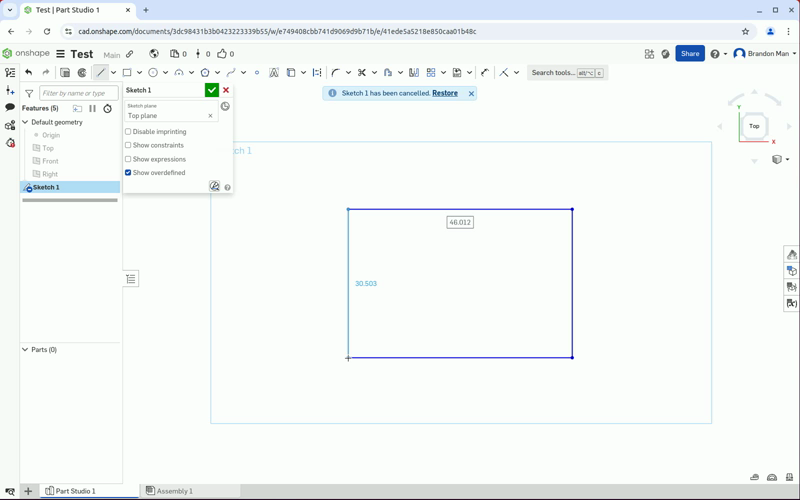
click(348, 357)
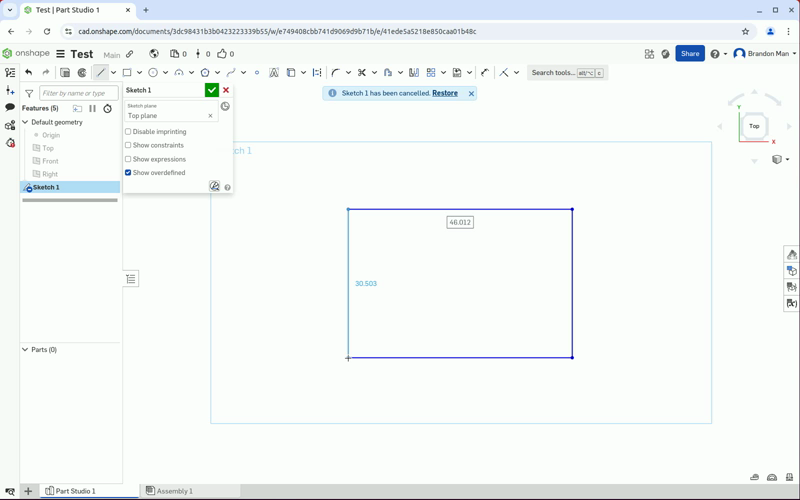
key(esc)
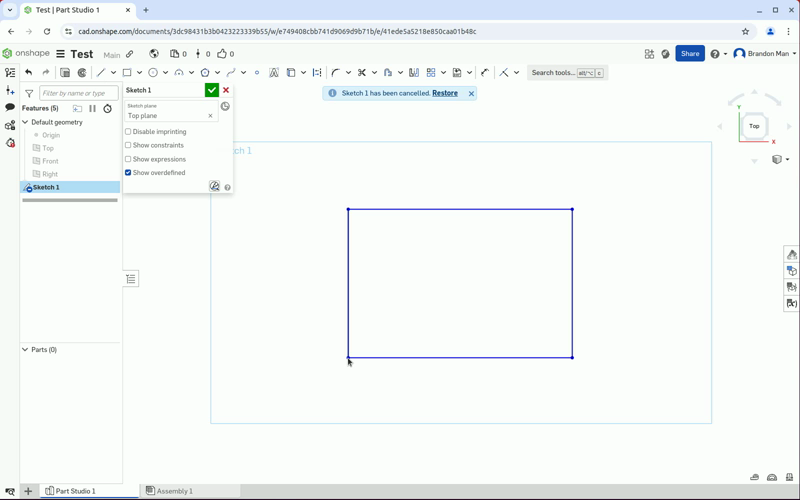
mouse_move(403, 238)
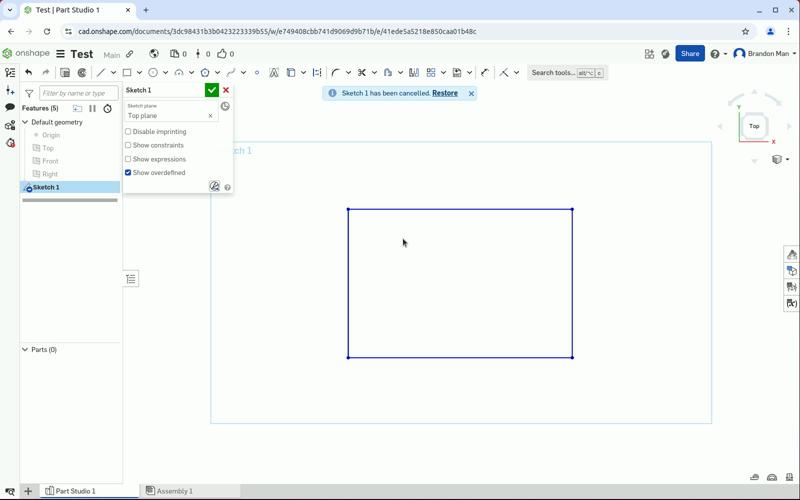
click(403, 238)
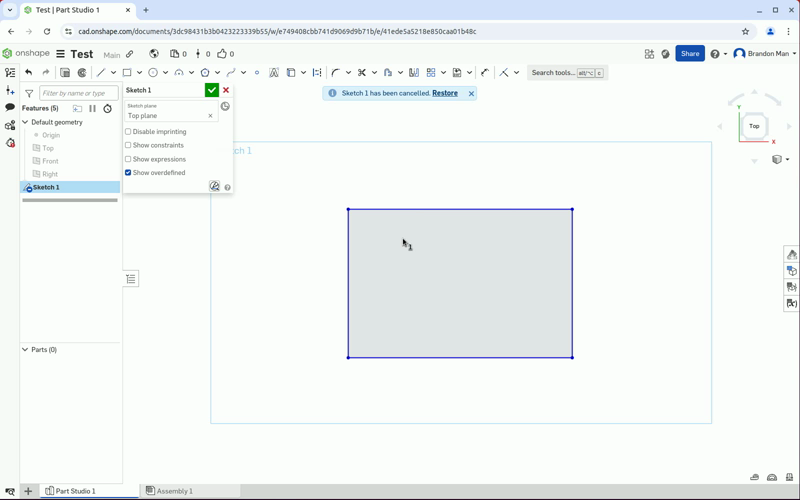
mouse_move(73, 352)
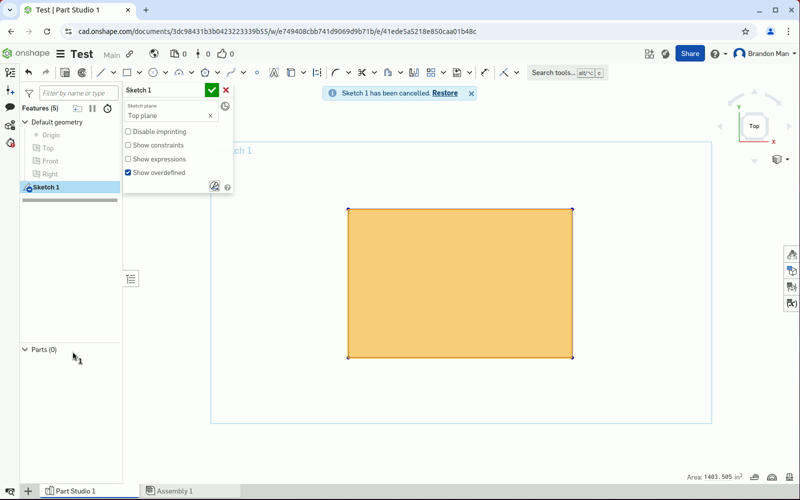
key(shift+y)
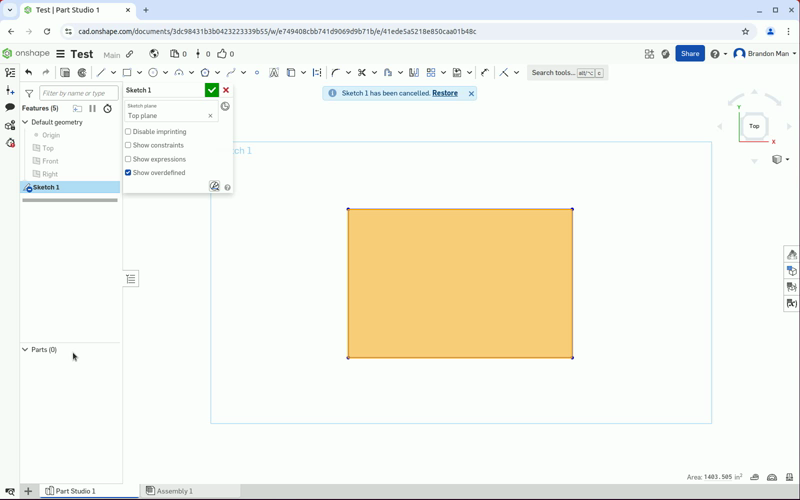
key(shift+e)
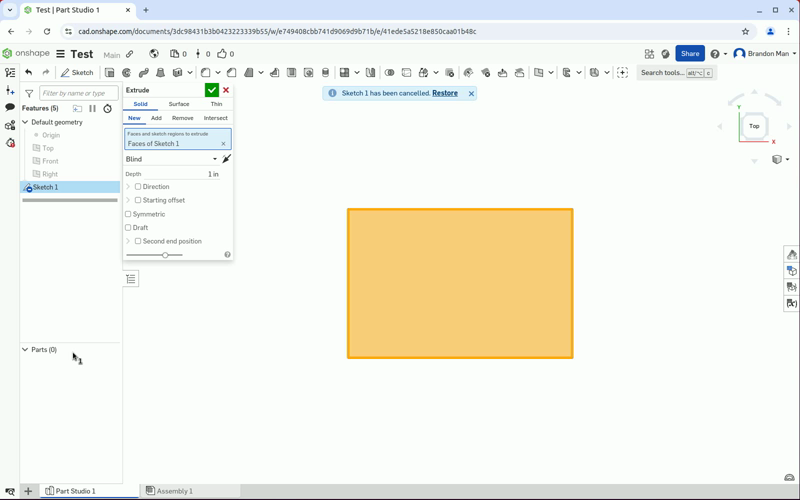
mouse_move(143, 106)
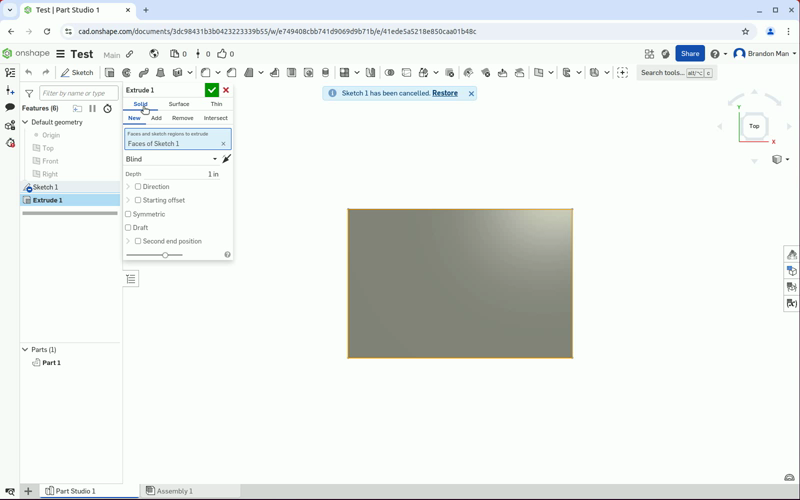
click(143, 106)
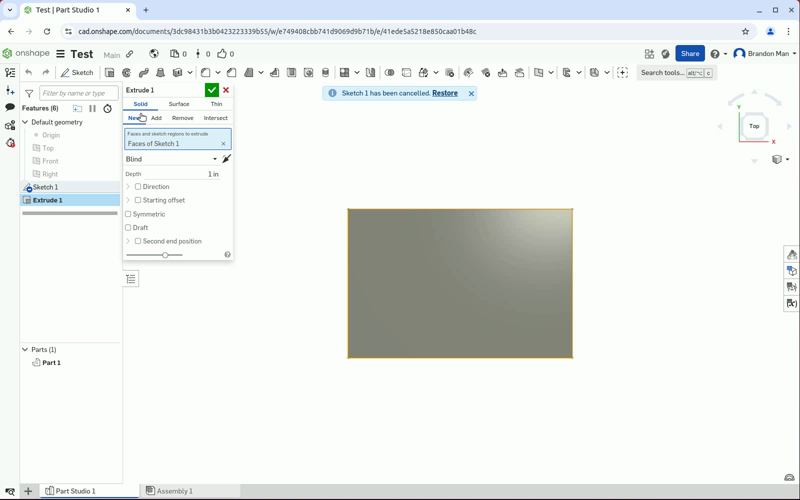
mouse_move(137, 120)
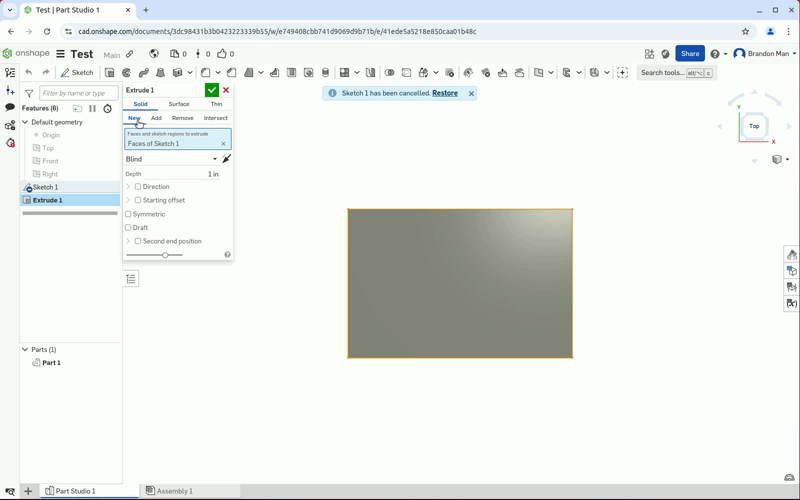
click(137, 120)
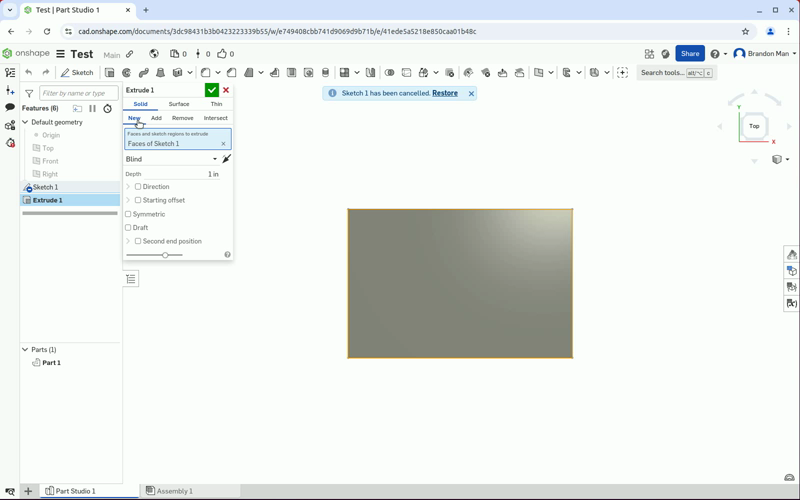
key(tab, 4)
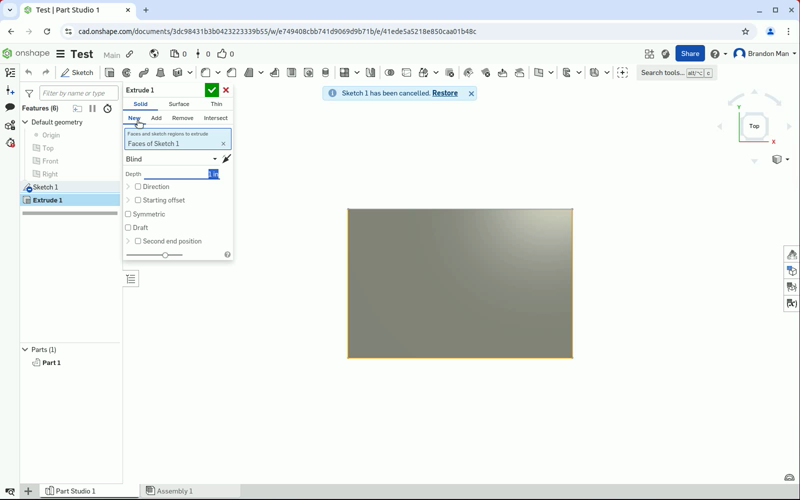
text(15.406)
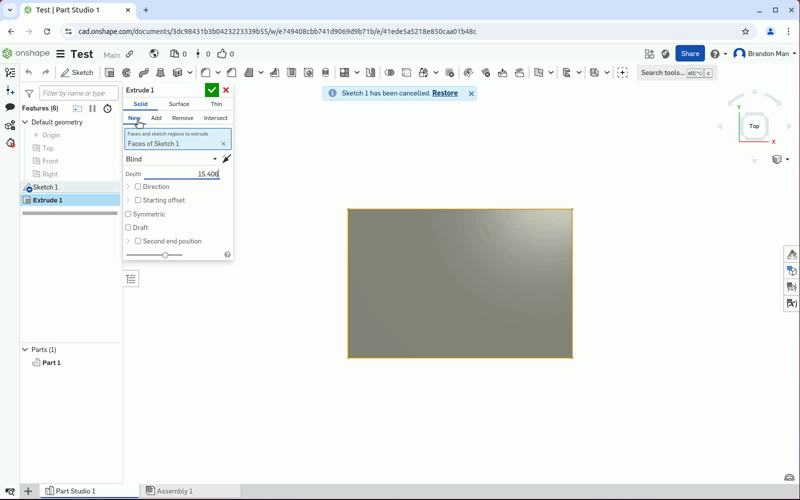
key(tab, 3)
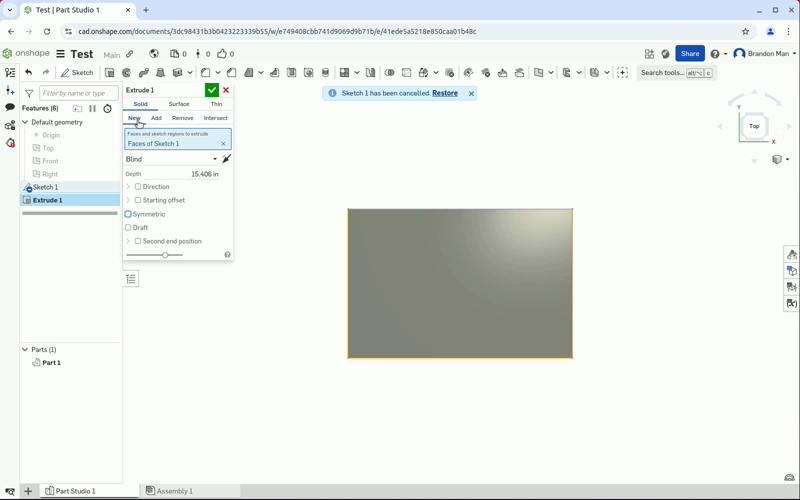
key(space)
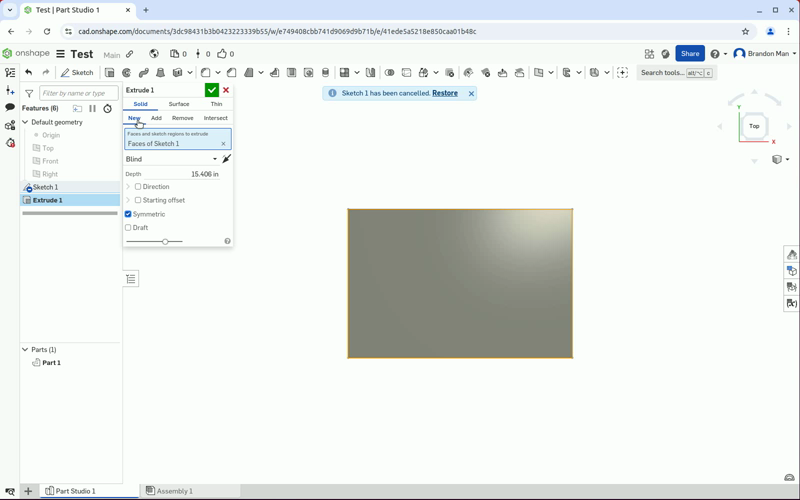
key(enter)
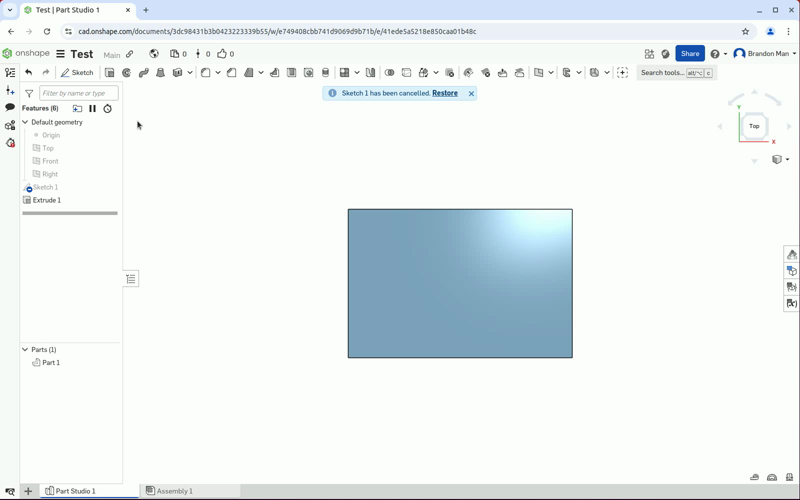
key(shift+h)
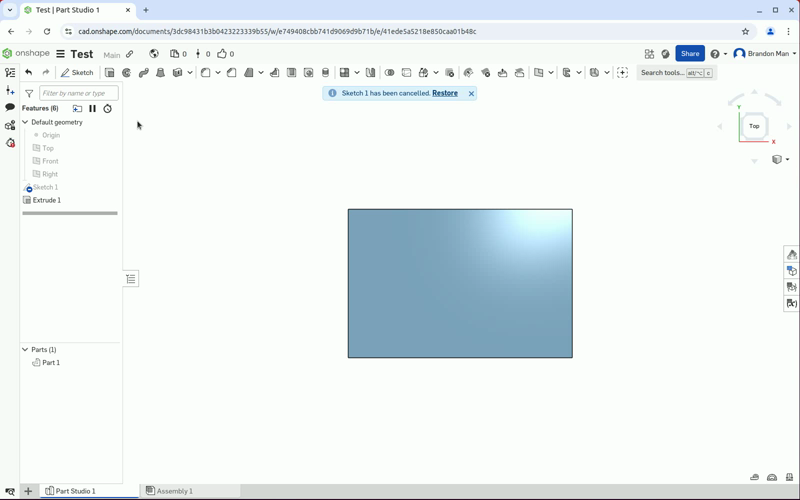
key(shift+h)
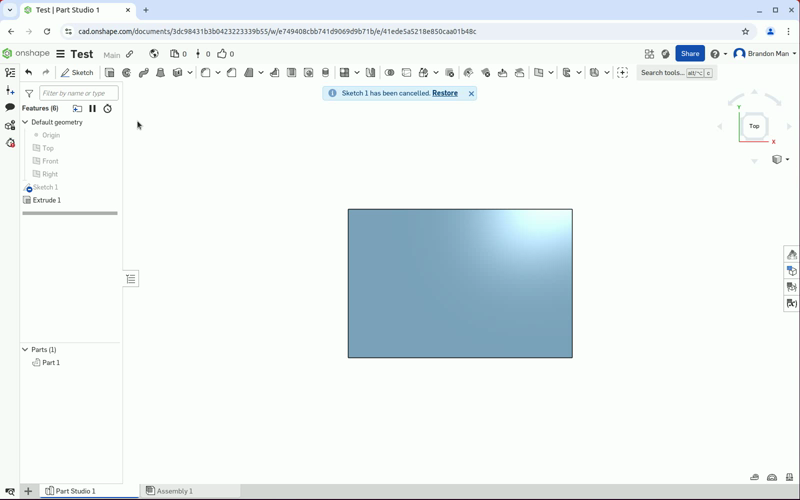
mouse_move(73, 189)
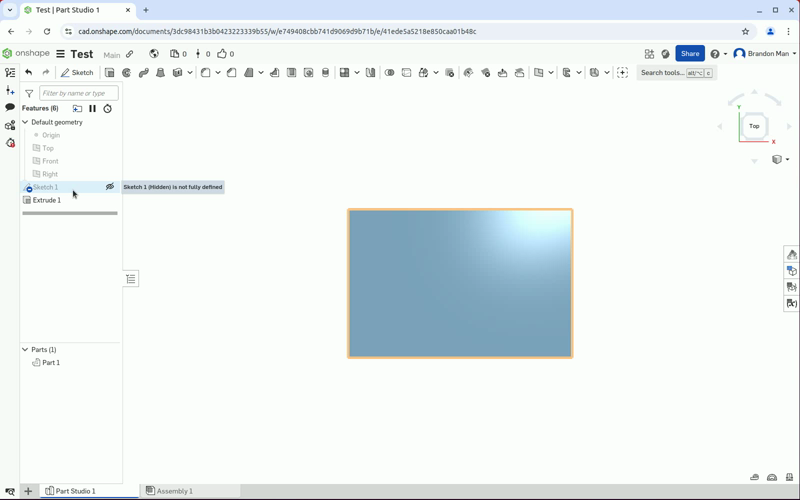
click(73, 189)
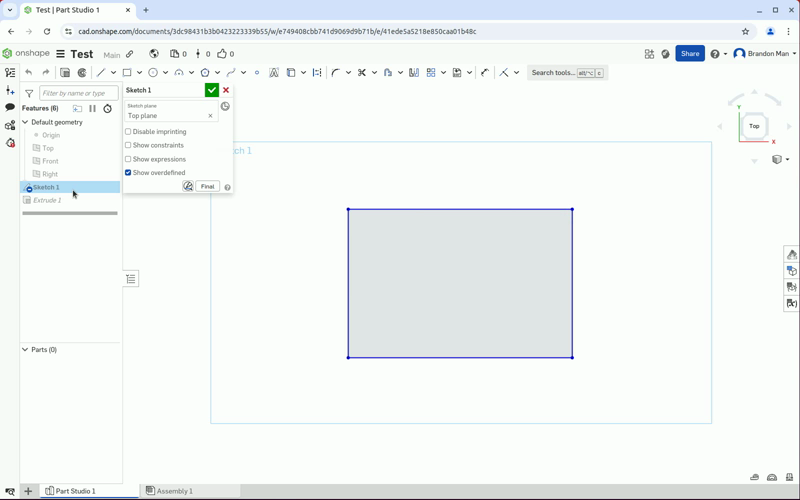
mouse_move(229, 92)
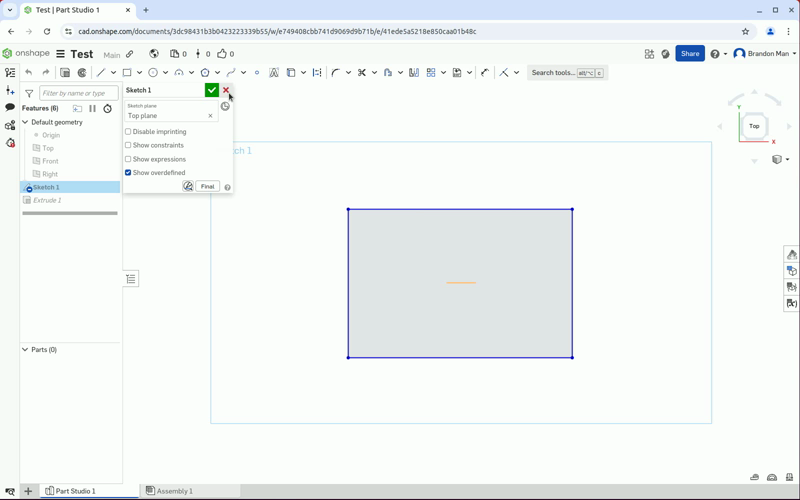
click(229, 92)
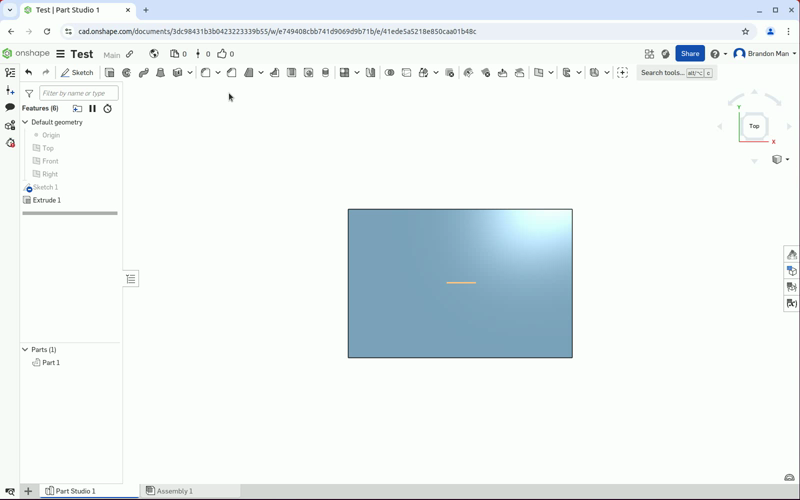
mouse_move(541, 75)
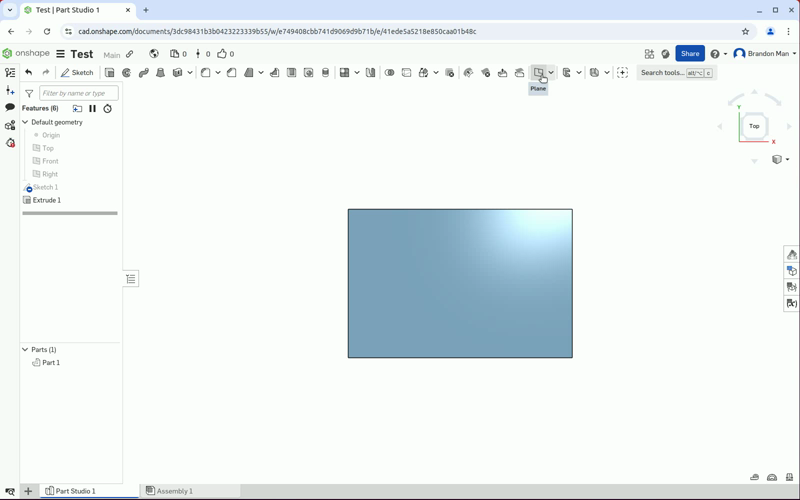
click(541, 75)
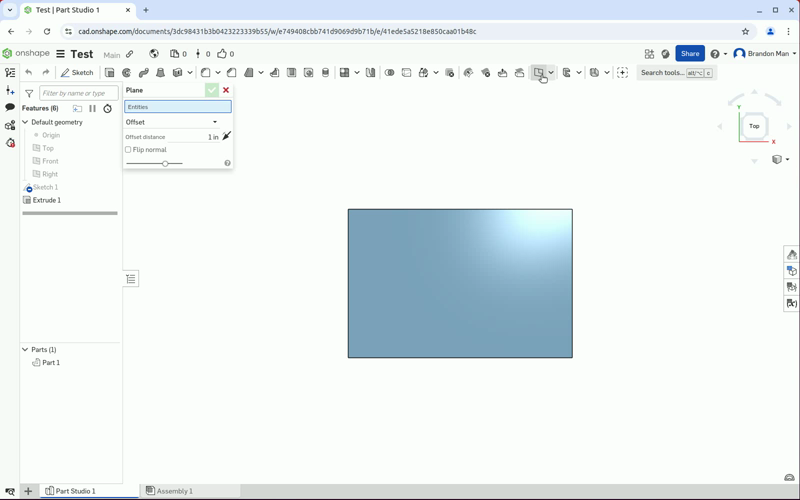
mouse_move(73, 150)
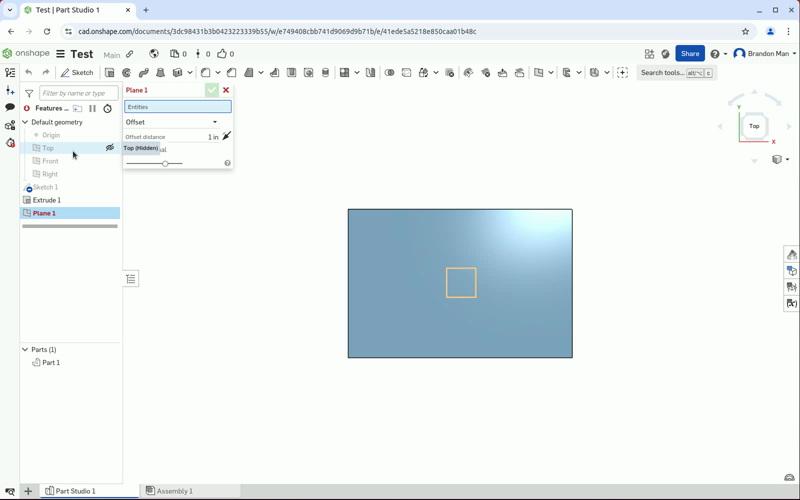
click(73, 150)
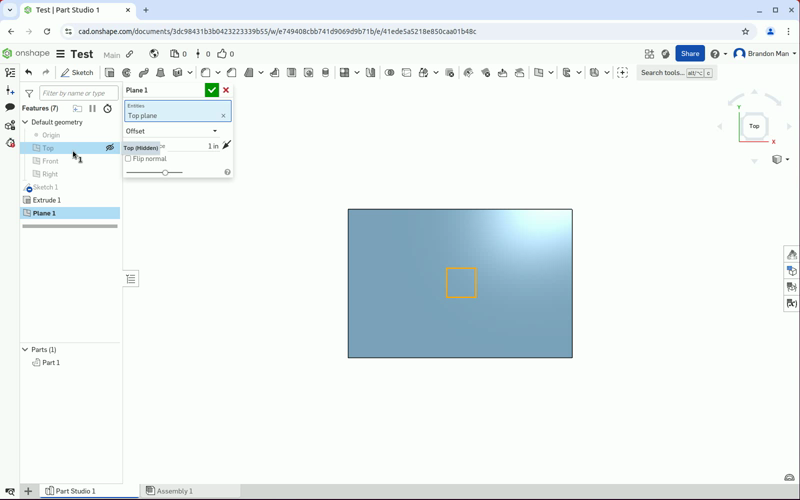
key(tab, 2)
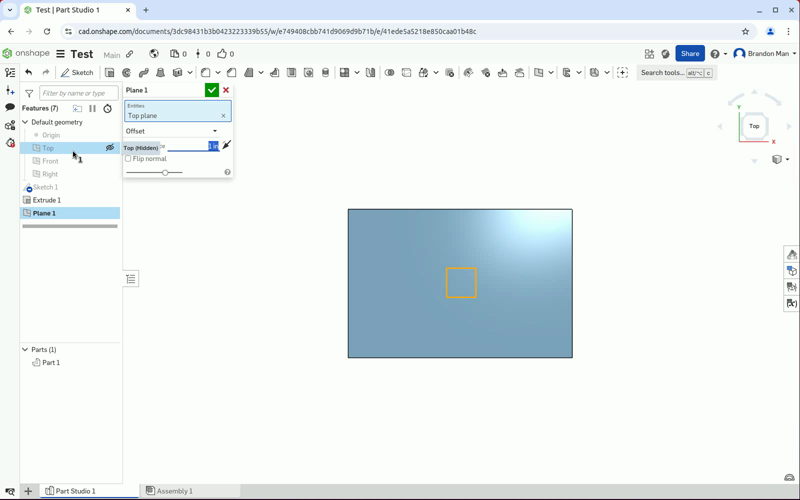
text(7.703)
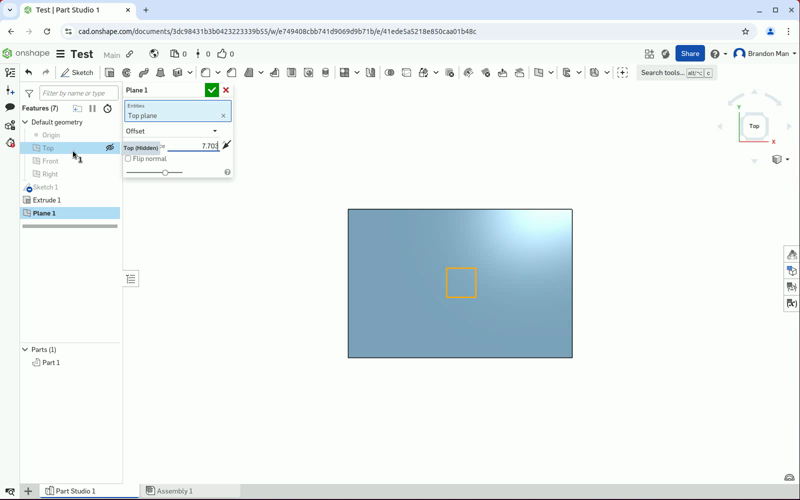
key(enter, 2)
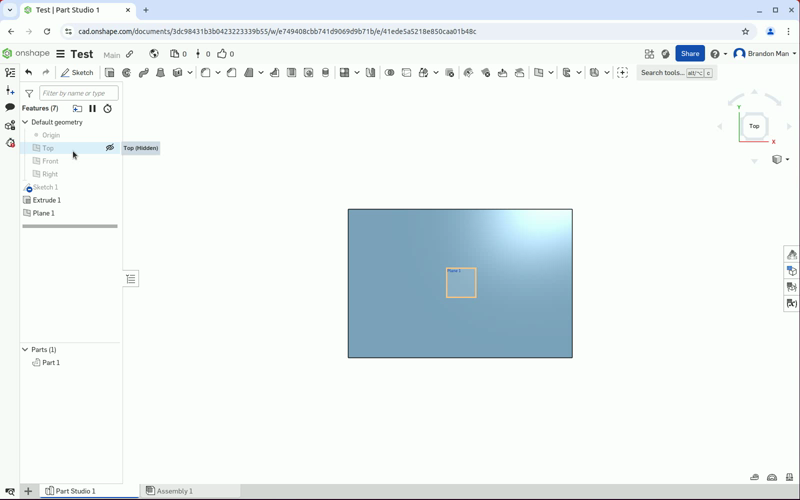
key(shift+s)
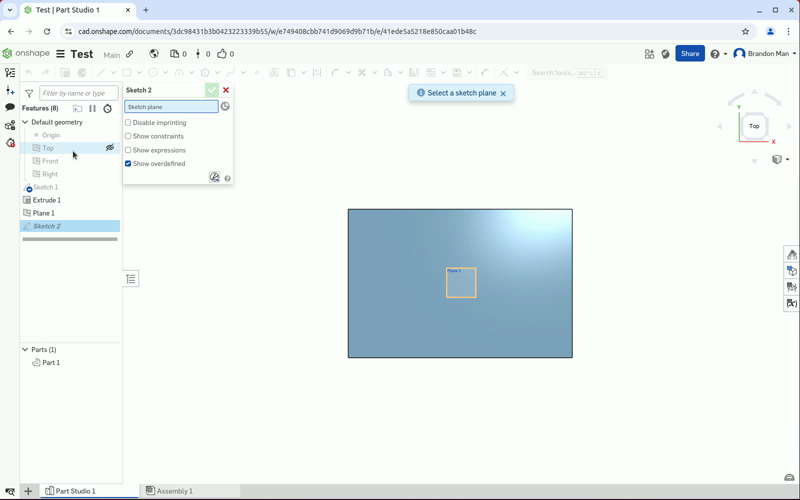
mouse_move(73, 215)
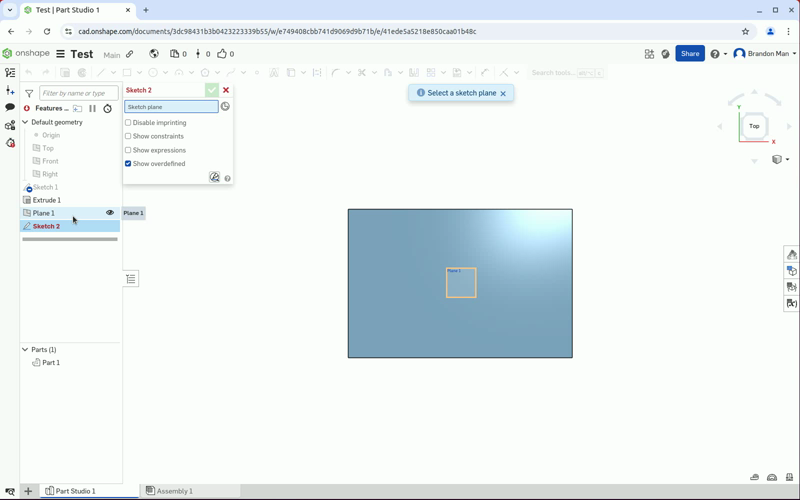
click(73, 215)
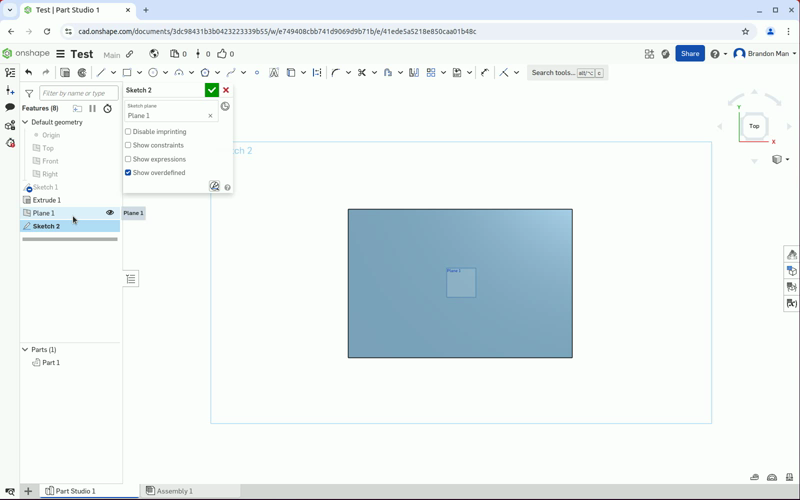
mouse_move(73, 352)
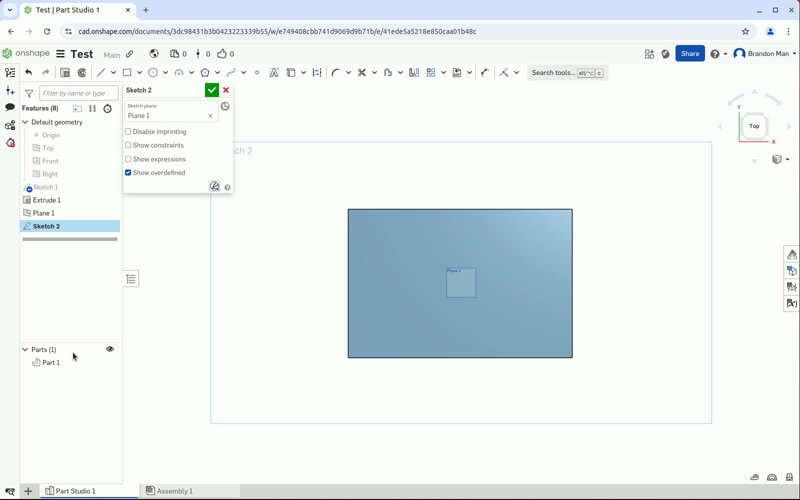
key(y)
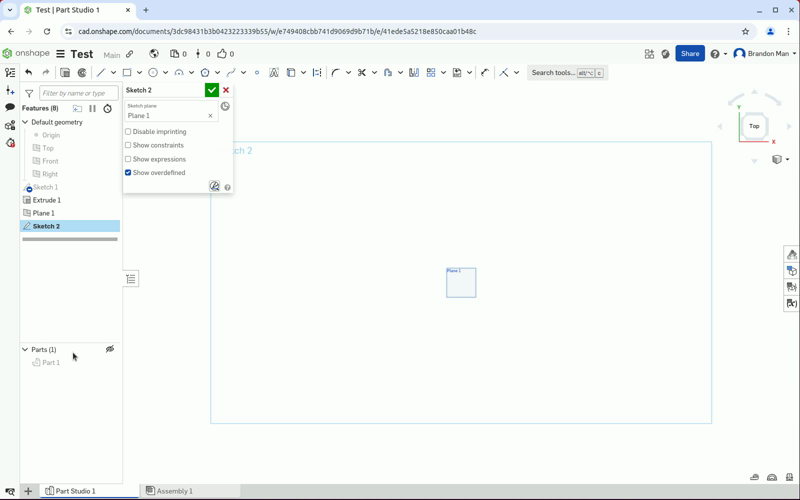
key(l)
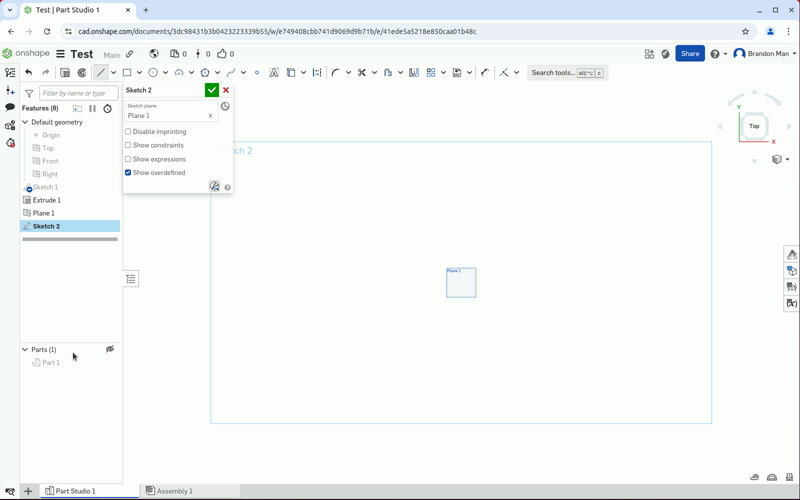
key_down(shift)
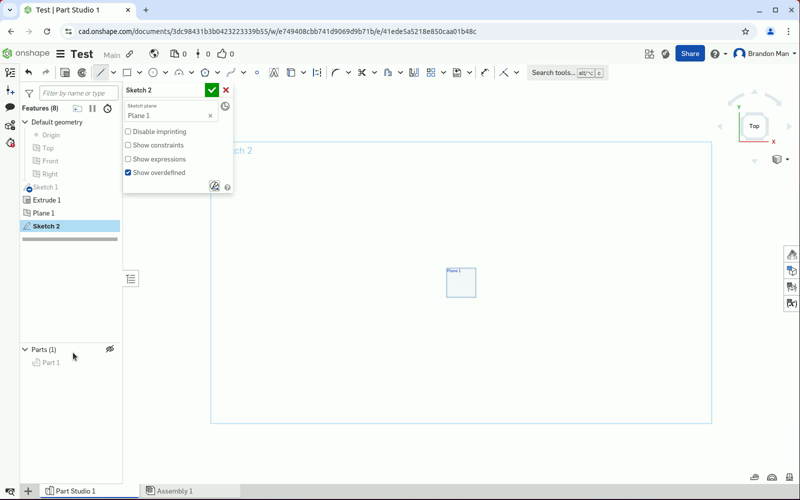
mouse_move(348, 282)
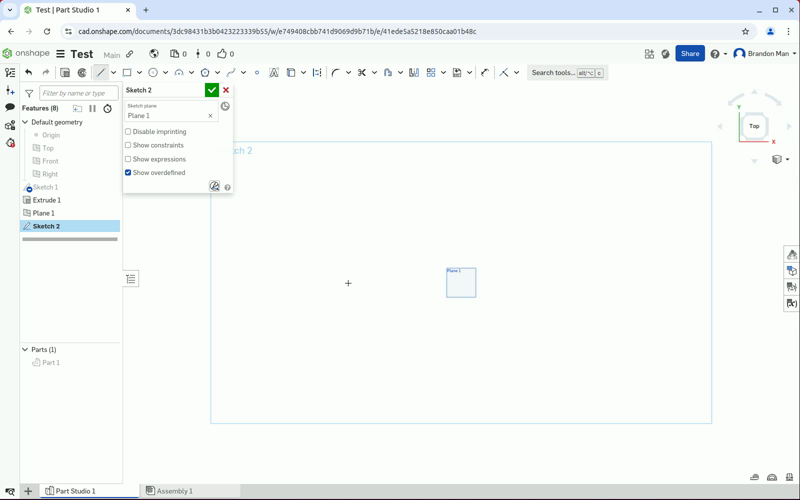
click(348, 282)
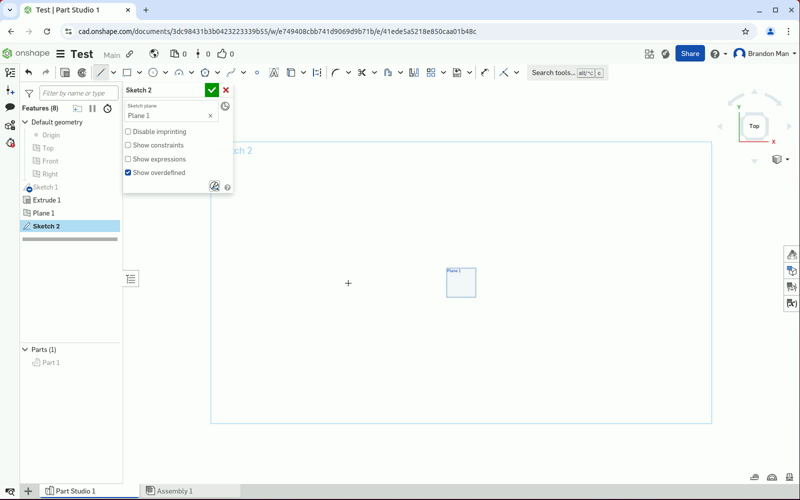
key_up(shift)
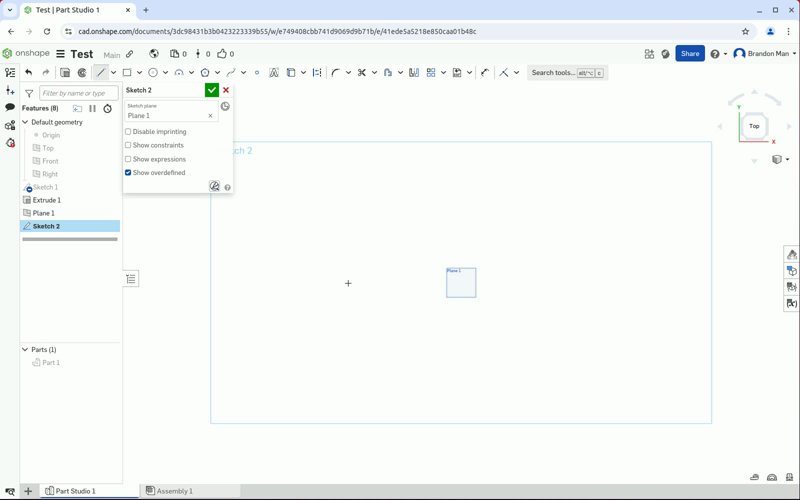
key_down(shift)
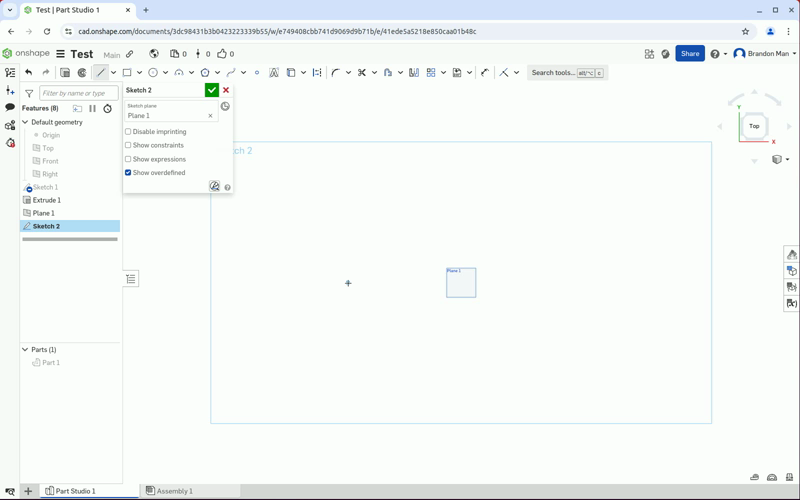
mouse_move(378, 282)
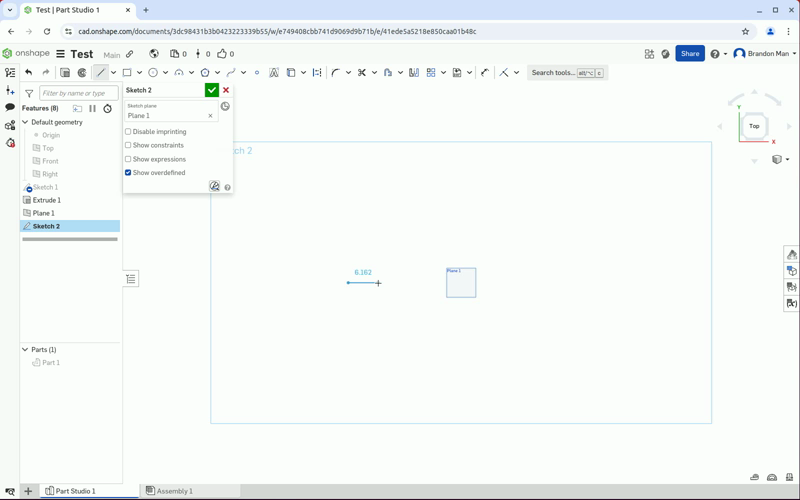
mouse_move(402, 282)
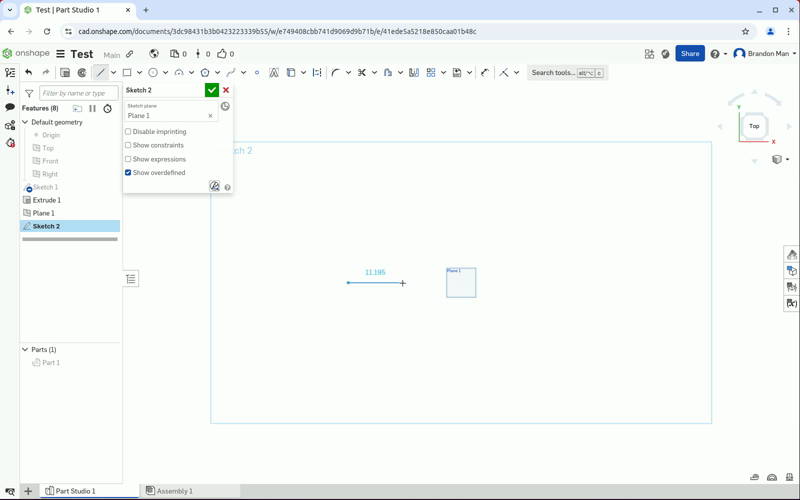
click(402, 282)
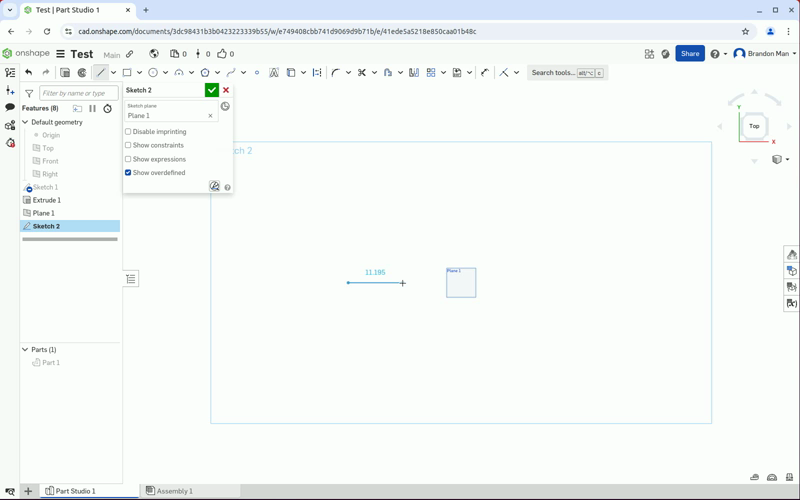
key_up(shift)
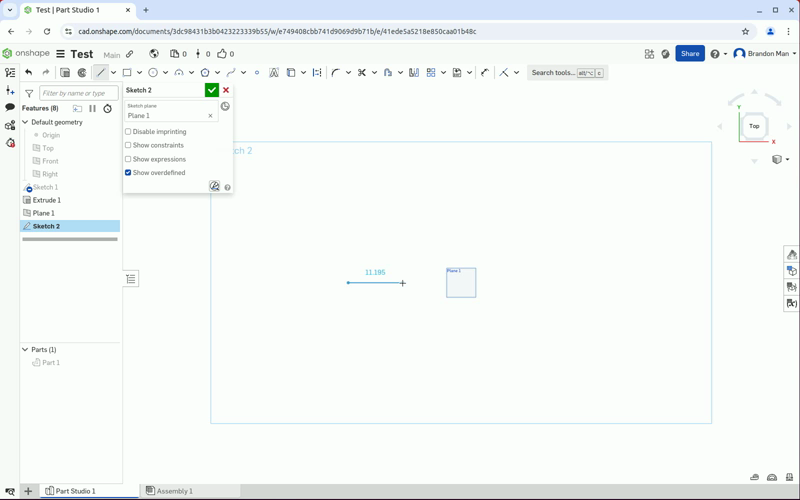
key_down(shift)
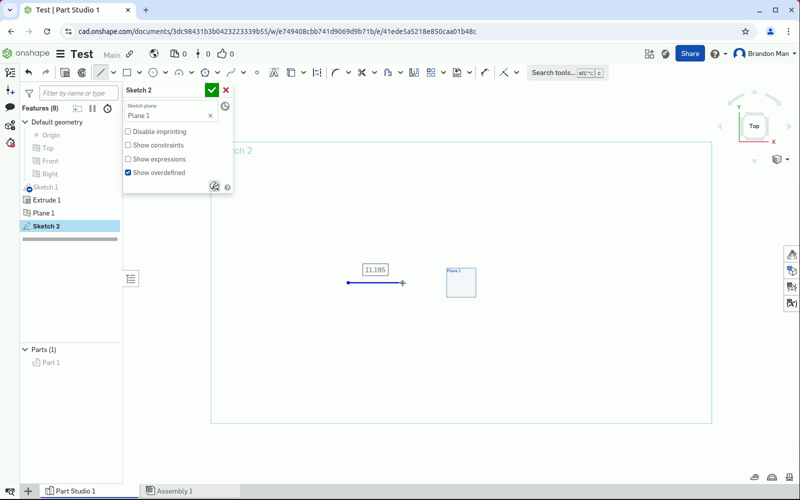
mouse_move(517, 282)
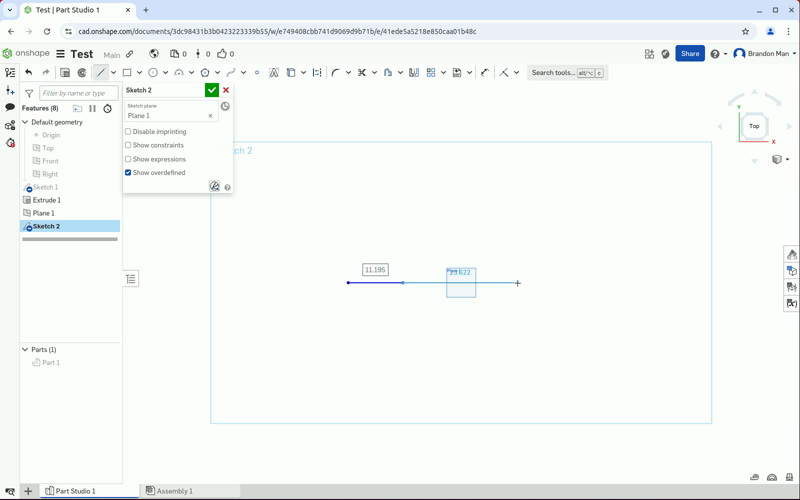
click(517, 282)
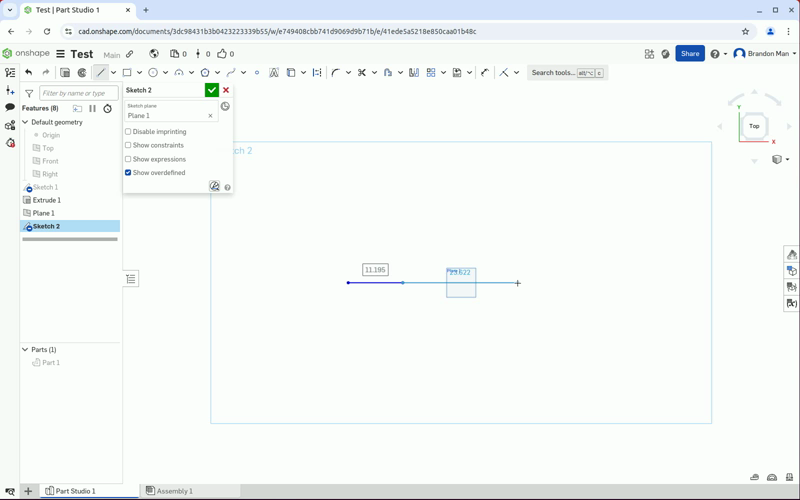
key_up(shift)
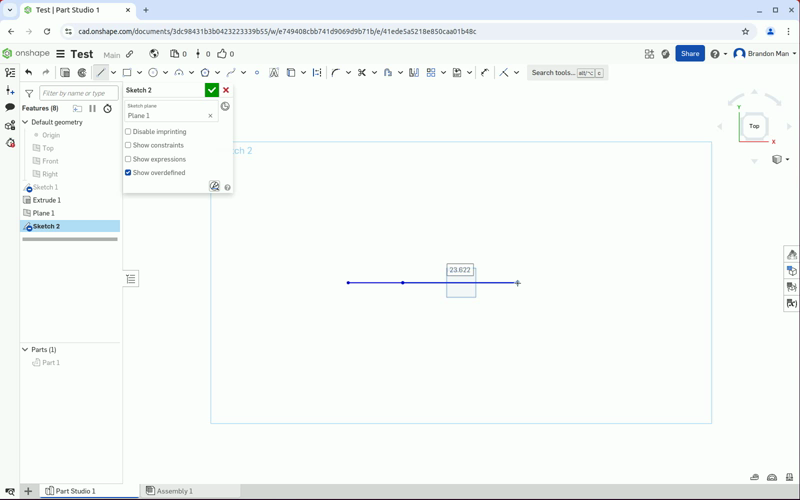
key_down(shift)
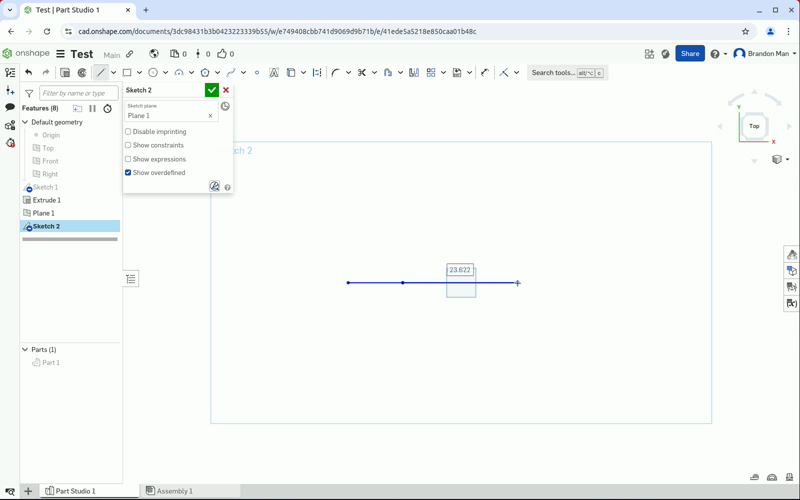
mouse_move(547, 282)
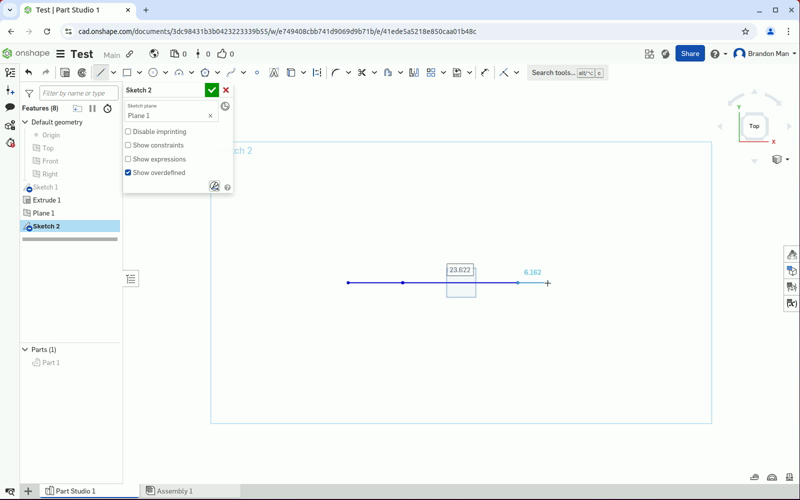
mouse_move(572, 282)
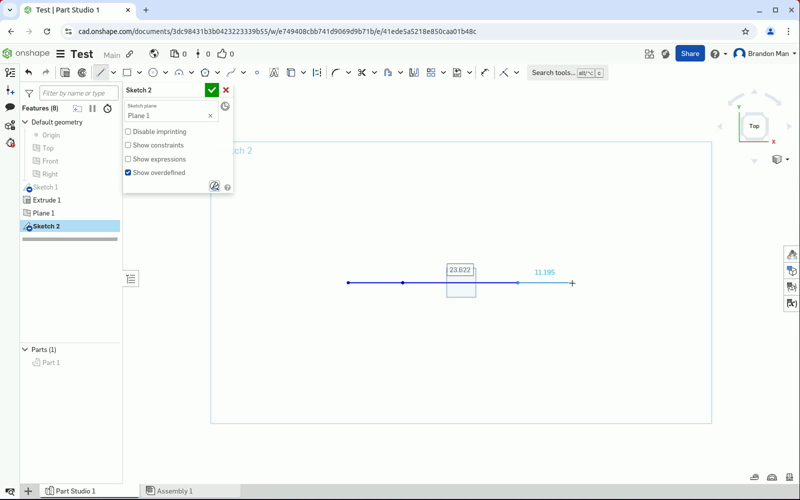
click(572, 282)
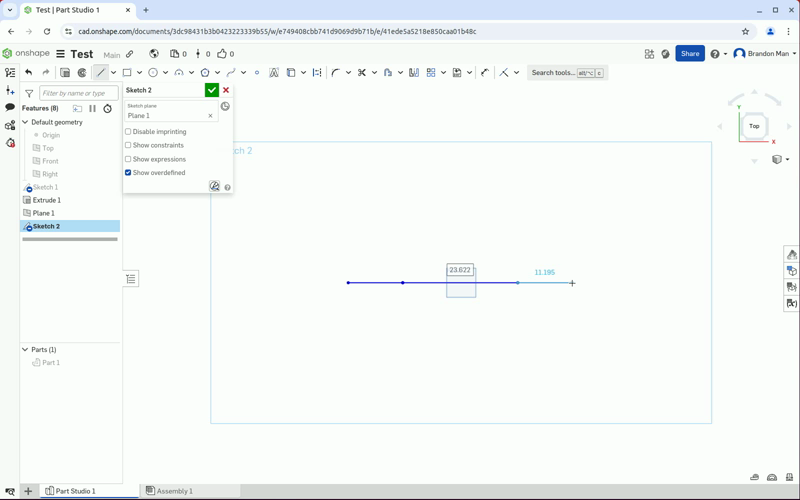
key_up(shift)
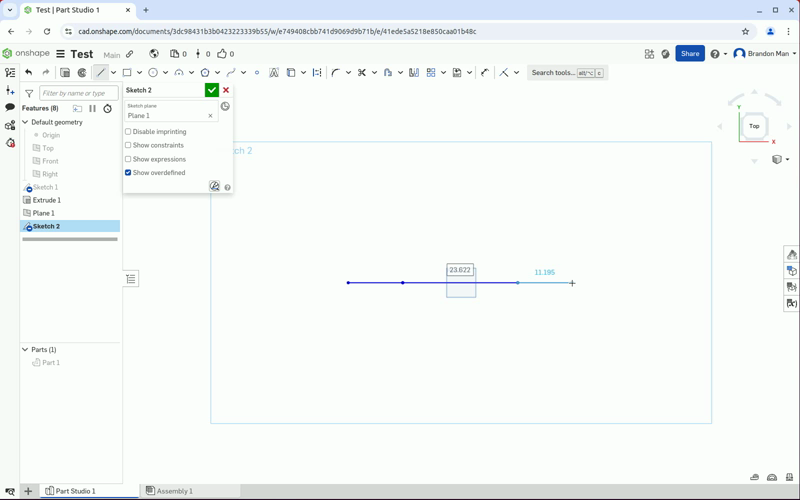
key_down(shift)
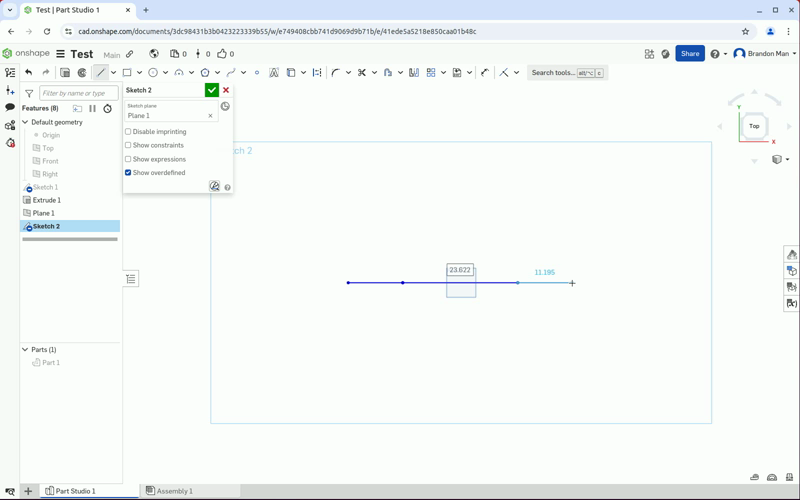
mouse_move(572, 207)
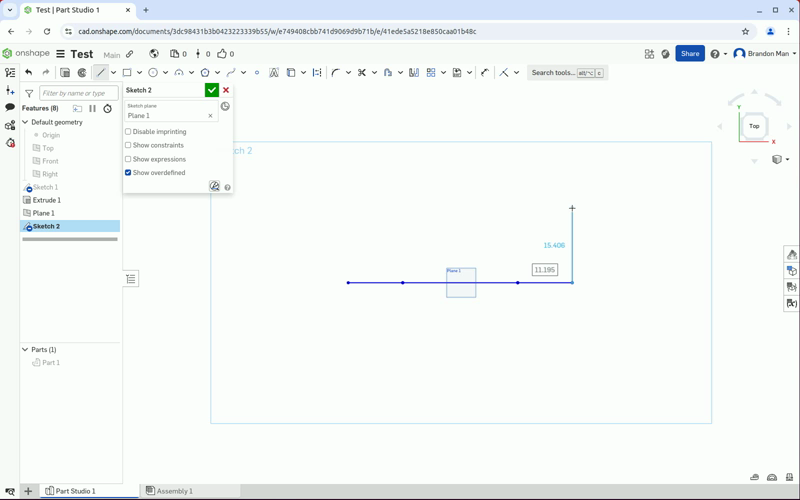
click(572, 207)
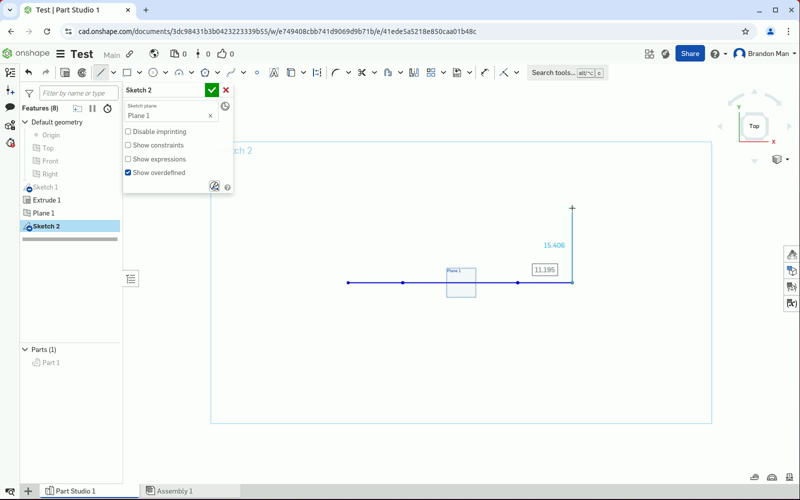
key_up(shift)
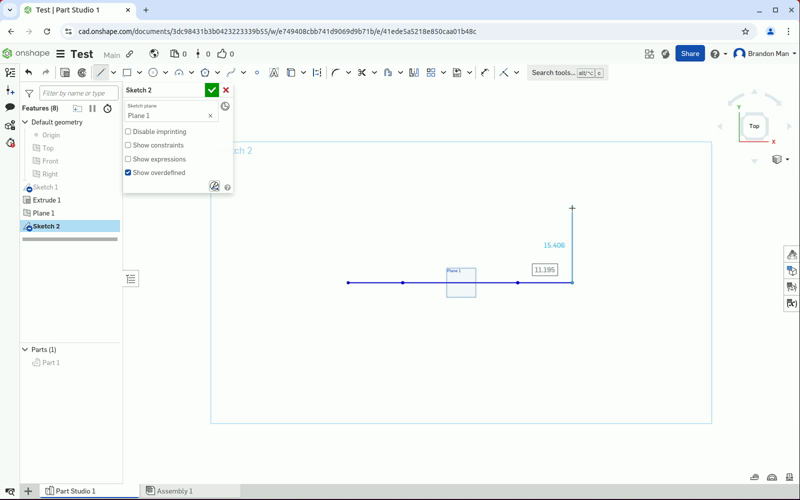
key_down(shift)
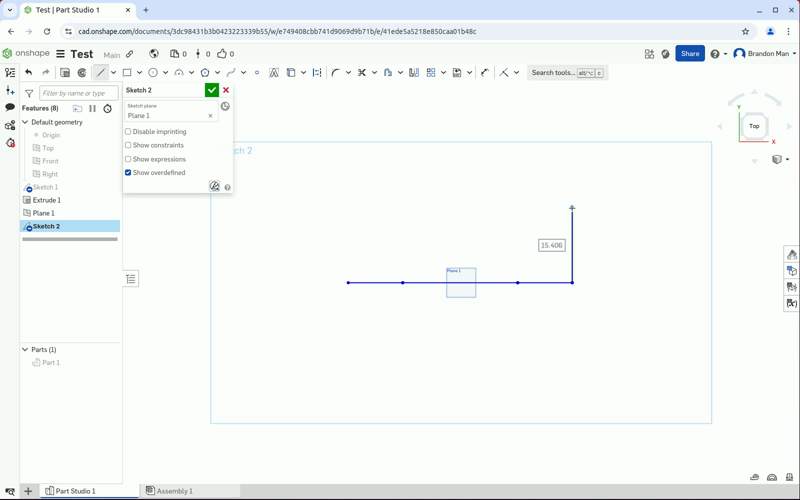
mouse_move(348, 207)
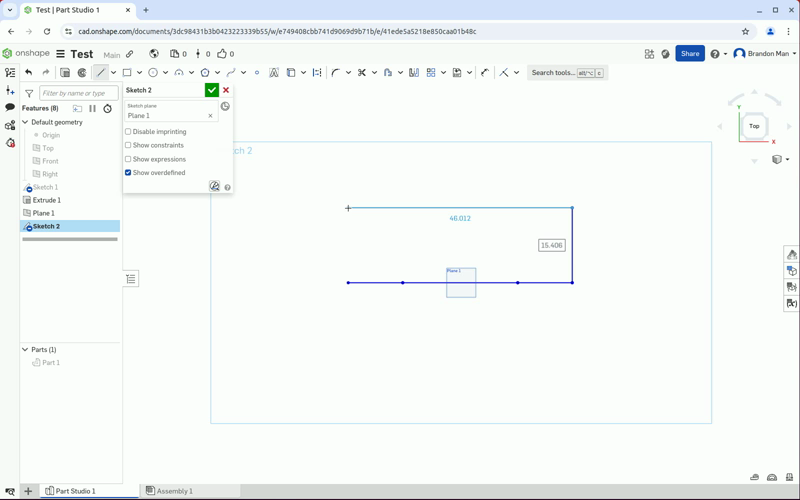
click(348, 207)
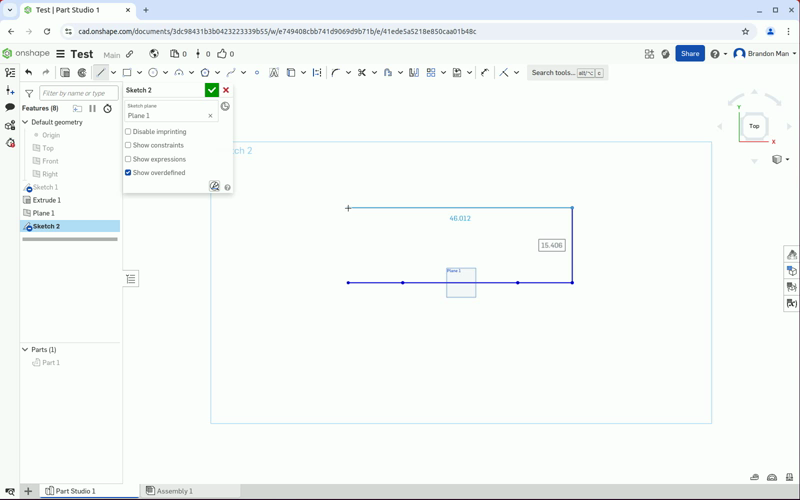
key_up(shift)
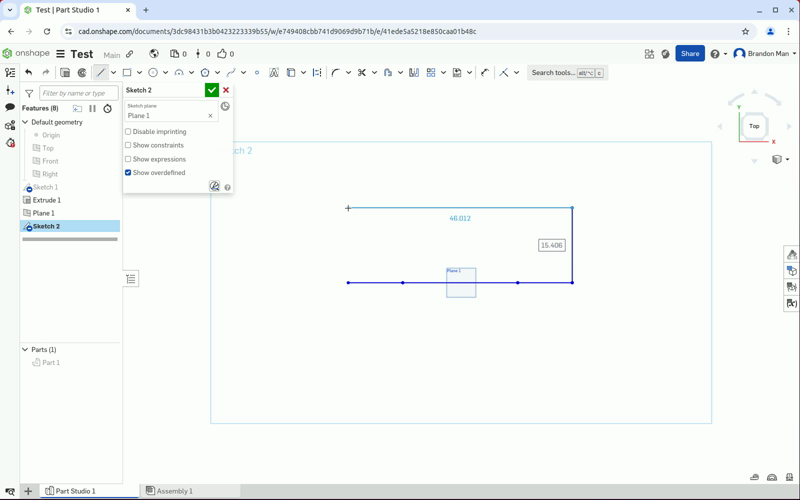
key_down(shift)
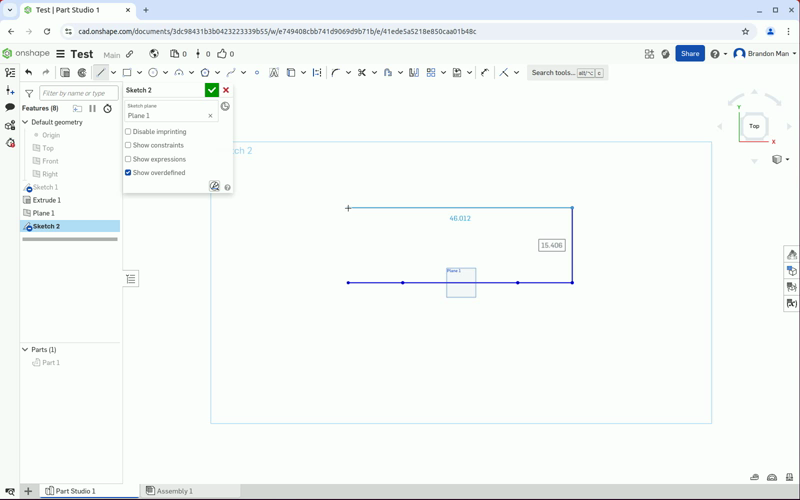
mouse_move(348, 282)
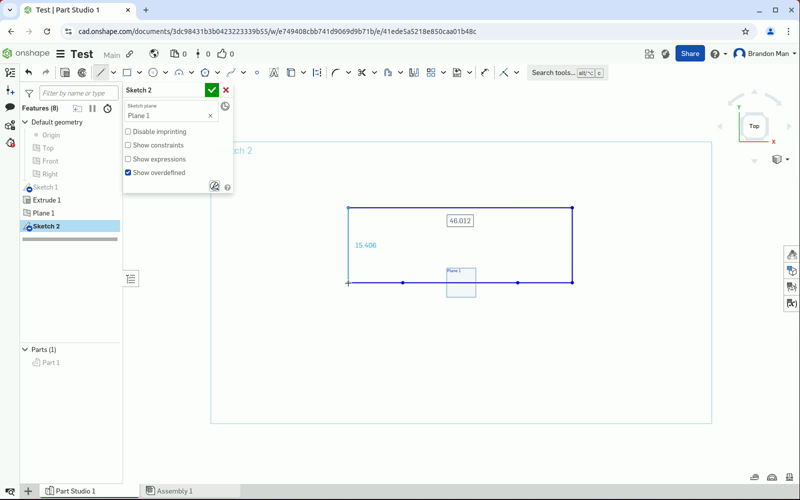
key_up(shift)
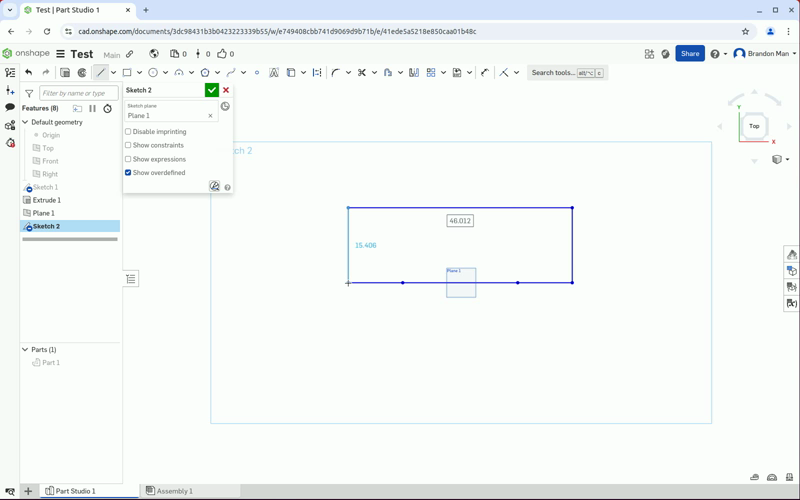
click(348, 282)
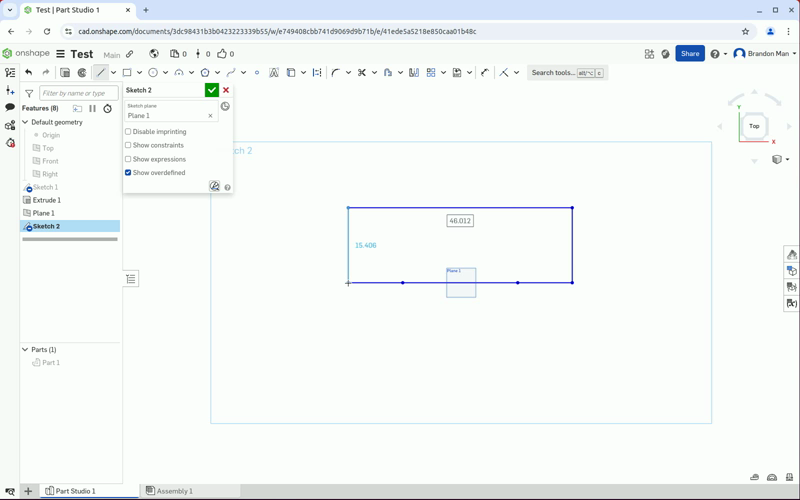
key(esc)
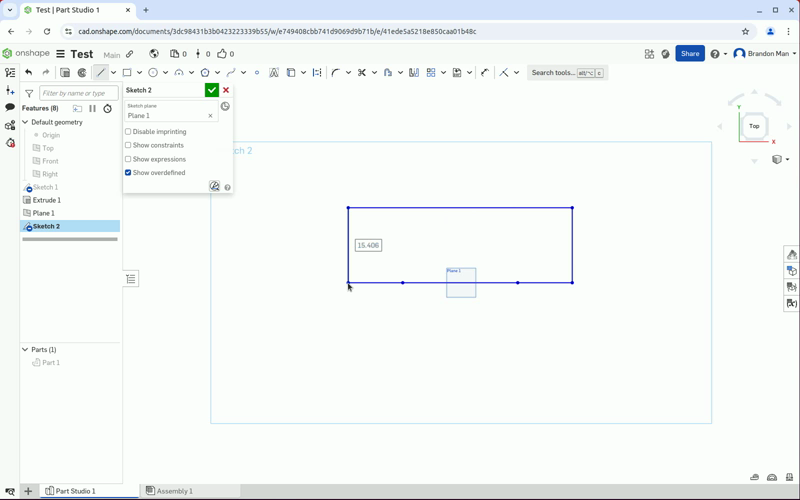
mouse_move(368, 262)
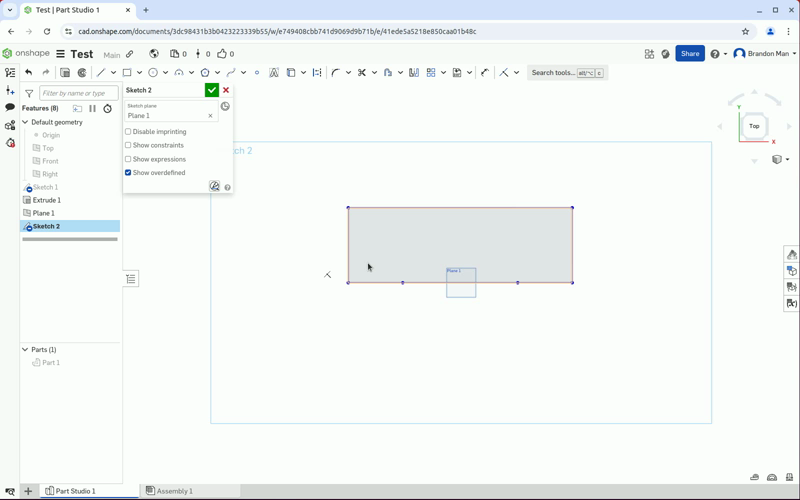
click(368, 262)
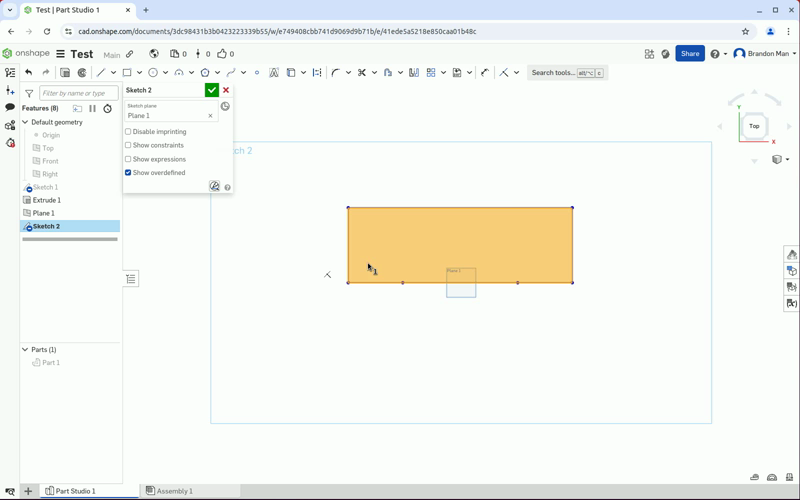
mouse_move(73, 352)
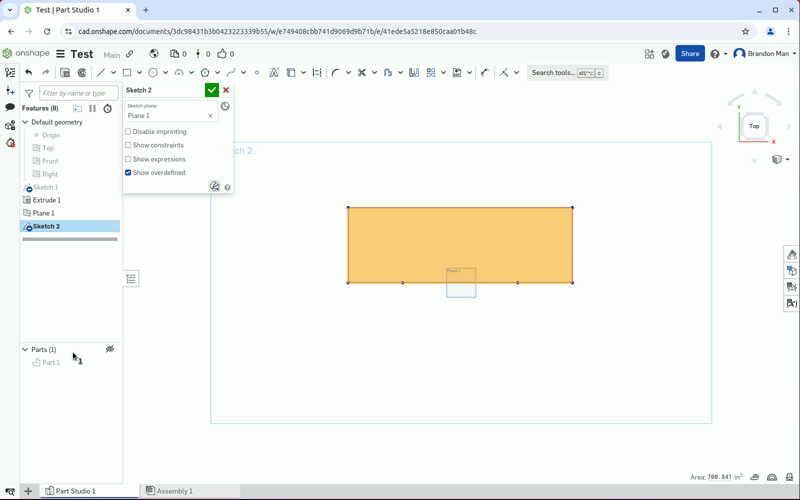
key(shift+y)
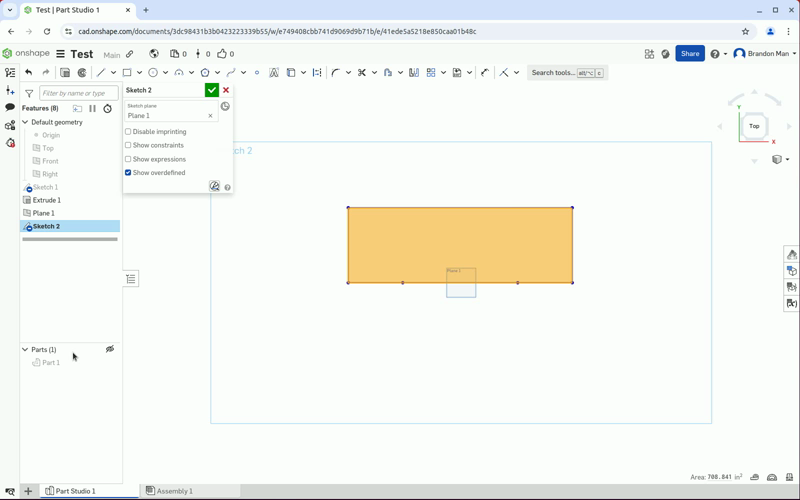
key(shift+e)
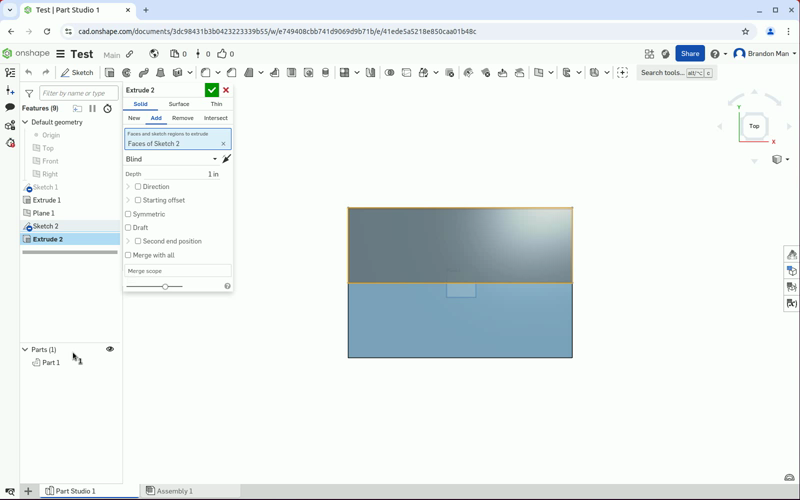
mouse_move(143, 106)
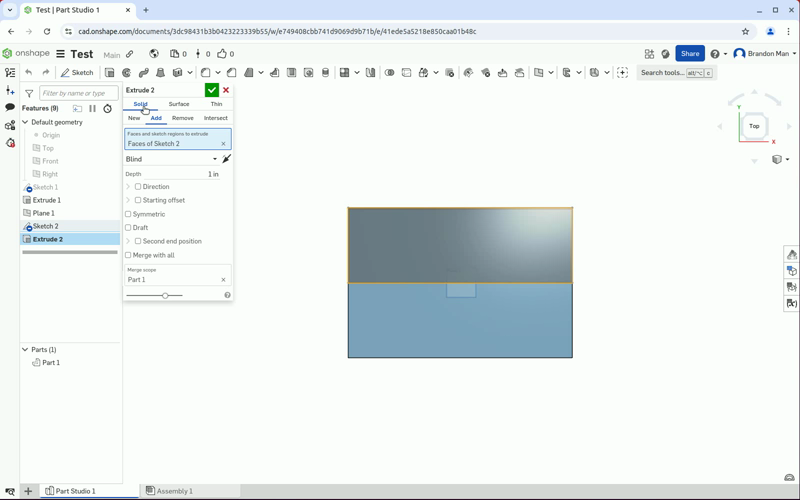
click(143, 106)
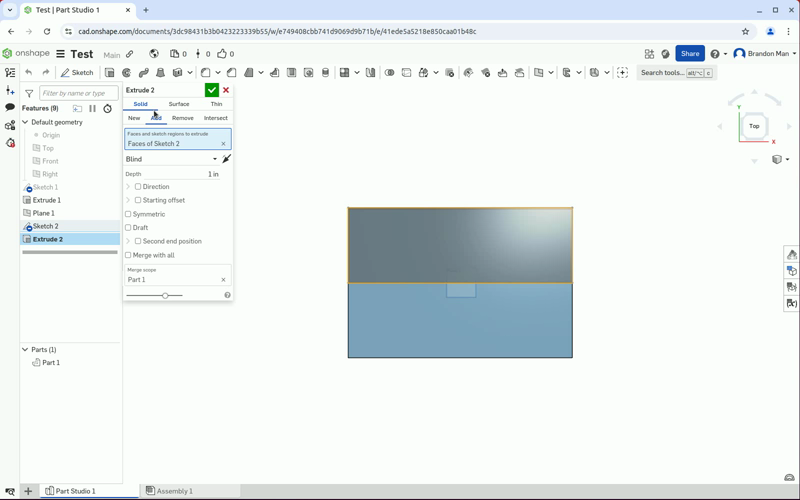
mouse_move(186, 120)
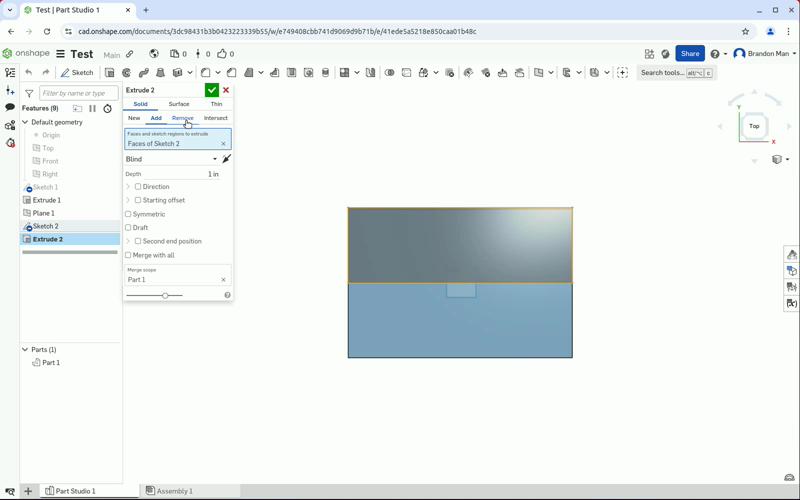
click(186, 120)
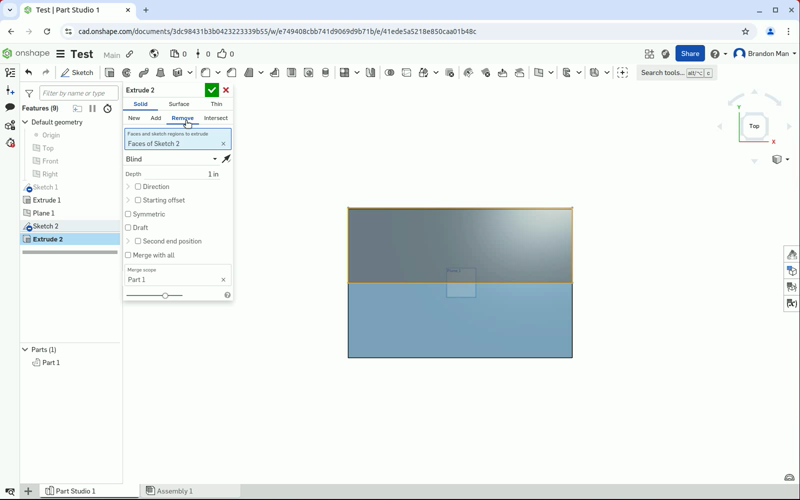
key(tab, 4)
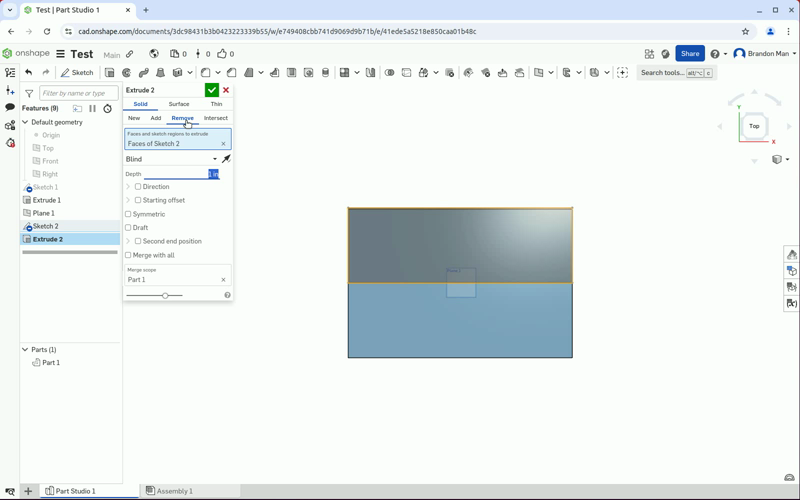
text(15.405)
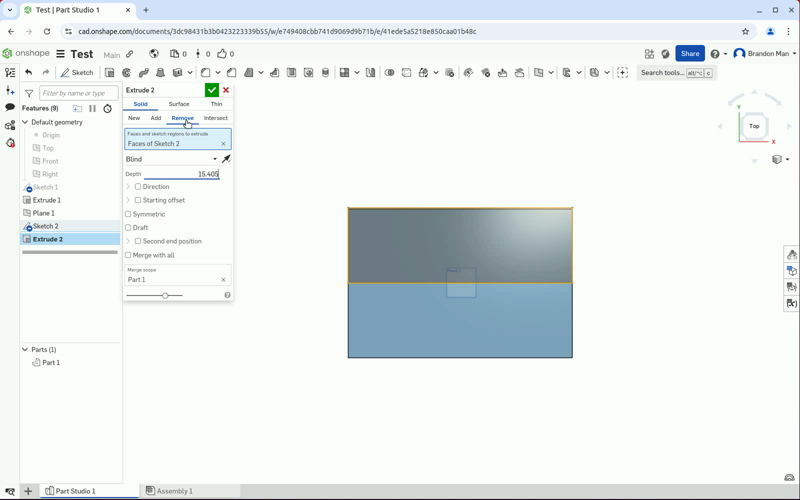
key(tab, 6)
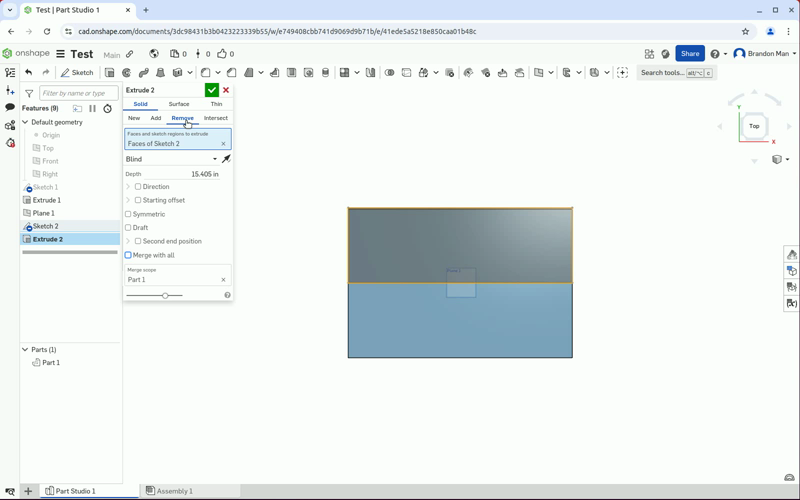
key(space)
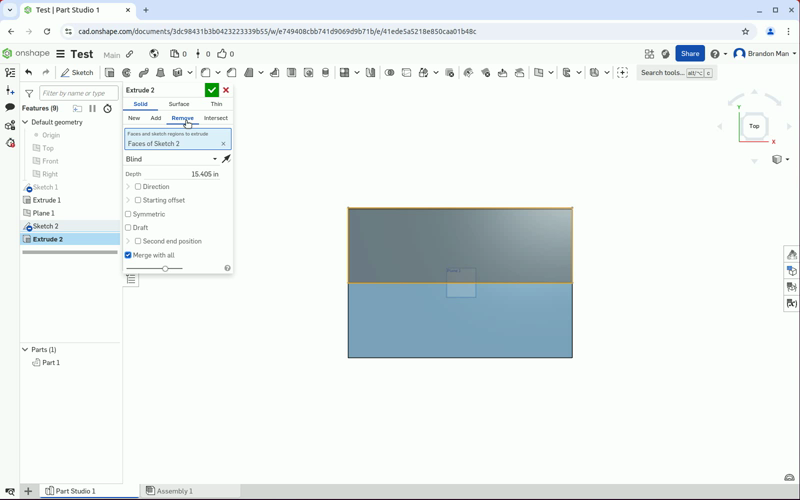
key(enter)
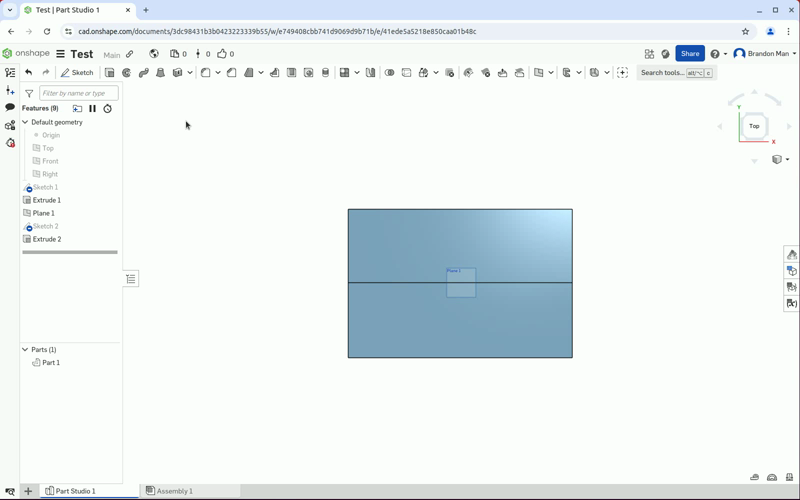
key(shift+h)
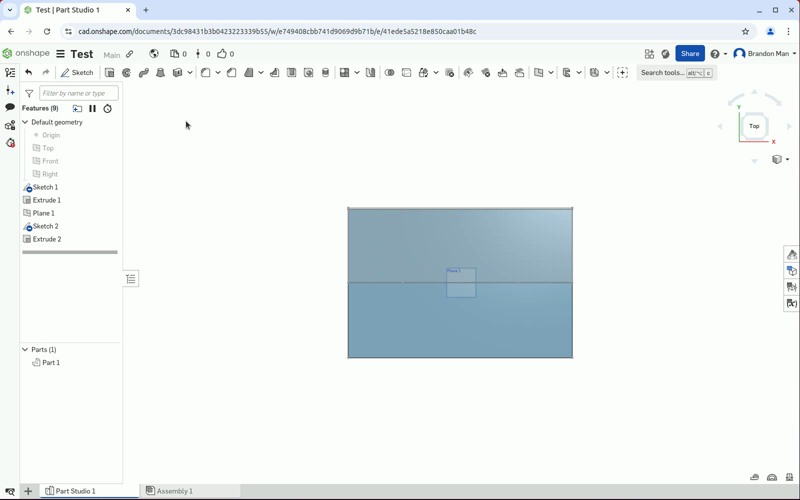
key(shift+h)
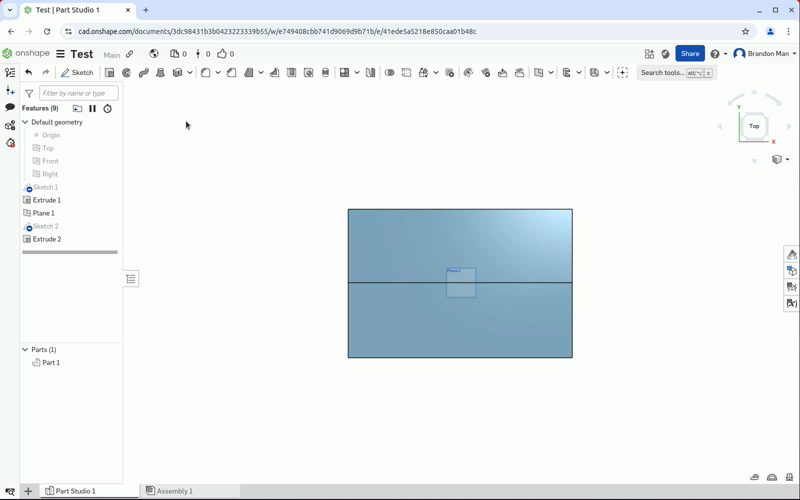
mouse_move(73, 189)
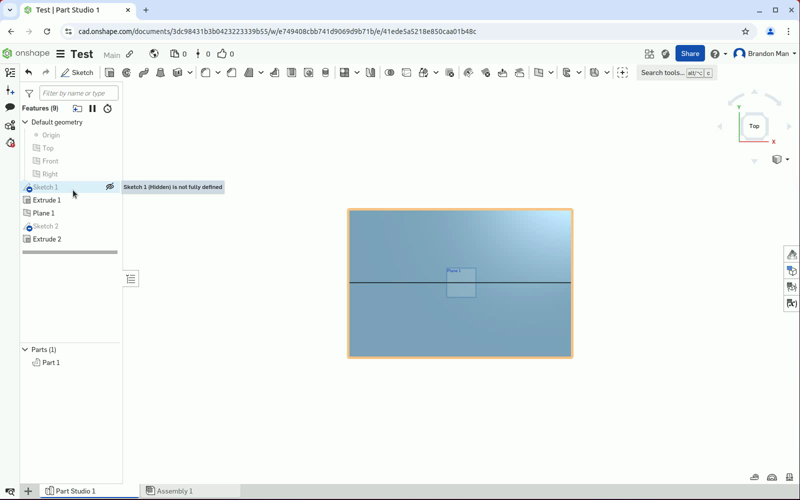
click(73, 189)
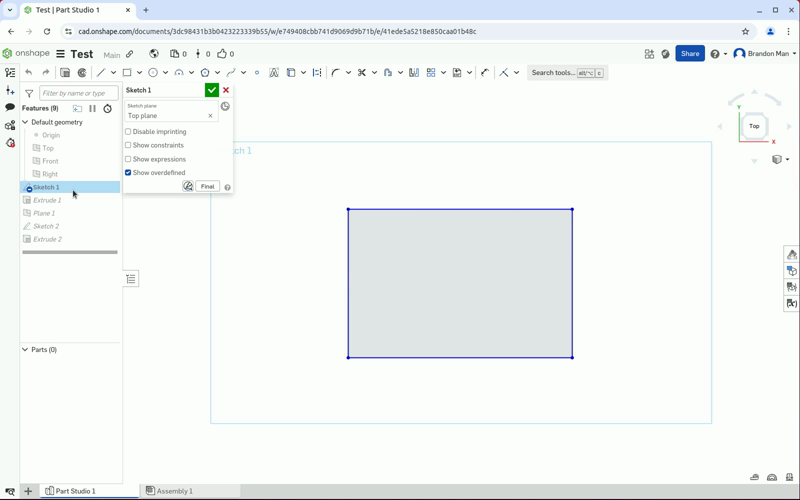
mouse_move(229, 92)
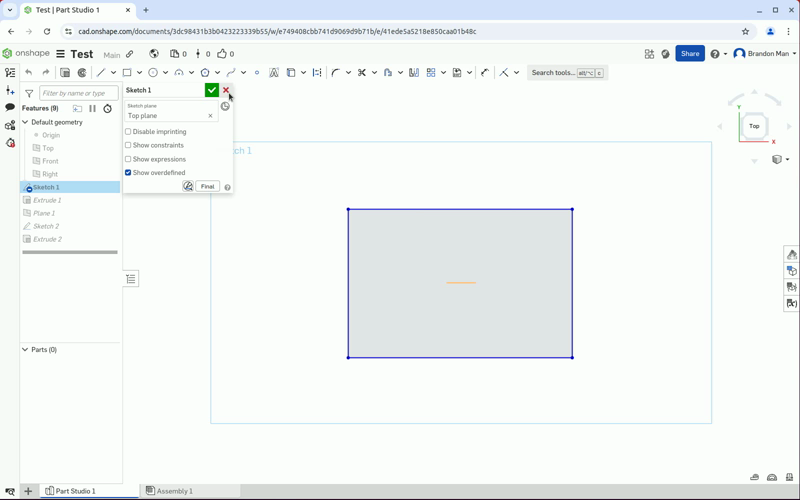
click(229, 92)
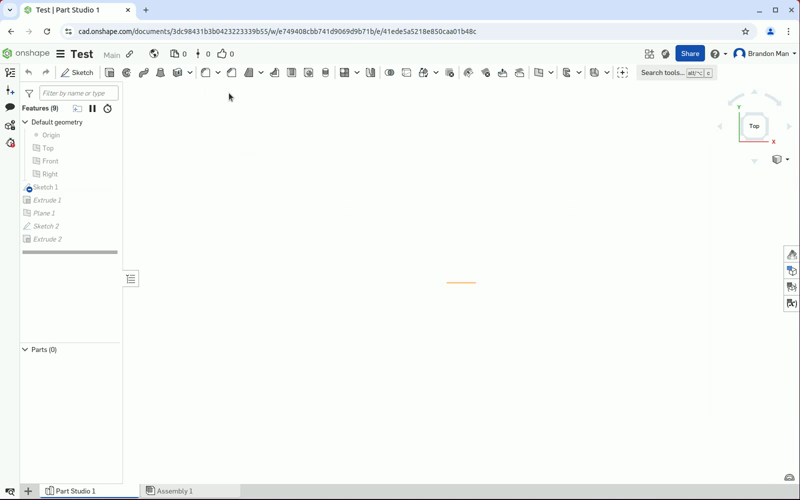
key(shift+s)
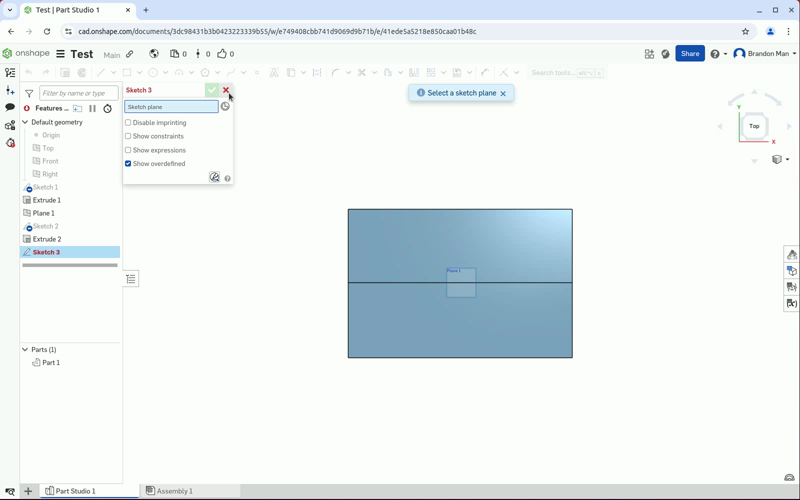
mouse_move(73, 215)
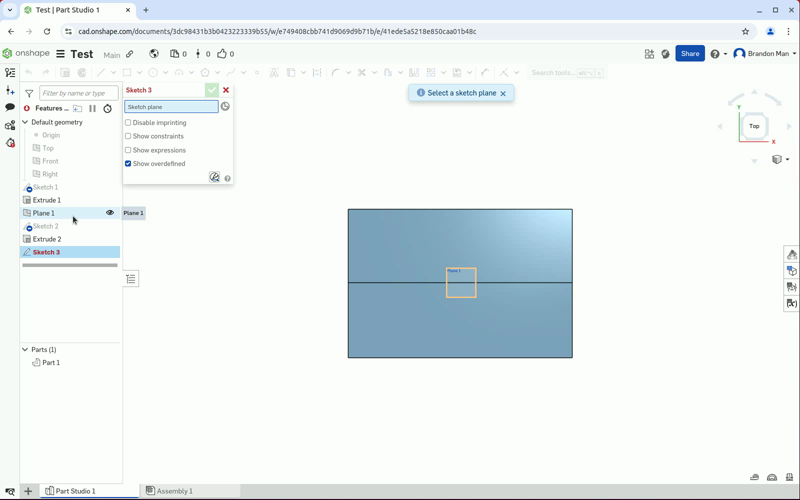
click(73, 215)
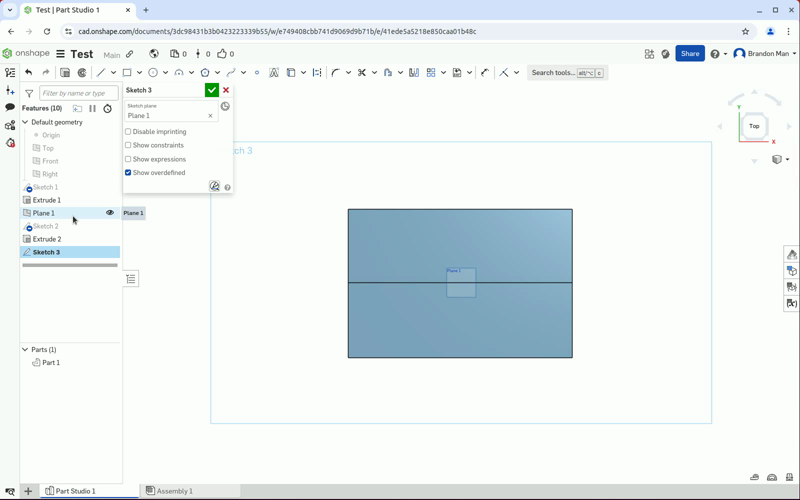
mouse_move(73, 352)
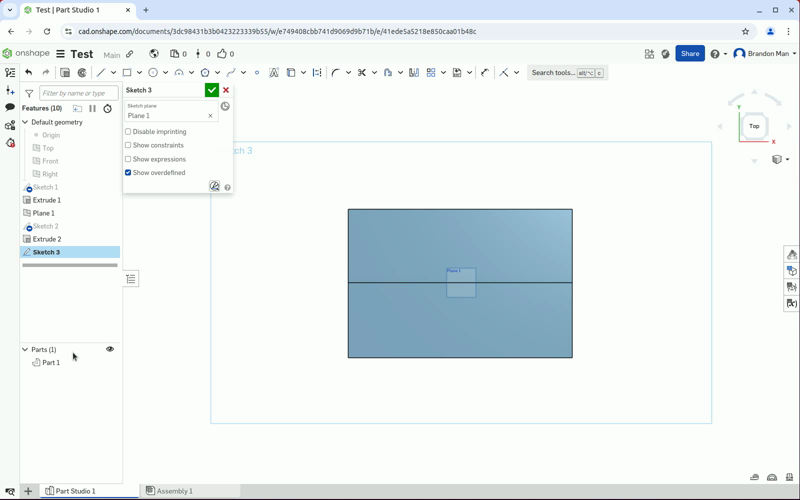
key(y)
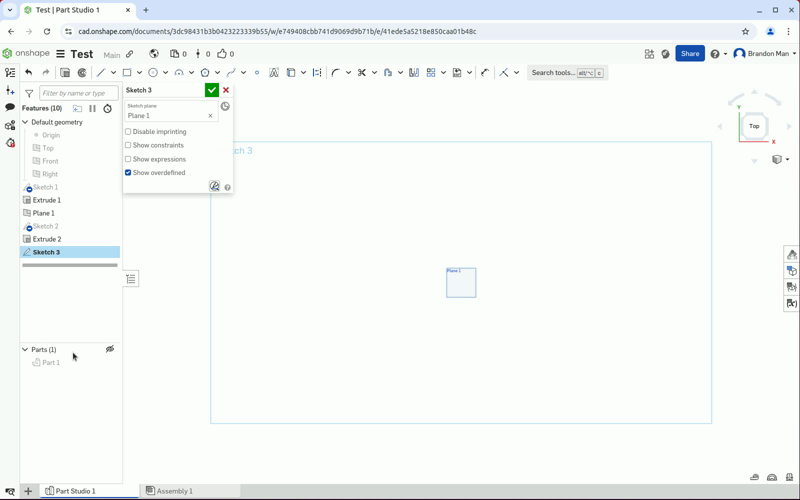
key(l)
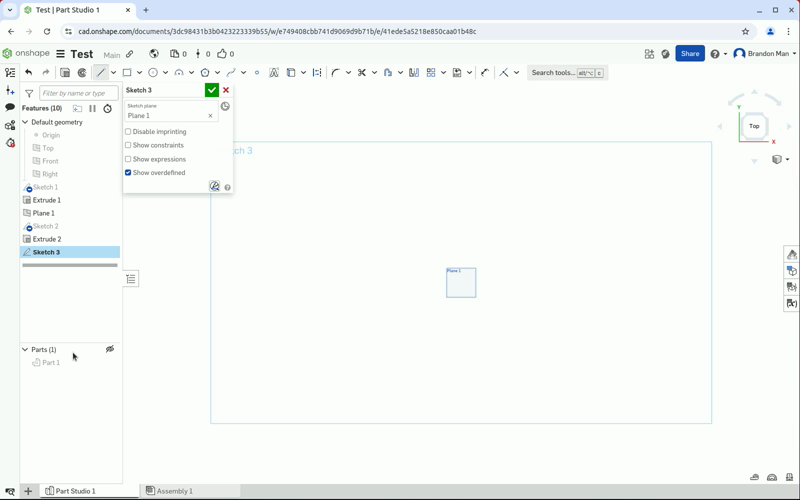
key_down(shift)
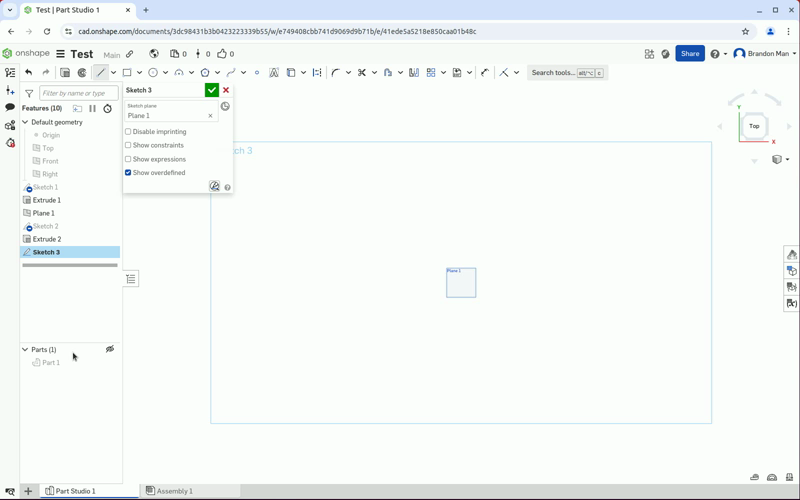
mouse_move(401, 282)
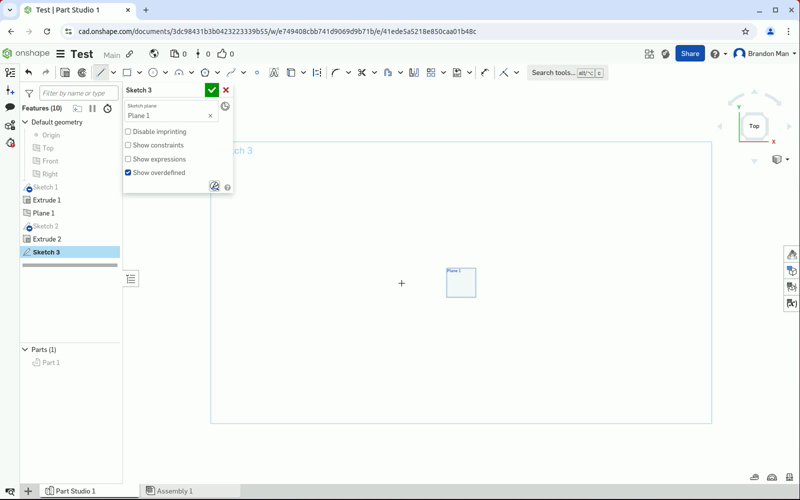
click(401, 282)
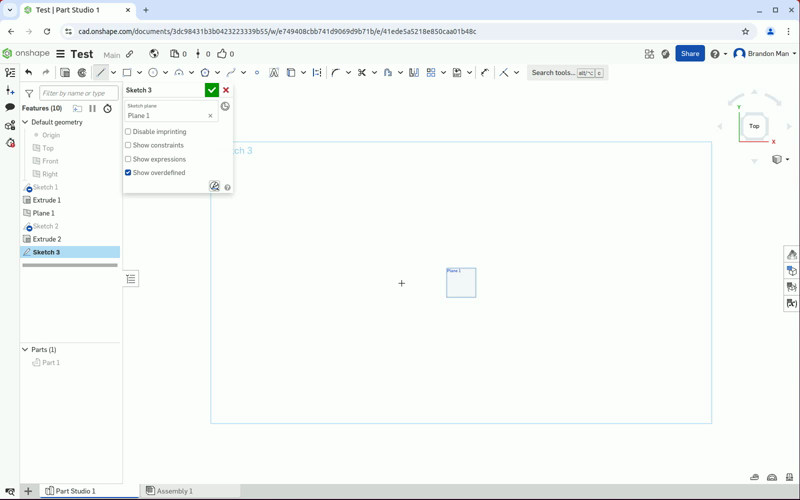
key_up(shift)
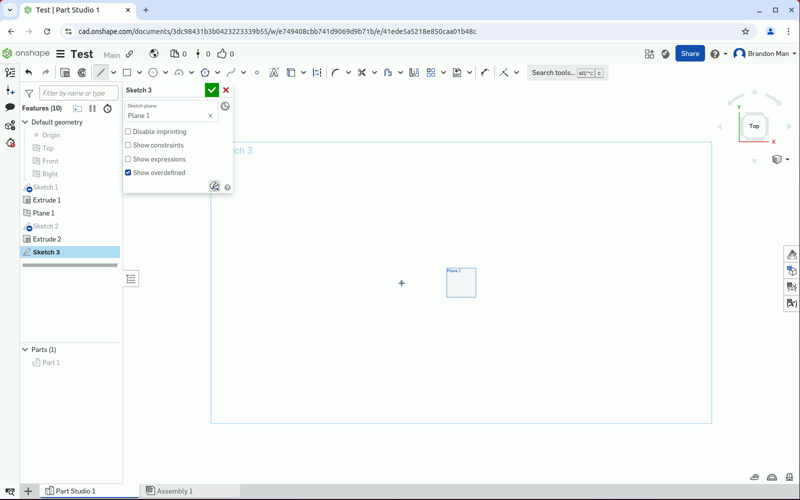
key_down(shift)
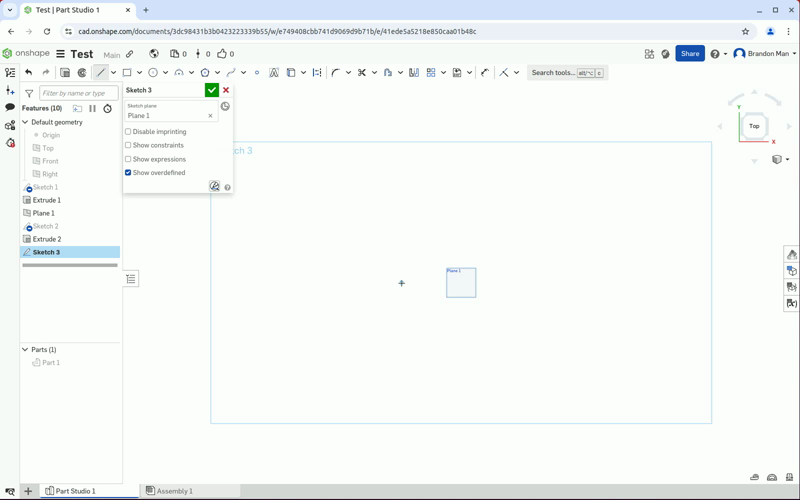
mouse_move(520, 282)
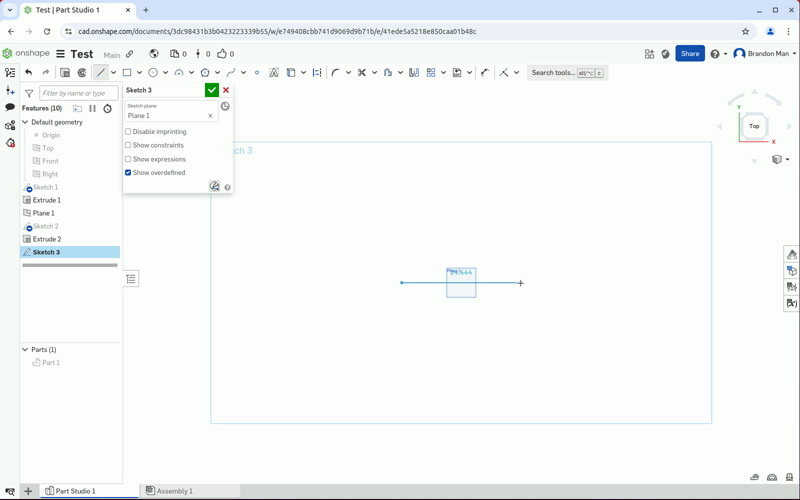
click(520, 282)
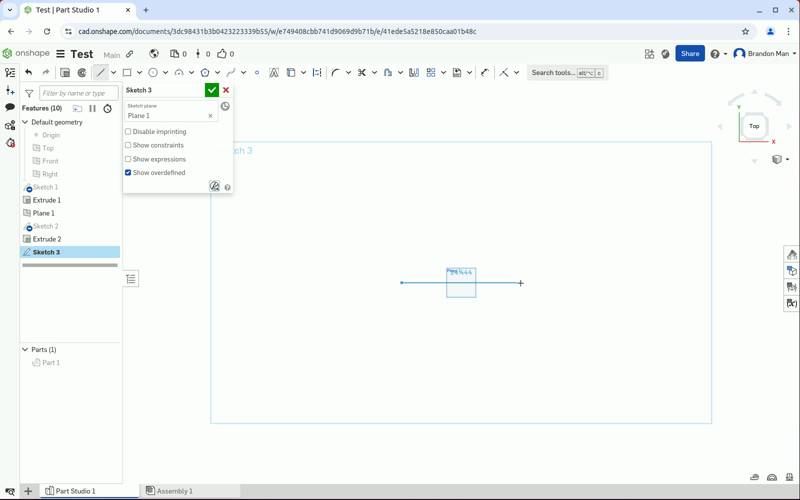
key_up(shift)
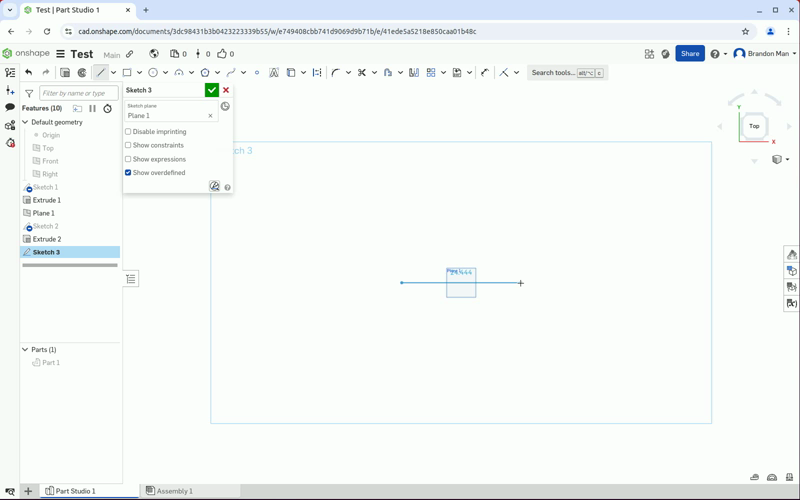
key_down(shift)
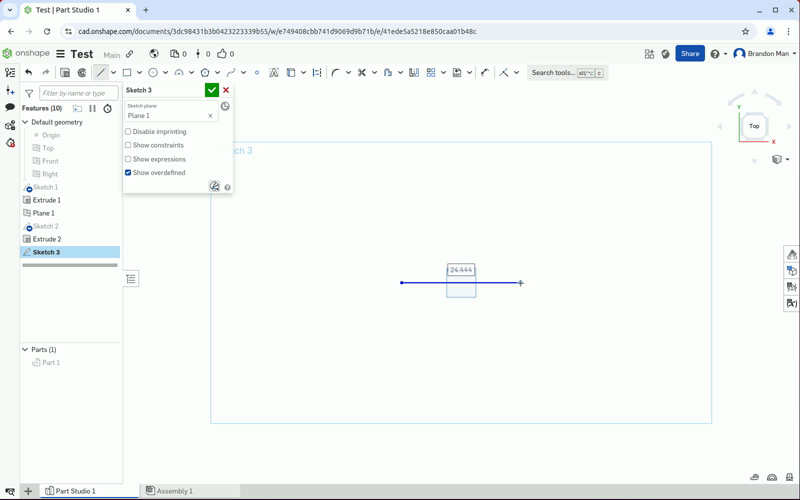
mouse_move(550, 282)
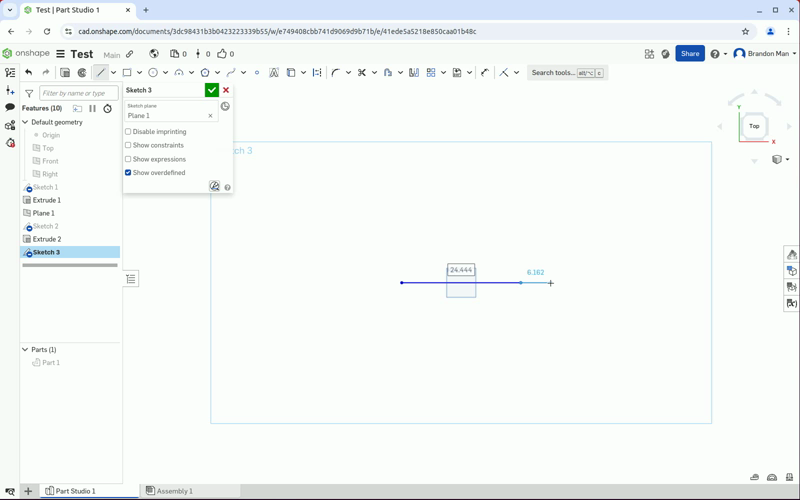
mouse_move(520, 281)
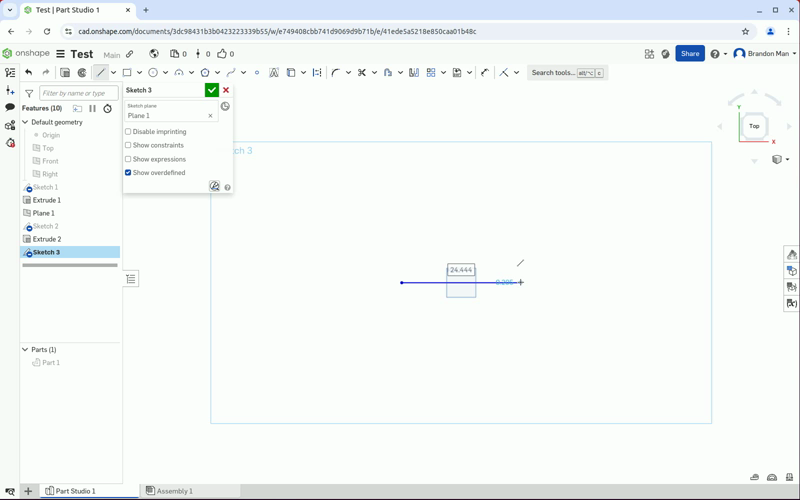
scroll(6)
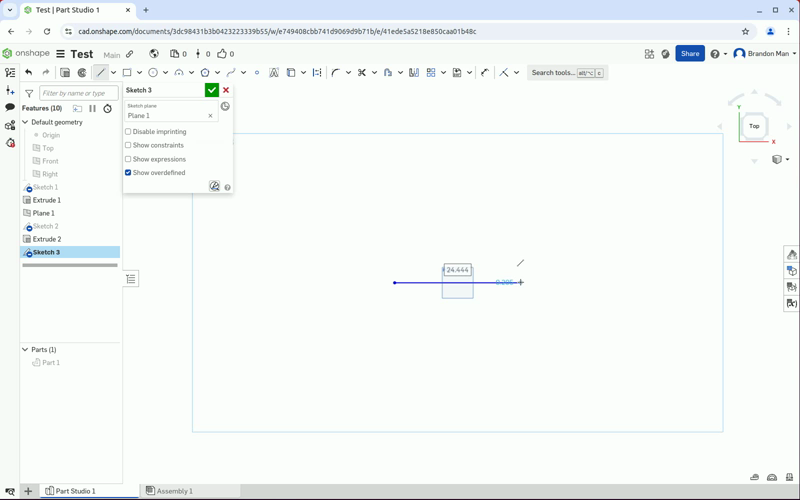
scroll(6)
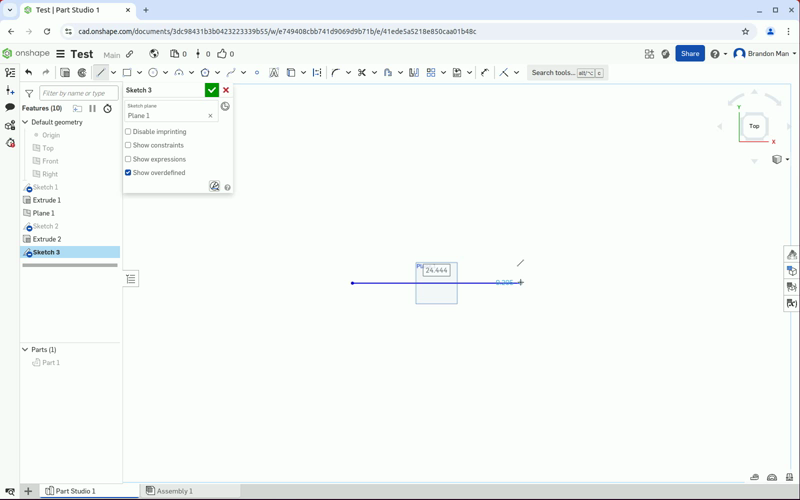
scroll(6)
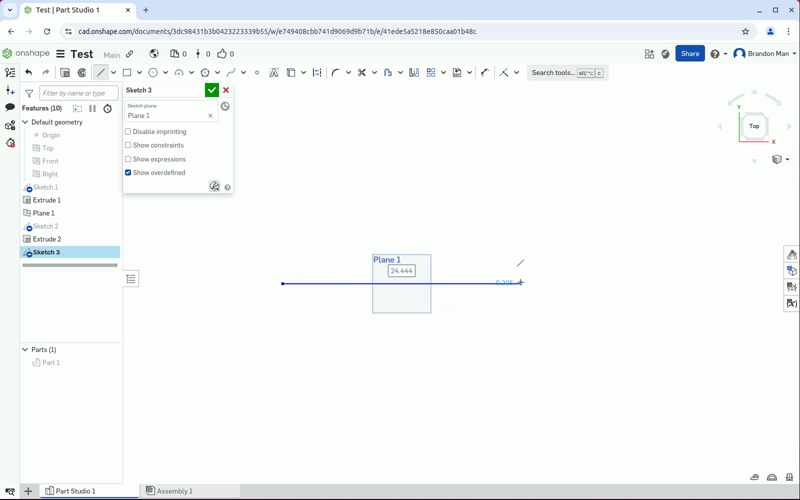
scroll(6)
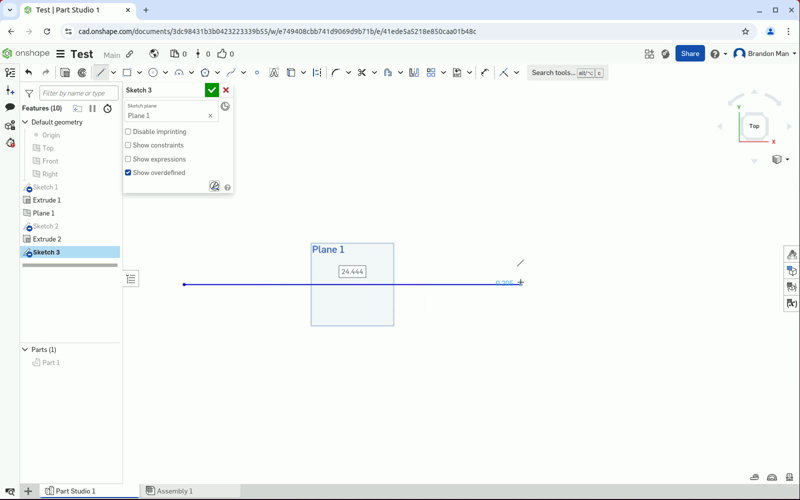
scroll(6)
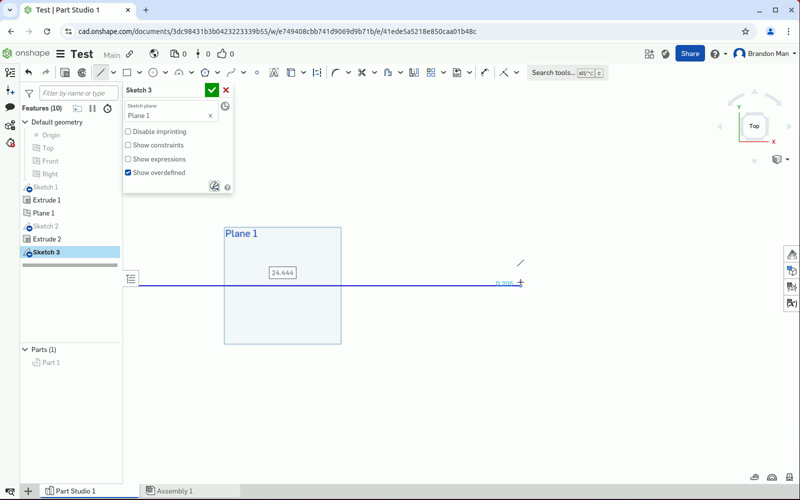
scroll(6)
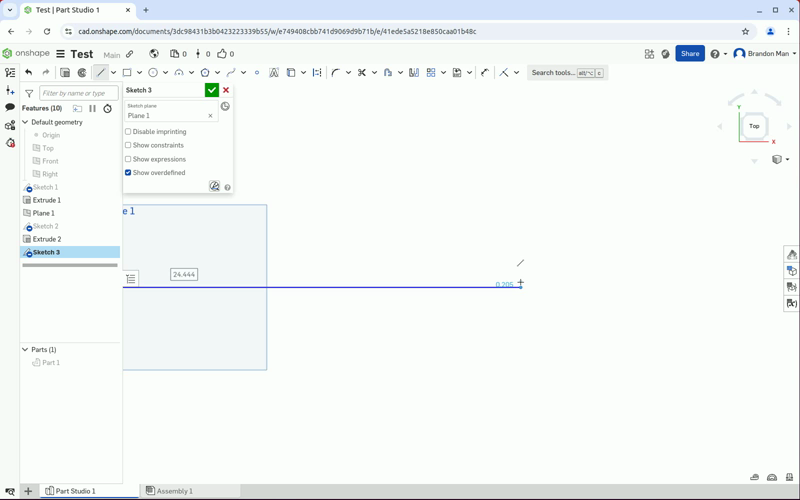
scroll(6)
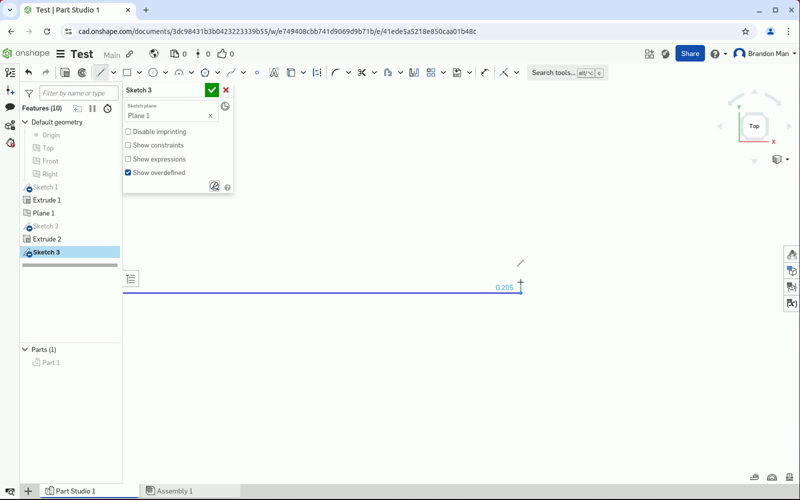
click(520, 281)
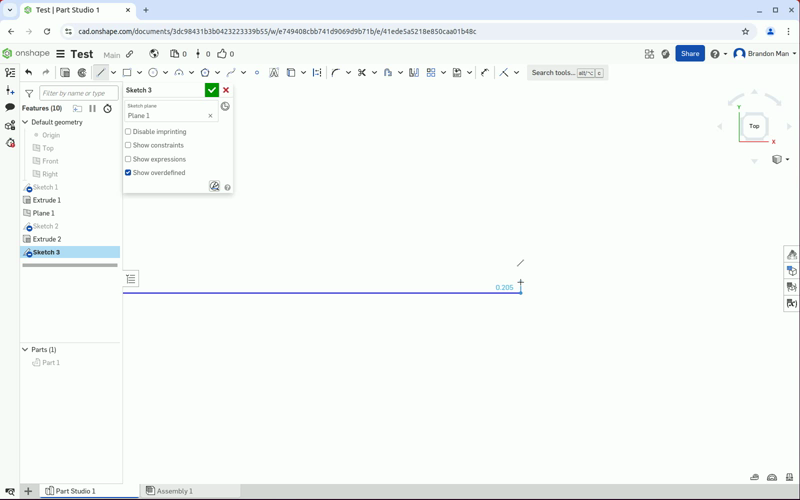
scroll(-6)
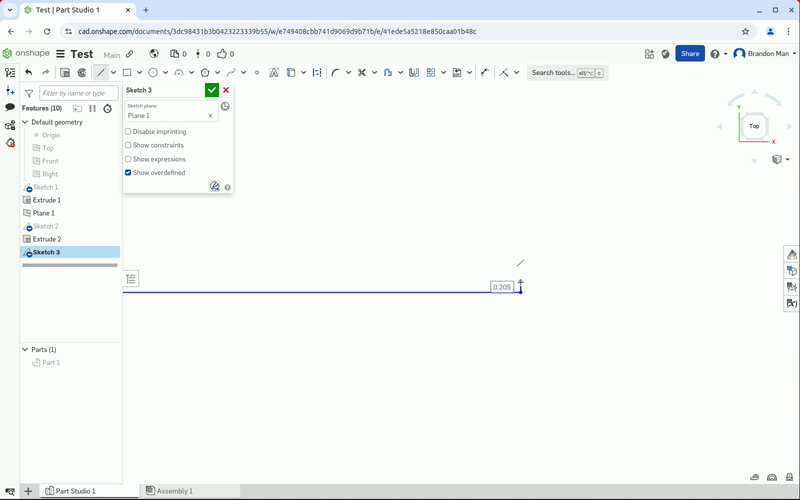
scroll(-6)
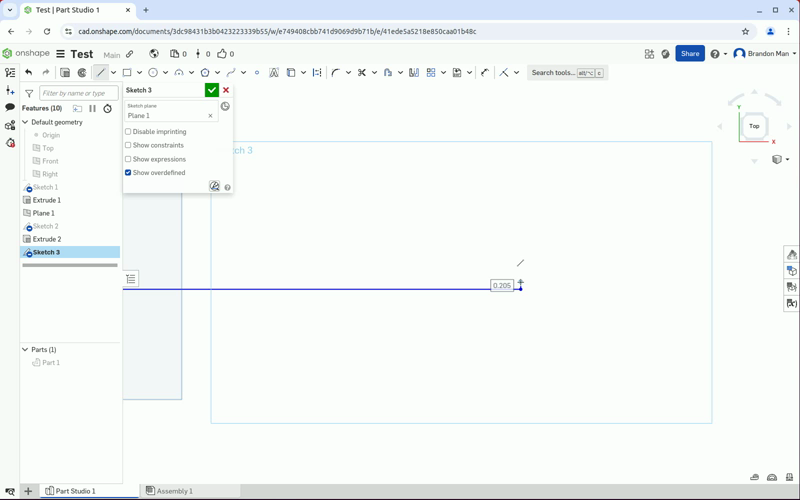
scroll(-6)
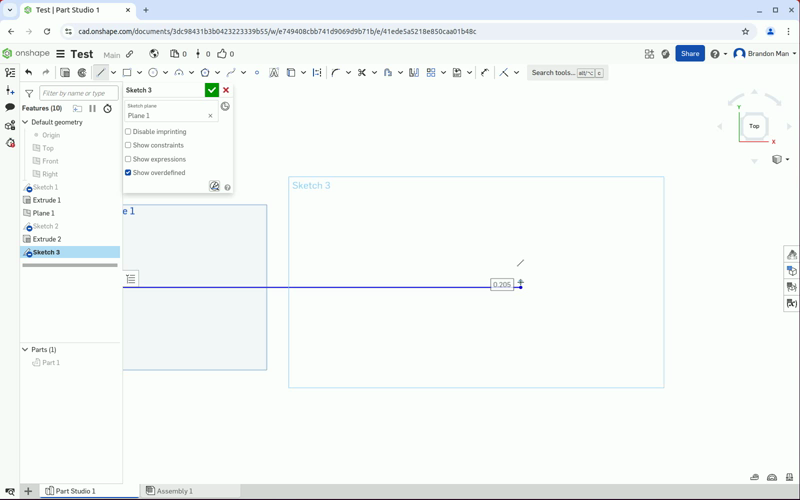
scroll(-6)
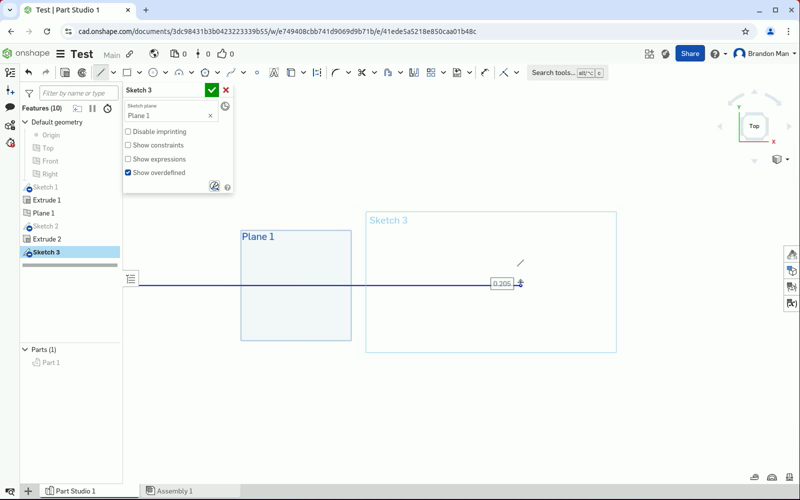
scroll(-6)
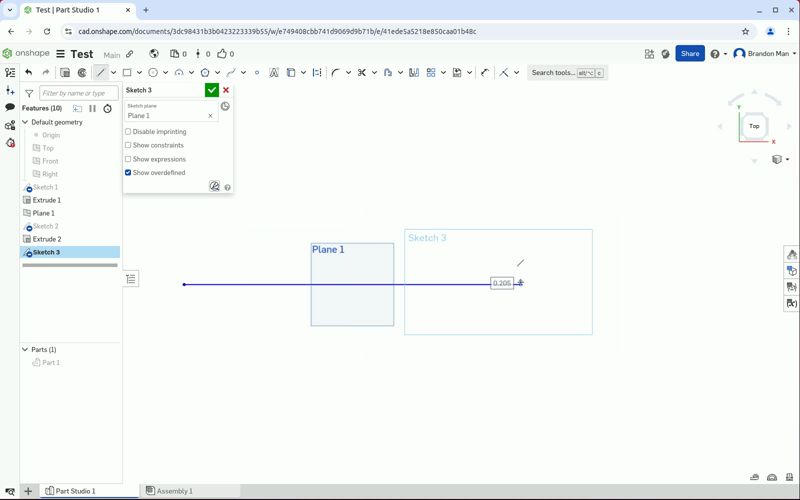
scroll(-6)
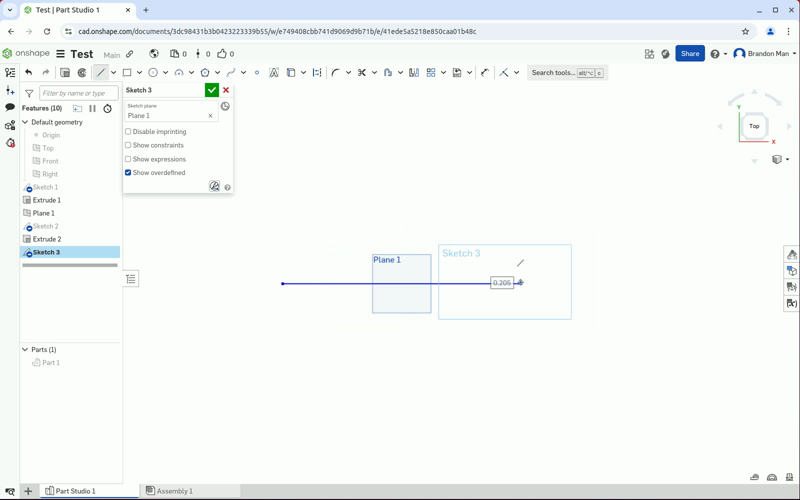
scroll(-6)
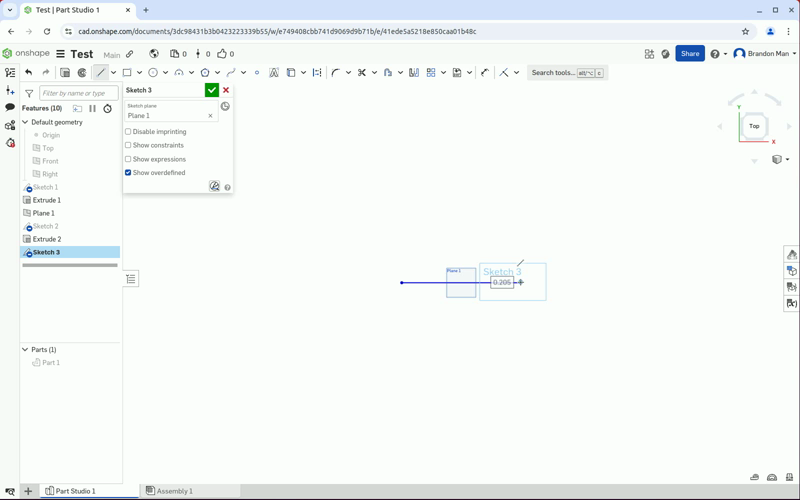
key_up(shift)
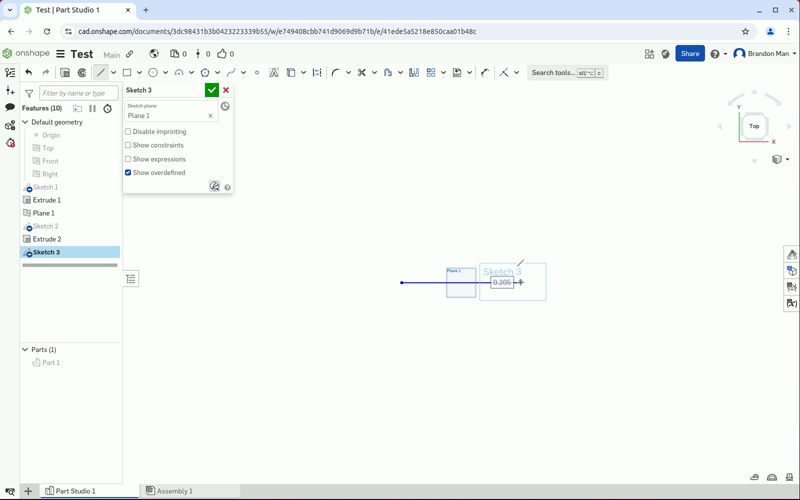
key_down(shift)
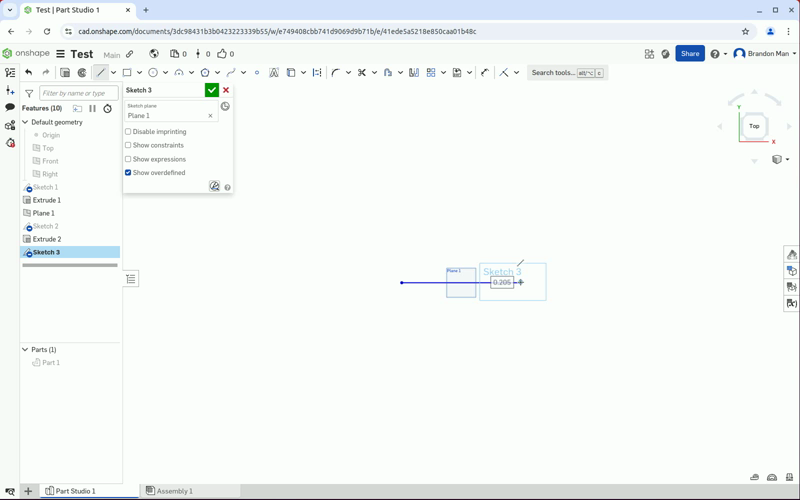
mouse_move(401, 281)
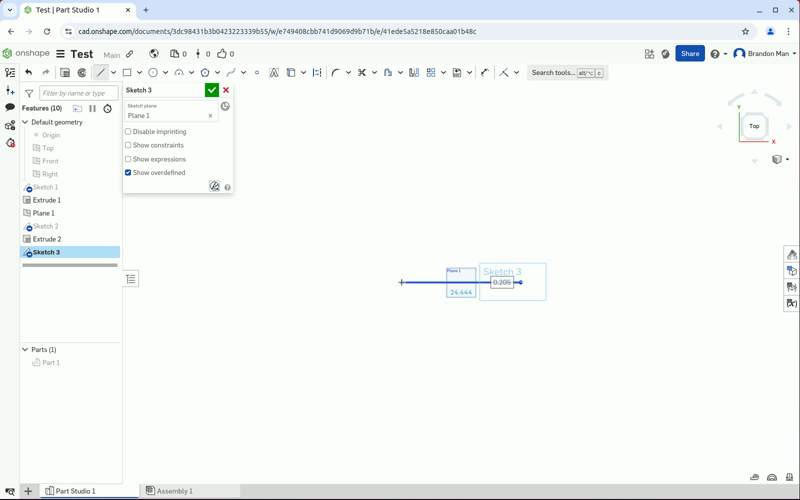
scroll(6)
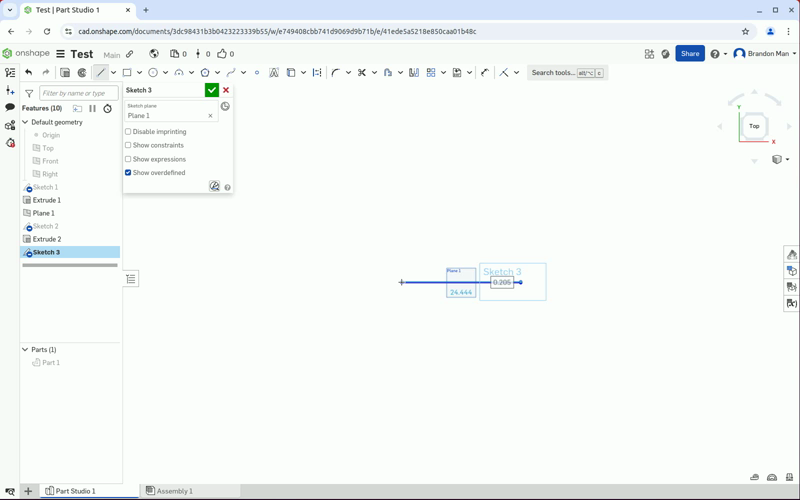
scroll(6)
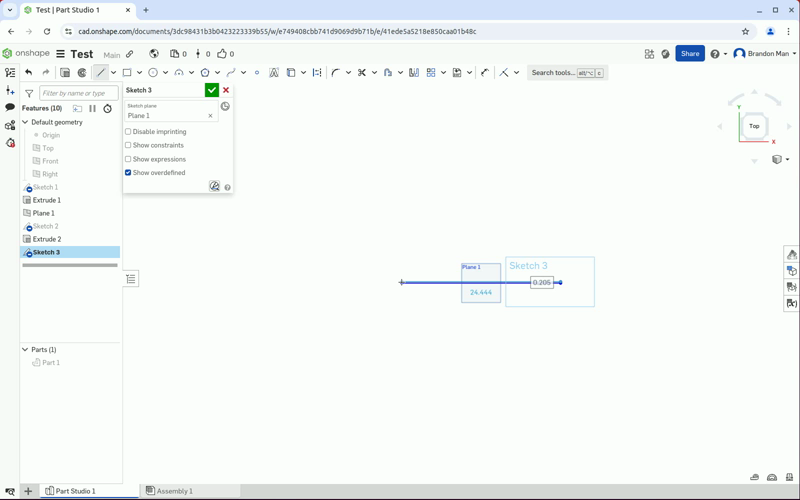
scroll(6)
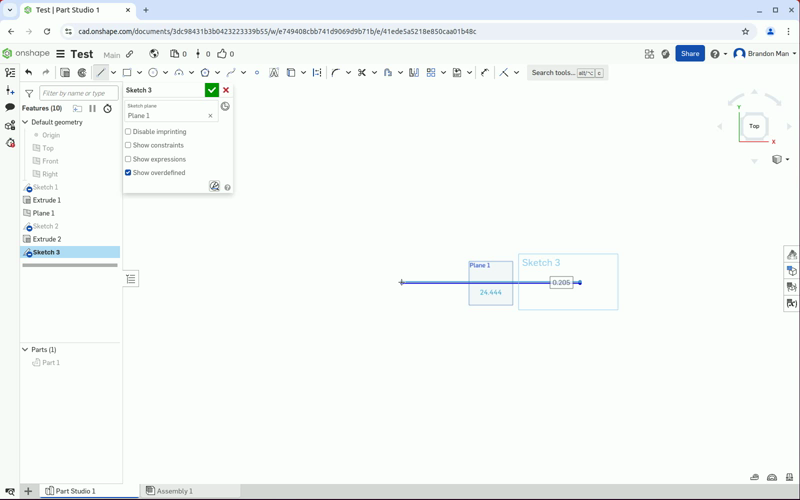
scroll(6)
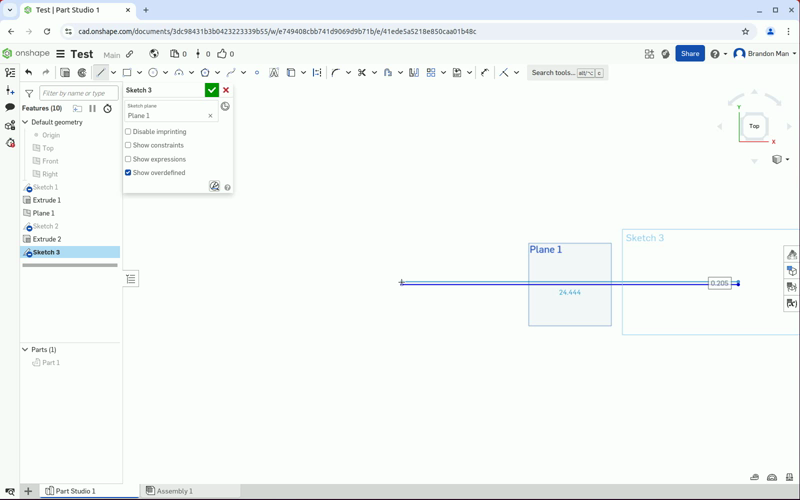
scroll(6)
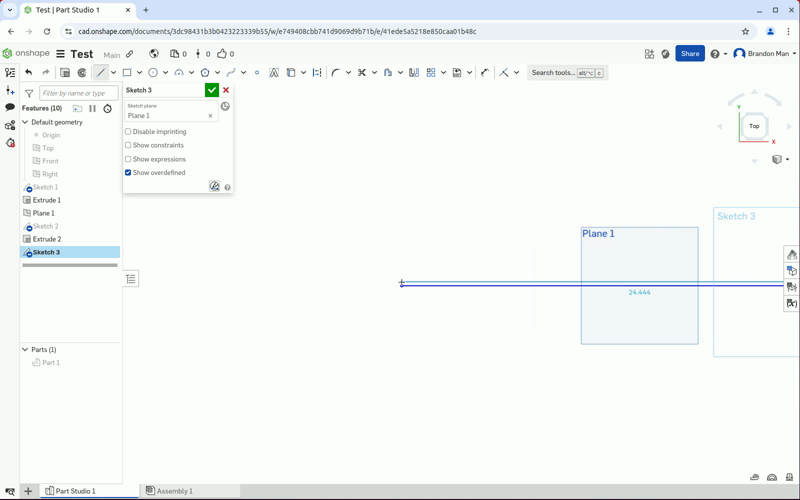
scroll(6)
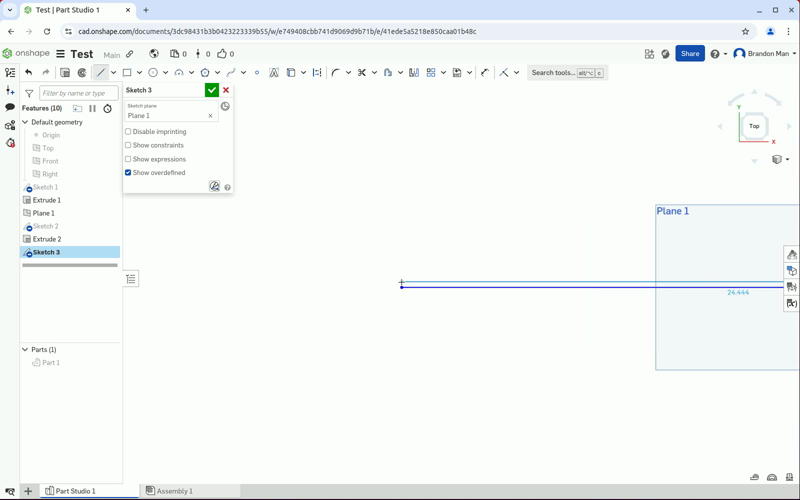
scroll(6)
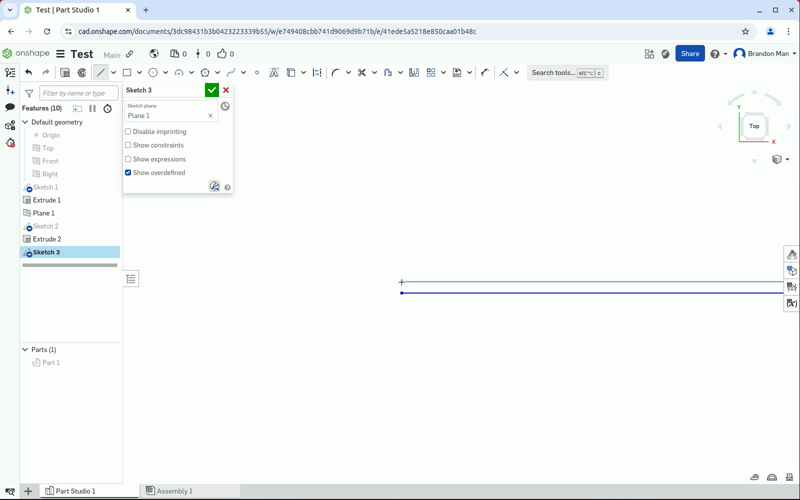
click(401, 281)
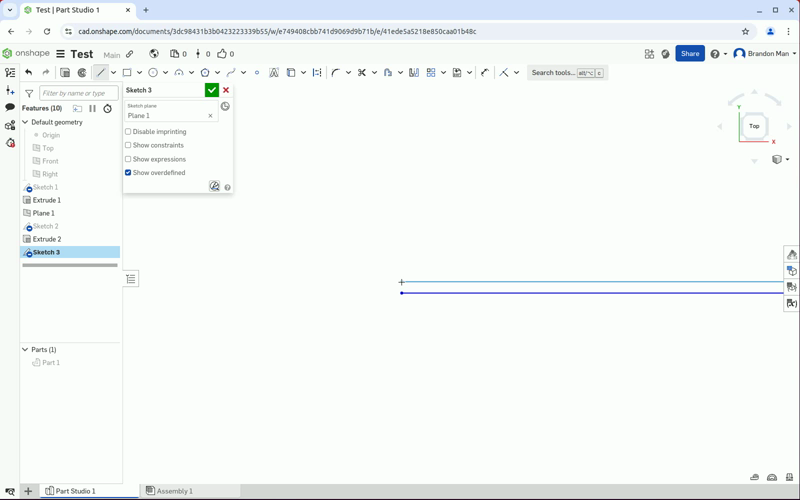
scroll(-6)
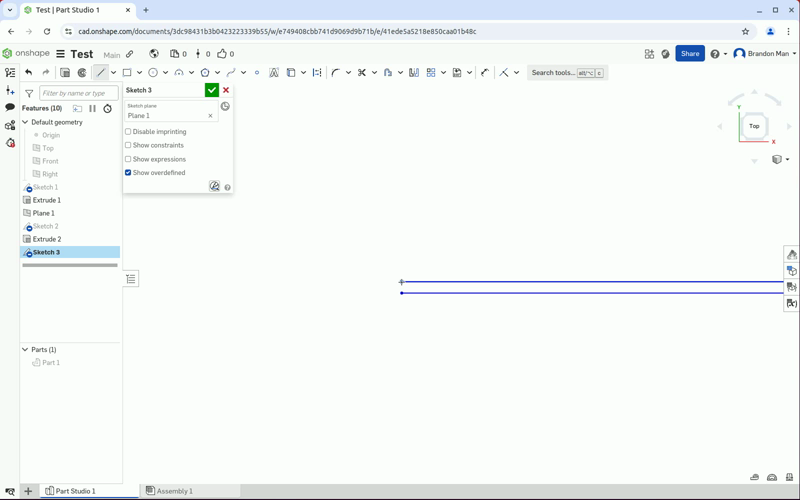
scroll(-6)
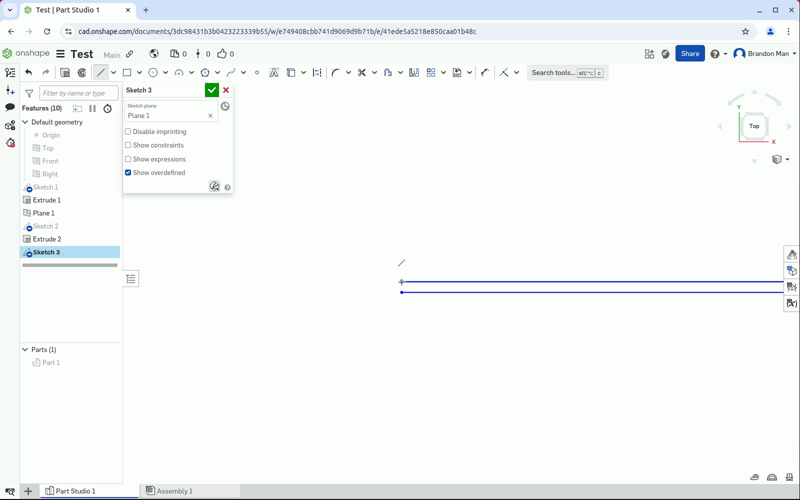
scroll(-6)
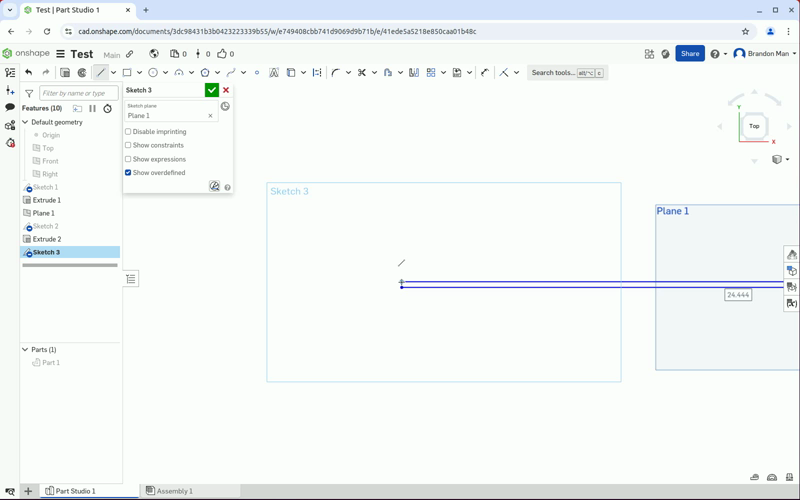
scroll(-6)
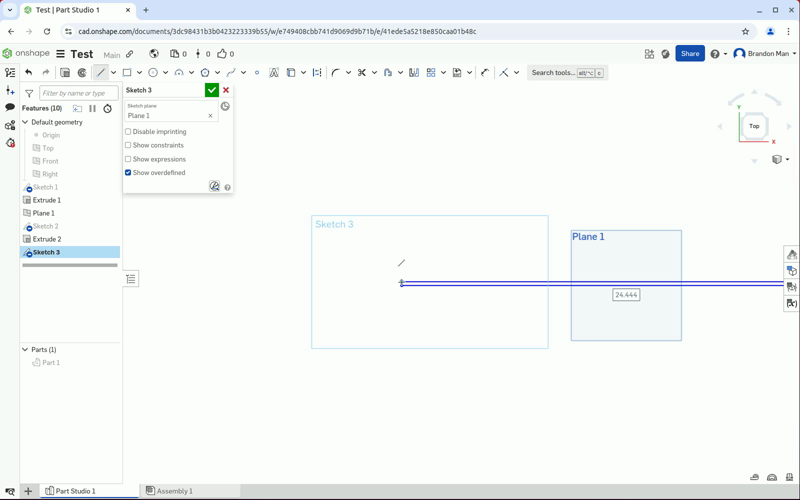
scroll(-6)
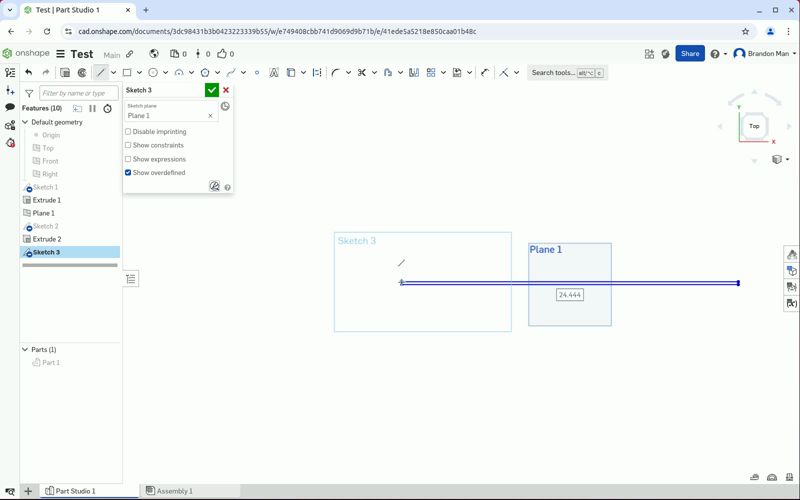
scroll(-6)
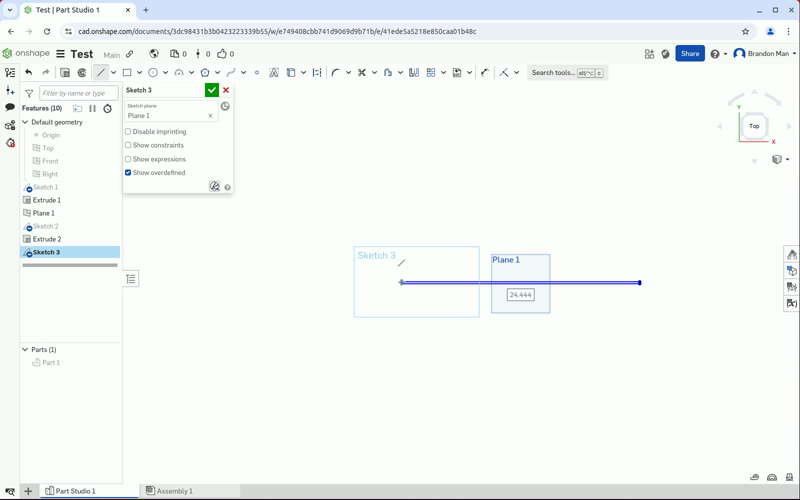
scroll(-6)
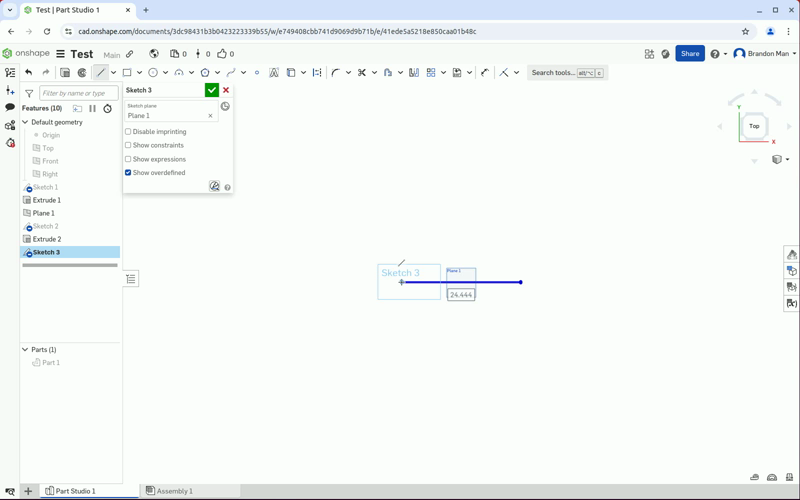
key_up(shift)
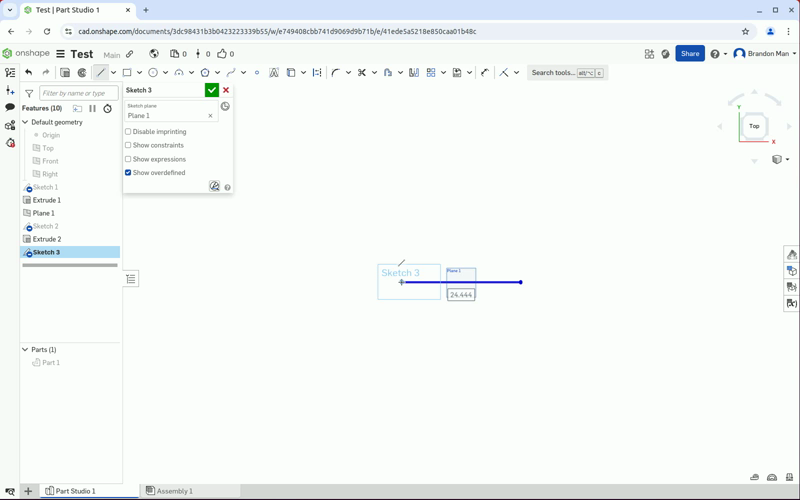
mouse_move(431, 281)
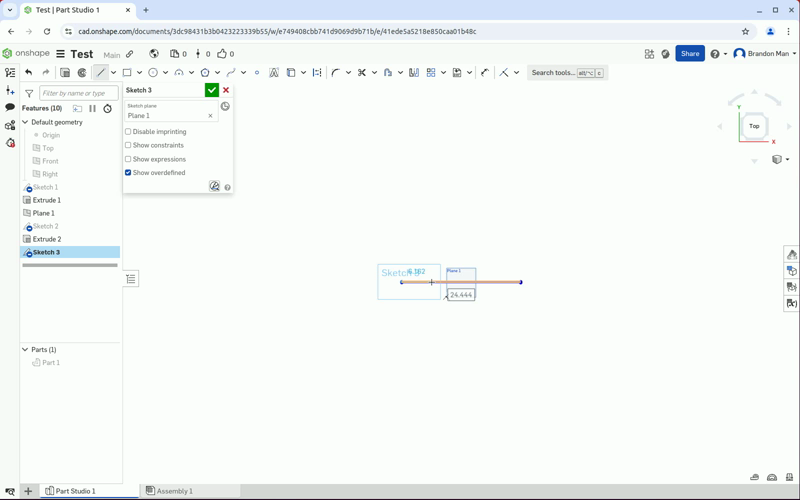
key_down(shift)
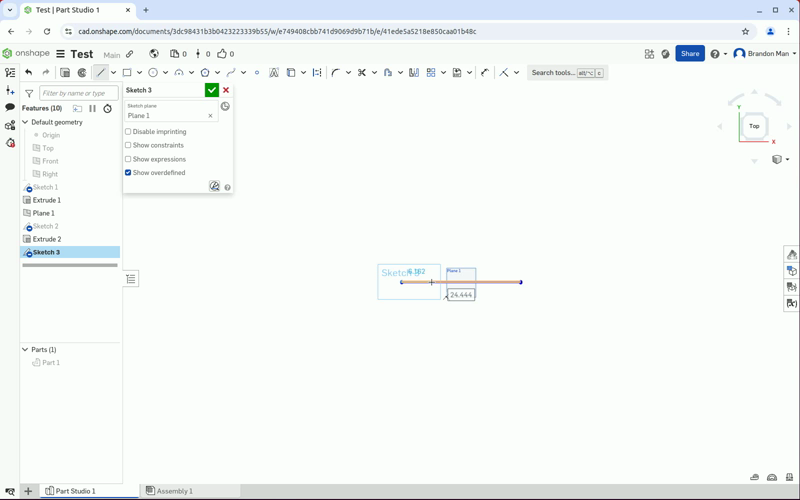
mouse_move(401, 282)
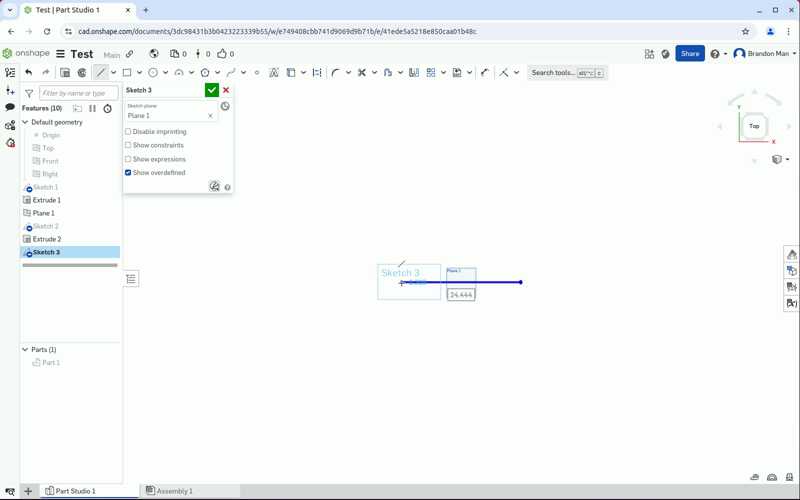
scroll(6)
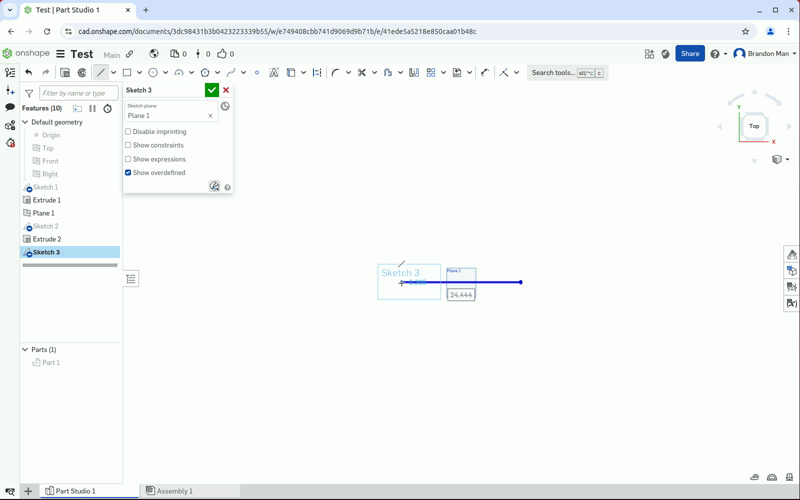
scroll(6)
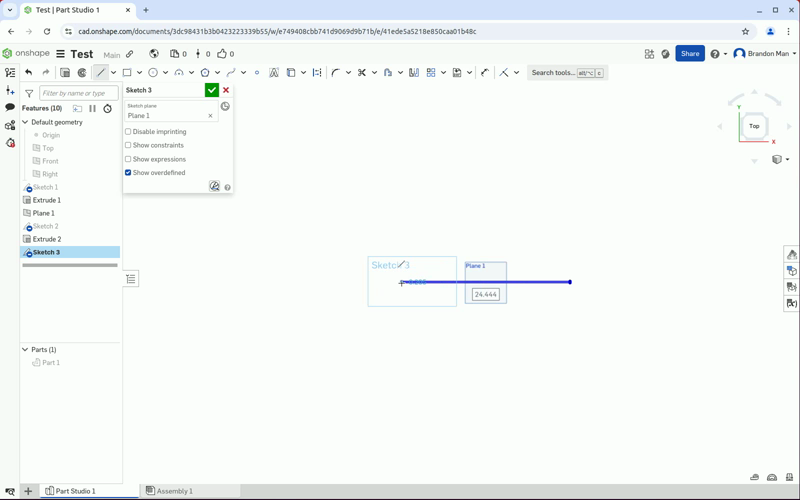
scroll(6)
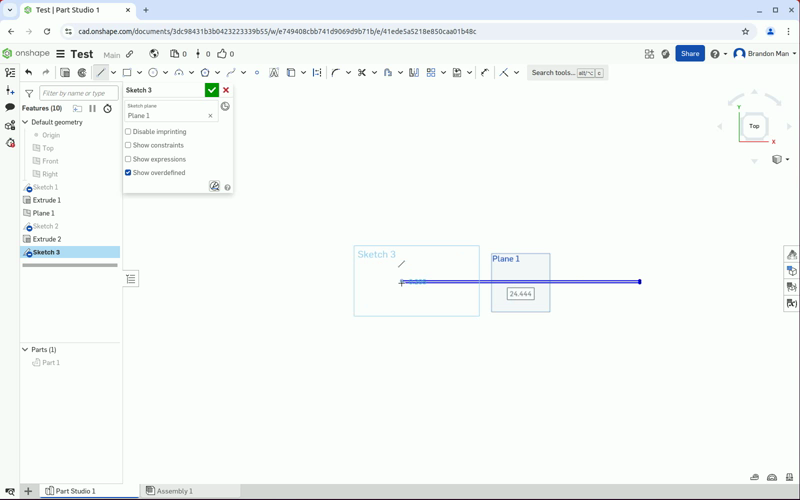
scroll(6)
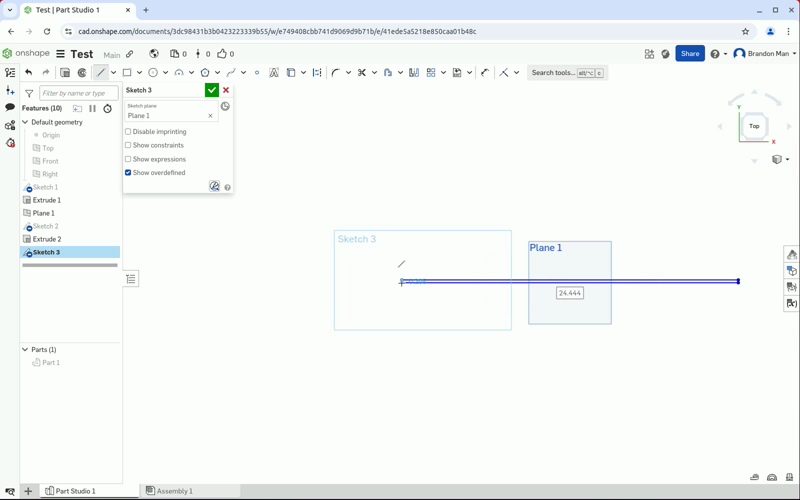
scroll(6)
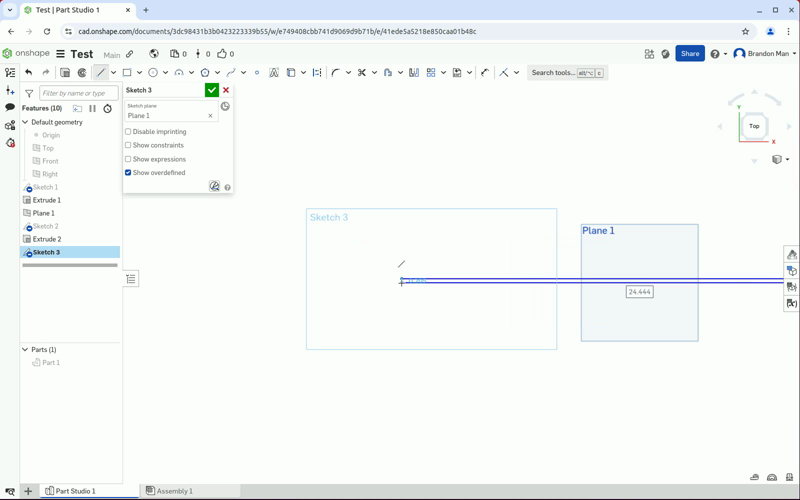
scroll(6)
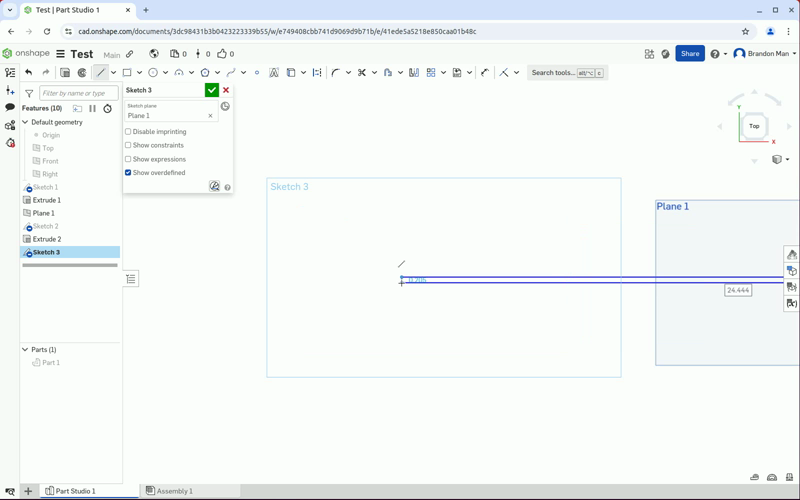
scroll(6)
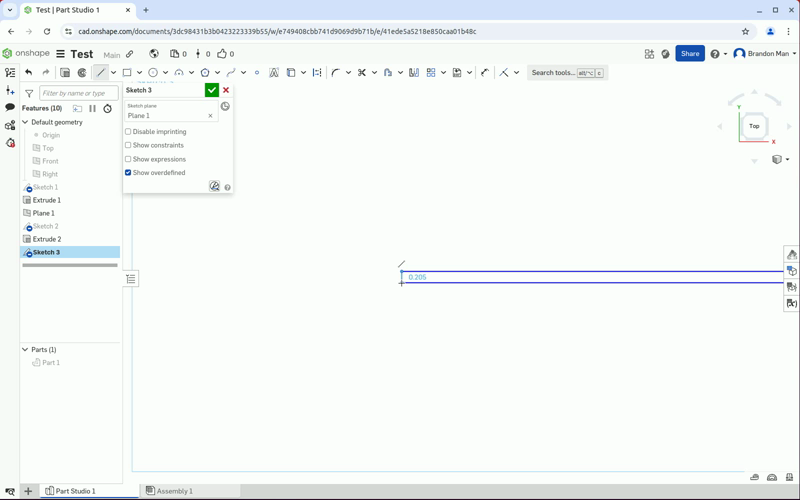
key_up(shift)
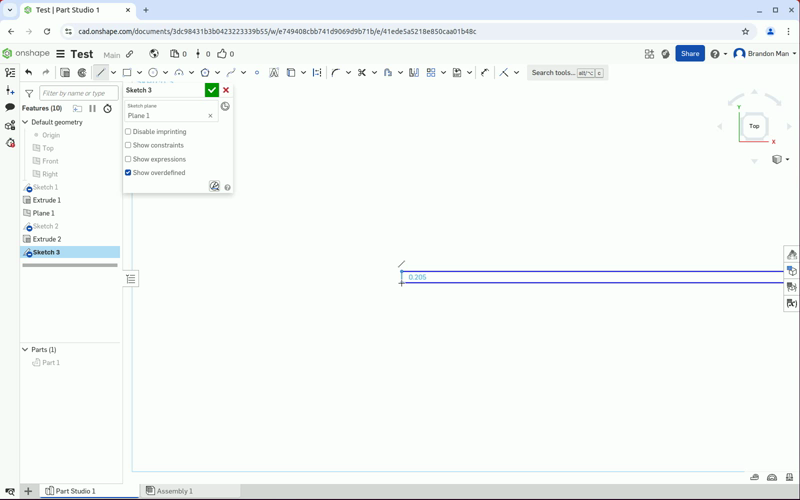
click(401, 282)
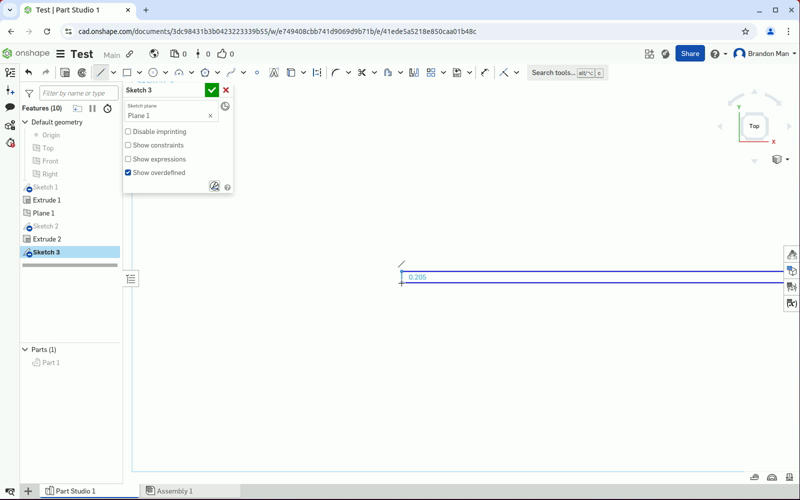
scroll(-6)
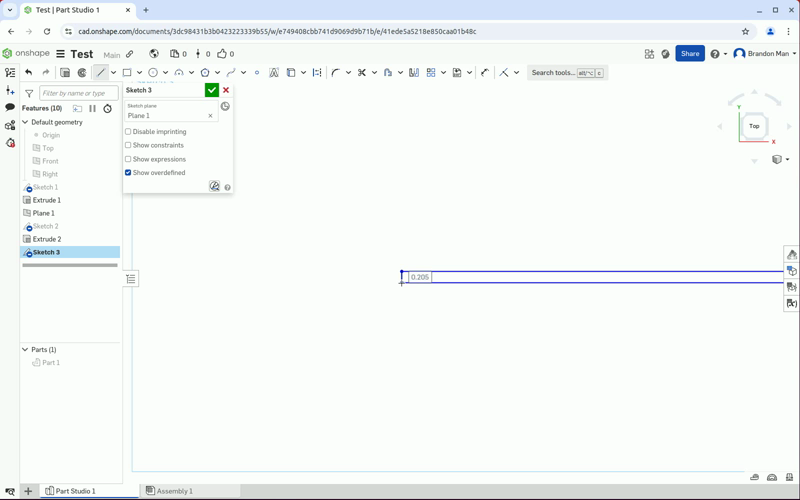
scroll(-6)
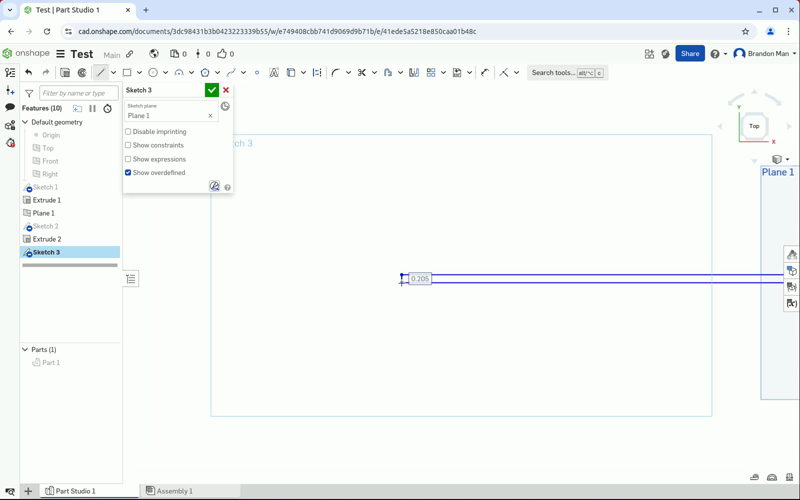
scroll(-6)
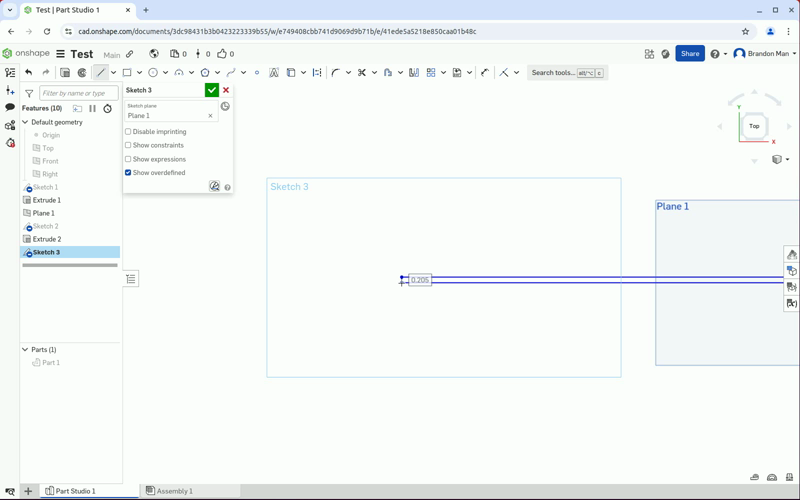
scroll(-6)
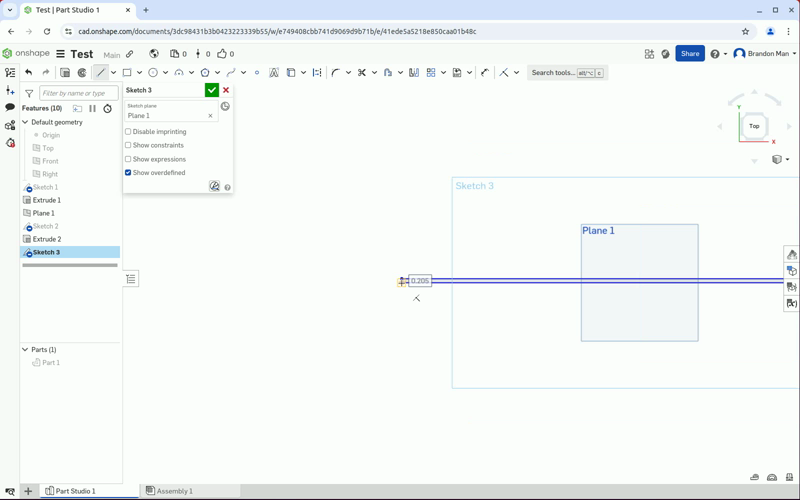
scroll(-6)
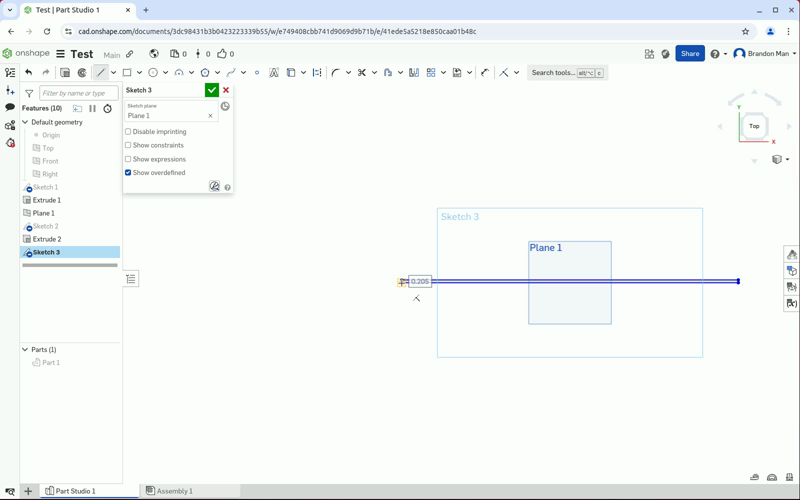
scroll(-6)
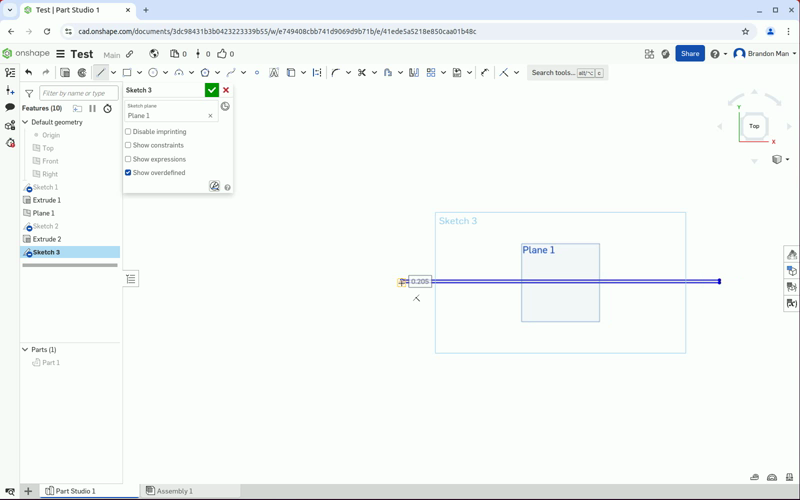
scroll(-6)
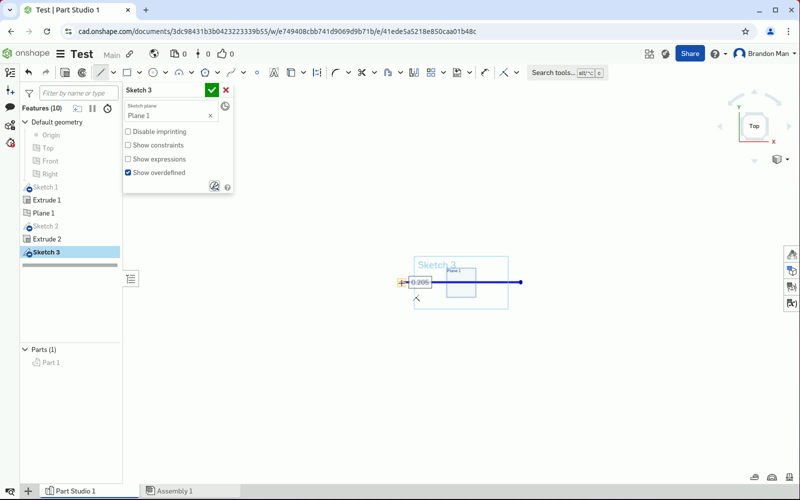
key(esc)
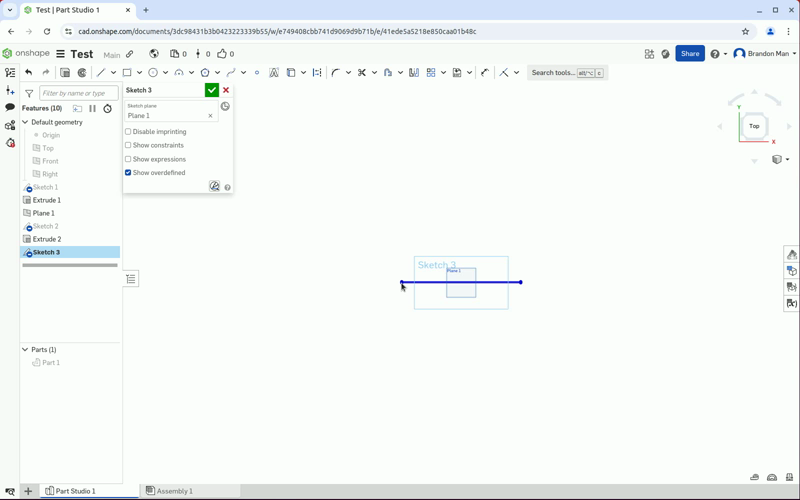
mouse_move(449, 282)
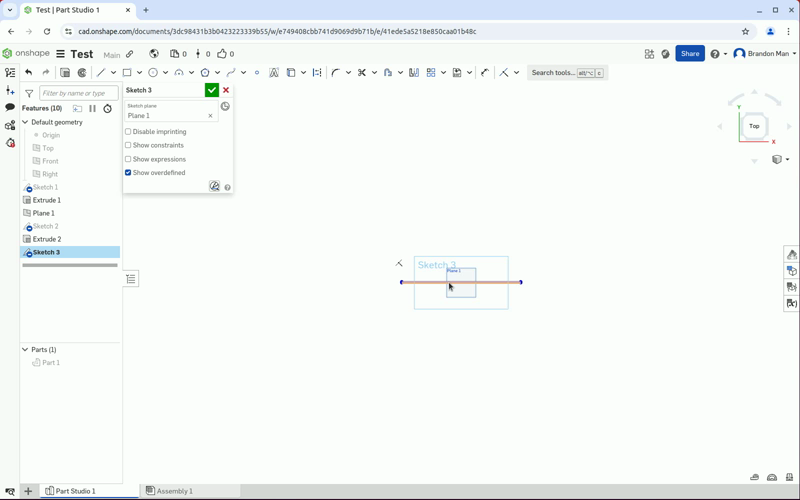
scroll(6)
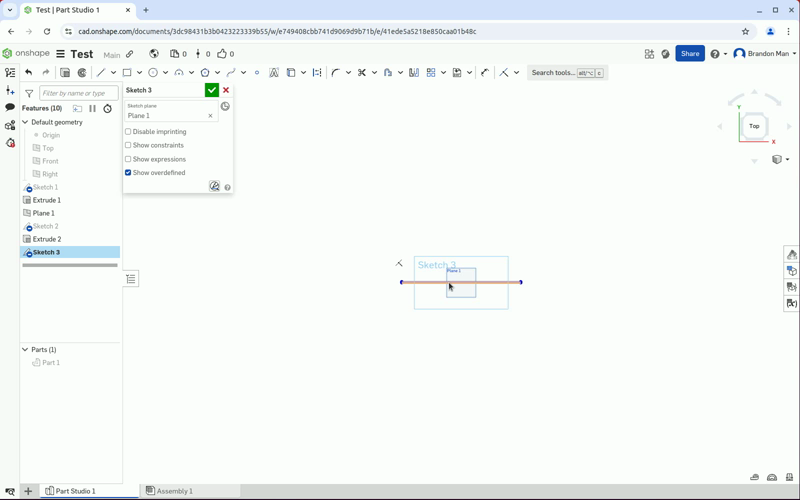
scroll(6)
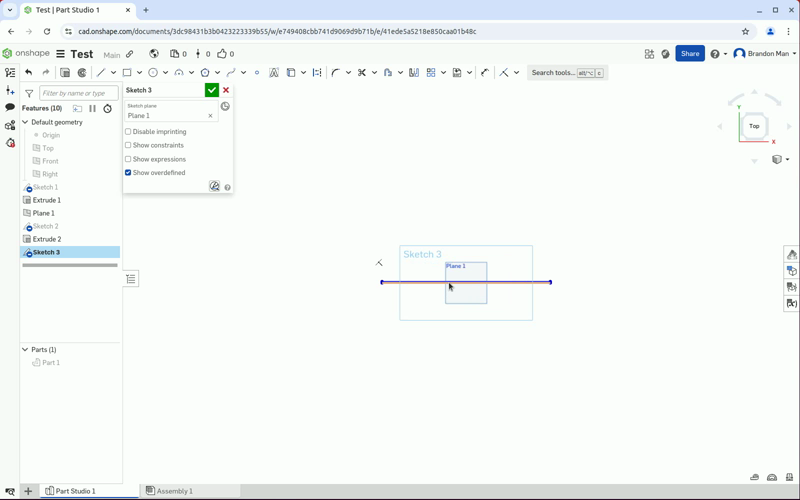
scroll(6)
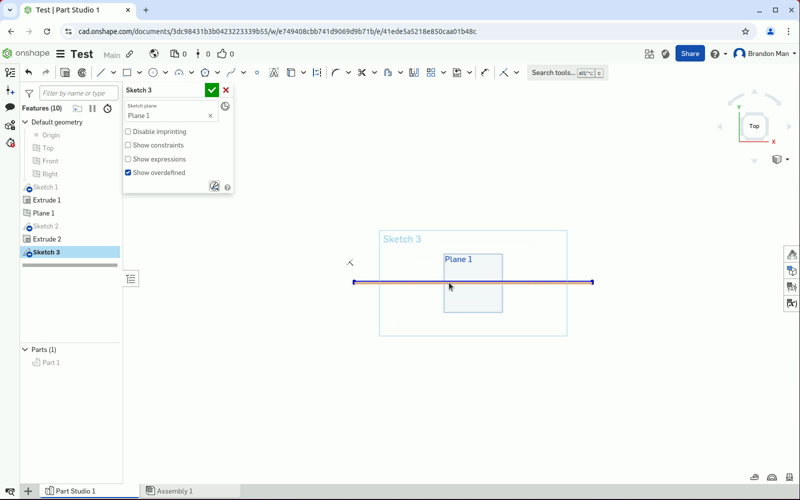
scroll(6)
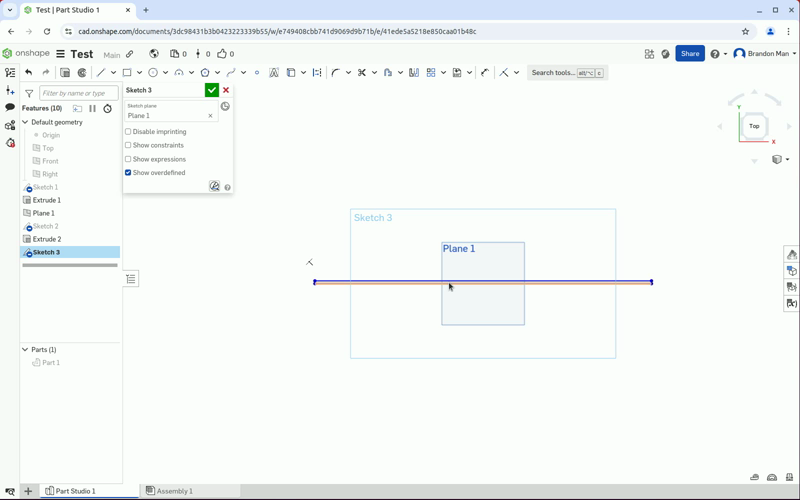
scroll(6)
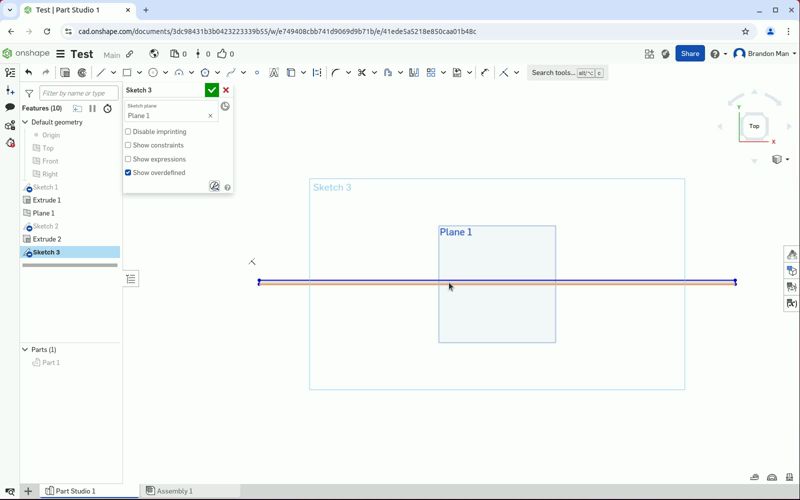
scroll(6)
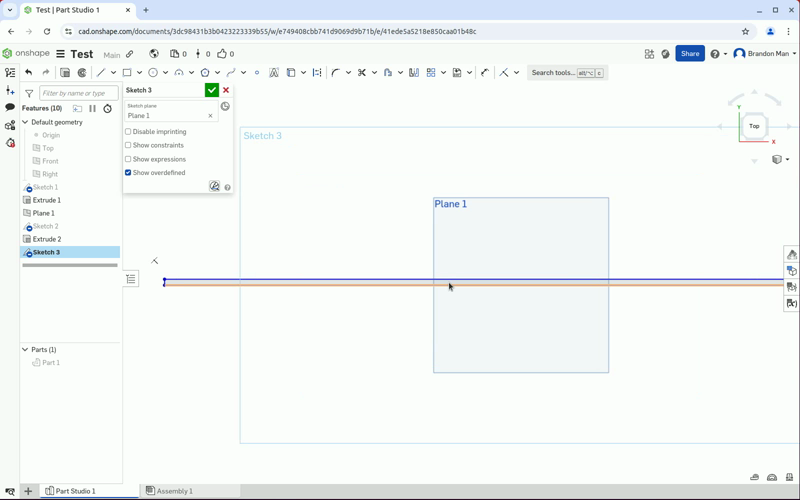
scroll(6)
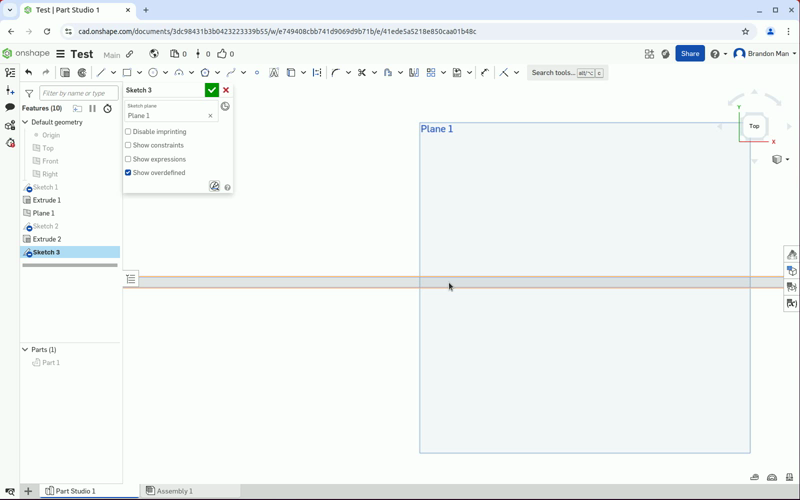
click(449, 282)
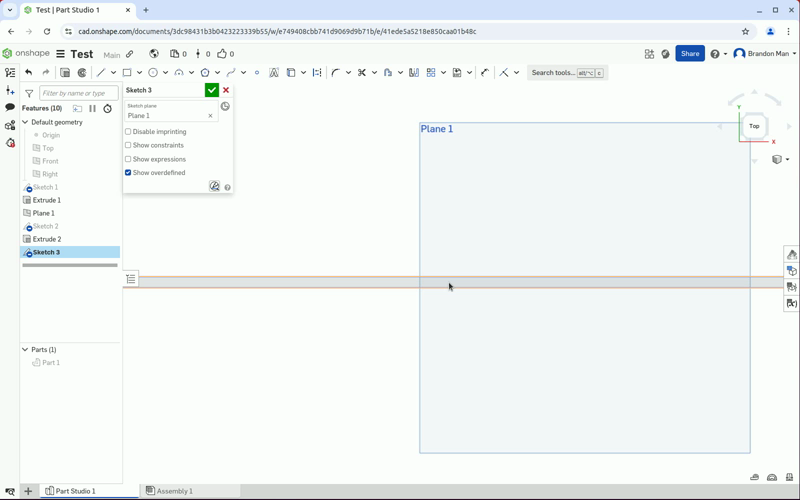
scroll(-6)
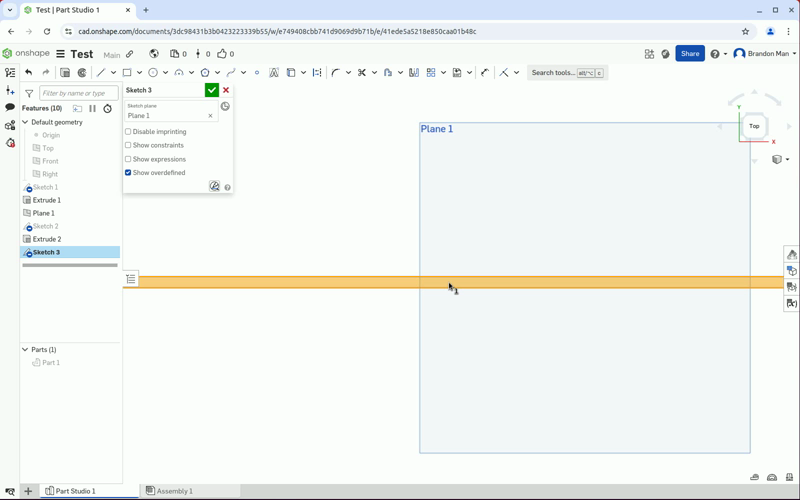
scroll(-6)
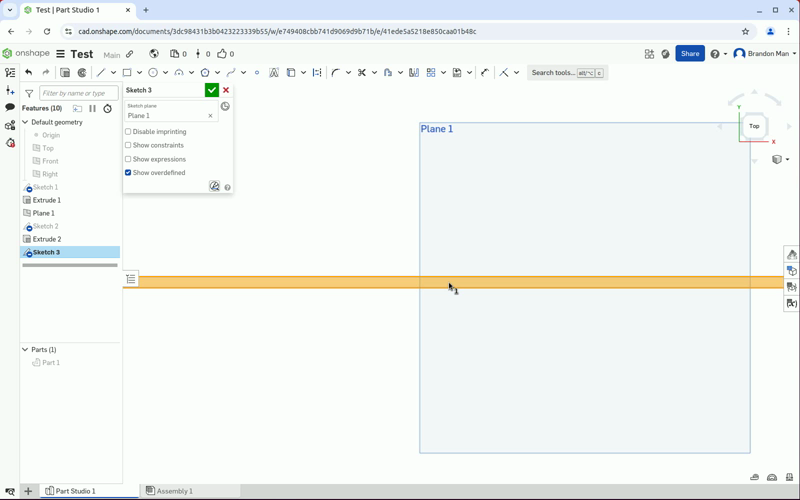
scroll(-6)
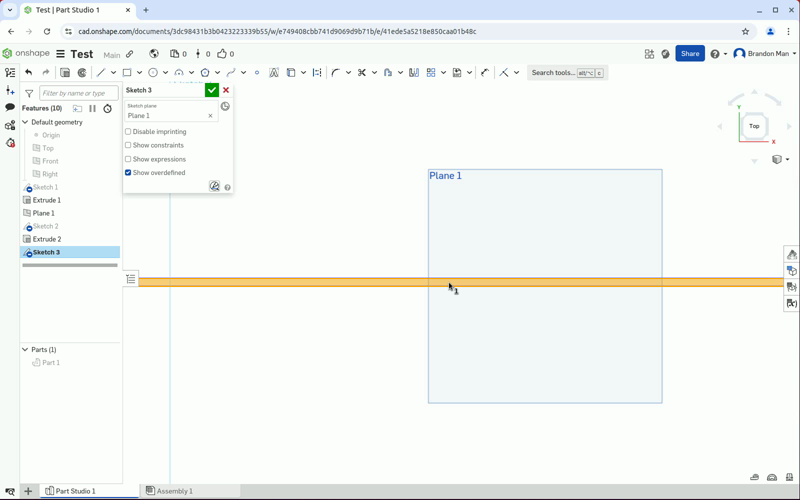
scroll(-6)
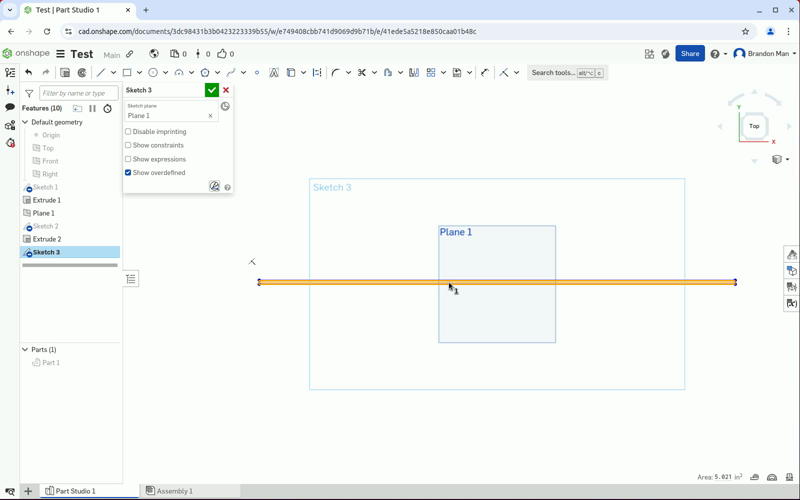
scroll(-6)
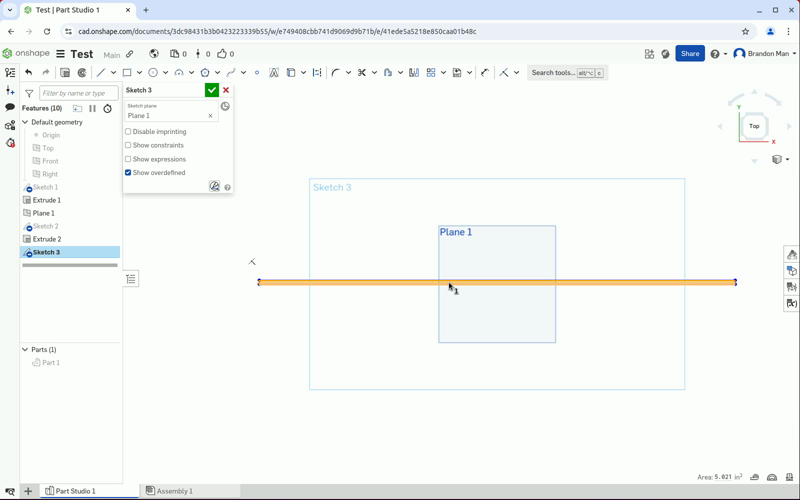
scroll(-6)
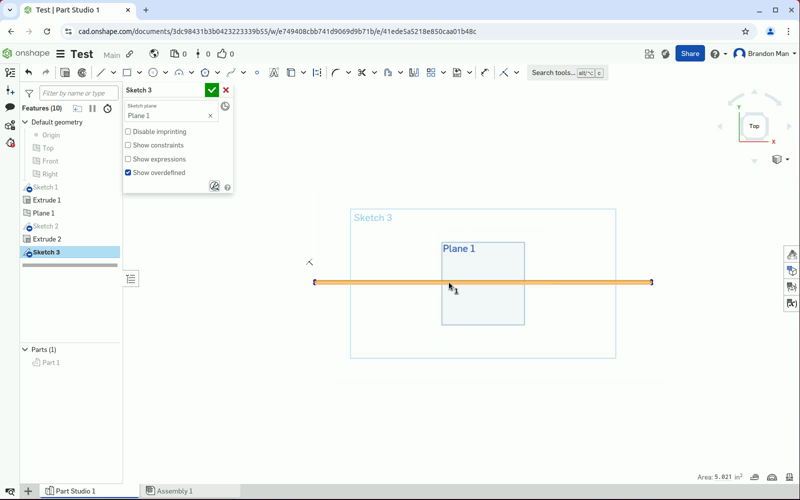
scroll(-6)
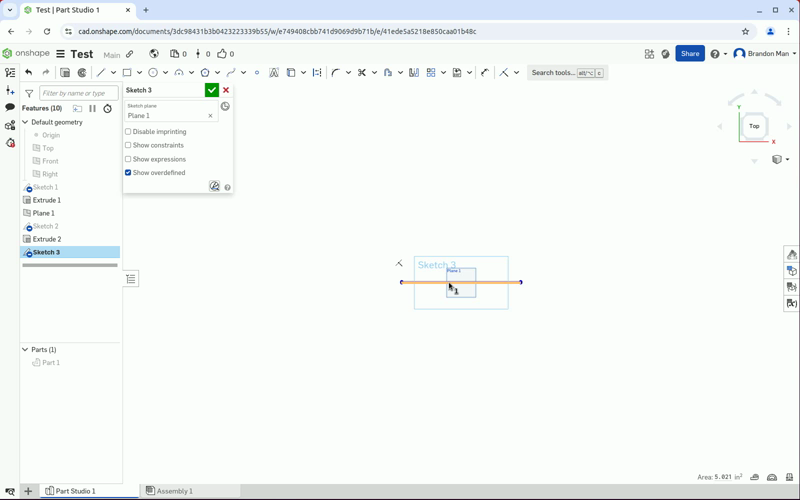
mouse_move(73, 352)
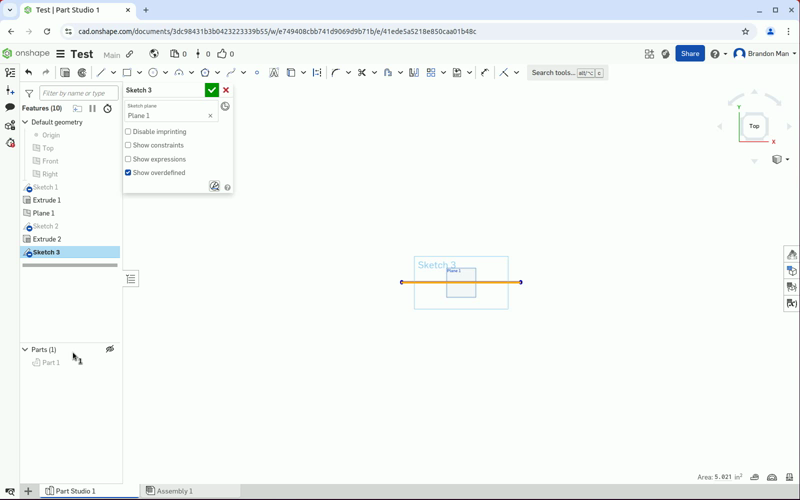
key(shift+y)
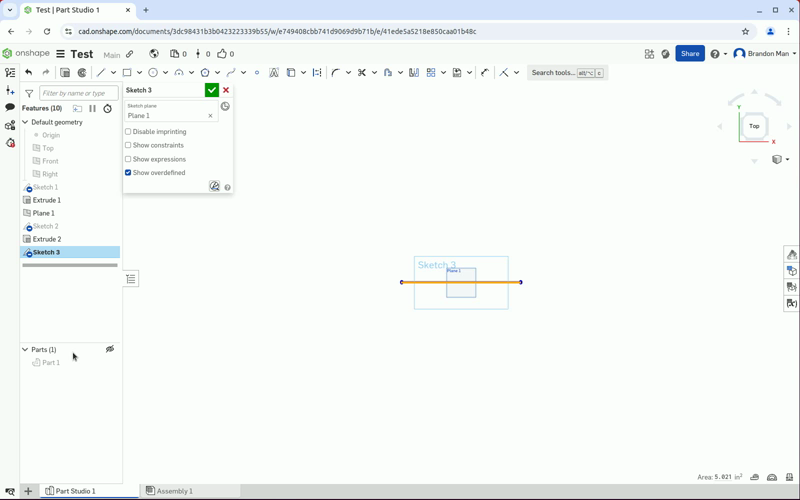
key(shift+e)
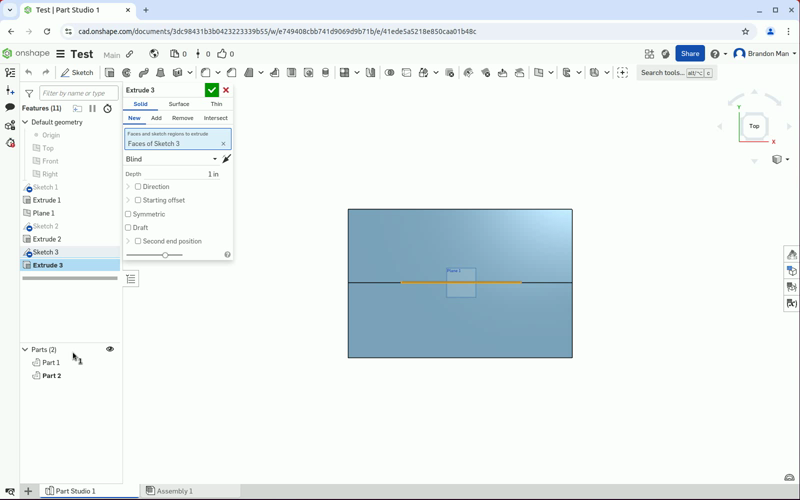
mouse_move(143, 106)
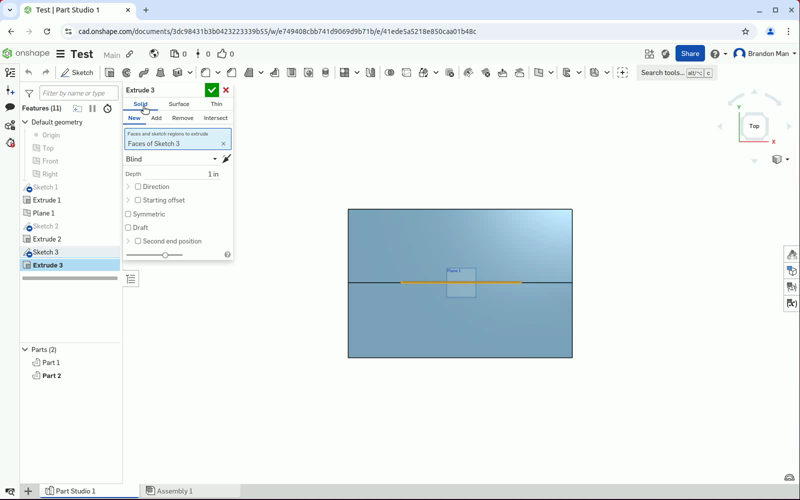
click(143, 106)
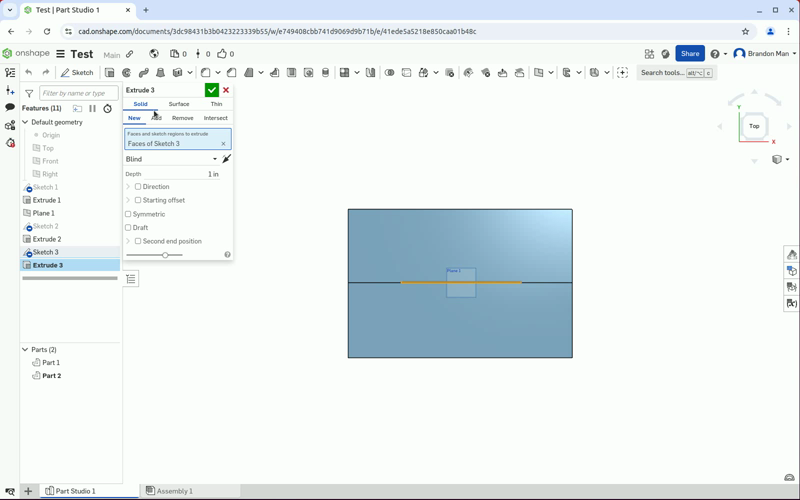
mouse_move(186, 120)
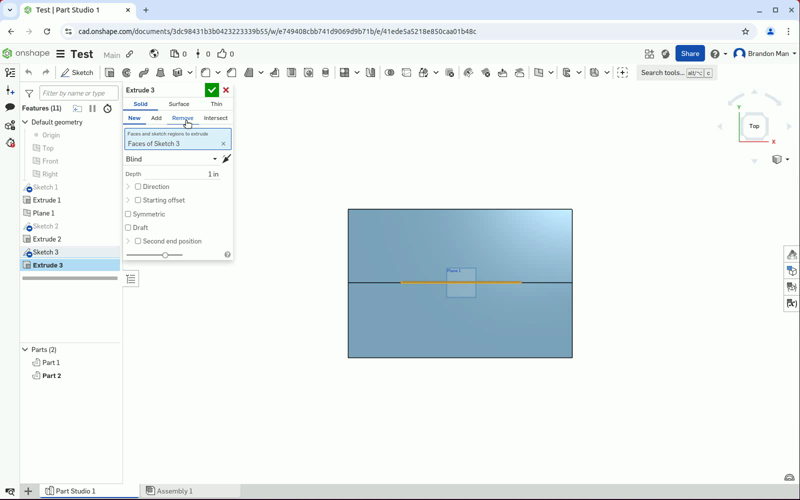
click(186, 120)
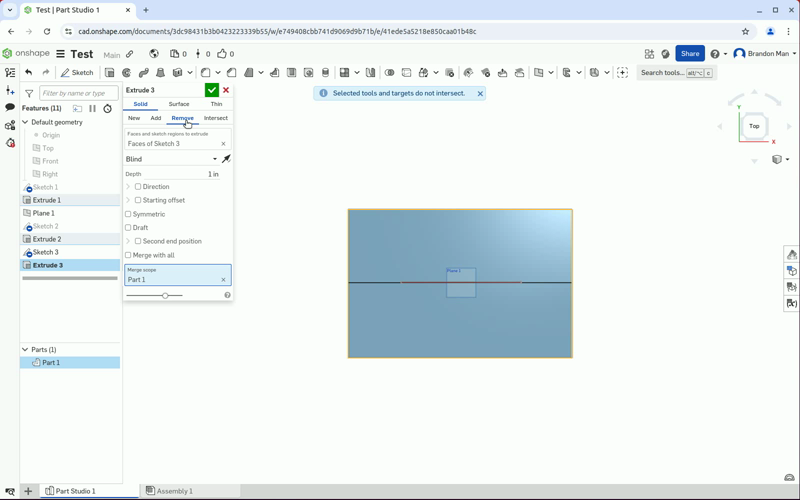
key(tab, 4)
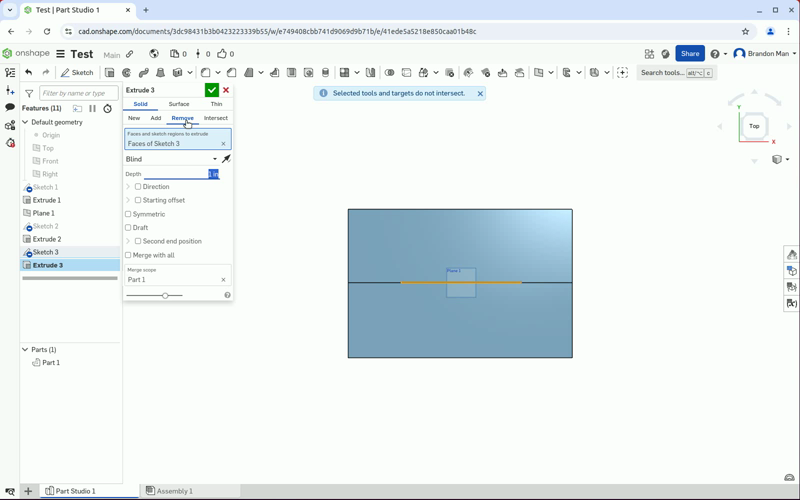
text(15.405)
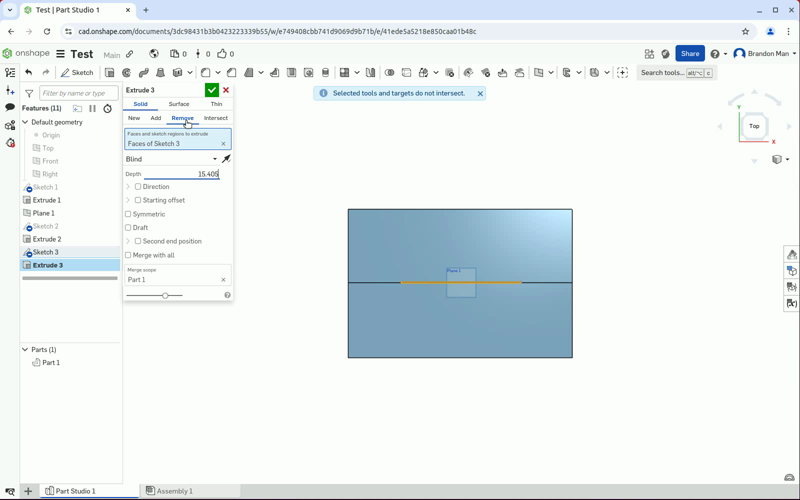
key(tab, 6)
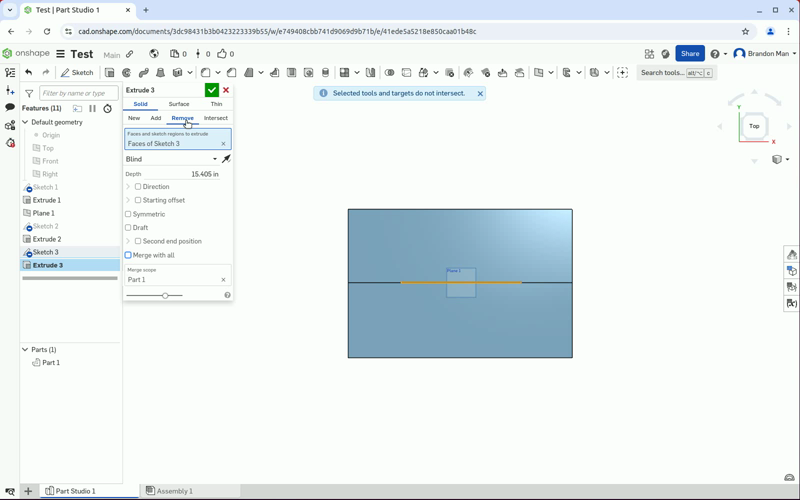
key(space)
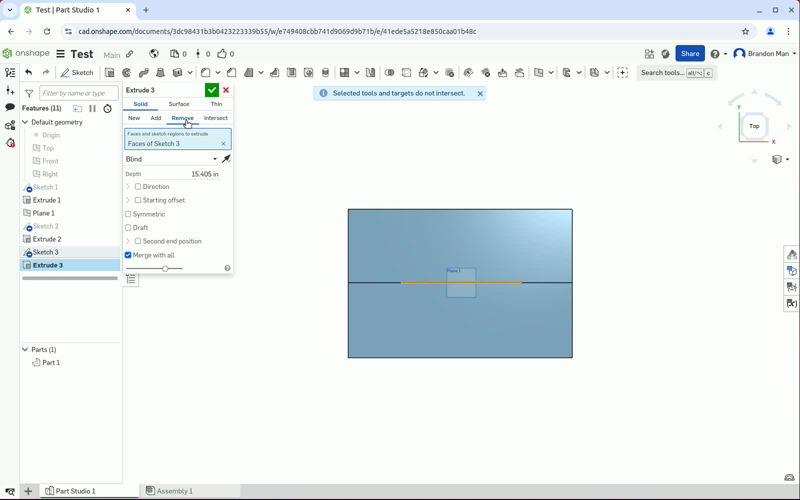
key(enter)
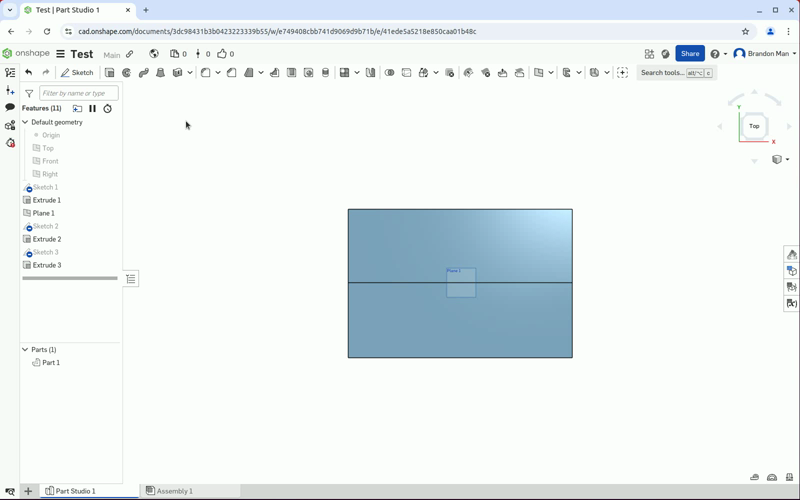
key(shift+h)
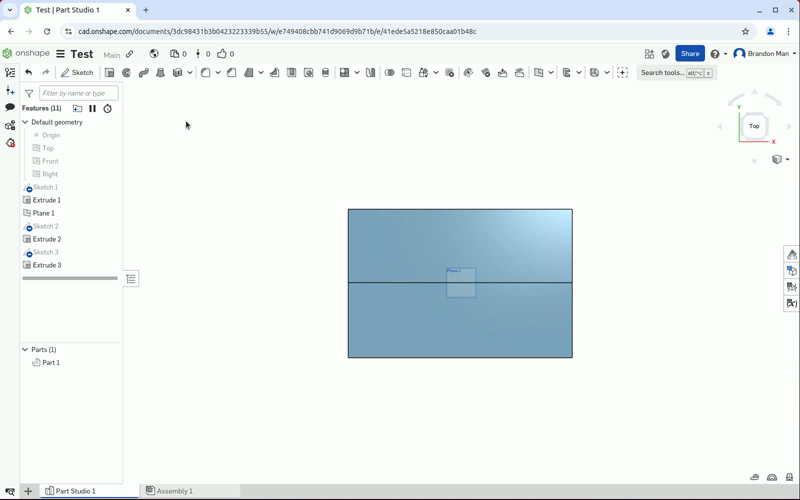
key(shift+h)
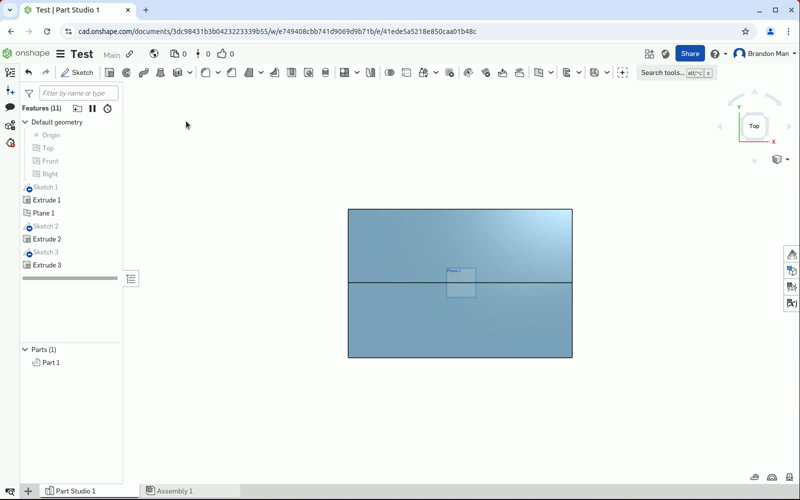
mouse_move(73, 189)
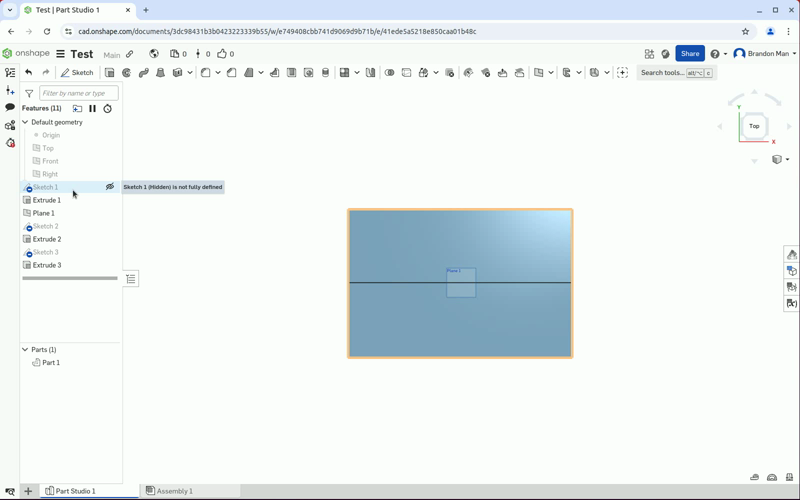
click(73, 189)
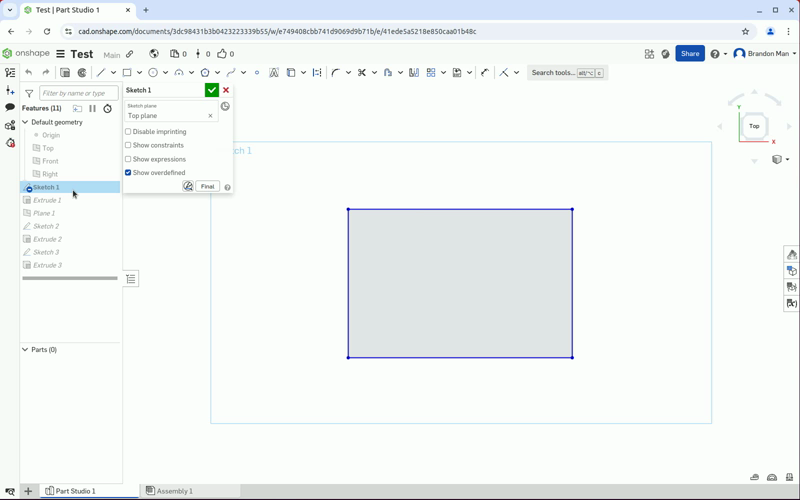
mouse_move(229, 92)
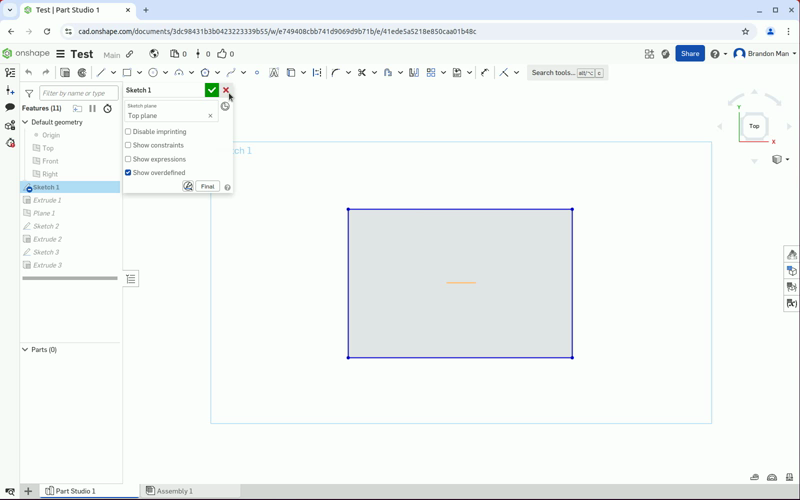
click(229, 92)
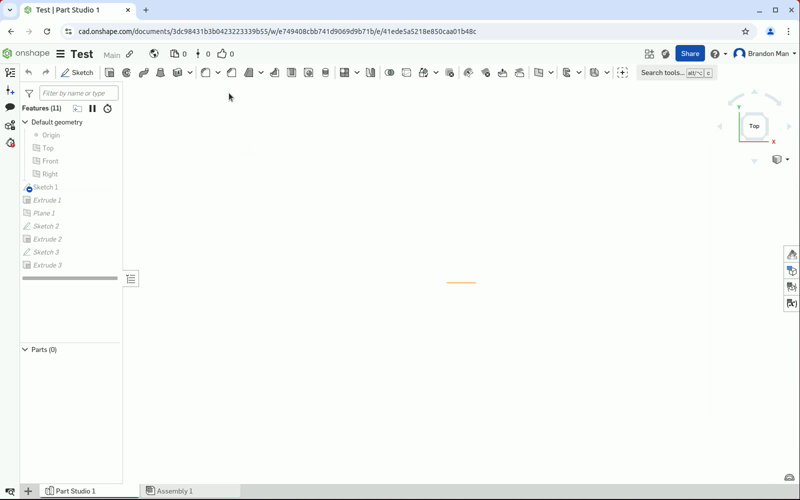
key(shift+s)
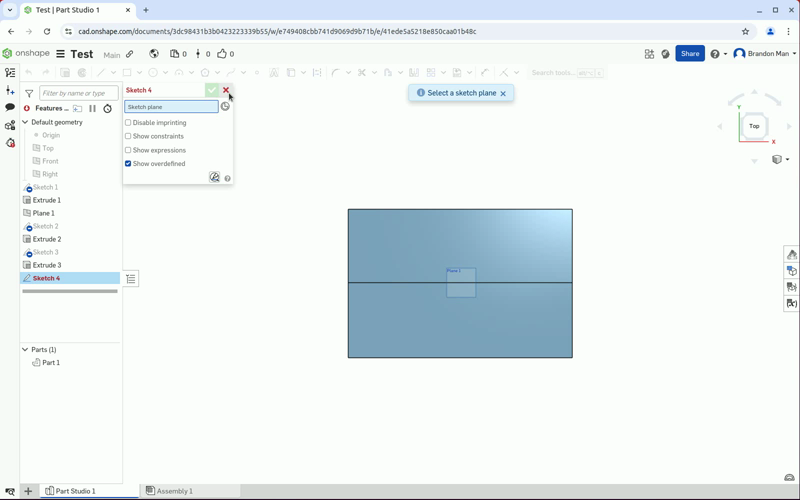
mouse_move(73, 215)
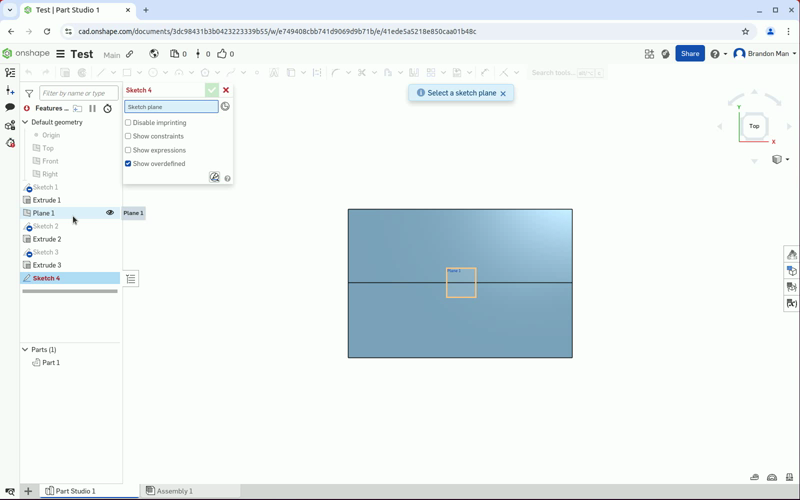
click(73, 215)
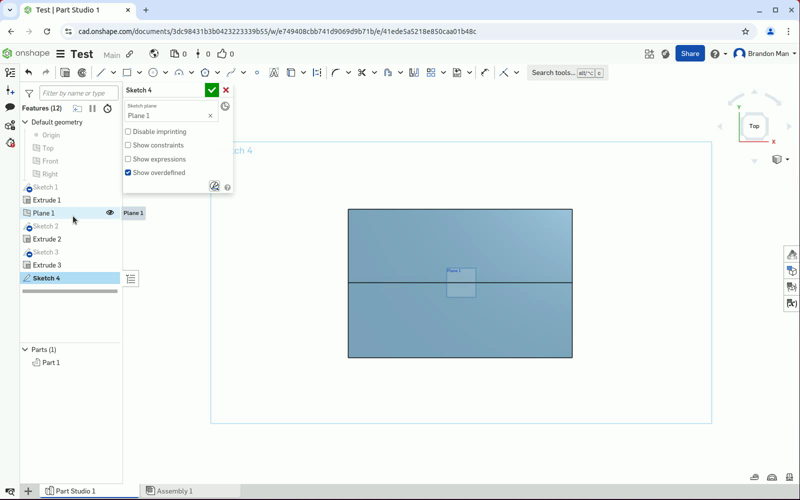
mouse_move(73, 352)
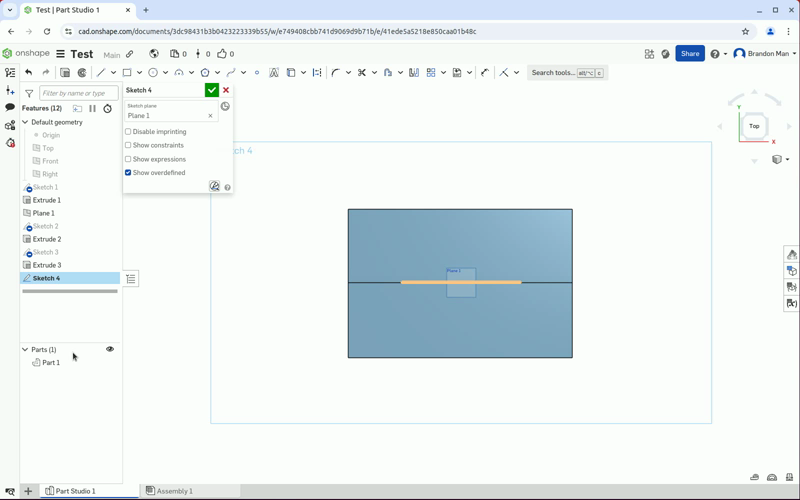
key(y)
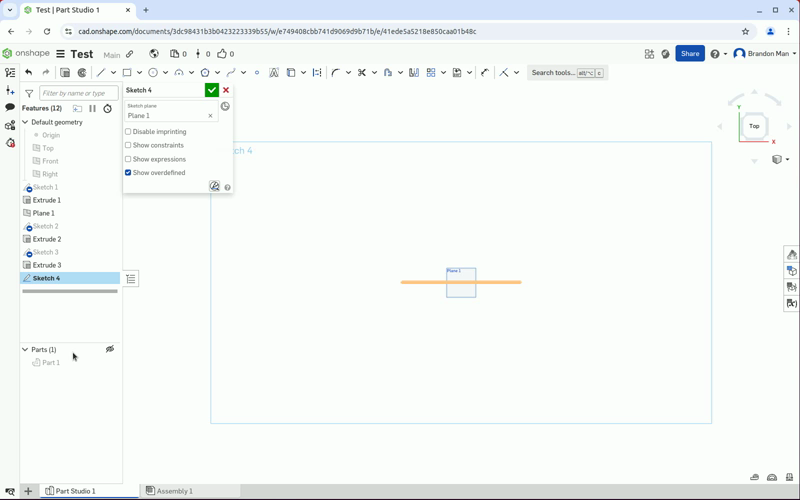
key(l)
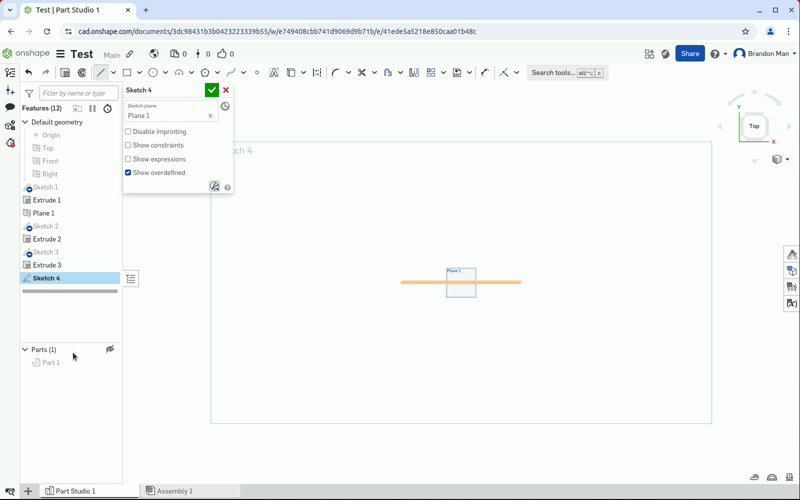
key_down(shift)
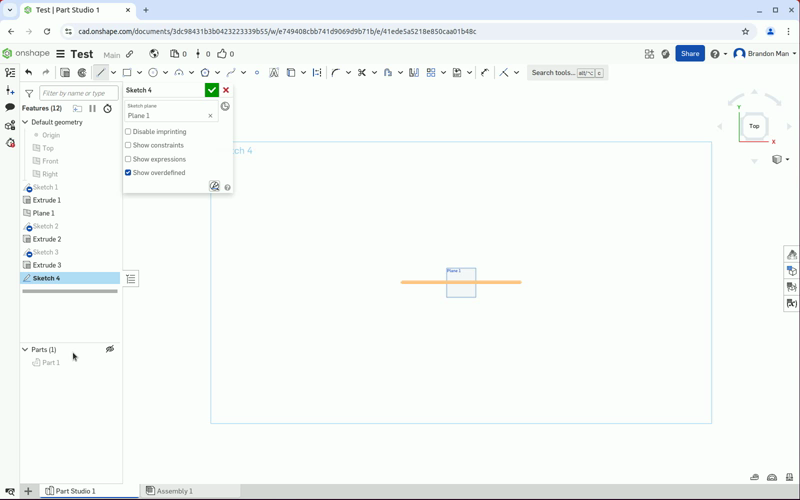
mouse_move(401, 284)
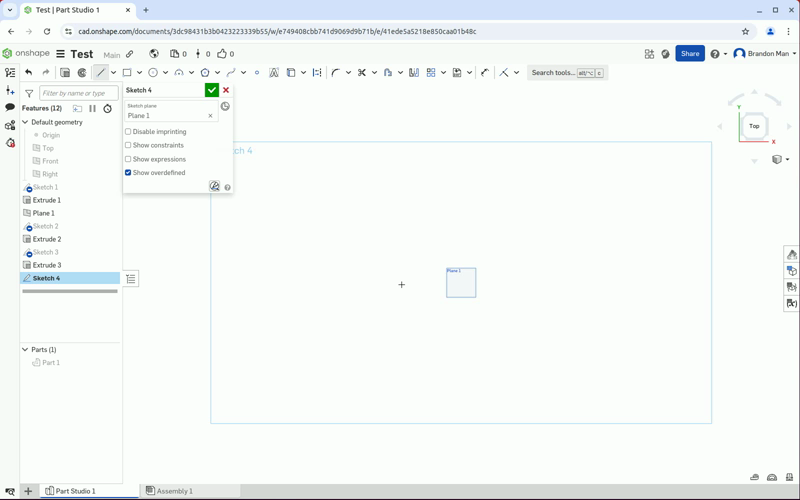
click(401, 284)
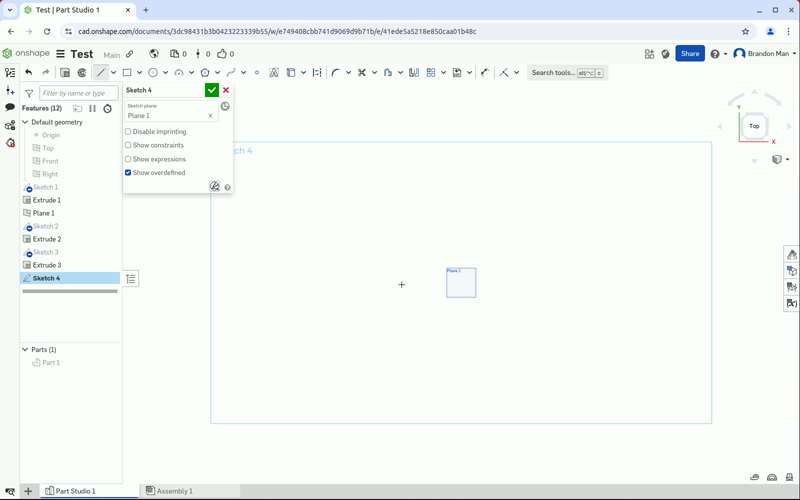
key_up(shift)
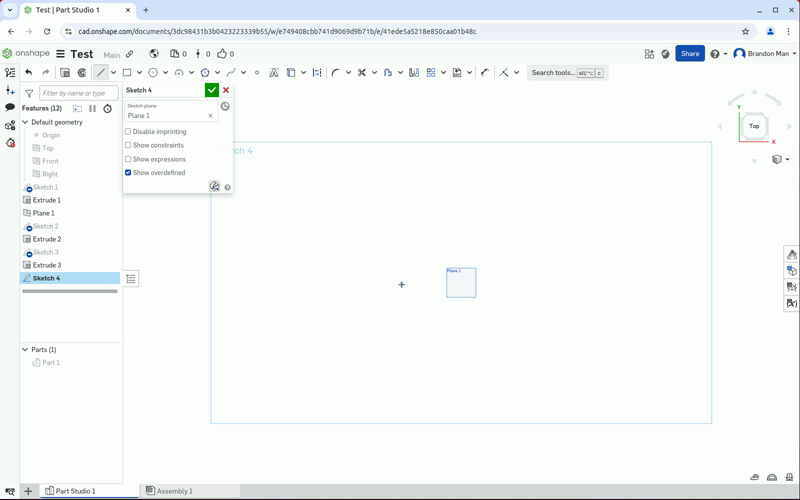
key_down(shift)
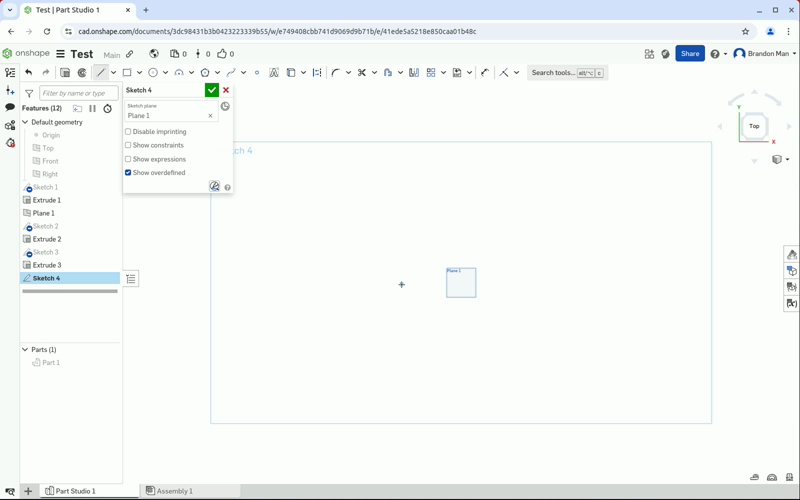
mouse_move(520, 284)
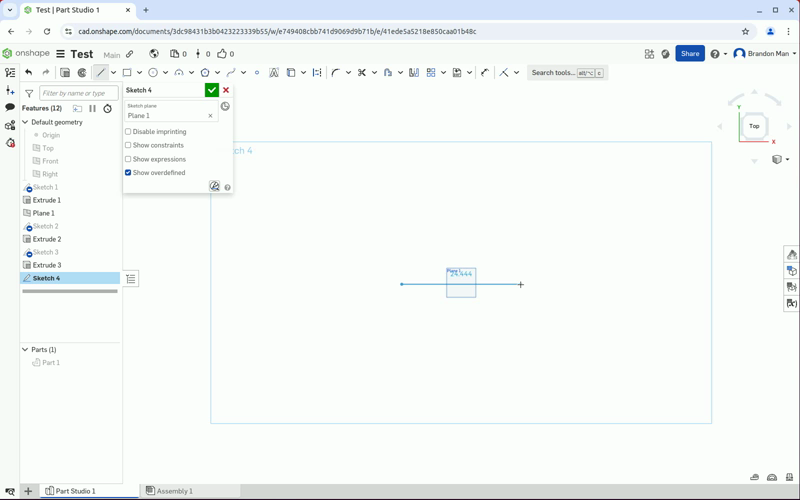
click(520, 284)
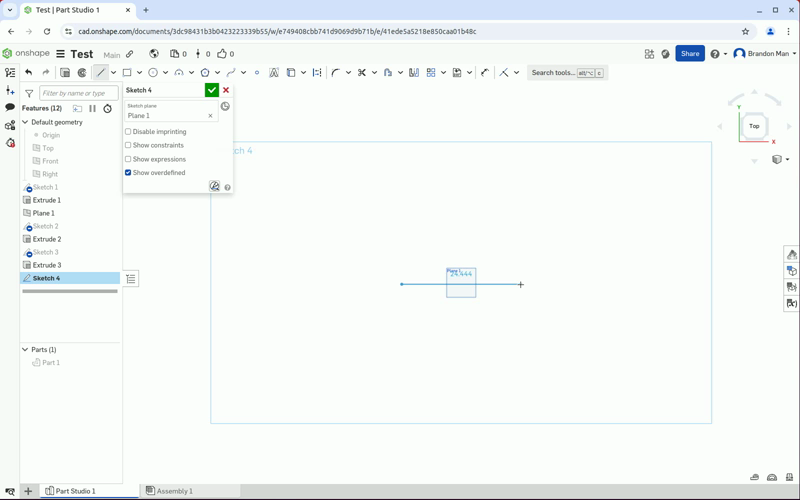
key_up(shift)
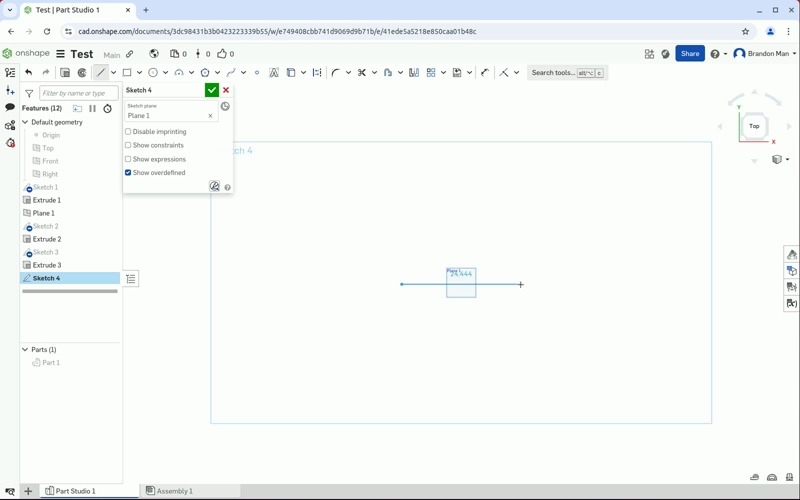
key_down(shift)
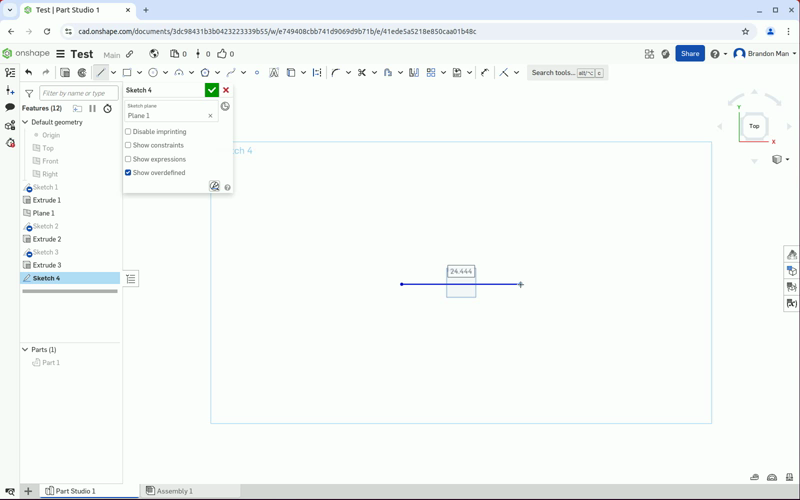
mouse_move(550, 284)
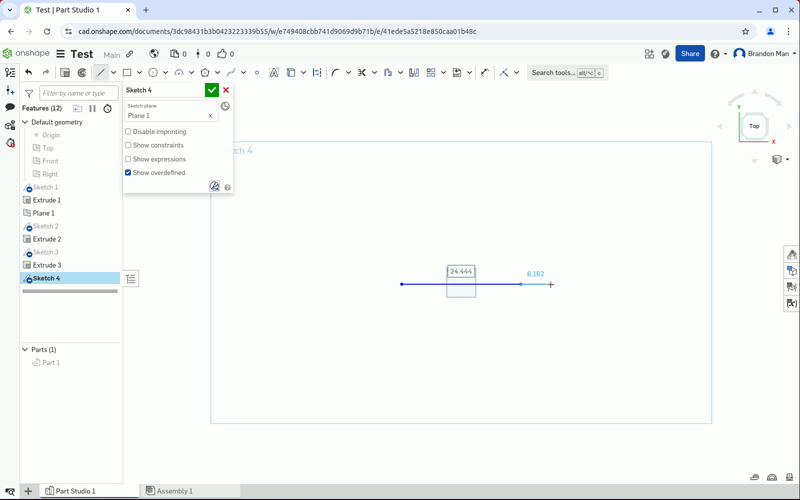
mouse_move(520, 282)
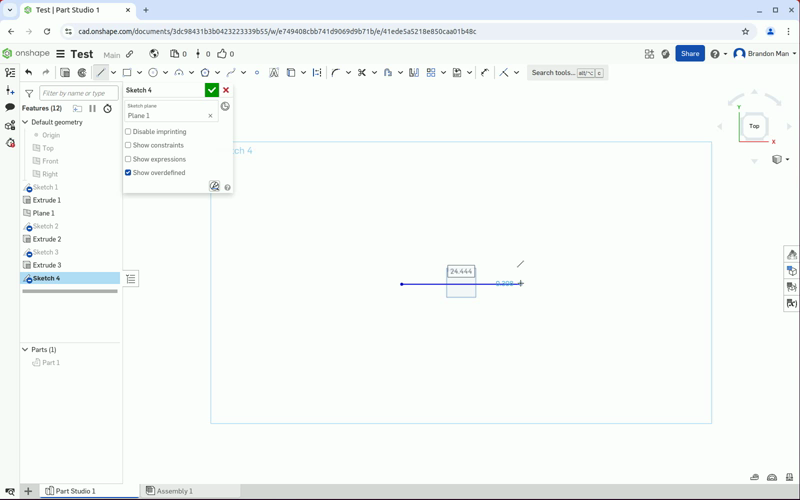
scroll(6)
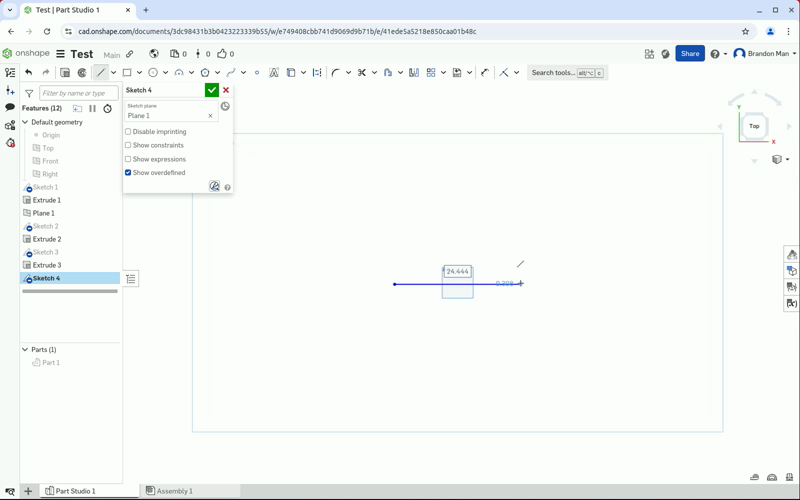
scroll(6)
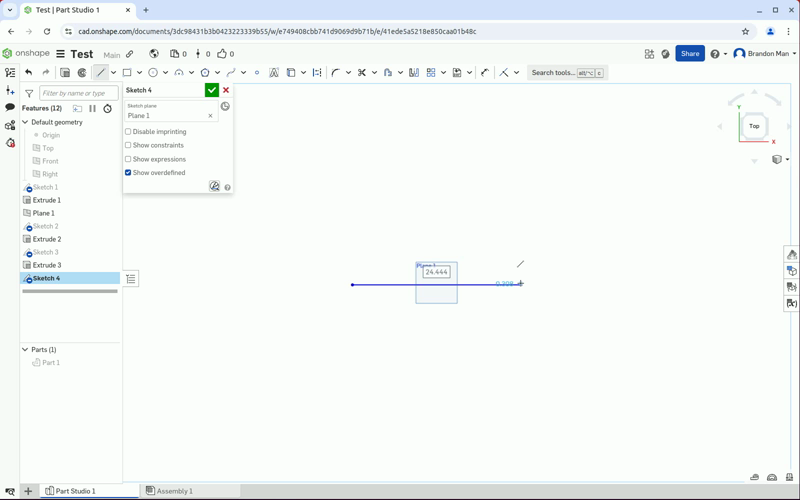
scroll(6)
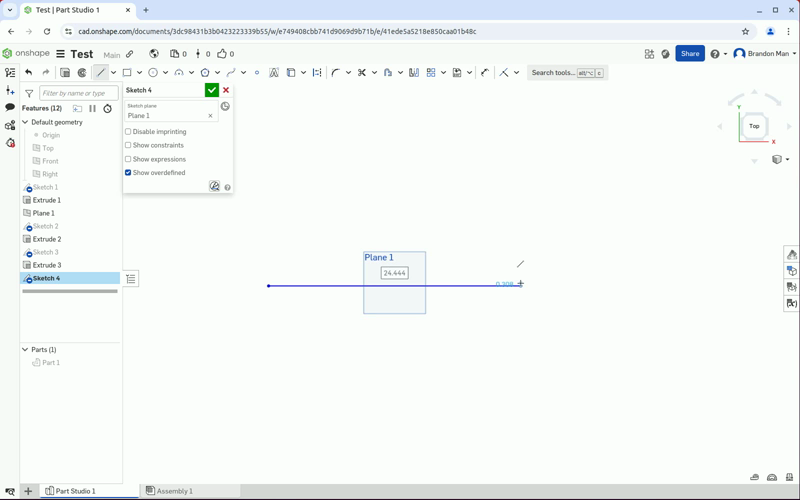
scroll(6)
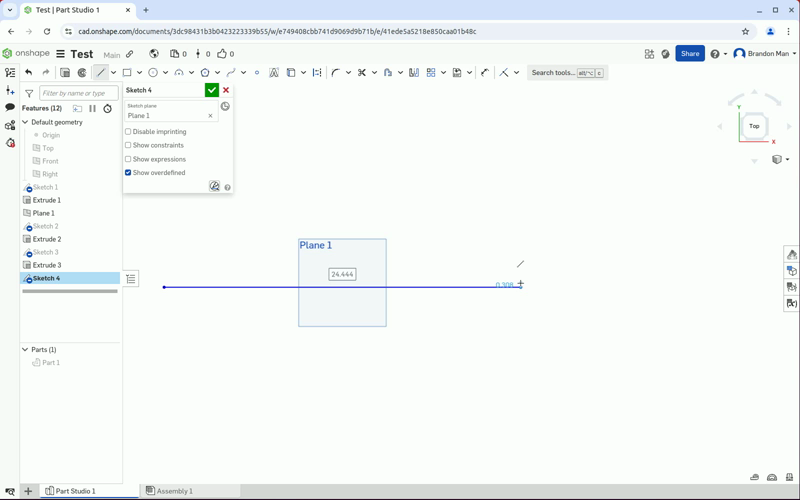
scroll(6)
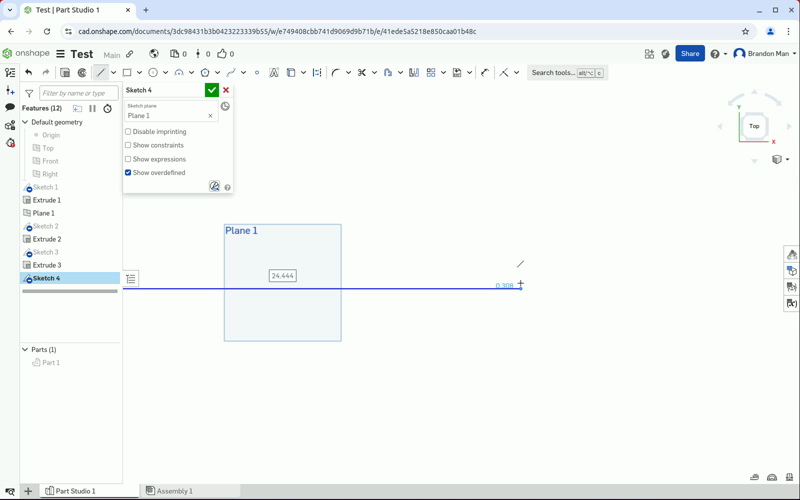
scroll(6)
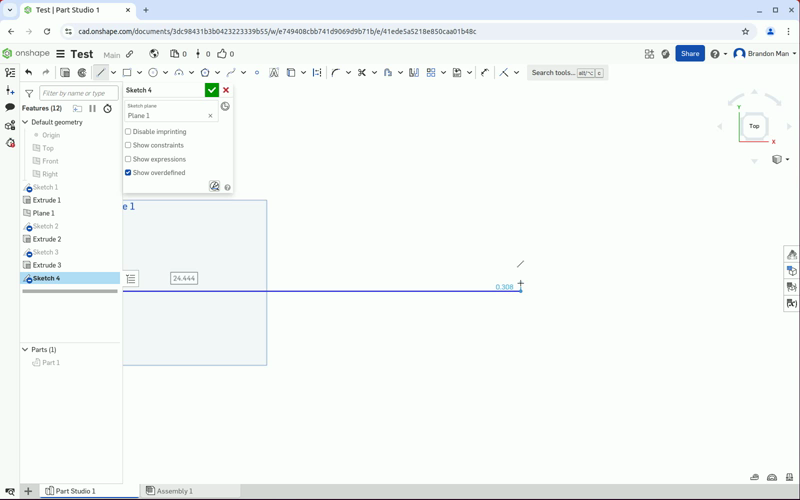
scroll(6)
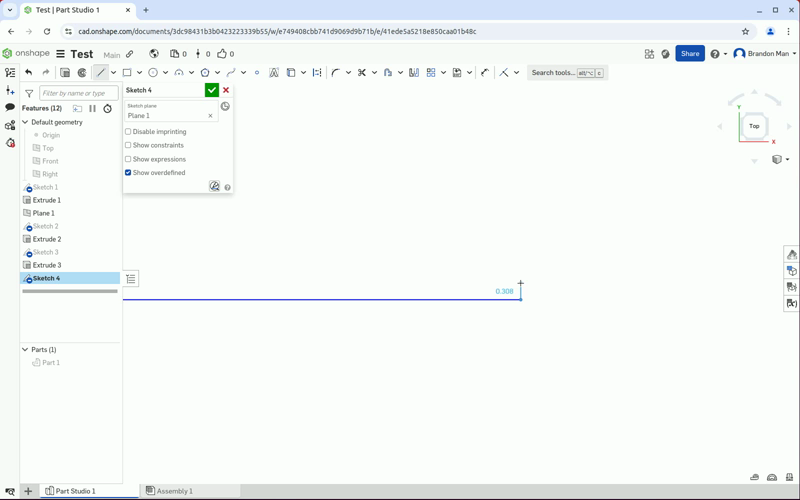
click(520, 282)
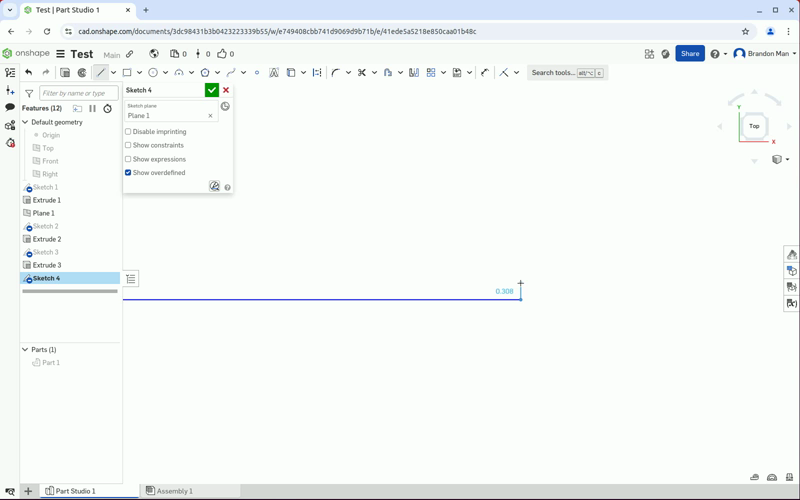
scroll(-6)
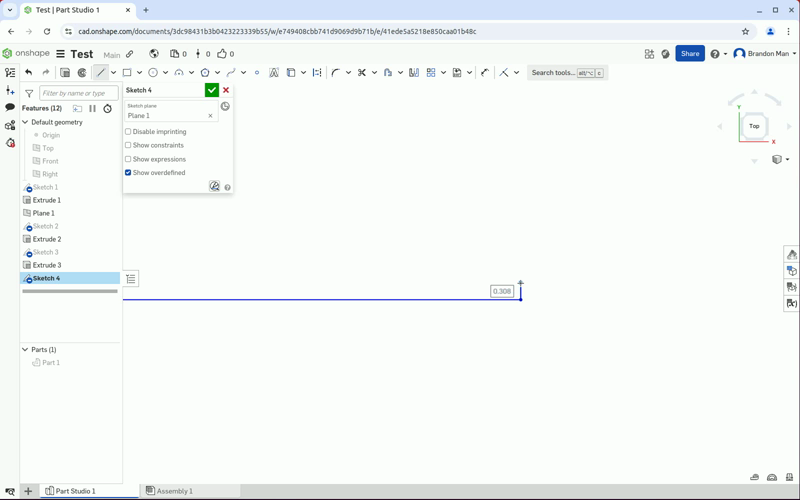
scroll(-6)
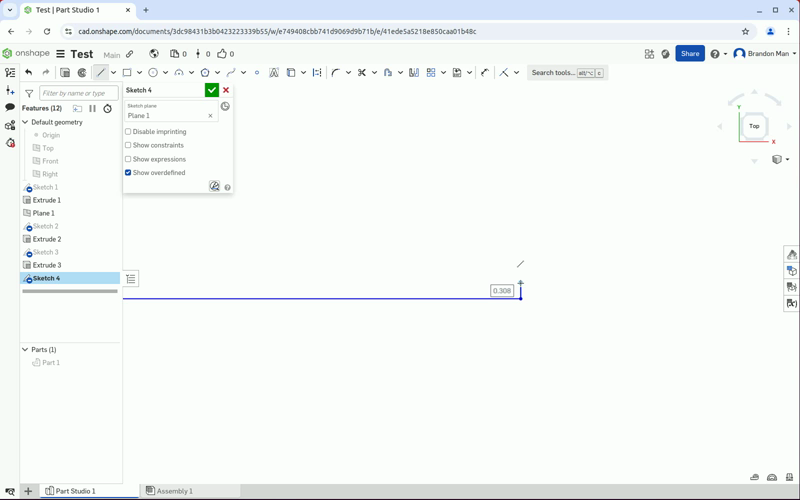
scroll(-6)
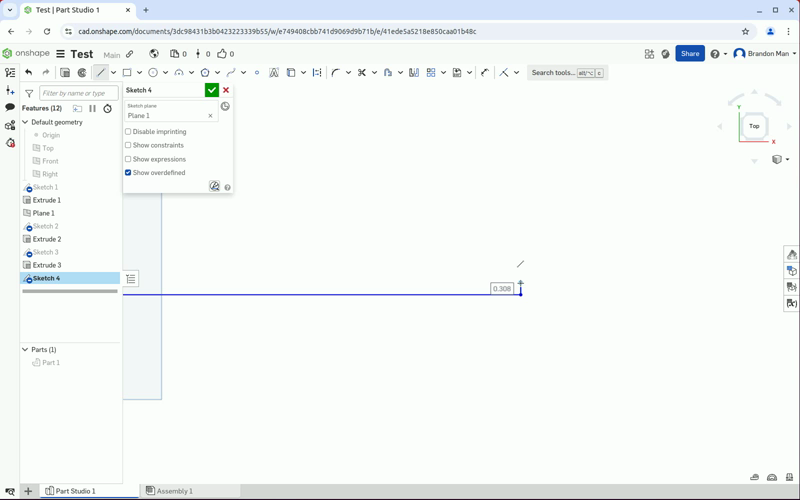
scroll(-6)
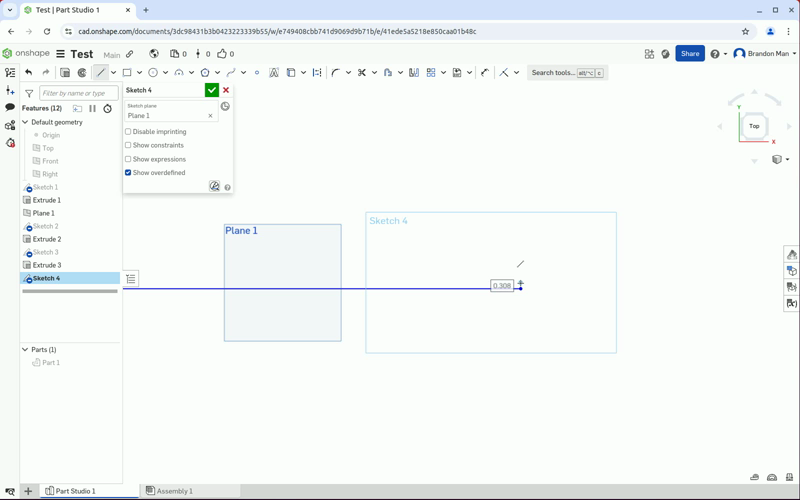
scroll(-6)
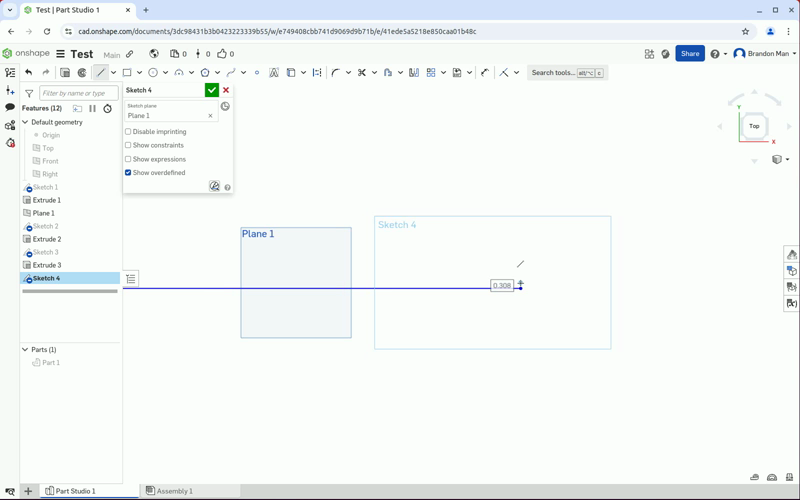
scroll(-6)
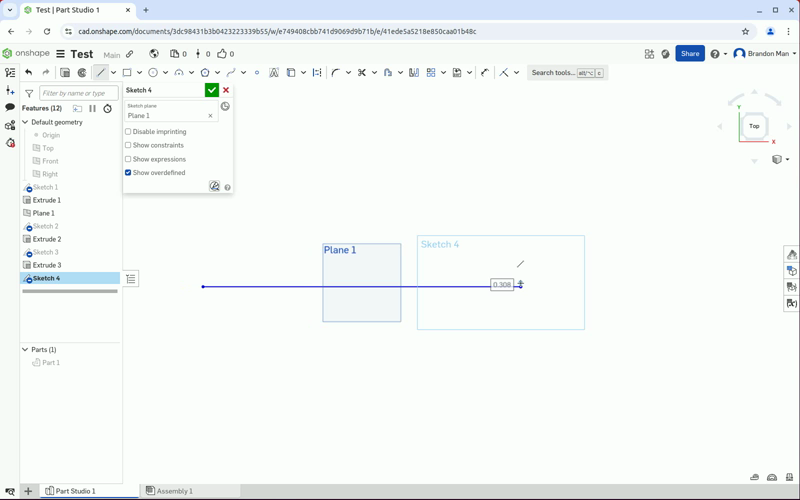
scroll(-6)
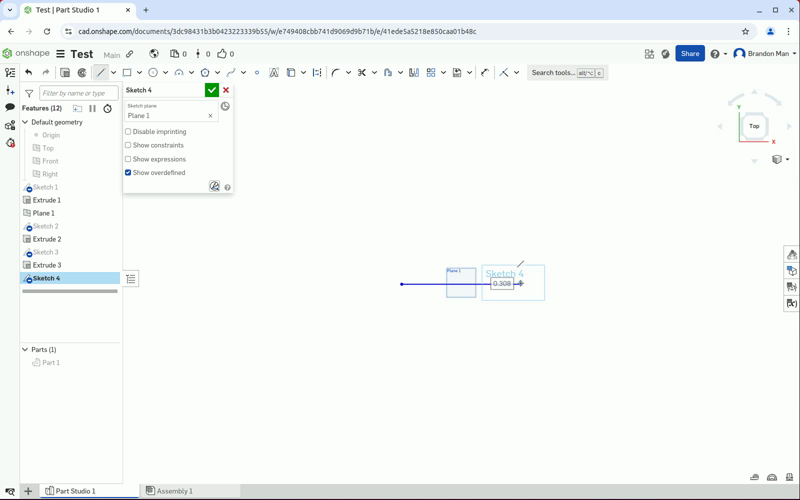
key_up(shift)
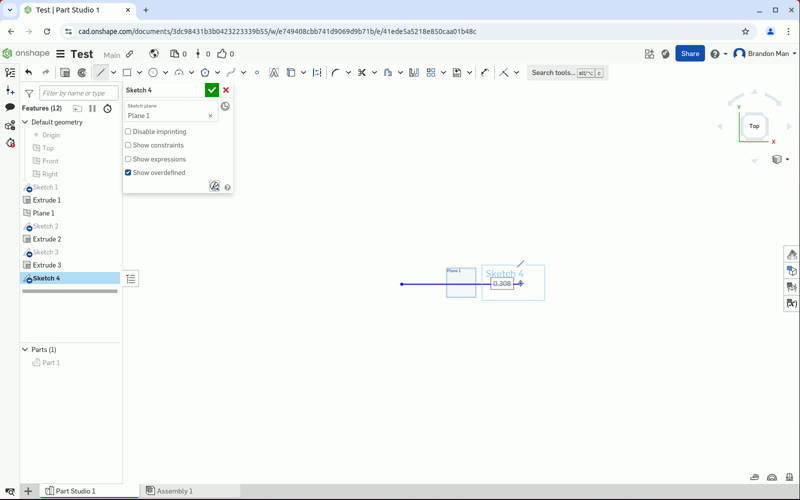
key_down(shift)
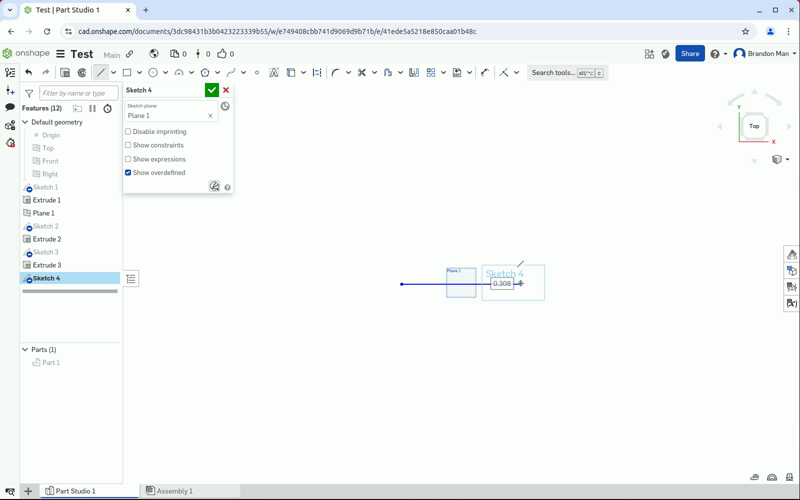
mouse_move(401, 282)
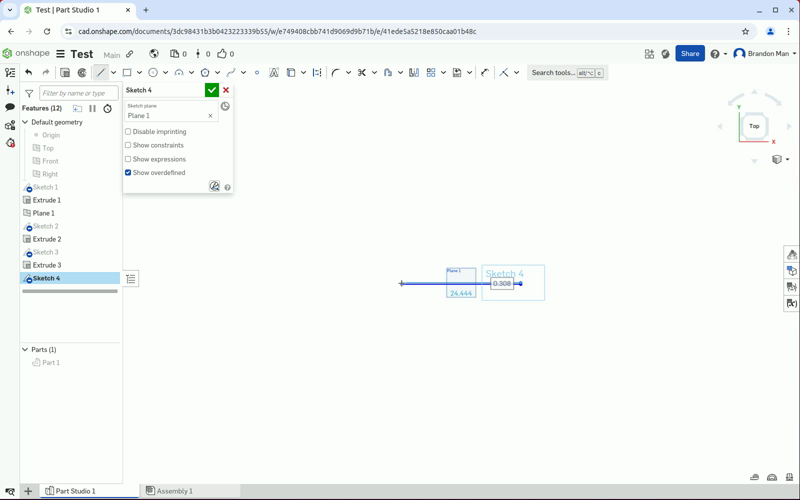
scroll(6)
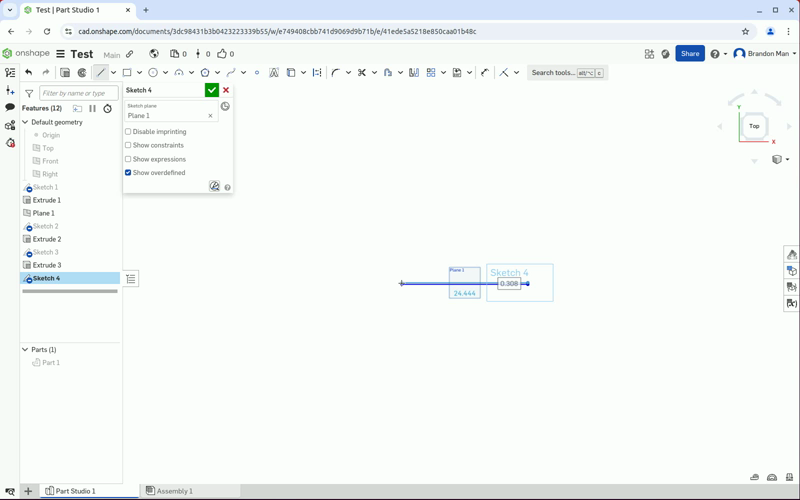
scroll(6)
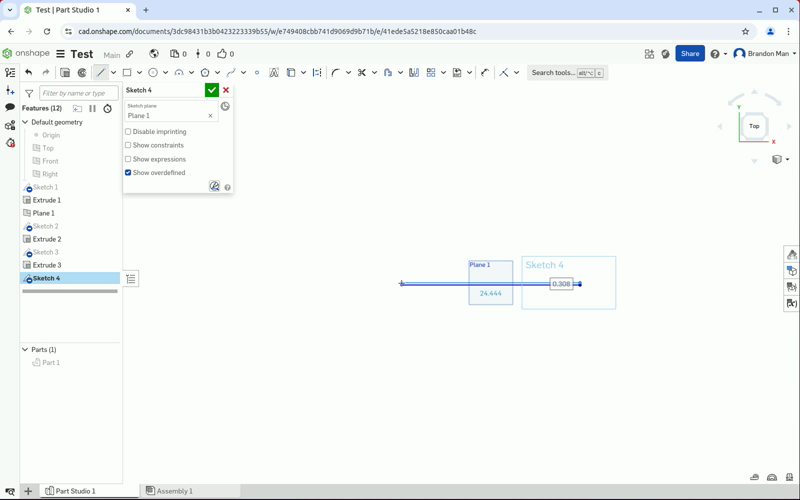
scroll(6)
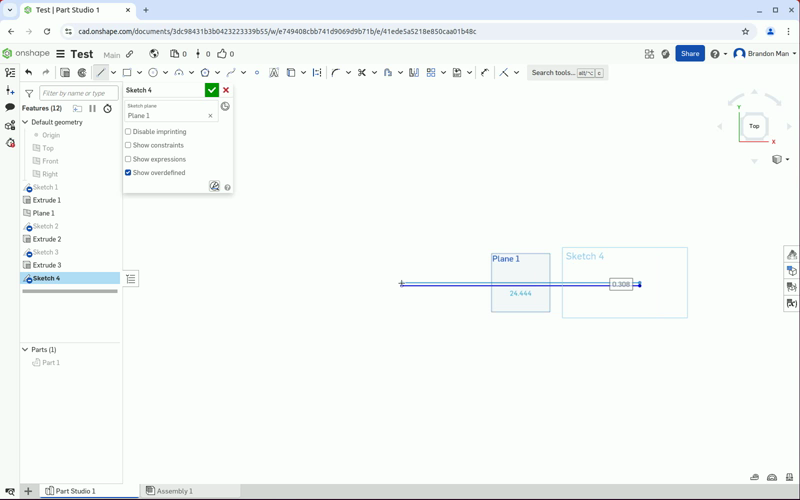
scroll(6)
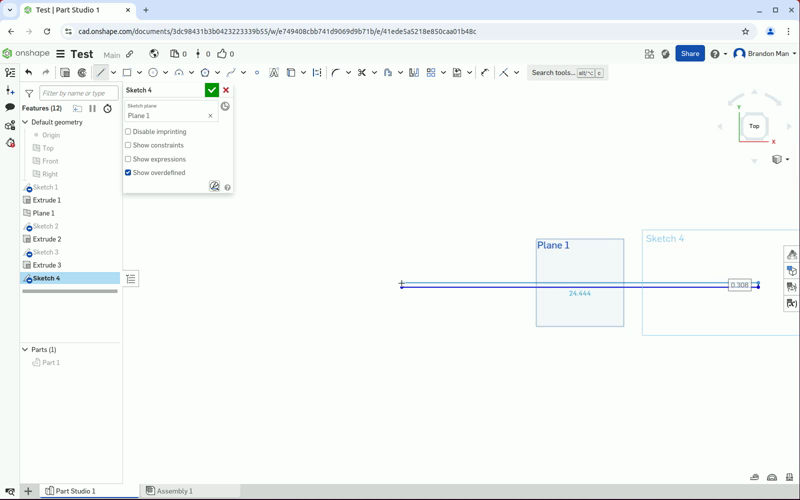
scroll(6)
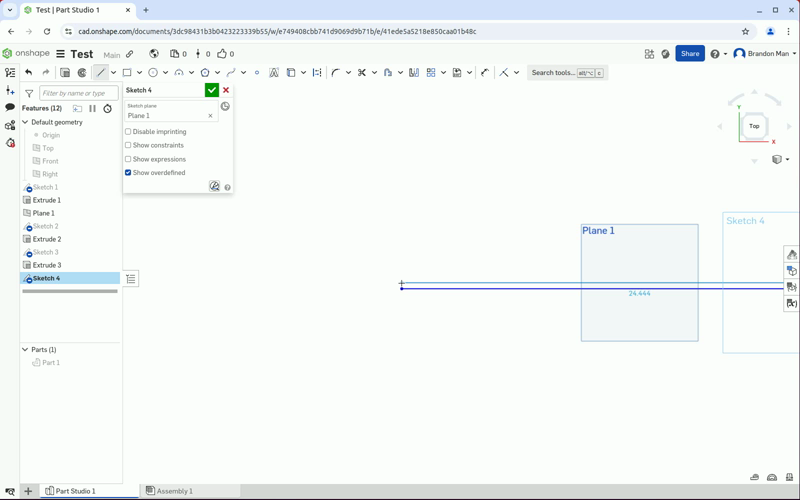
scroll(6)
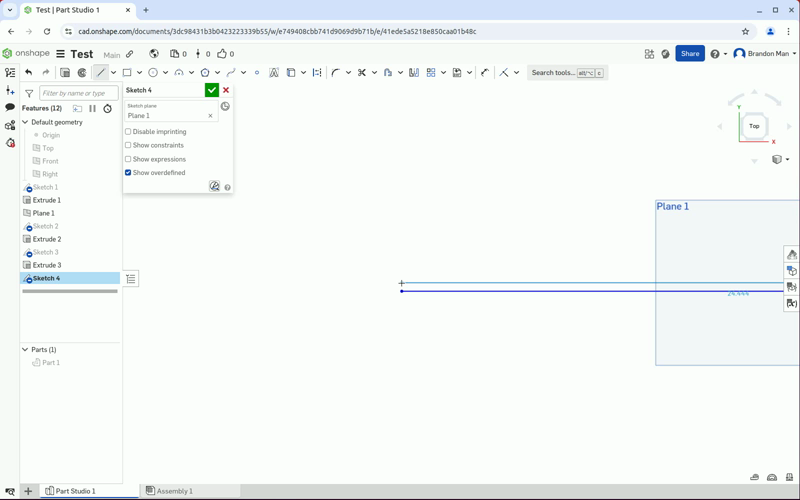
scroll(6)
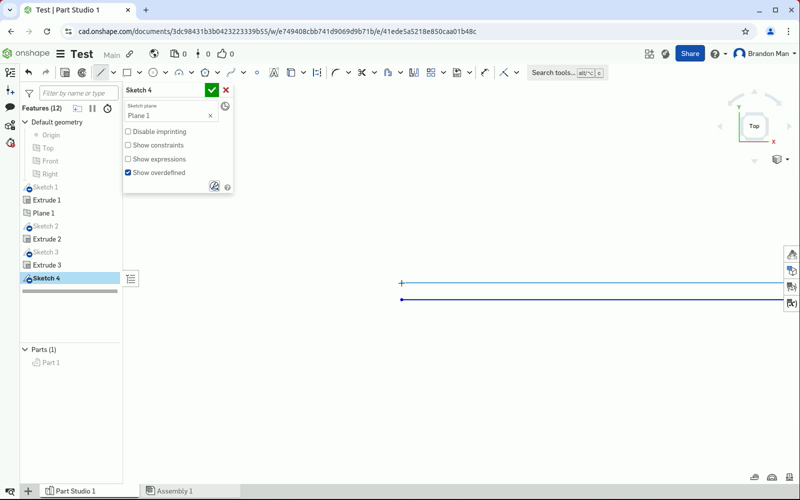
click(401, 282)
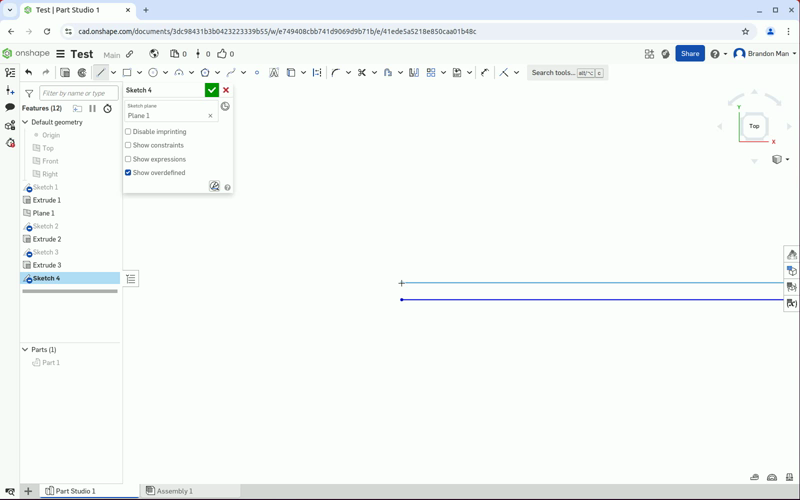
scroll(-6)
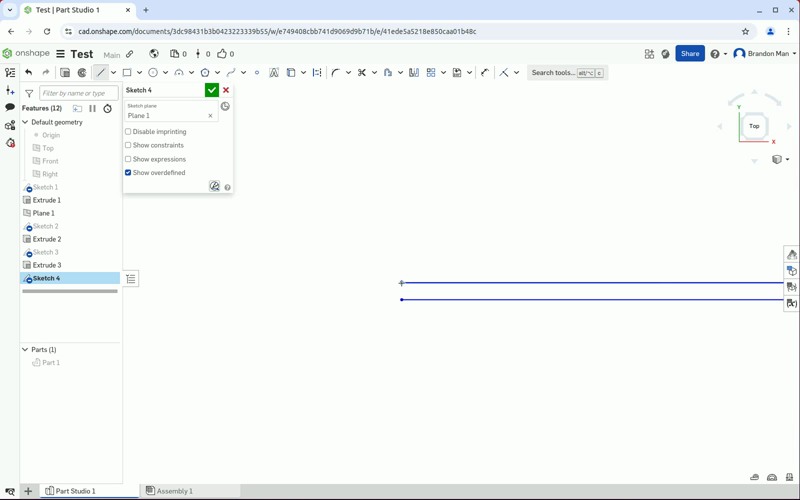
scroll(-6)
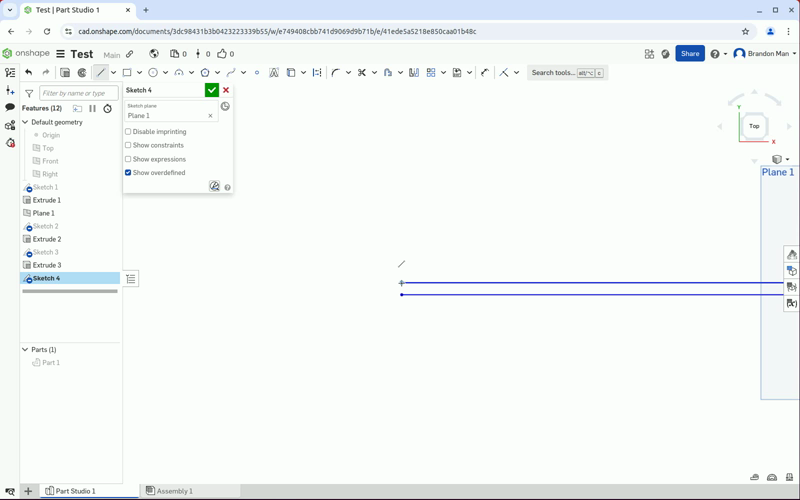
scroll(-6)
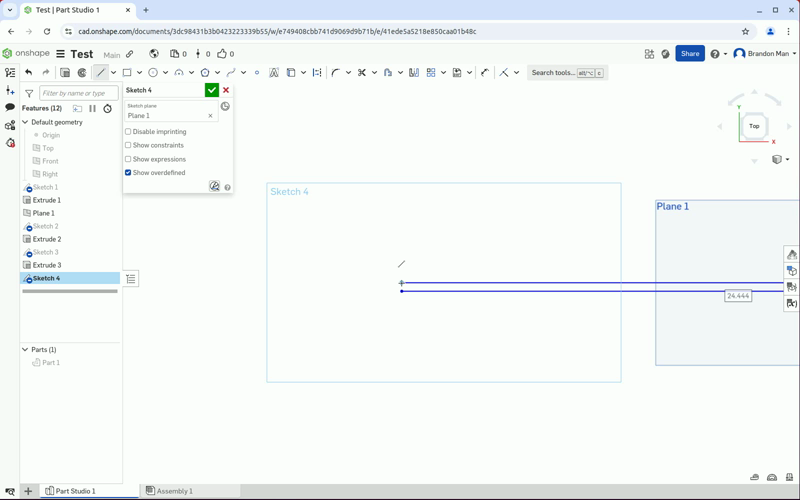
scroll(-6)
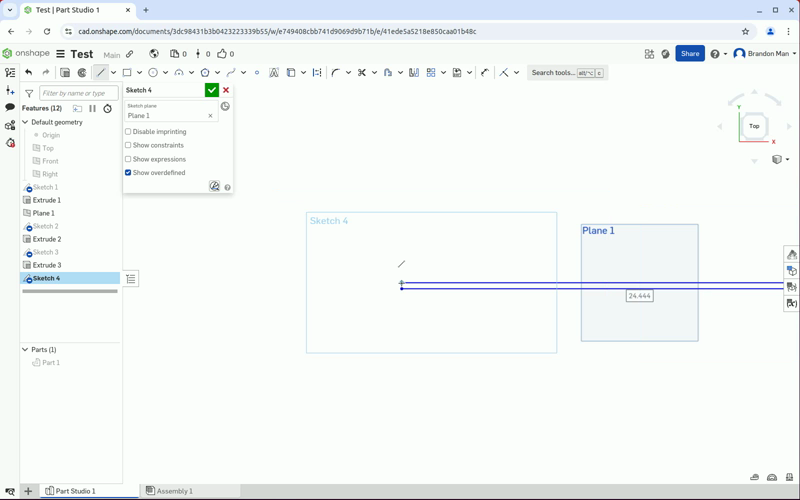
scroll(-6)
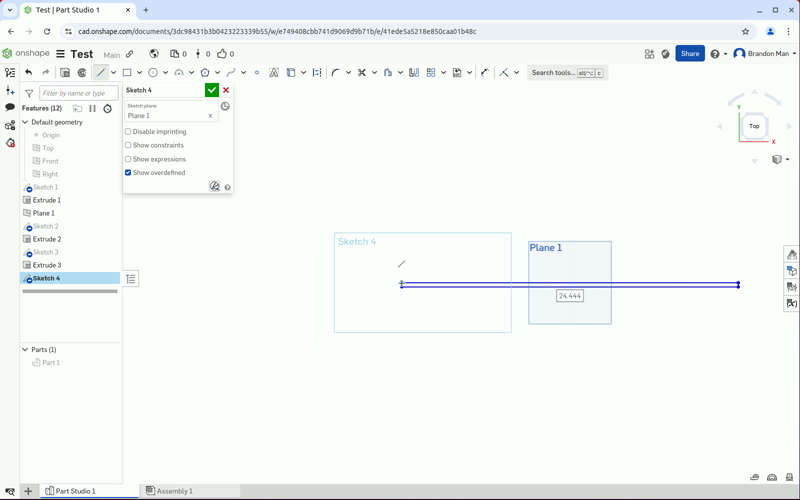
scroll(-6)
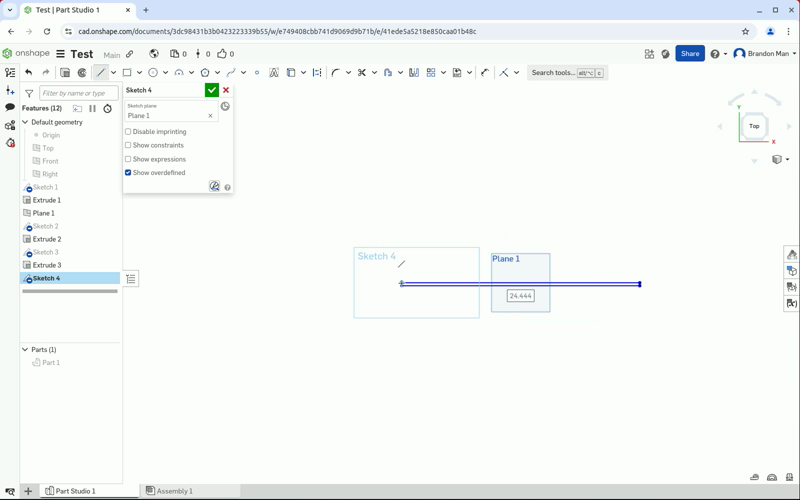
scroll(-6)
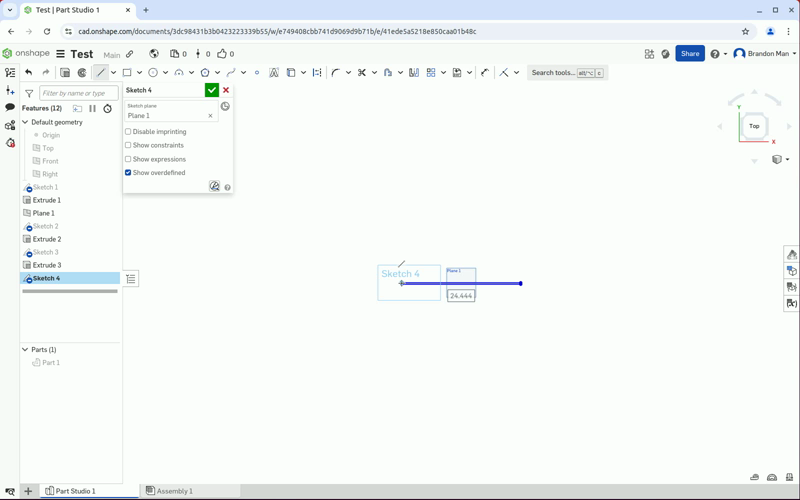
key_up(shift)
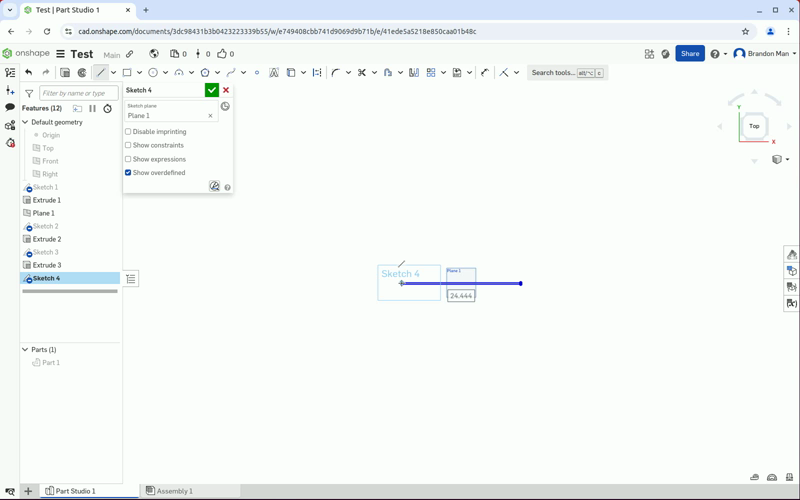
mouse_move(431, 282)
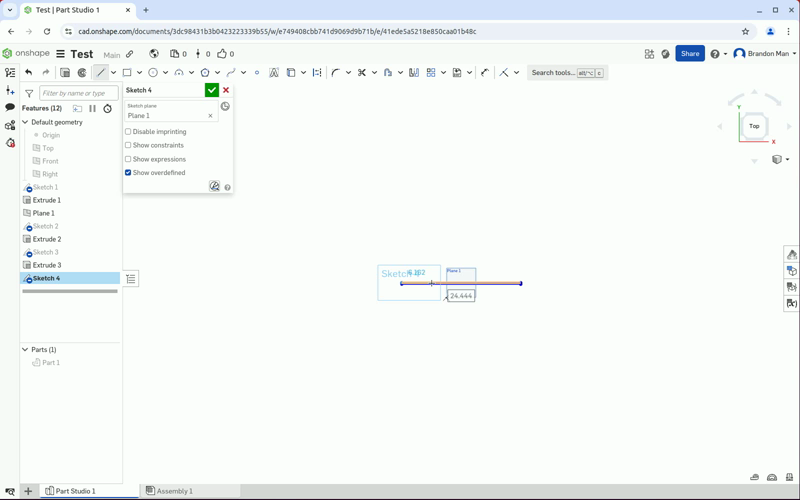
key_down(shift)
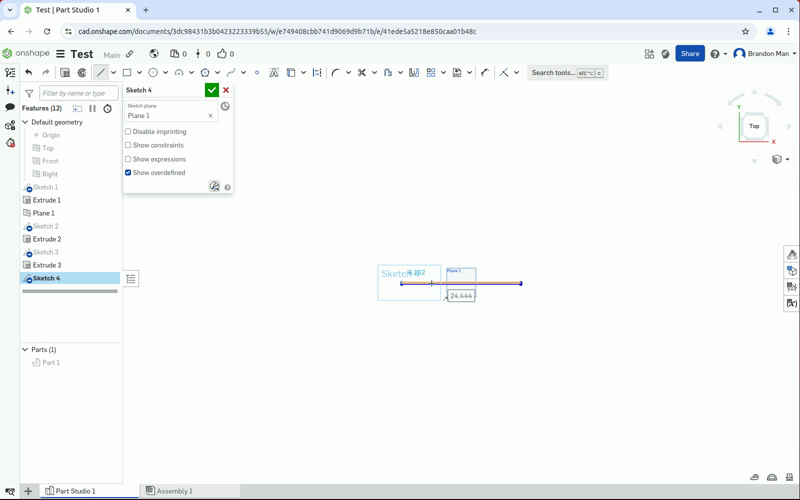
mouse_move(401, 284)
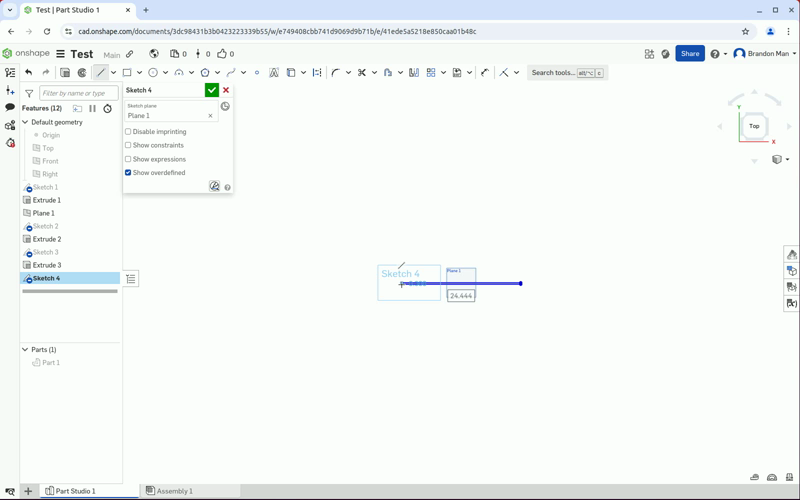
scroll(6)
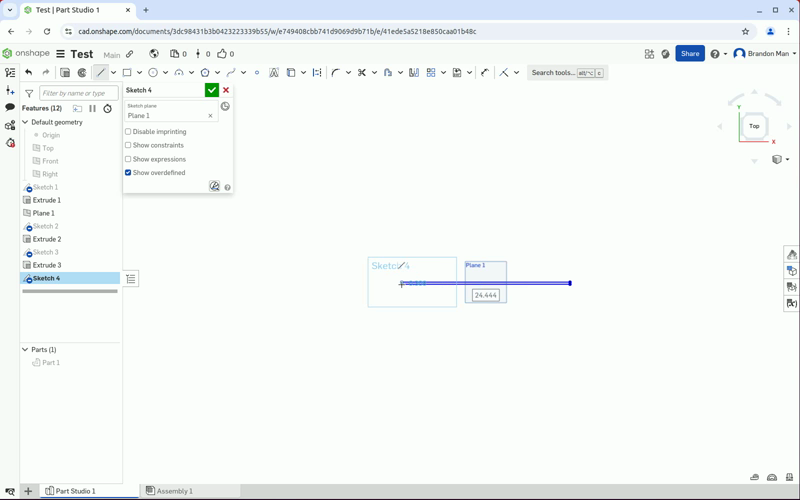
scroll(6)
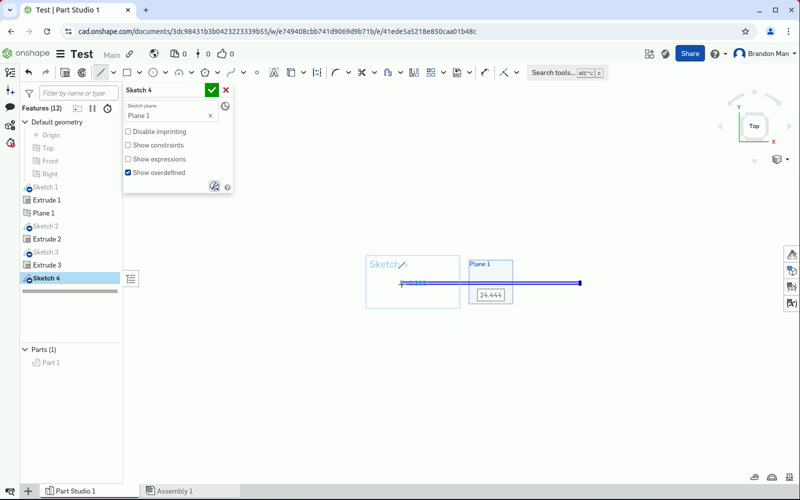
scroll(6)
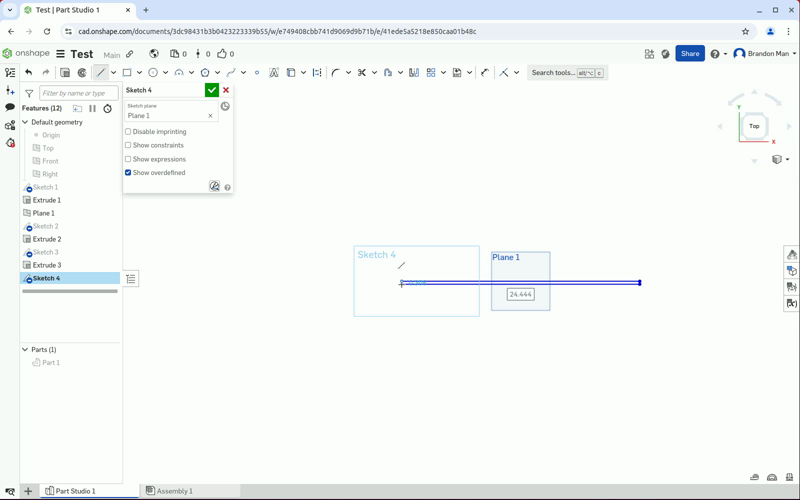
scroll(6)
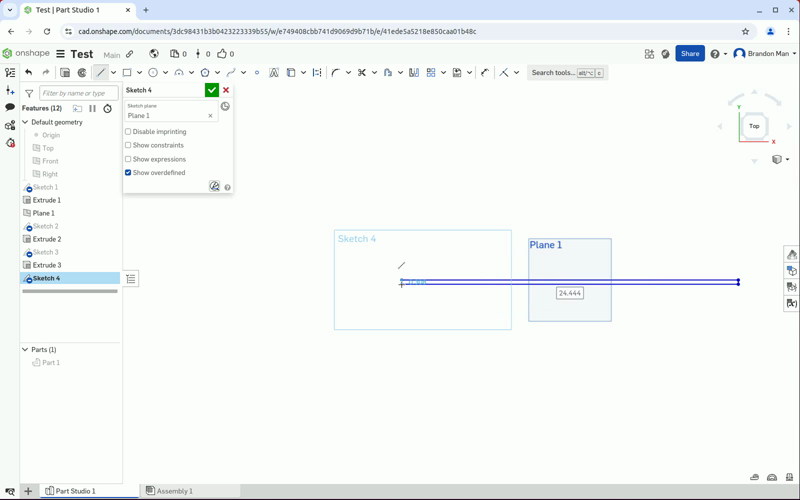
scroll(6)
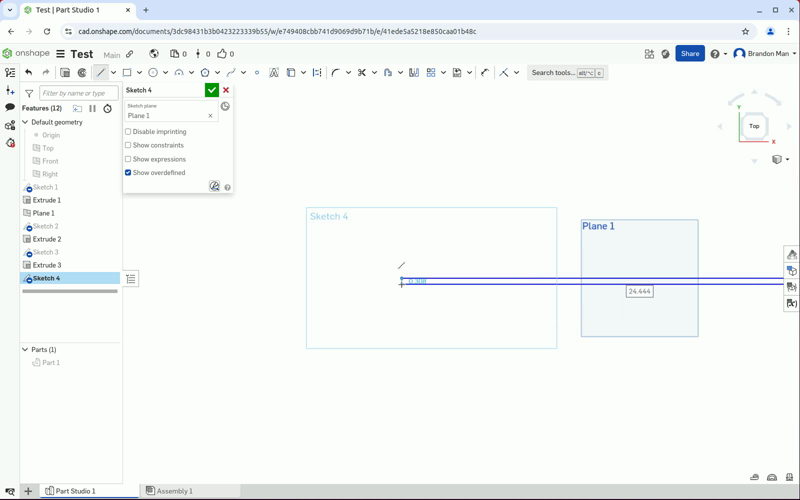
scroll(6)
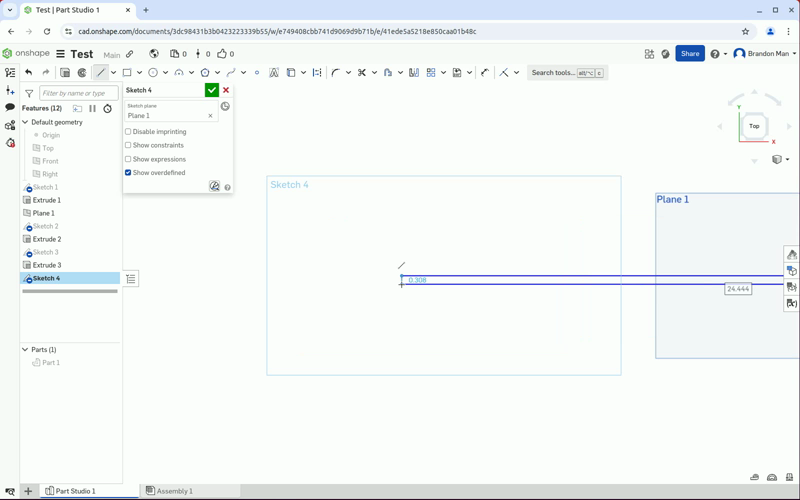
scroll(6)
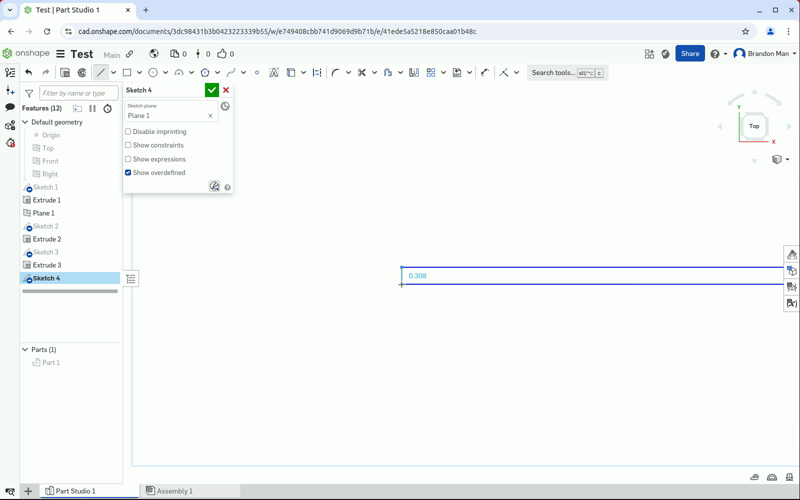
key_up(shift)
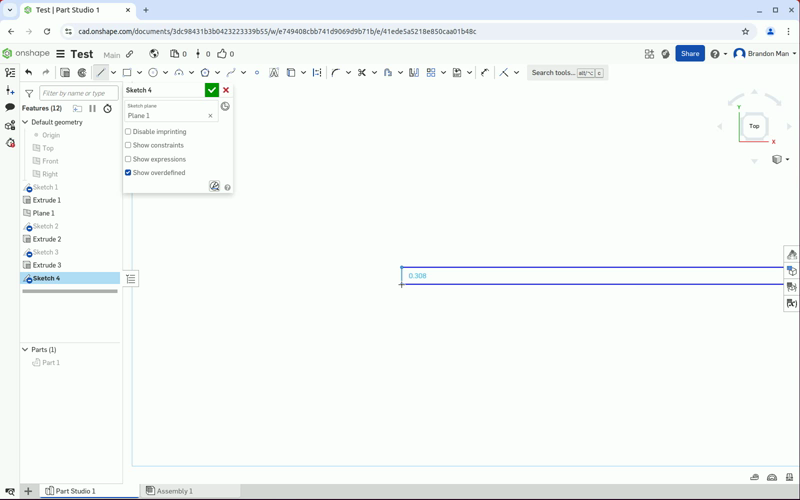
click(401, 284)
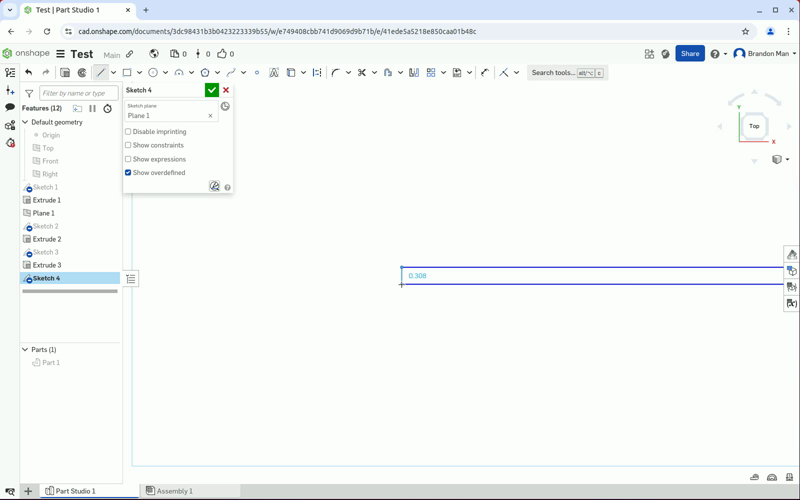
scroll(-6)
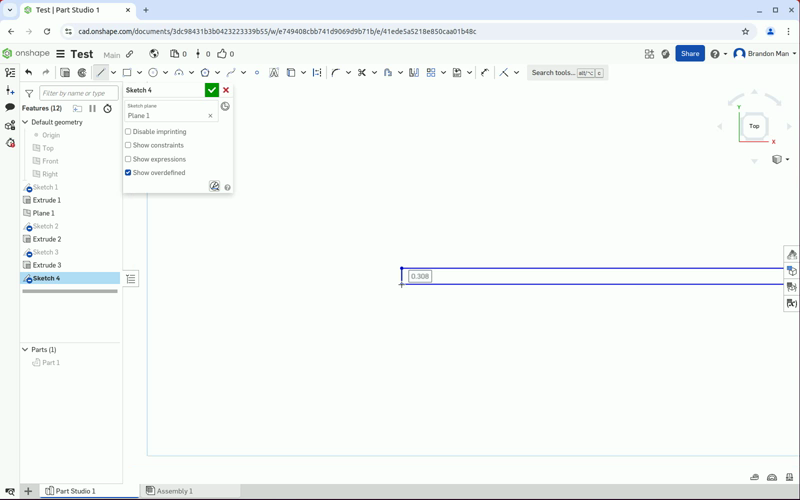
scroll(-6)
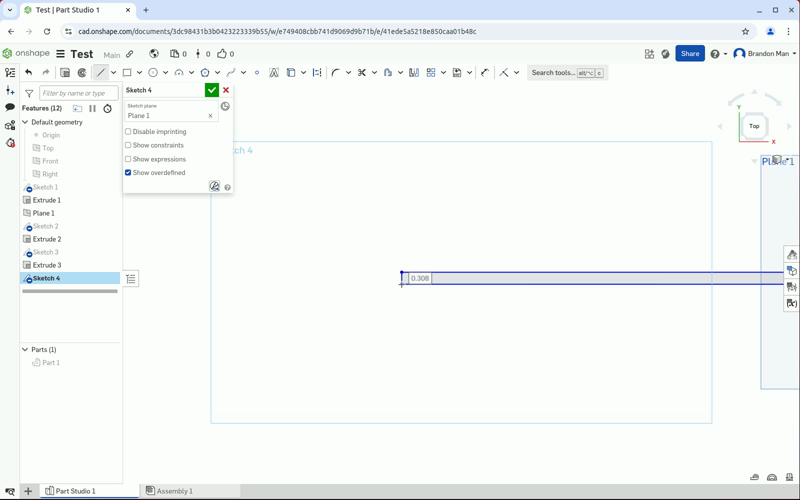
scroll(-6)
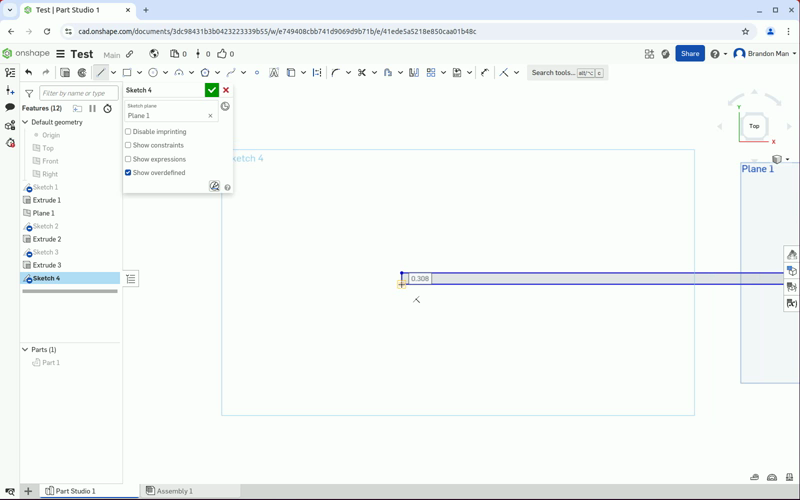
scroll(-6)
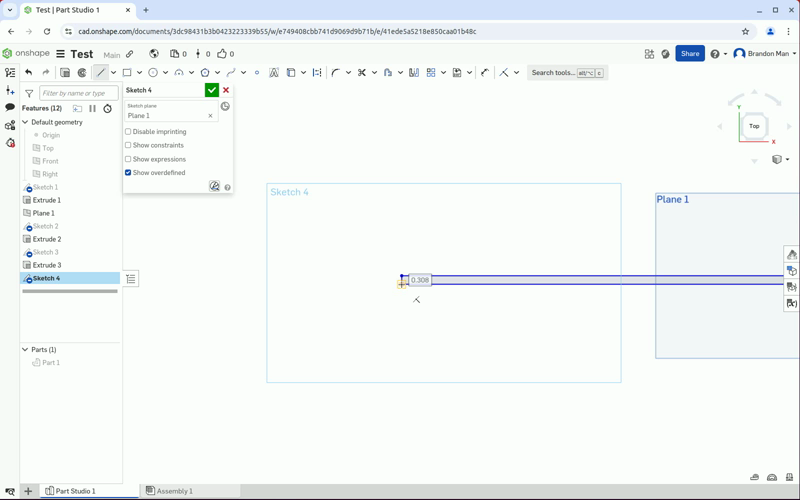
scroll(-6)
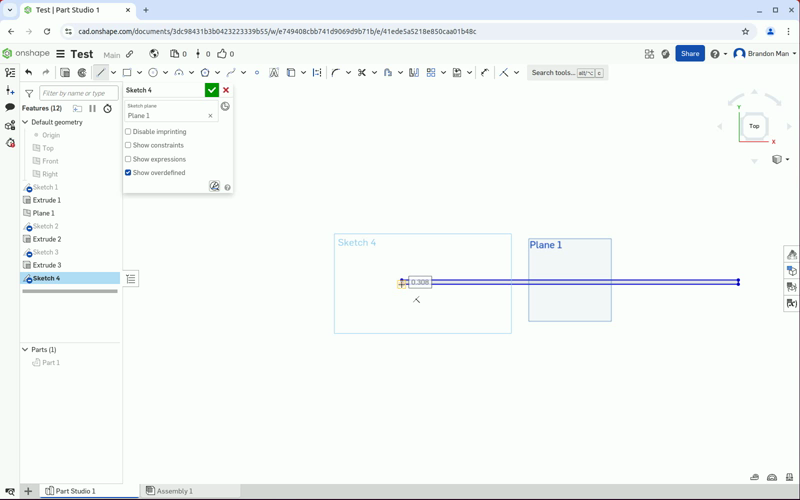
scroll(-6)
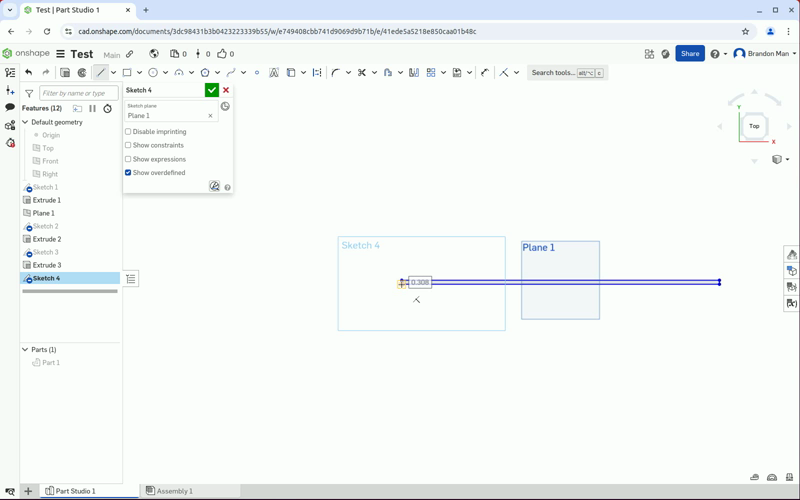
scroll(-6)
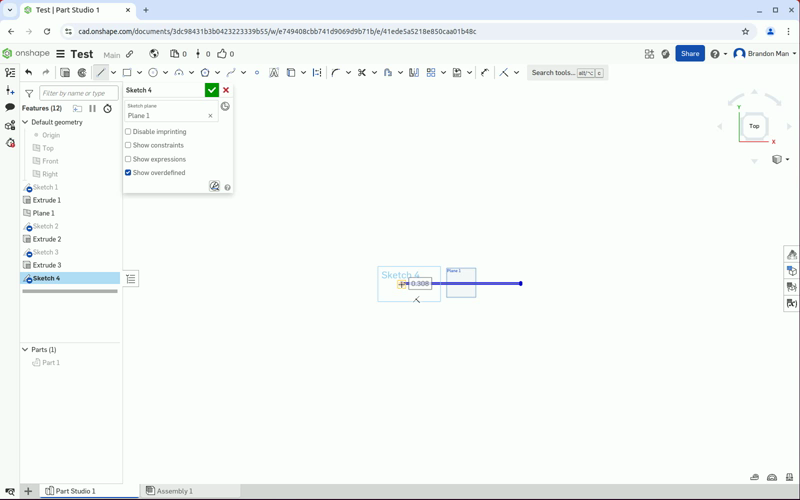
key(esc)
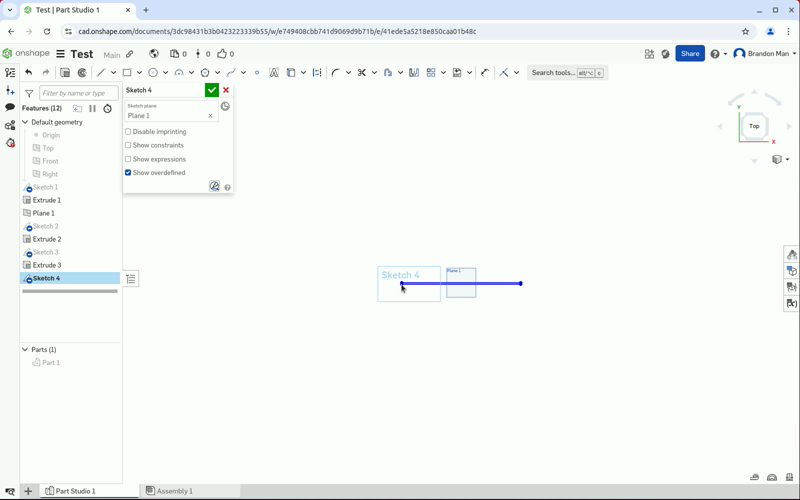
mouse_move(408, 283)
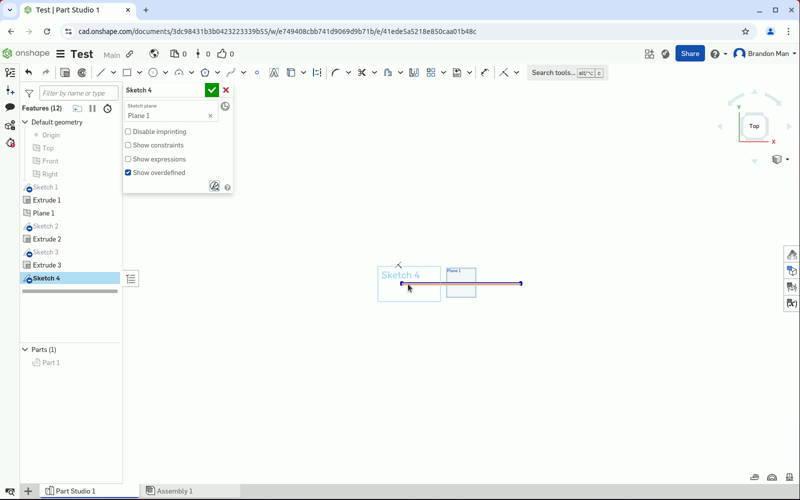
scroll(6)
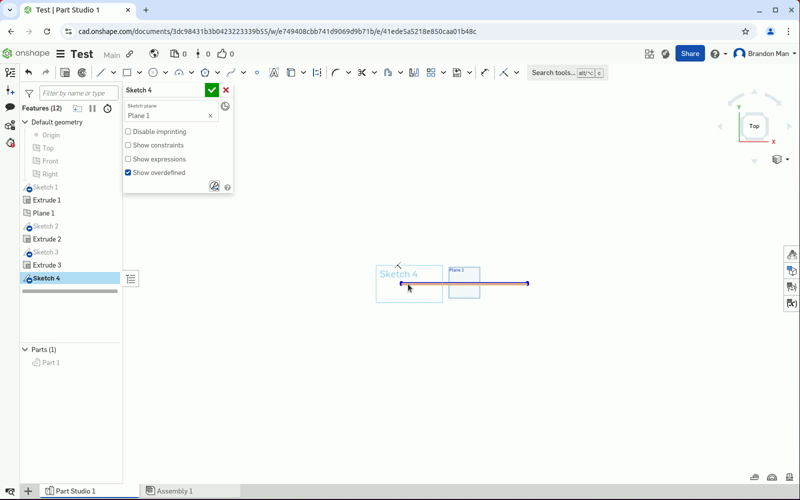
scroll(6)
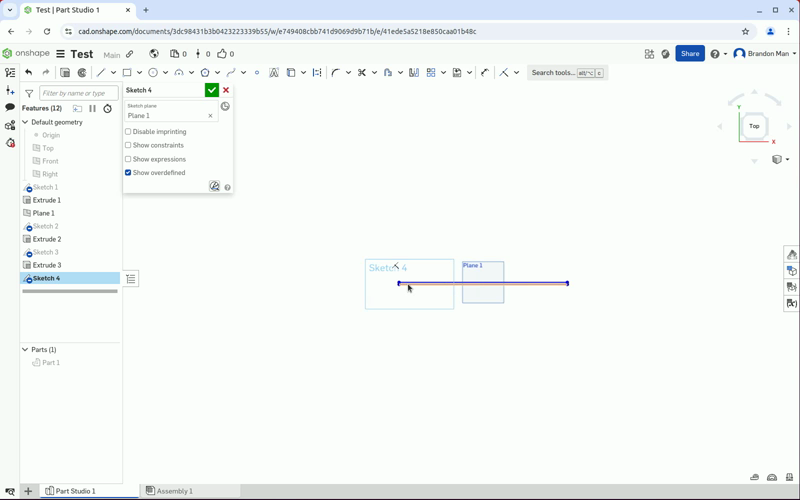
scroll(6)
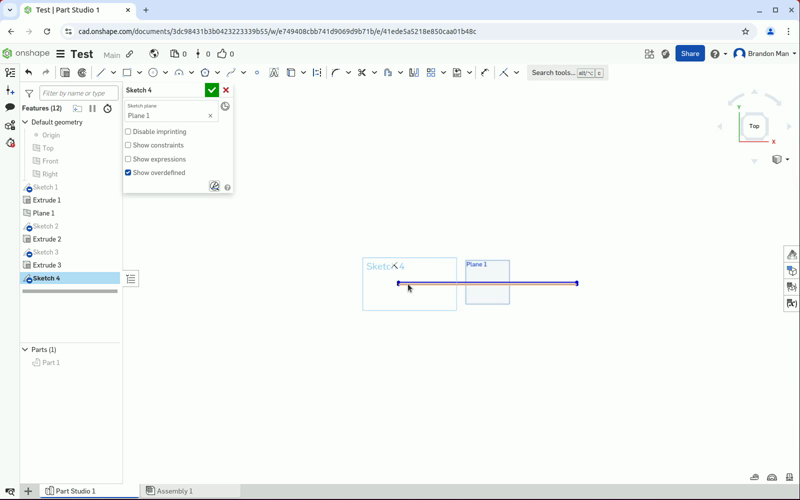
scroll(6)
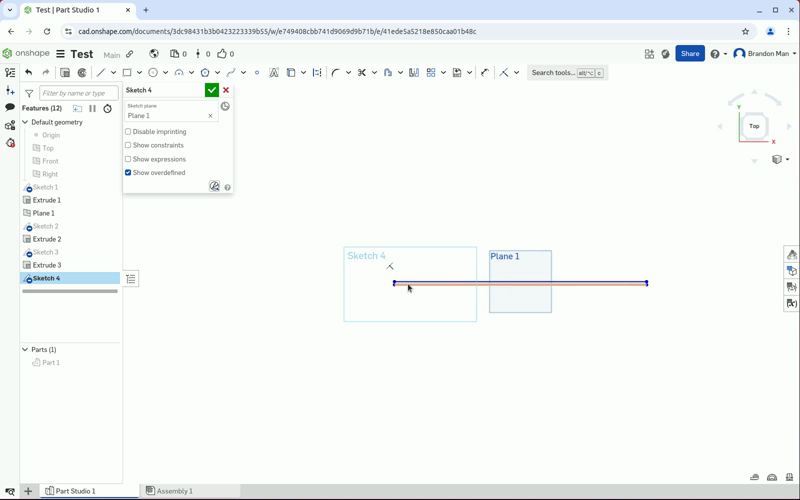
scroll(6)
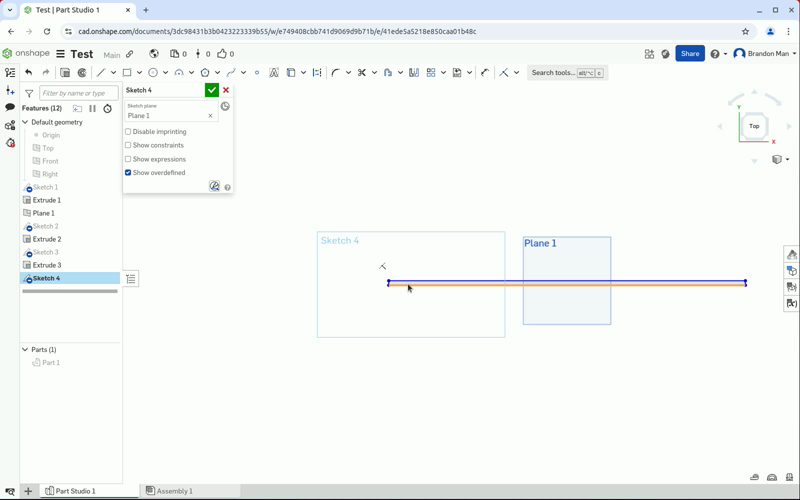
scroll(6)
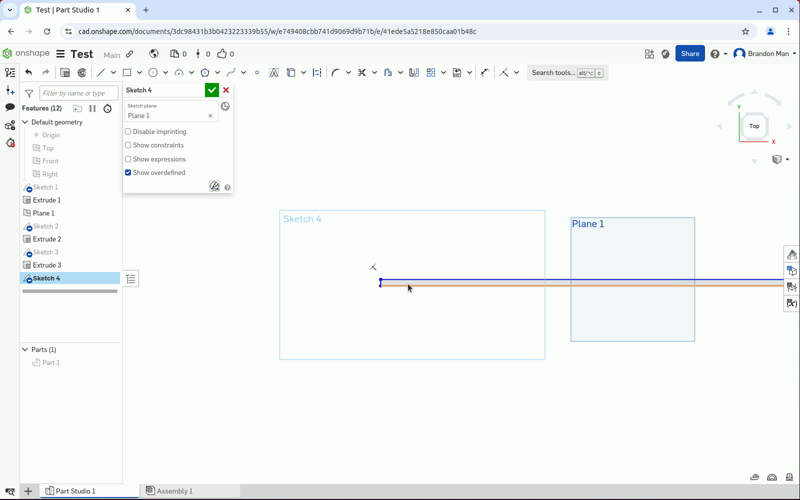
scroll(6)
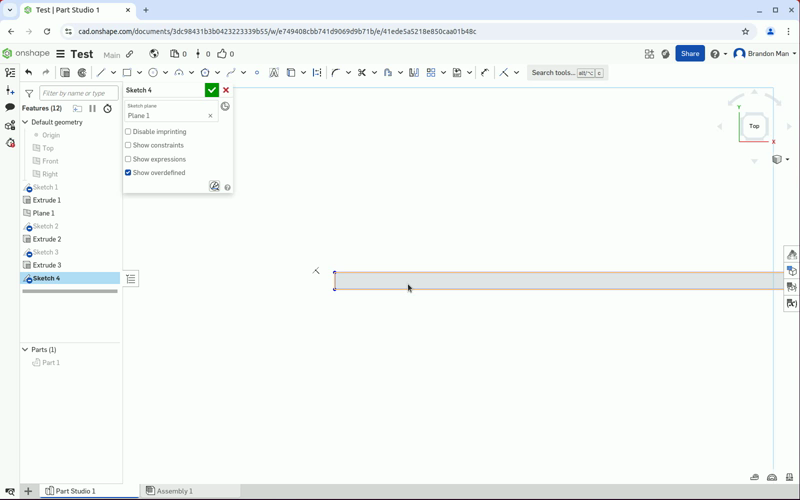
click(408, 283)
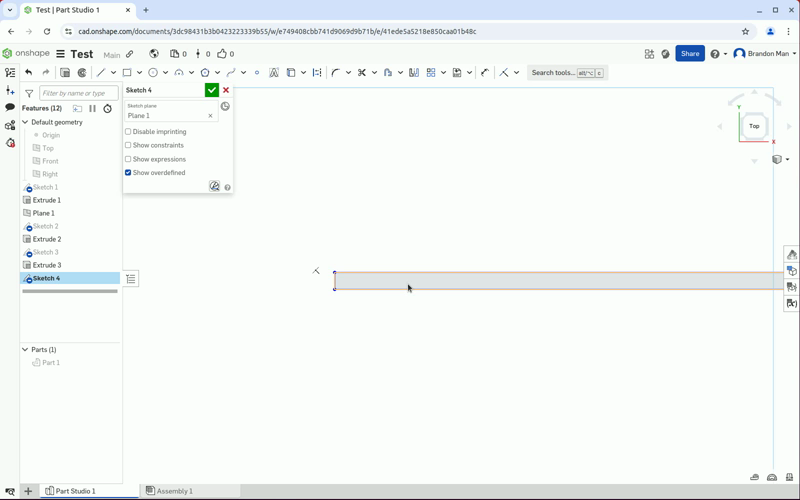
scroll(-6)
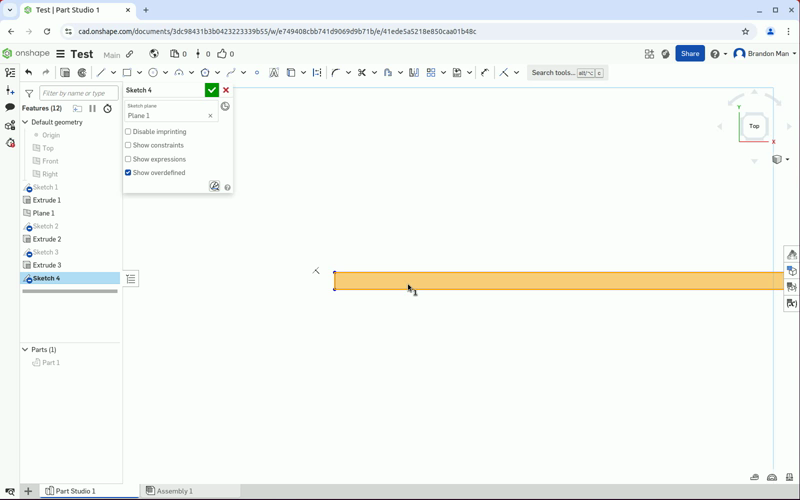
scroll(-6)
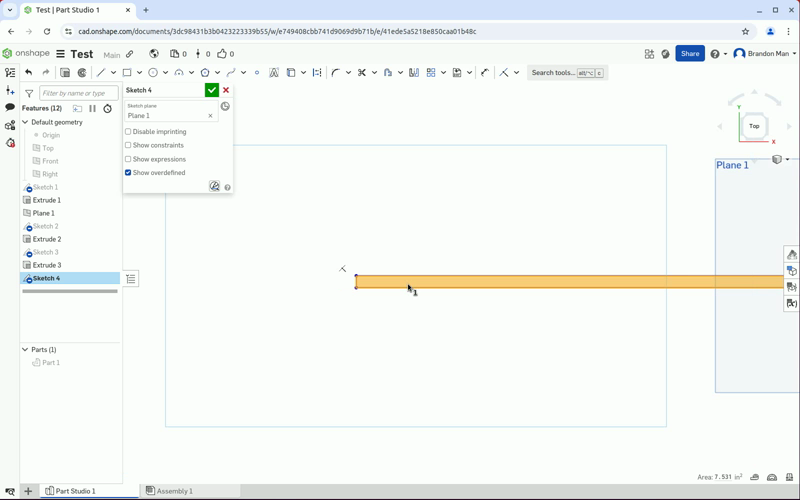
scroll(-6)
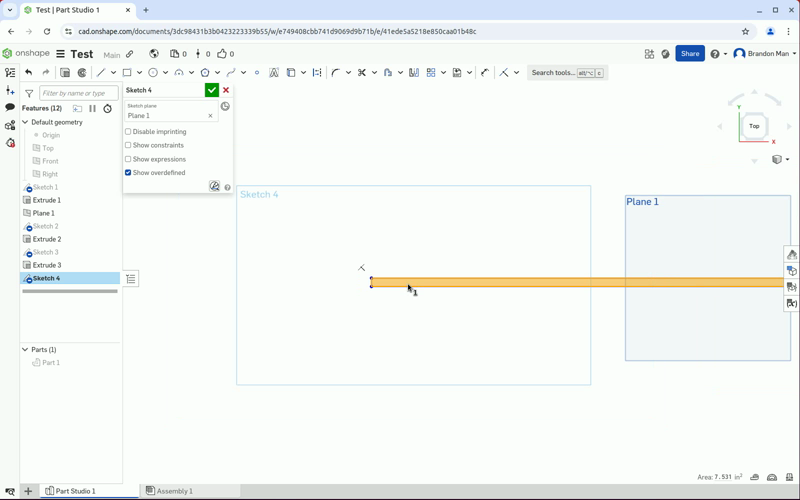
scroll(-6)
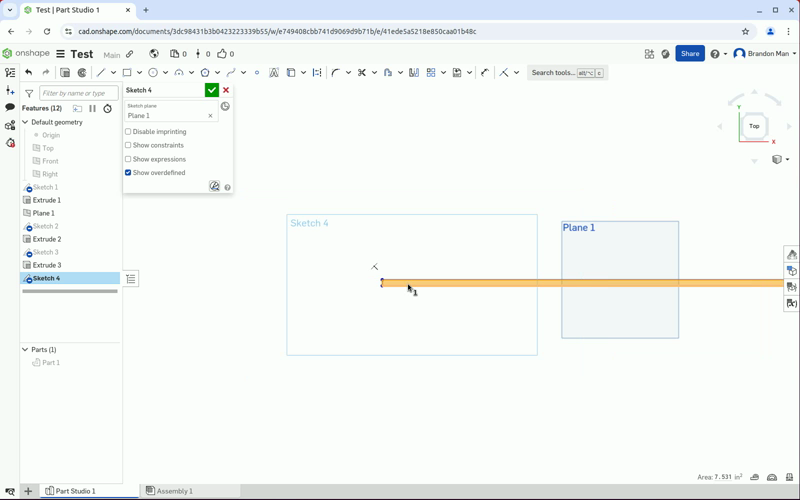
scroll(-6)
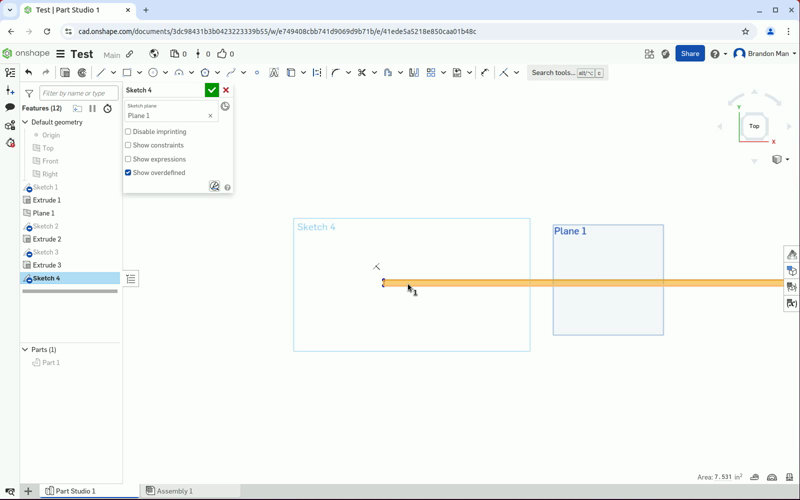
scroll(-6)
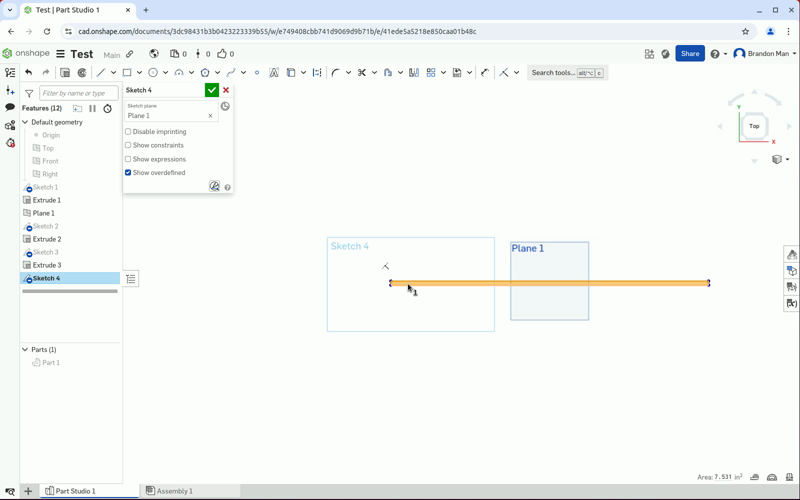
scroll(-6)
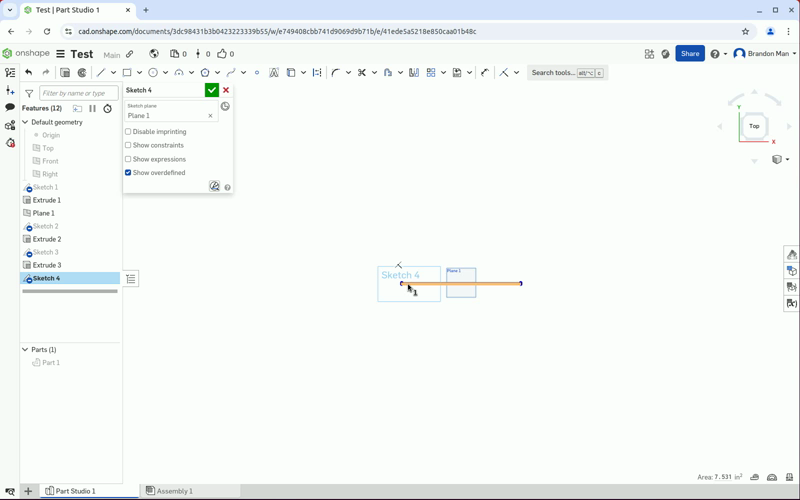
mouse_move(73, 352)
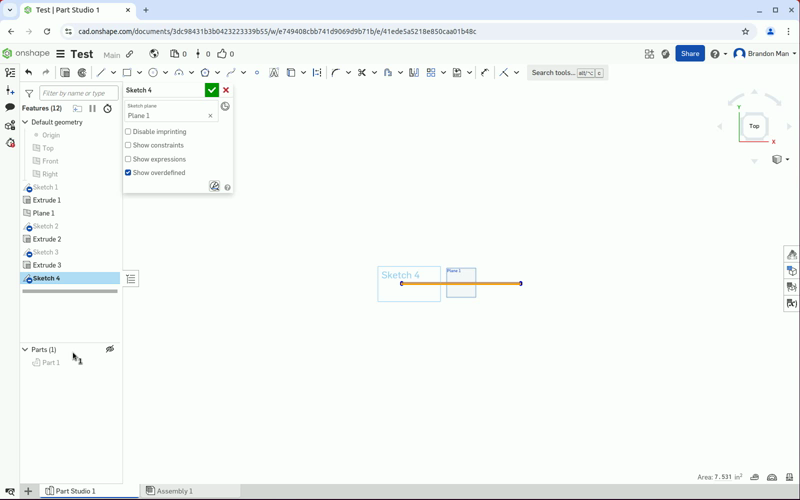
key(shift+y)
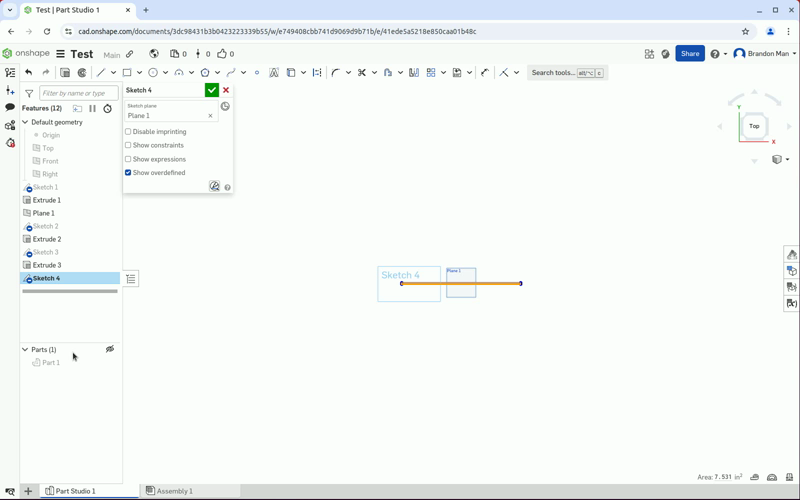
key(shift+e)
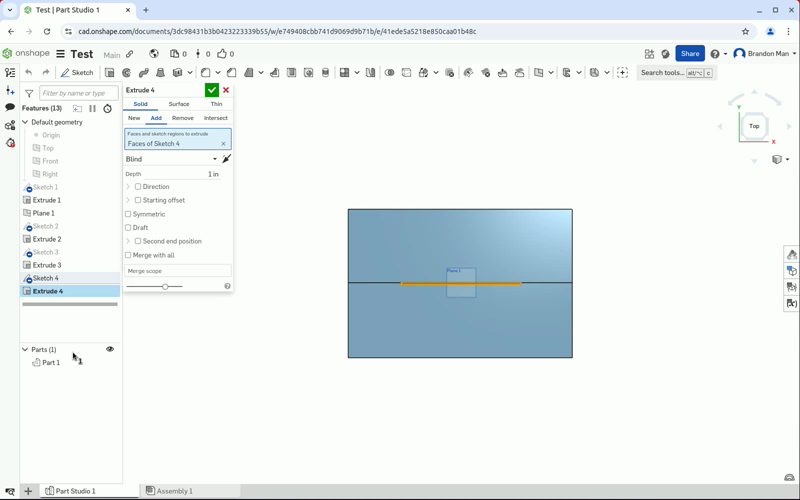
mouse_move(143, 106)
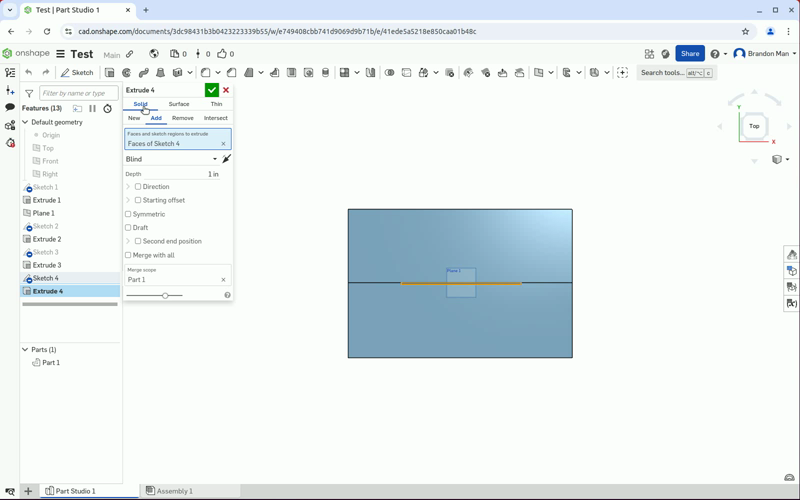
click(143, 106)
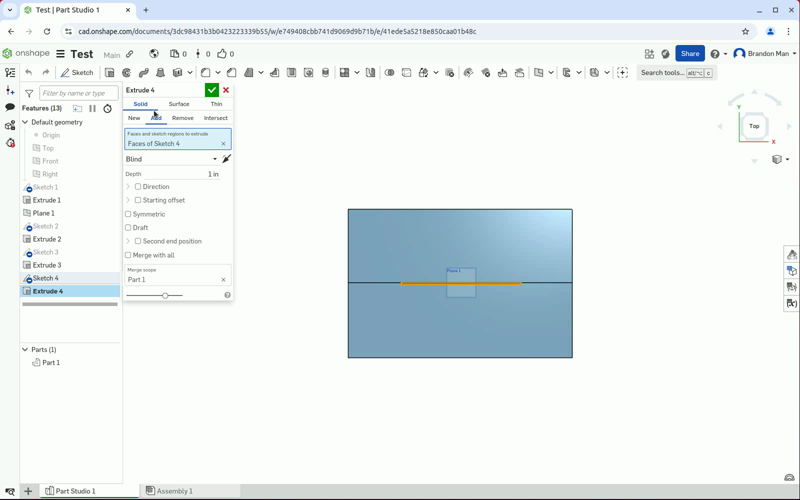
mouse_move(186, 120)
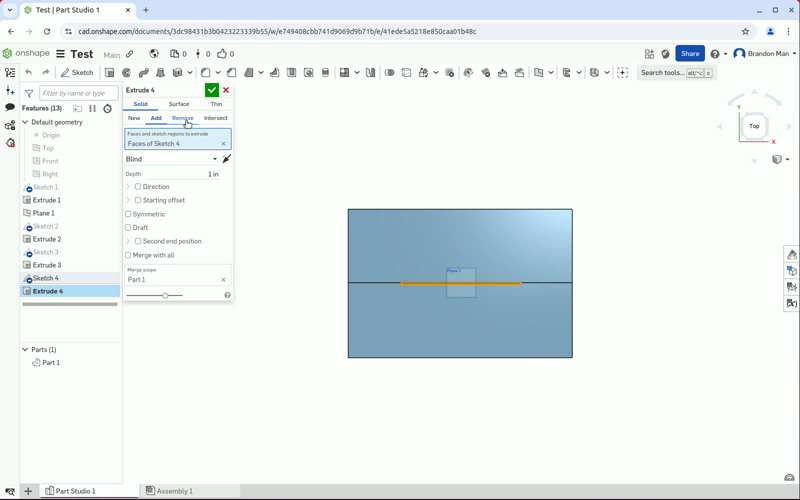
click(186, 120)
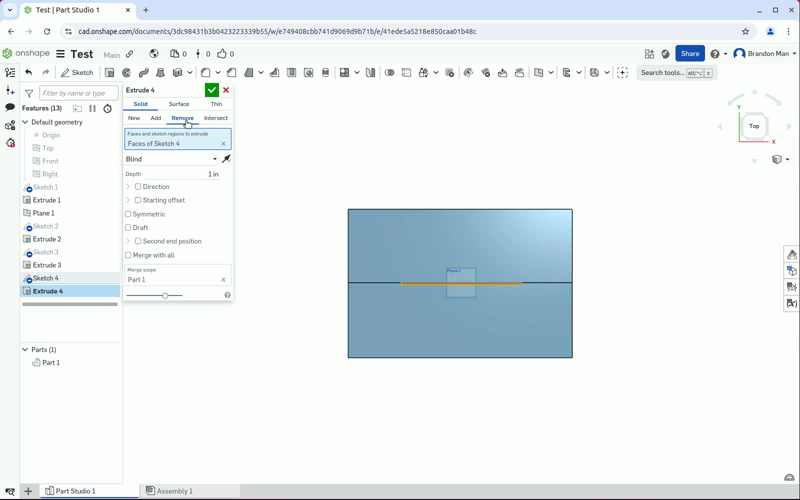
key(tab, 4)
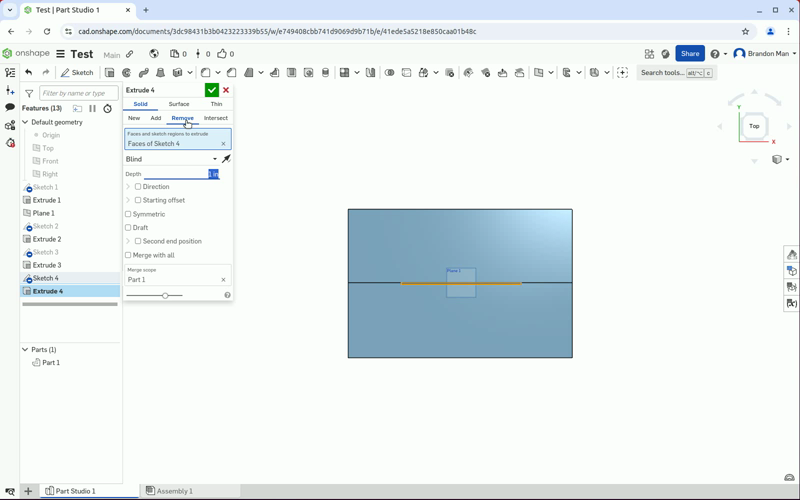
text(15.405)
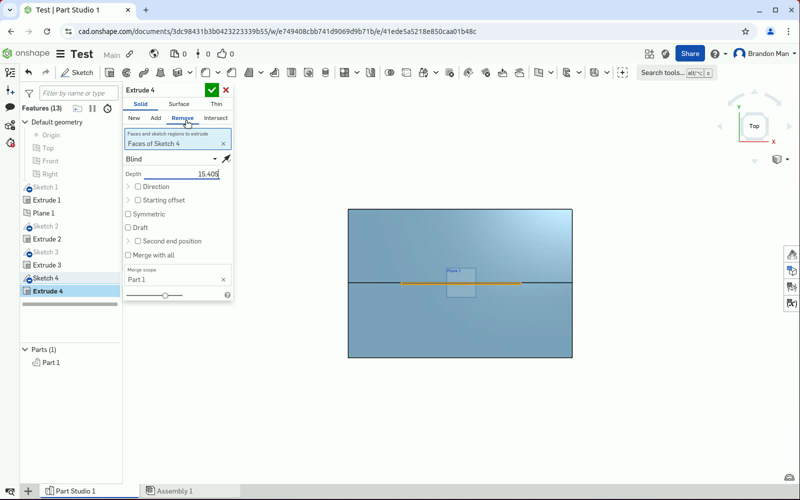
key(tab, 6)
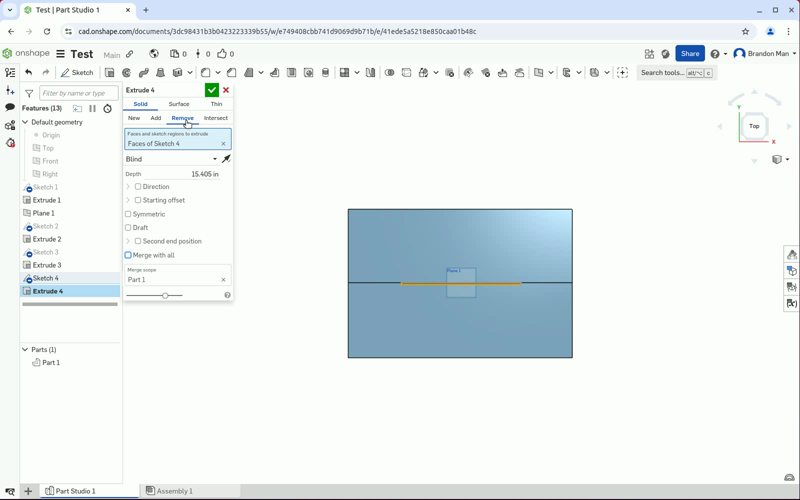
key(space)
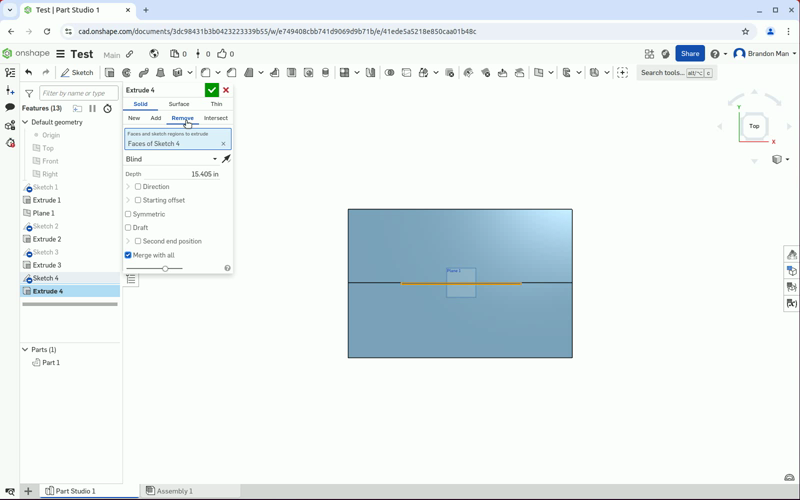
key(enter)
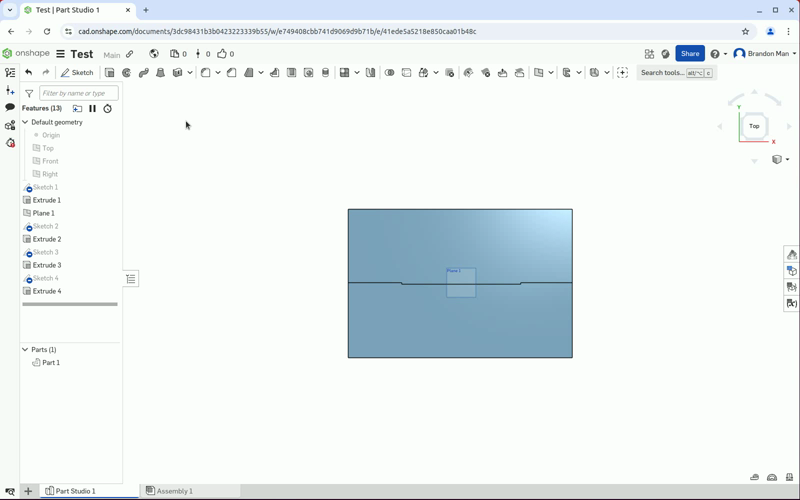
key(shift+h)
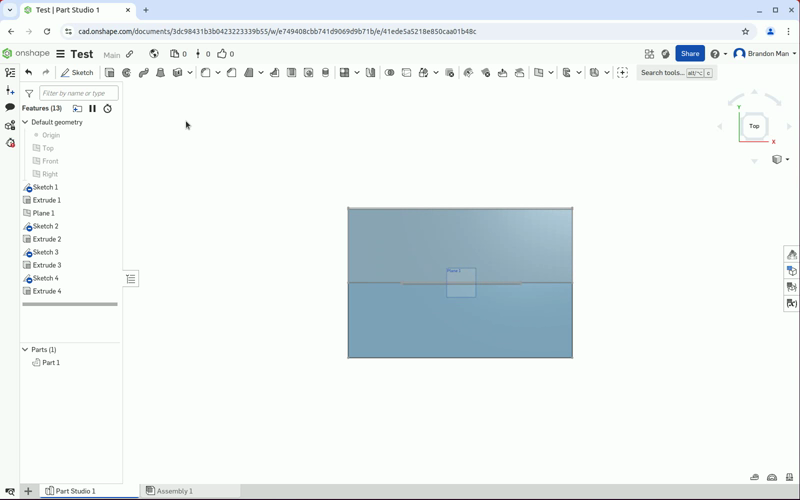
key(shift+h)
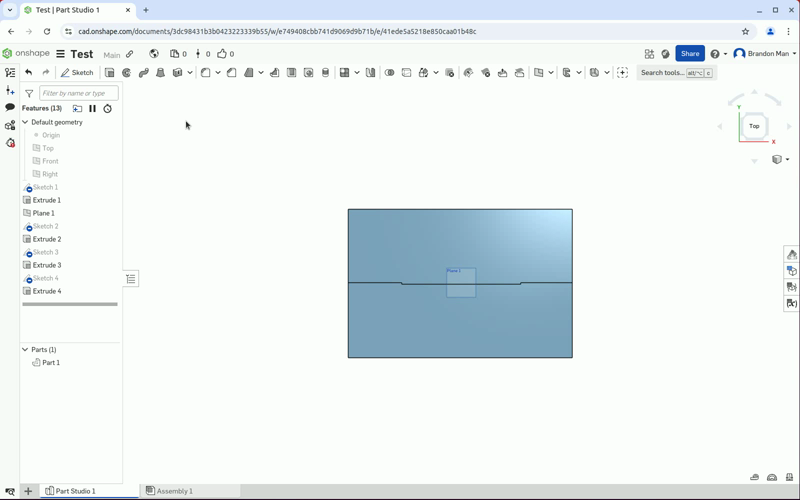
mouse_move(73, 189)
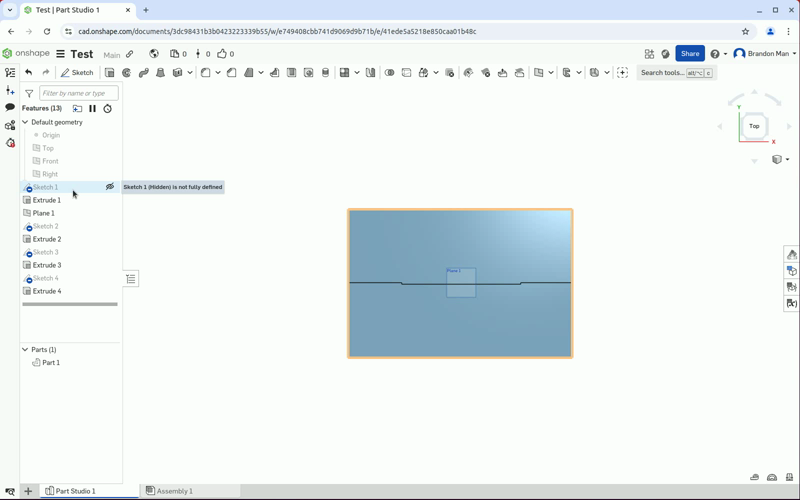
click(73, 189)
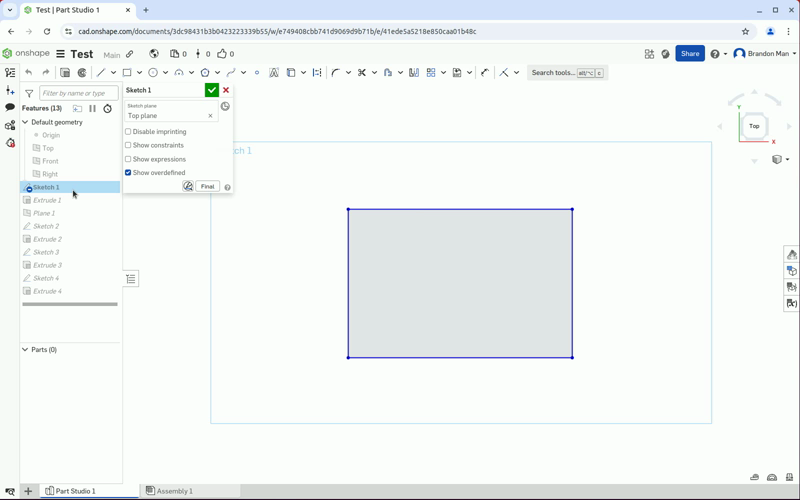
mouse_move(229, 92)
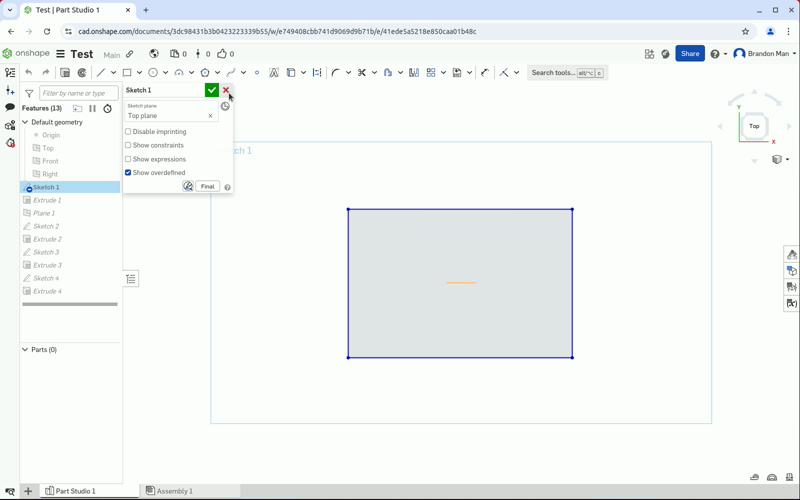
click(229, 92)
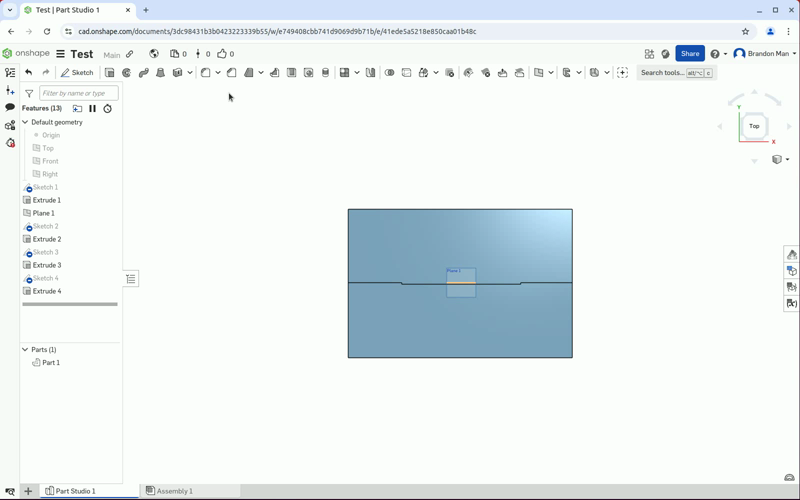
mouse_move(73, 352)
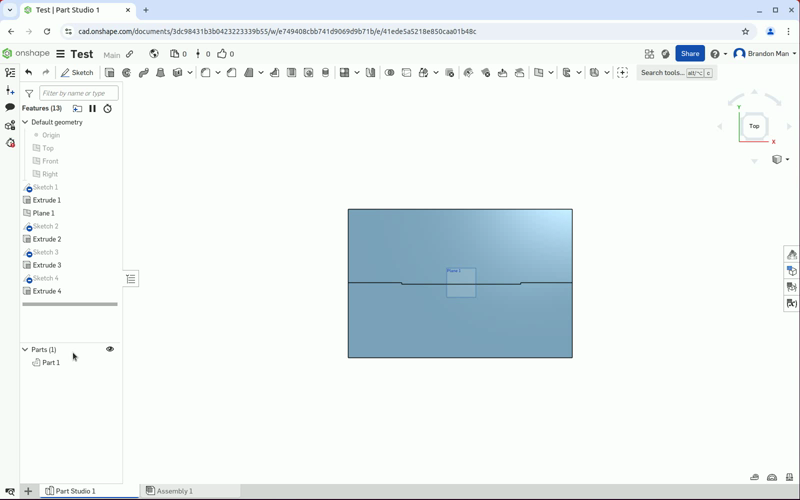
key(y)
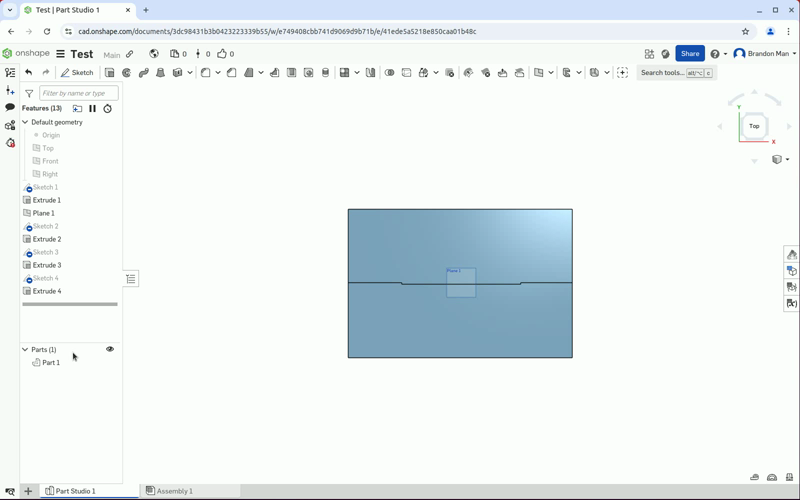
key(shift+p)
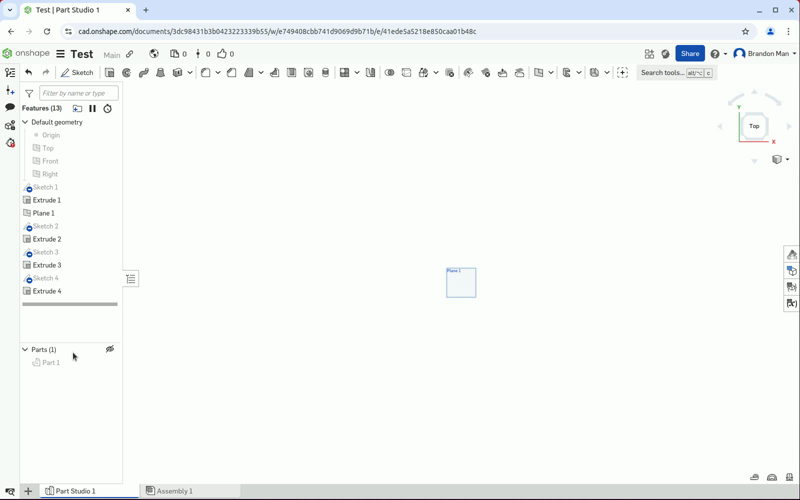
key(space)
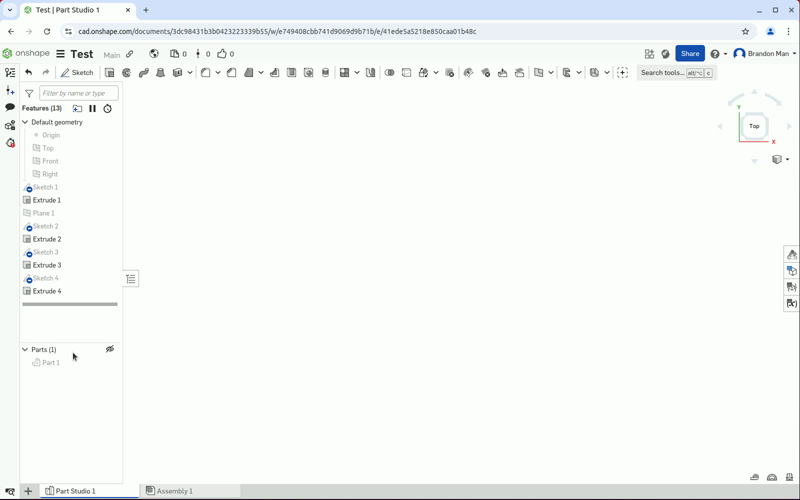
key_down(shift)
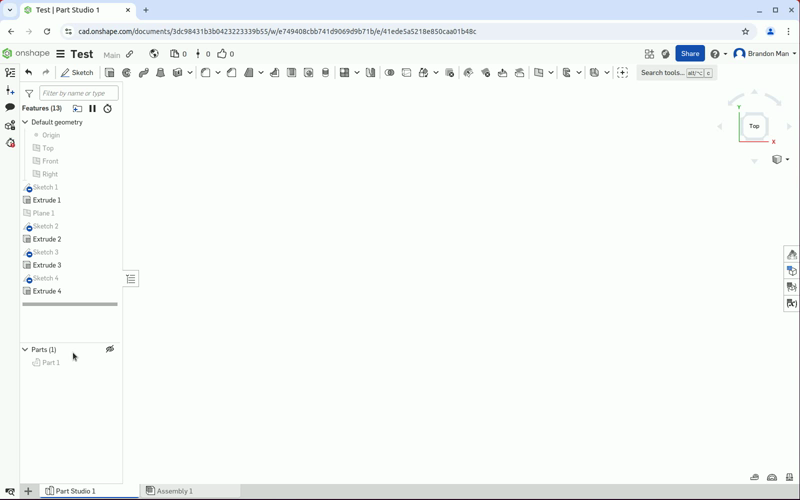
key(up)
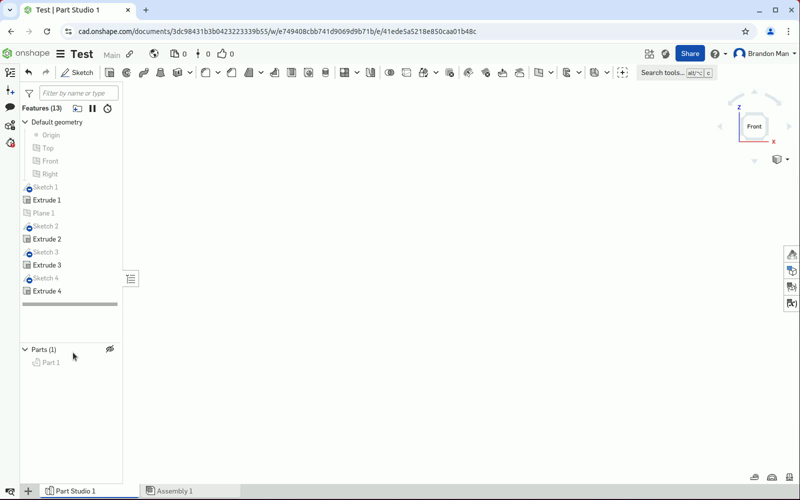
key_up(shift)
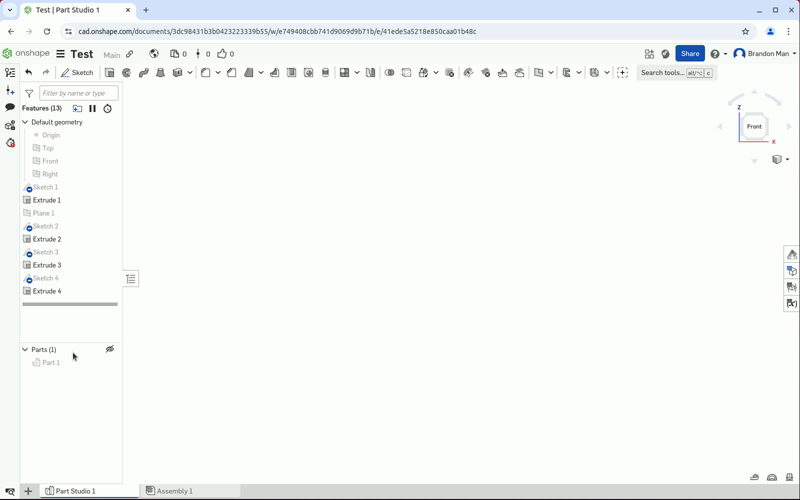
mouse_move(73, 352)
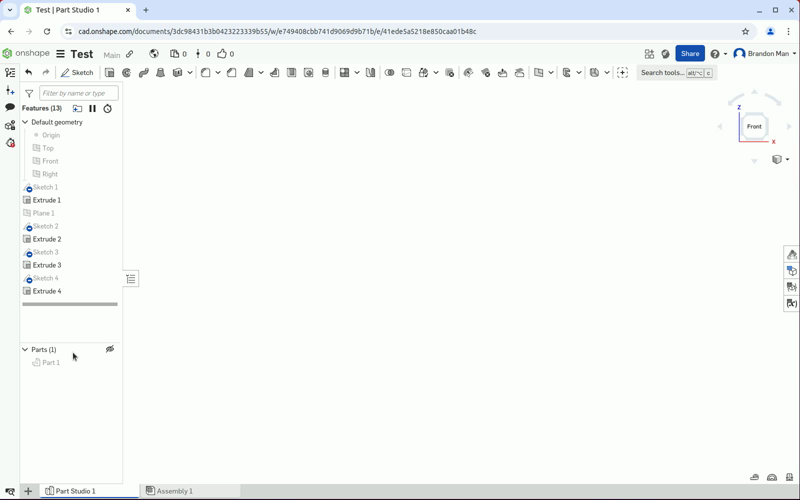
key(shift+y)
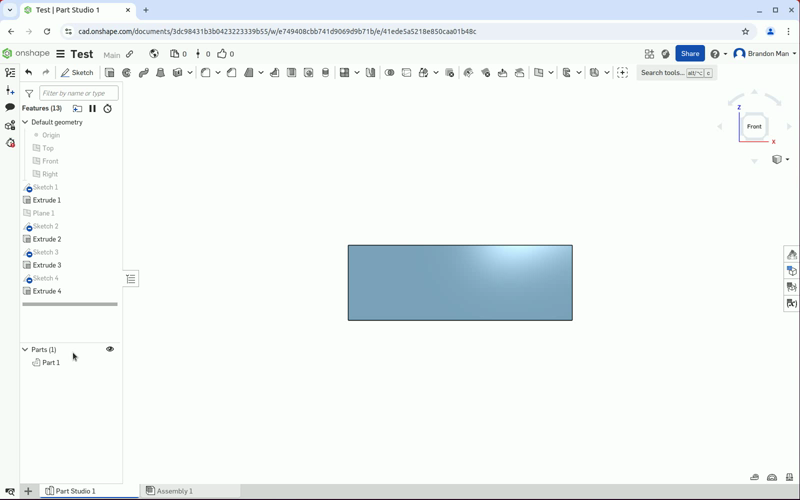
mouse_move(541, 75)
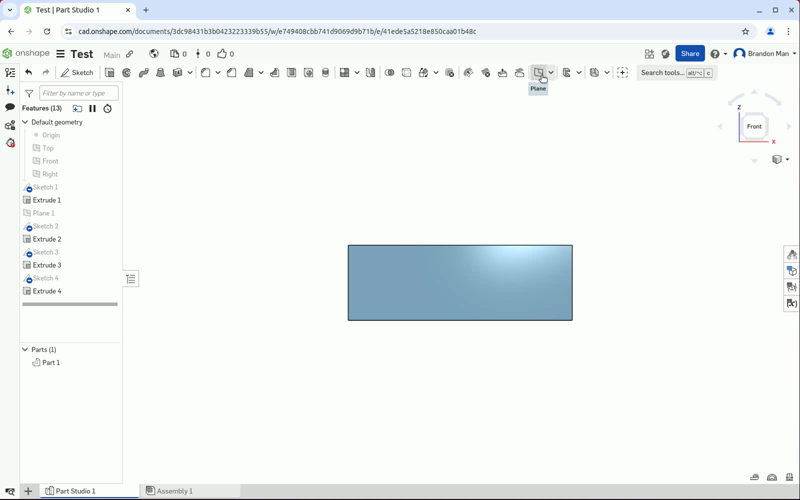
click(541, 75)
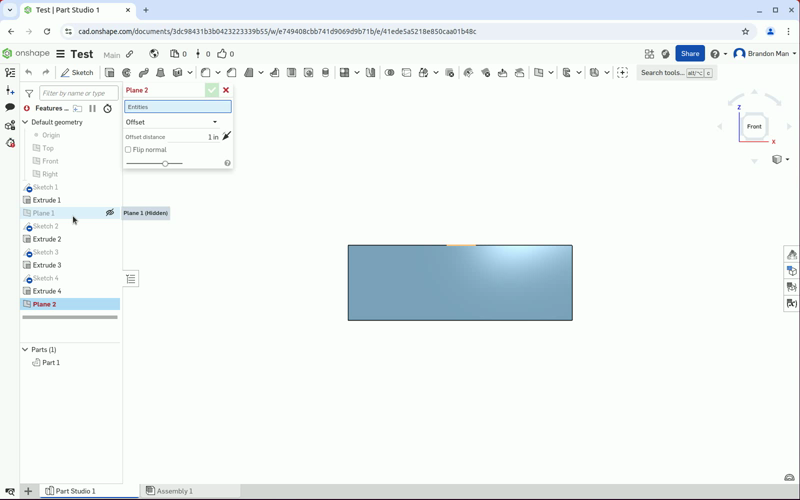
scroll(3)
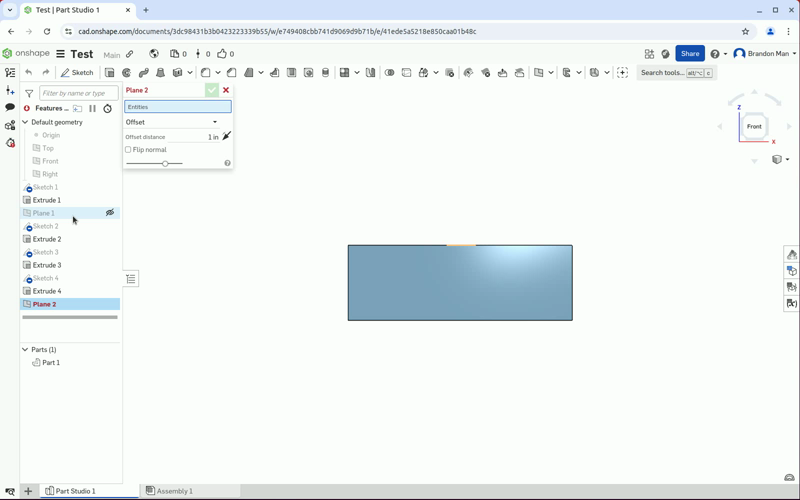
mouse_move(73, 163)
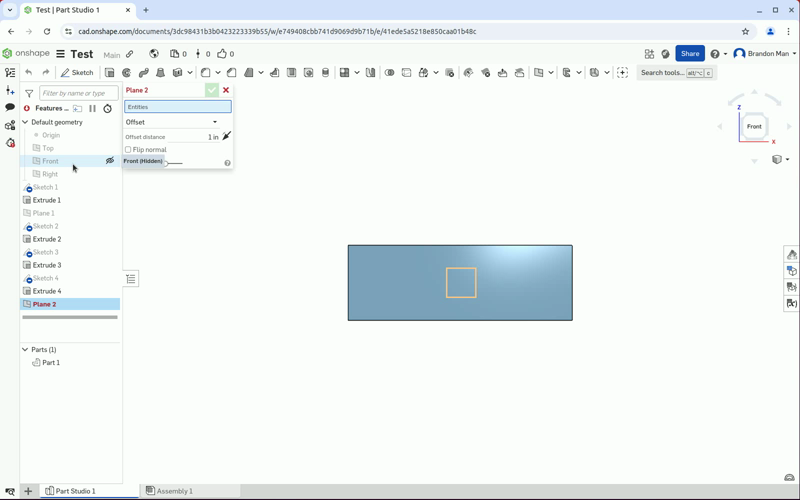
click(73, 163)
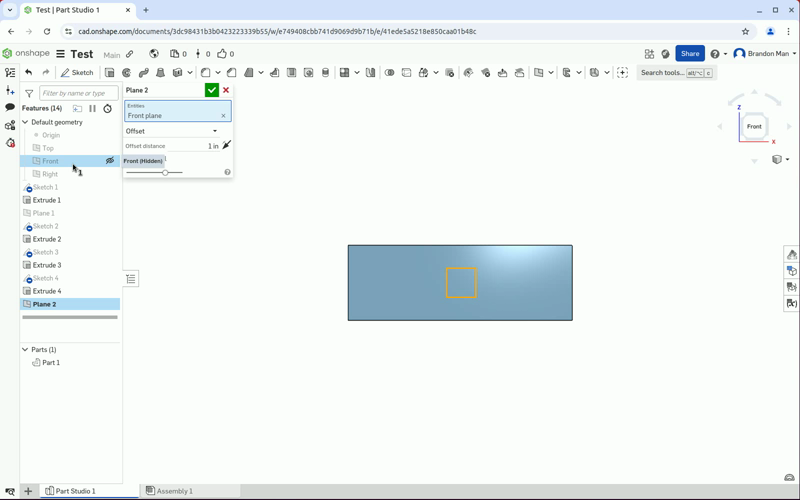
key(tab, 2)
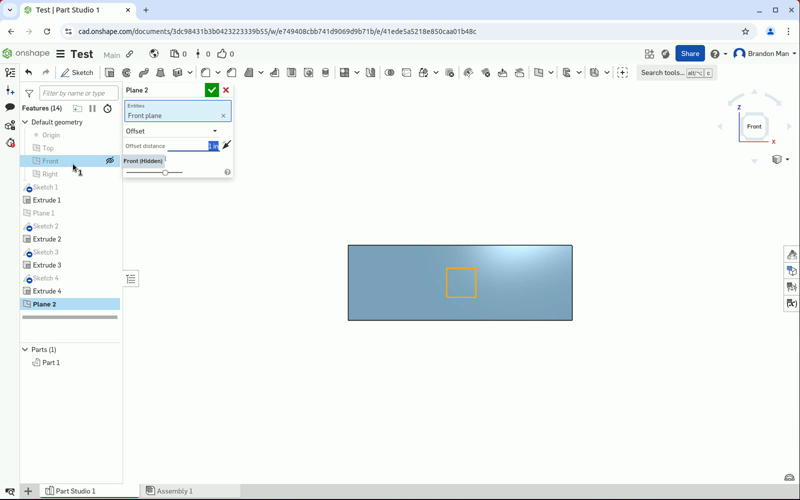
text(15.405)
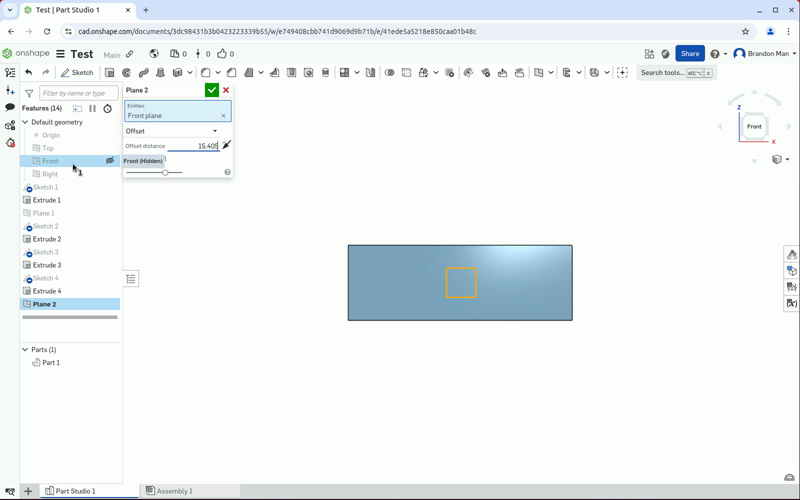
key(enter, 2)
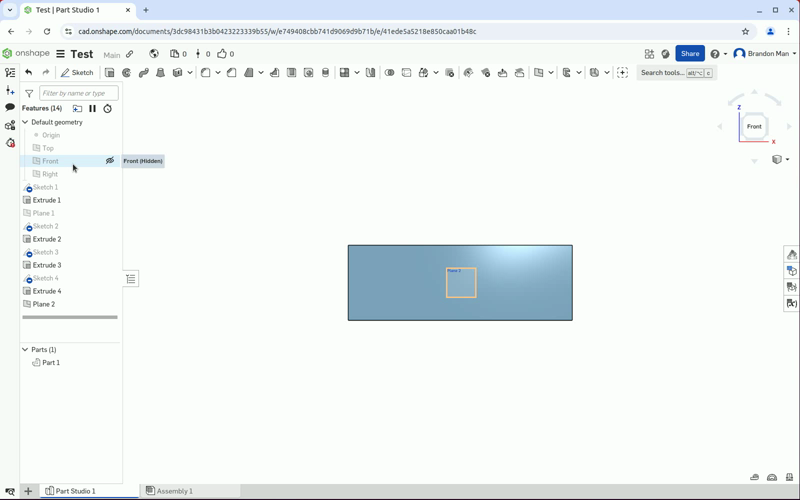
key(shift+s)
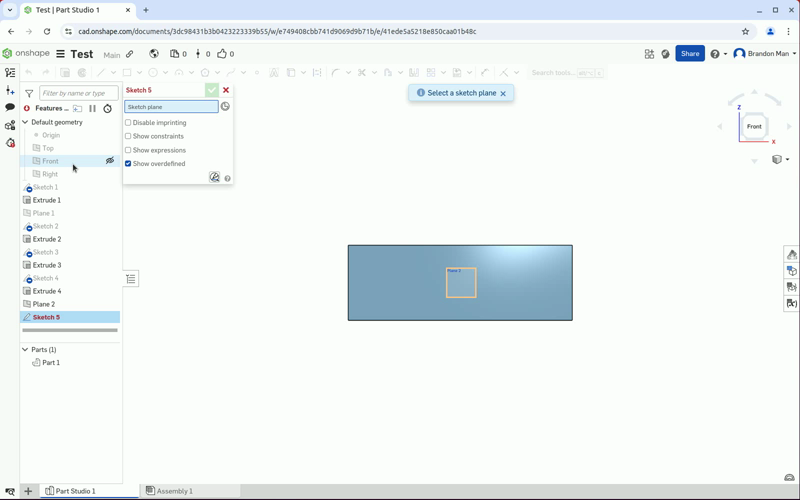
mouse_move(73, 306)
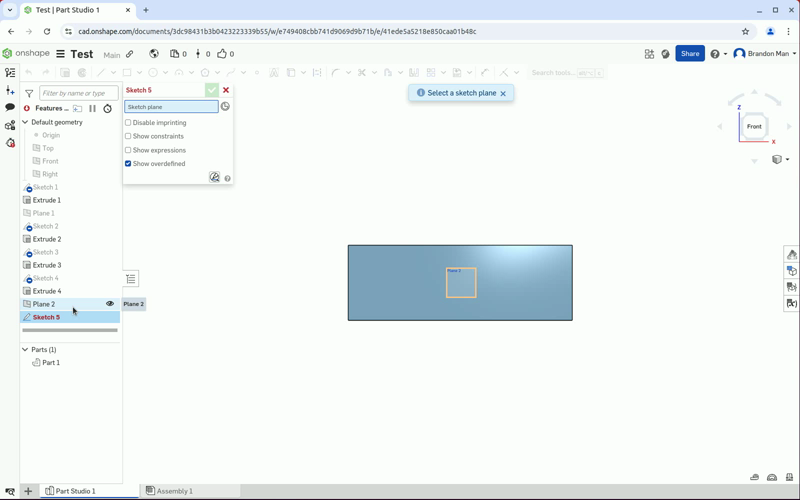
click(73, 306)
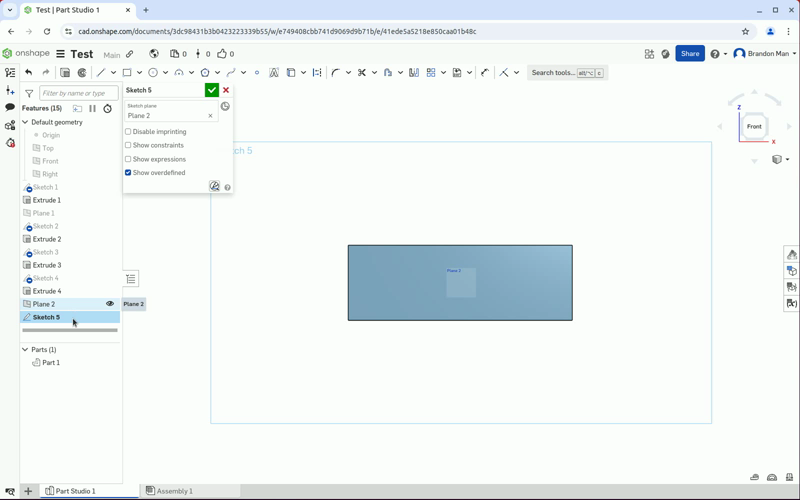
mouse_move(73, 352)
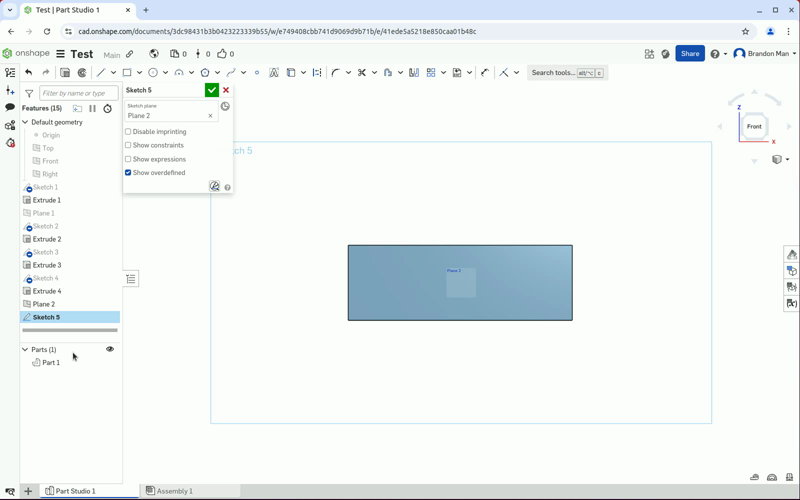
key(y)
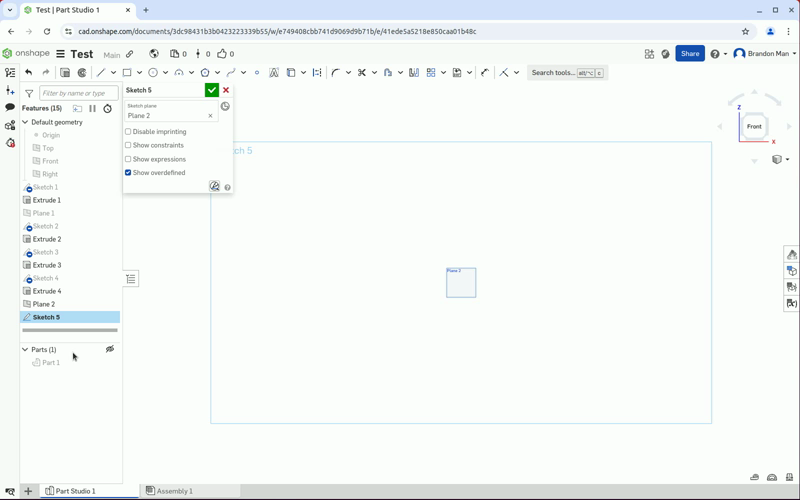
key(c)
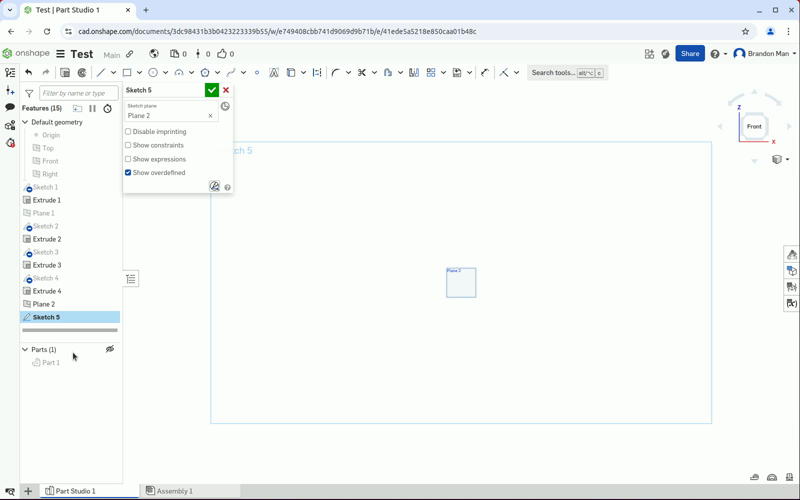
key_down(shift)
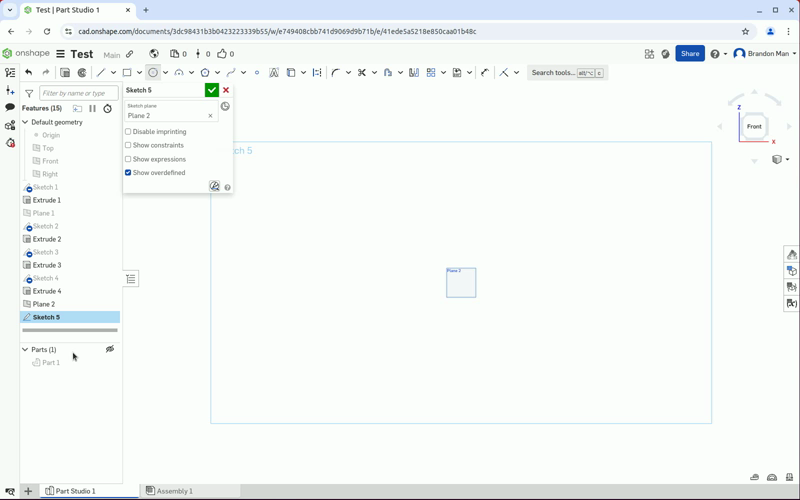
mouse_move(377, 282)
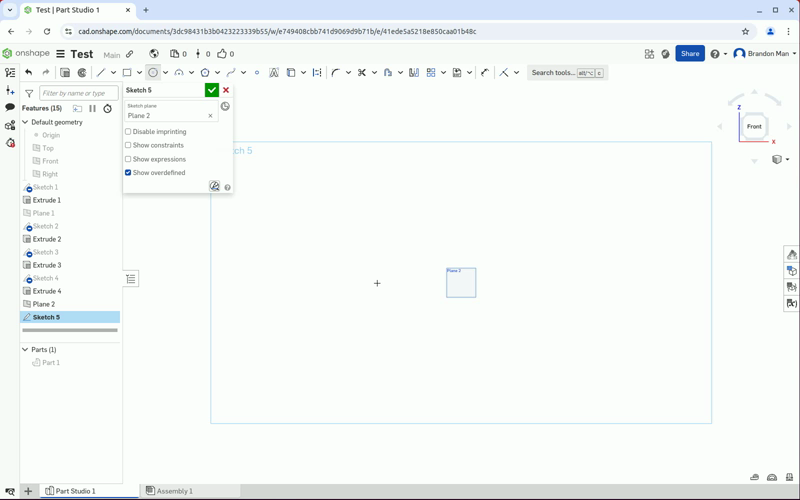
click(377, 282)
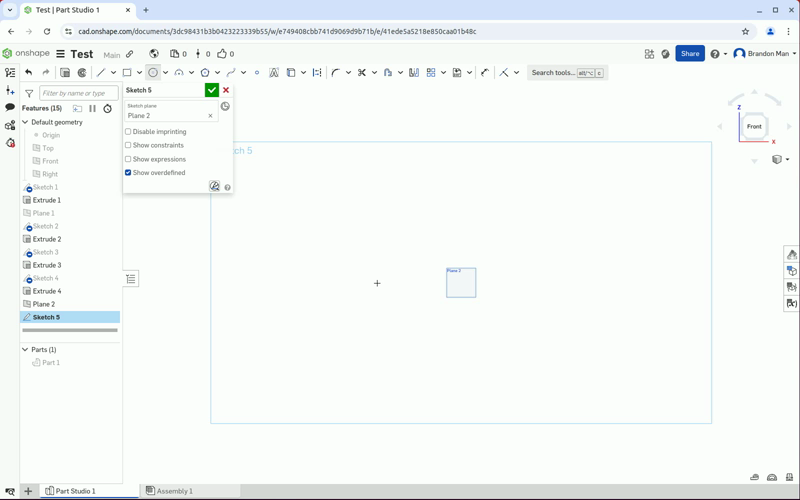
key_up(shift)
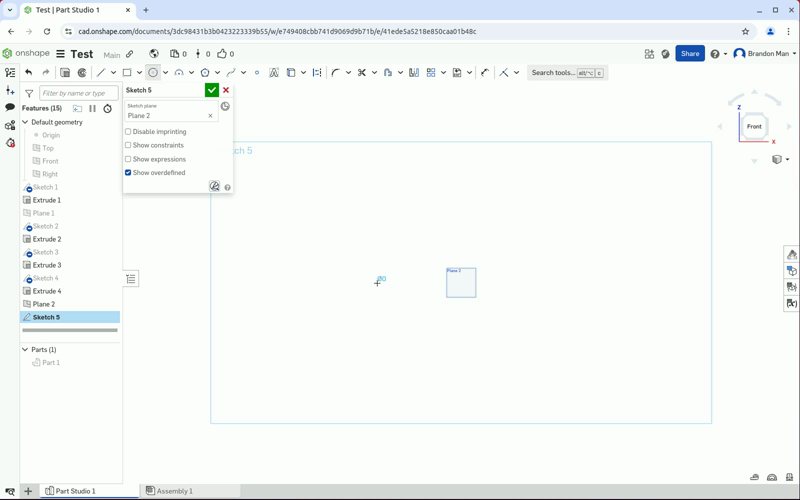
mouse_move(391, 282)
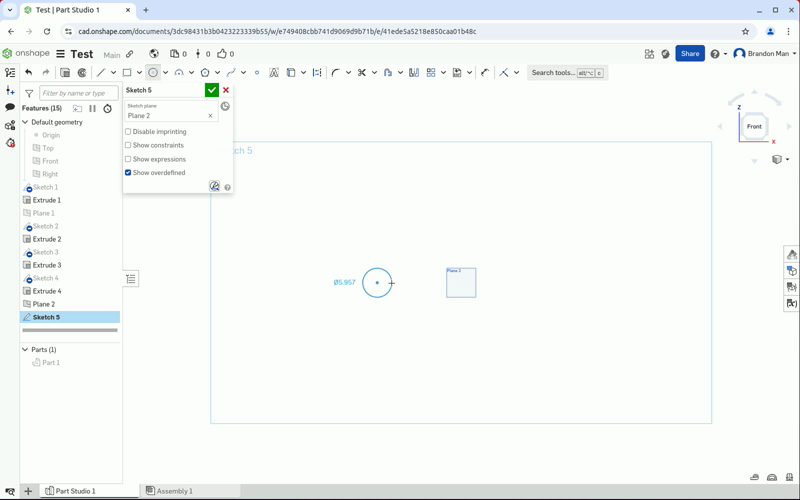
click(391, 282)
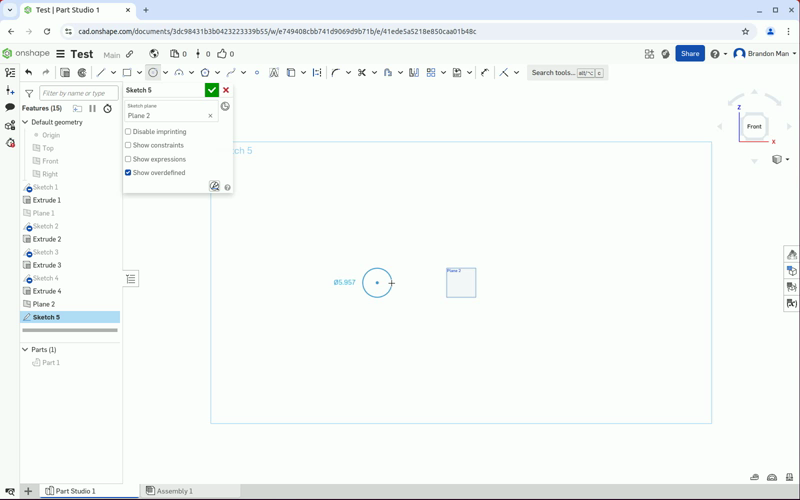
key(esc)
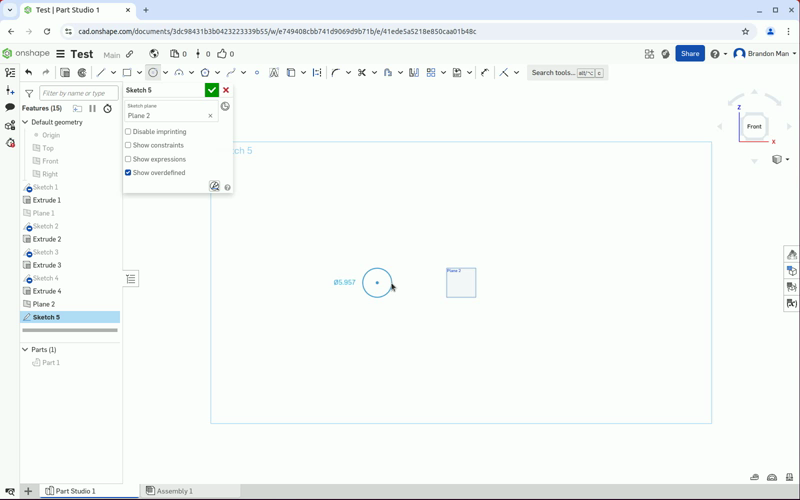
mouse_move(380, 282)
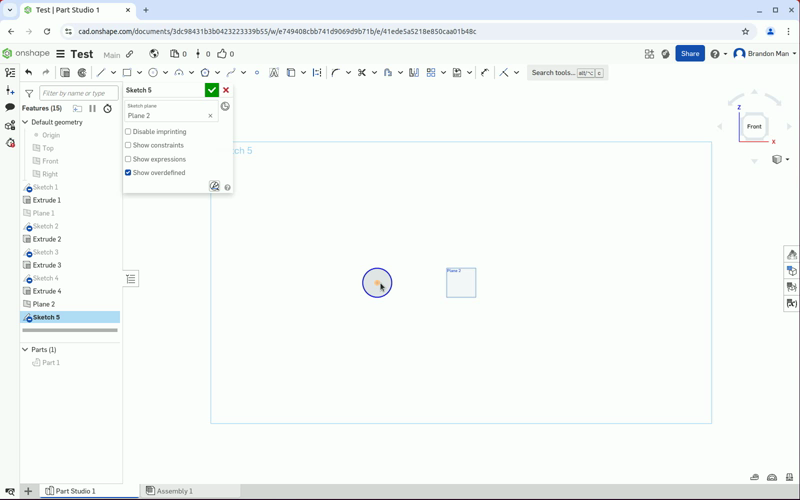
scroll(6)
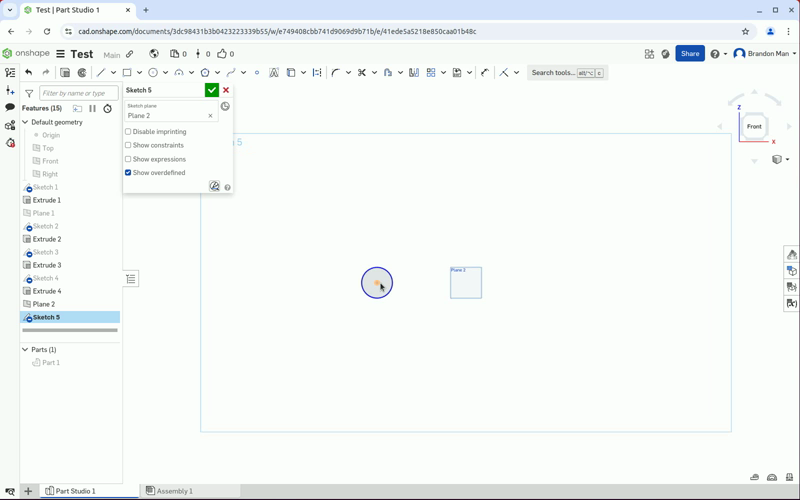
scroll(6)
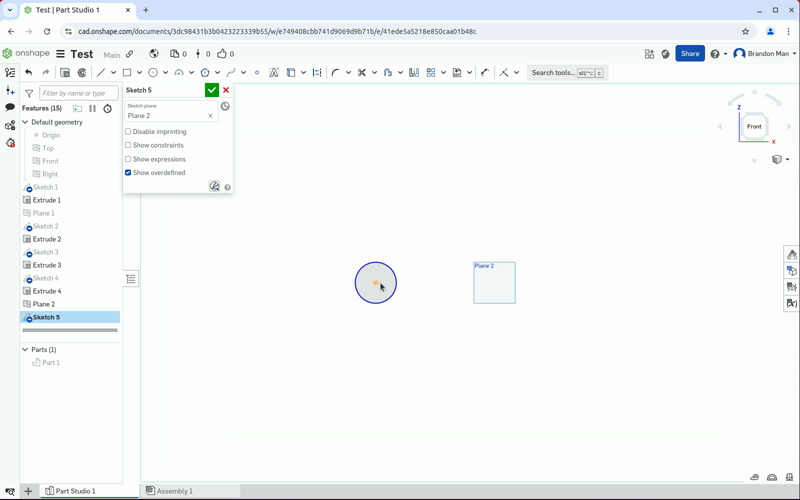
scroll(6)
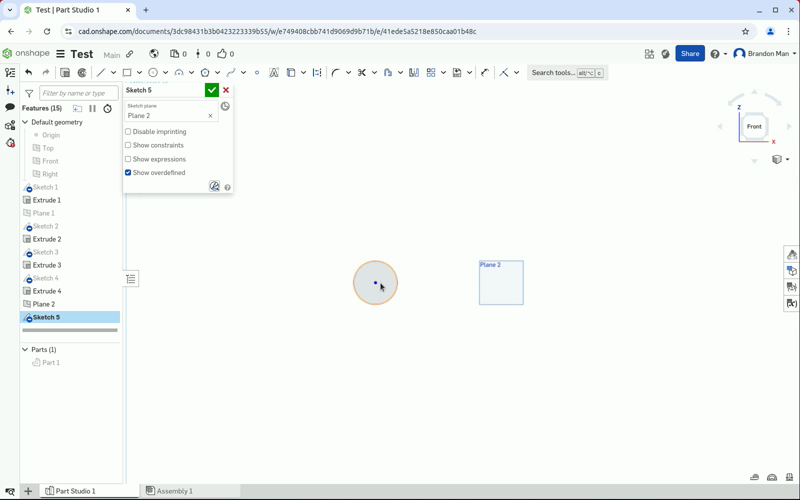
scroll(6)
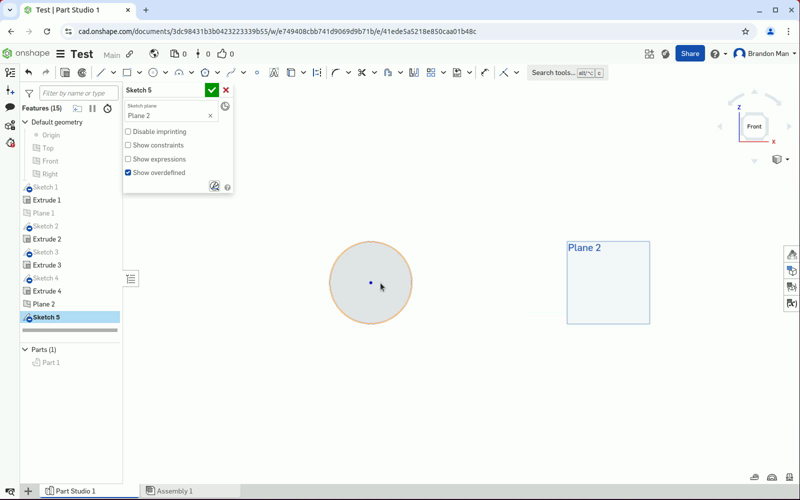
scroll(6)
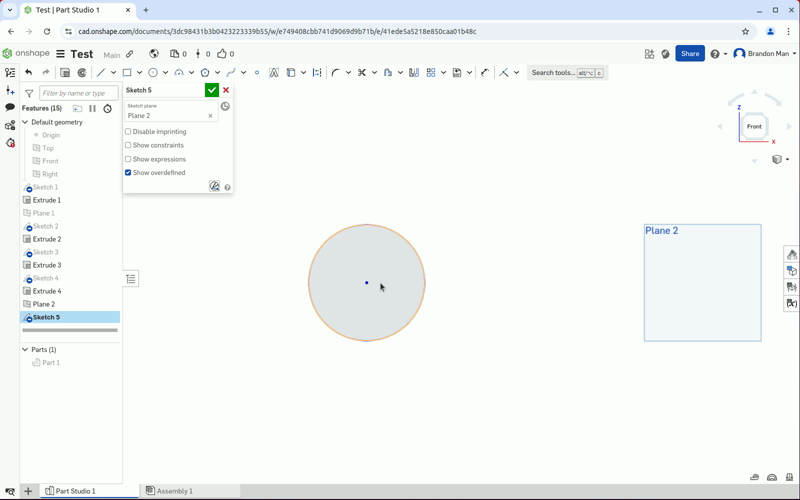
scroll(6)
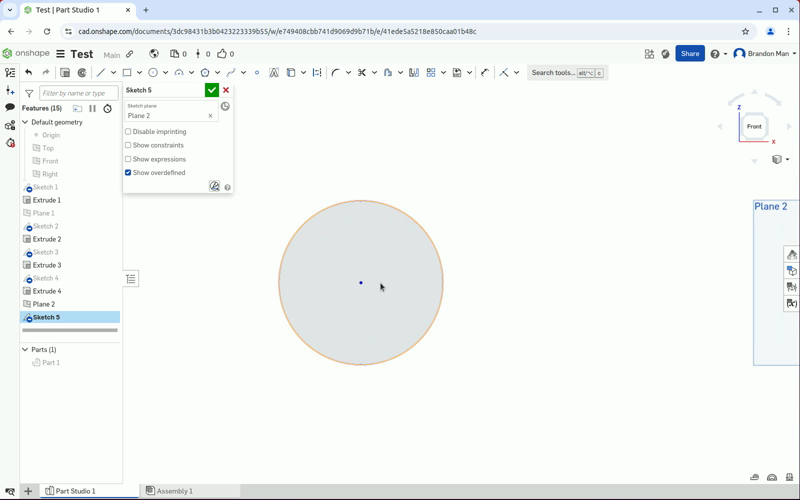
scroll(6)
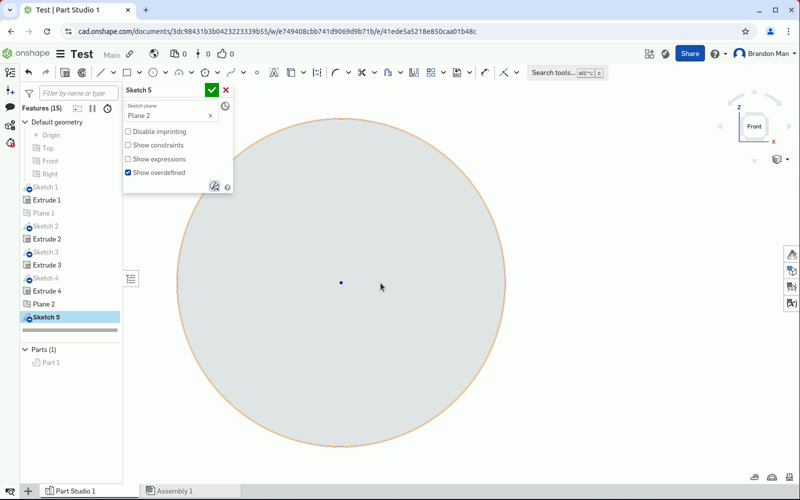
click(380, 282)
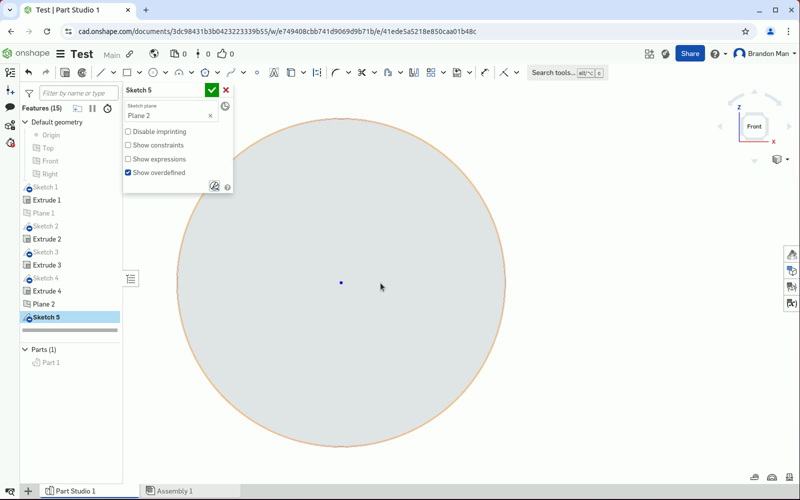
scroll(-6)
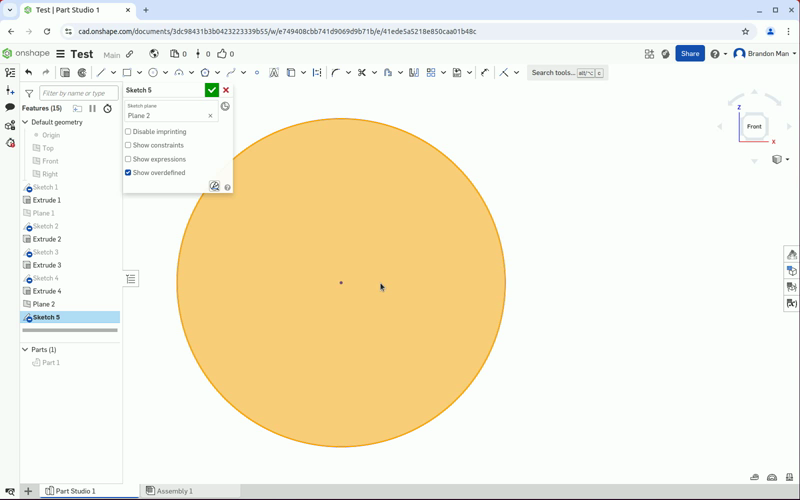
scroll(-6)
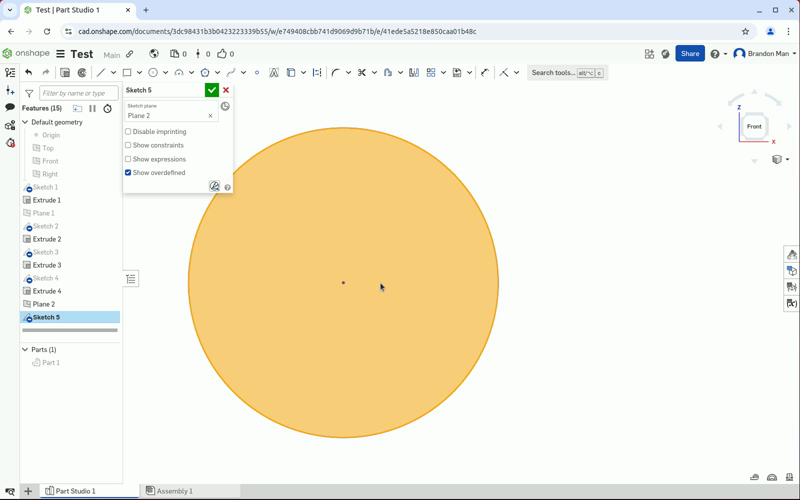
scroll(-6)
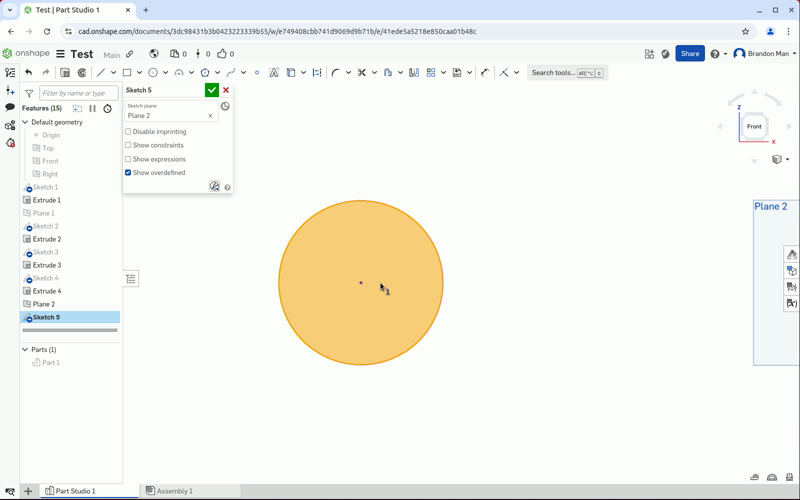
scroll(-6)
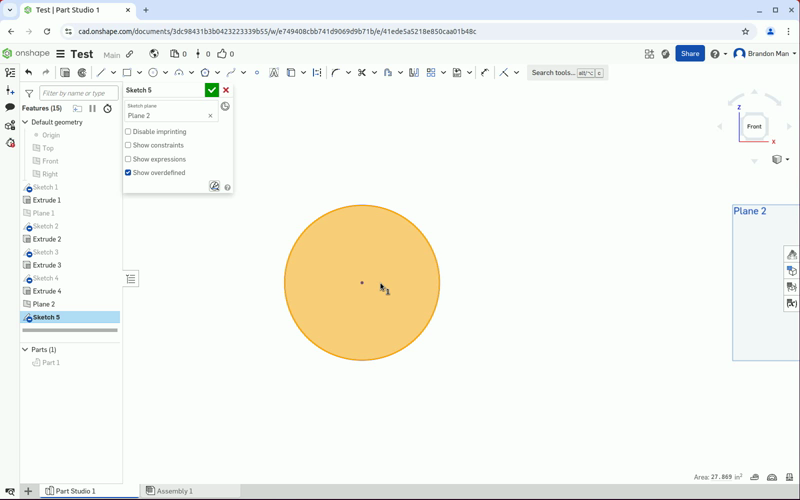
scroll(-6)
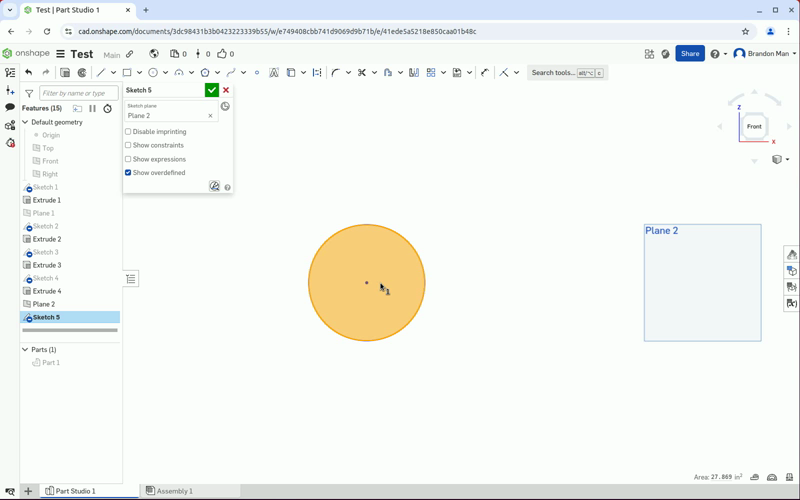
scroll(-6)
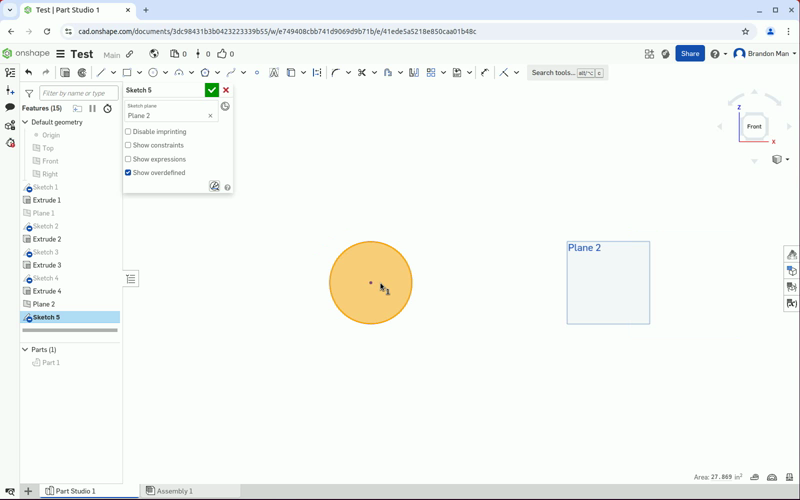
scroll(-6)
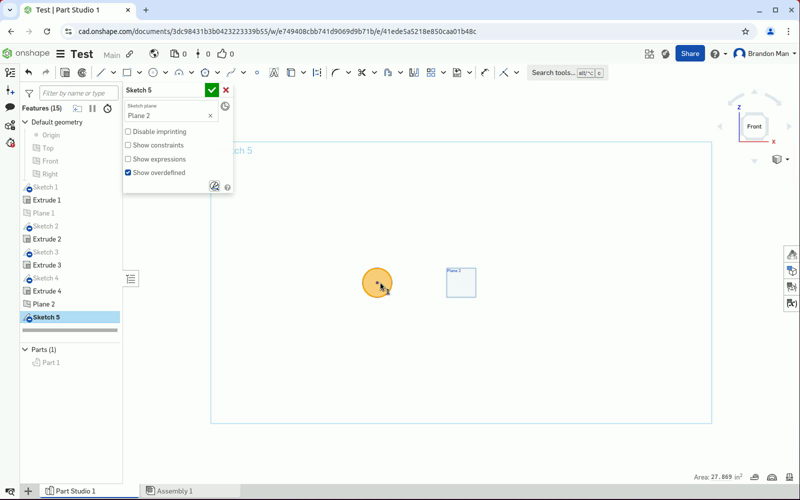
mouse_move(73, 352)
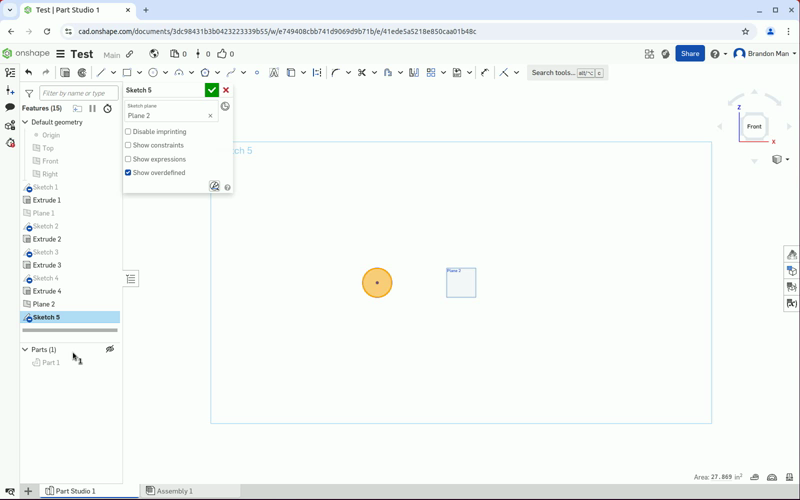
key(shift+y)
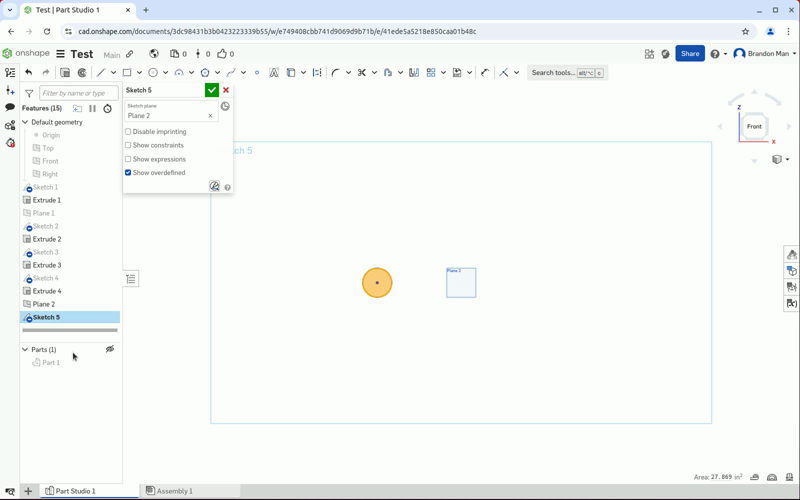
key(shift+e)
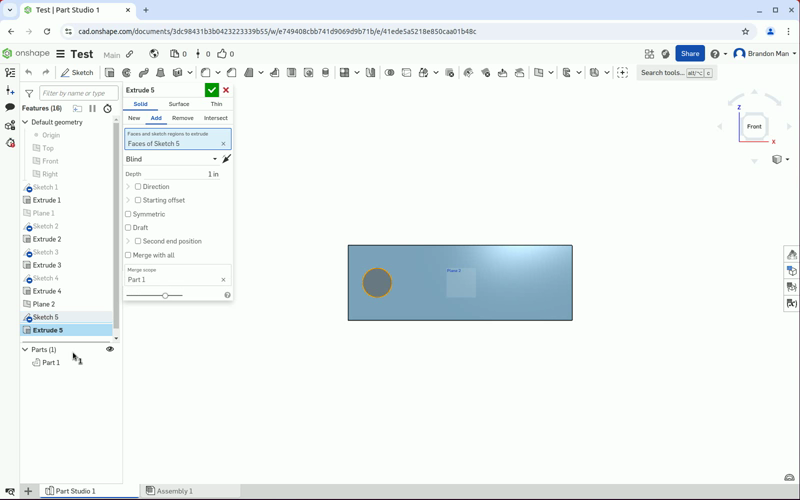
mouse_move(143, 106)
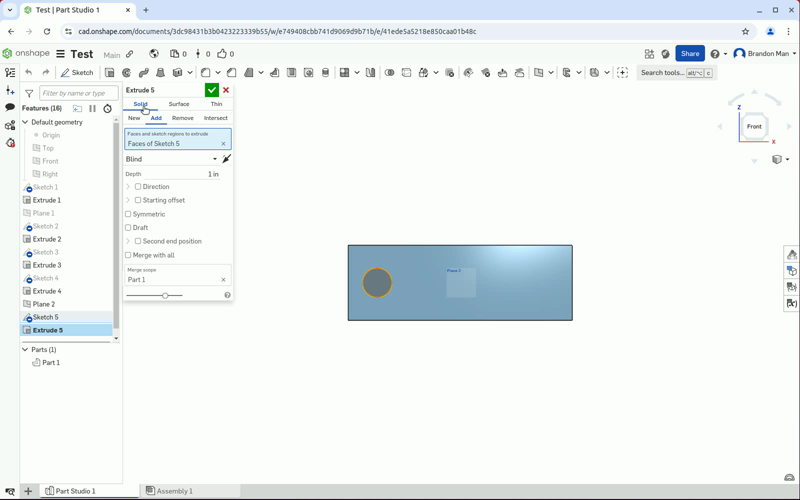
click(143, 106)
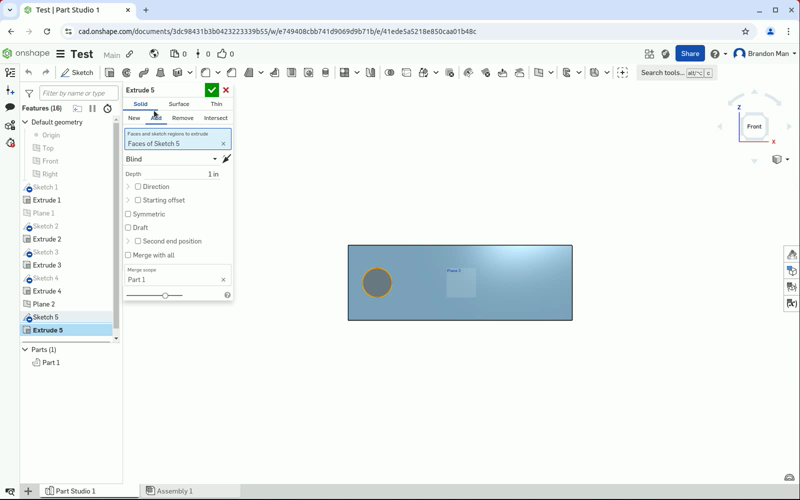
mouse_move(186, 120)
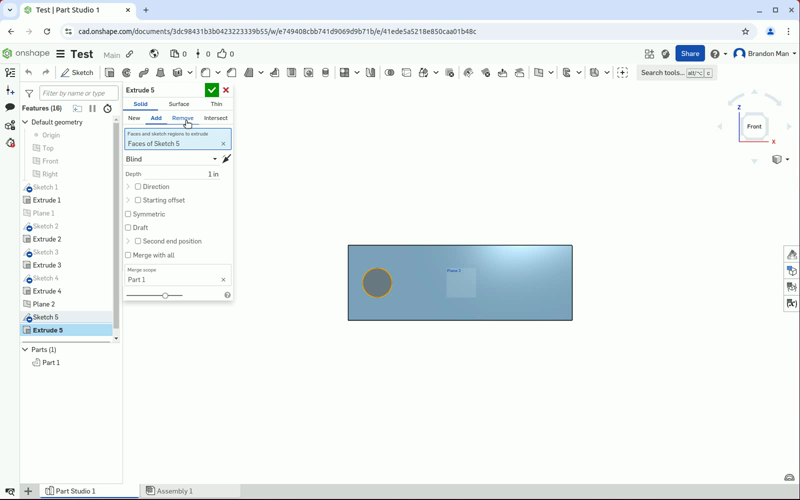
click(186, 120)
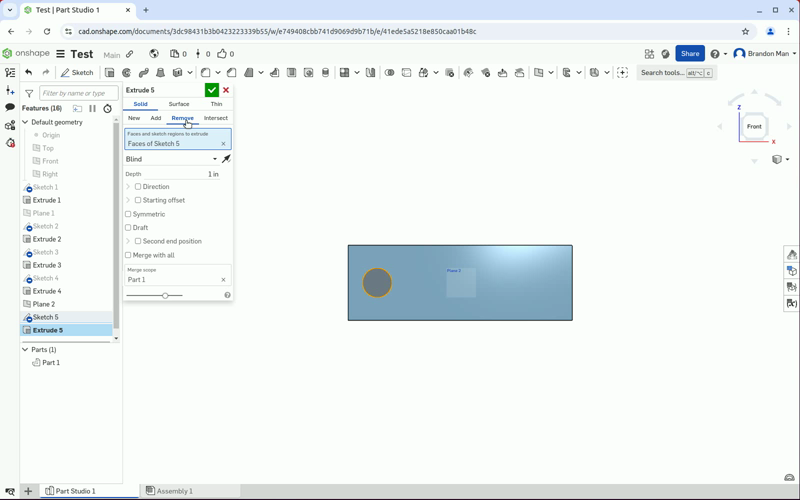
key(tab, 4)
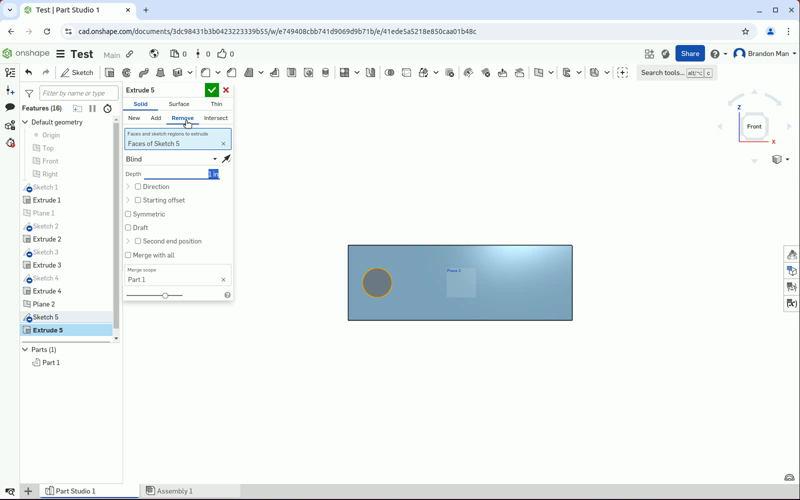
text(15.405)
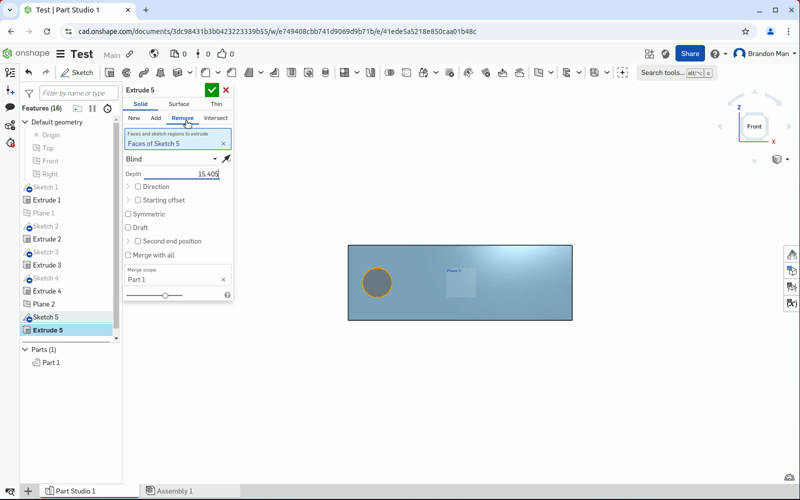
key(tab, 6)
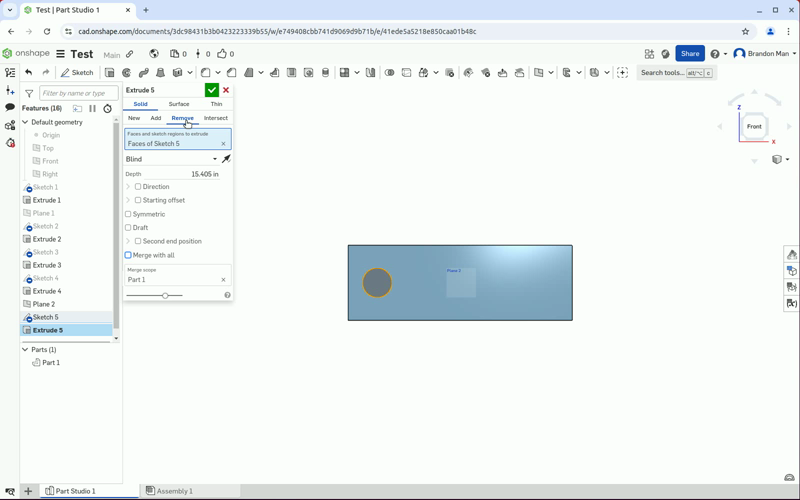
key(space)
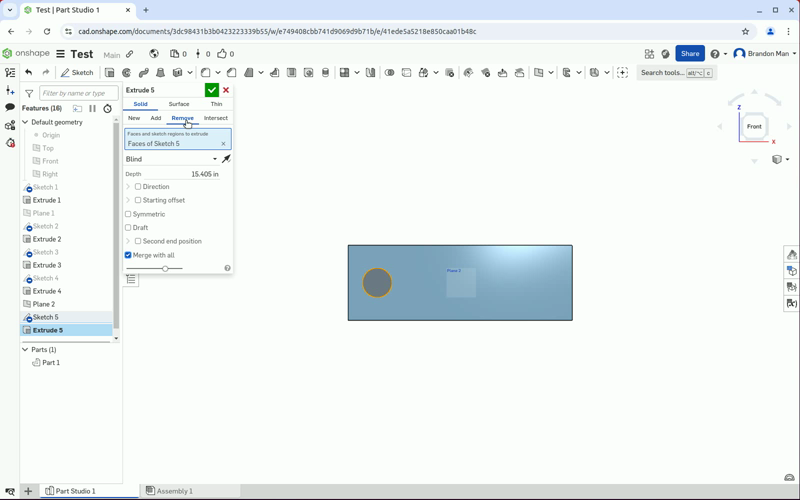
key(enter)
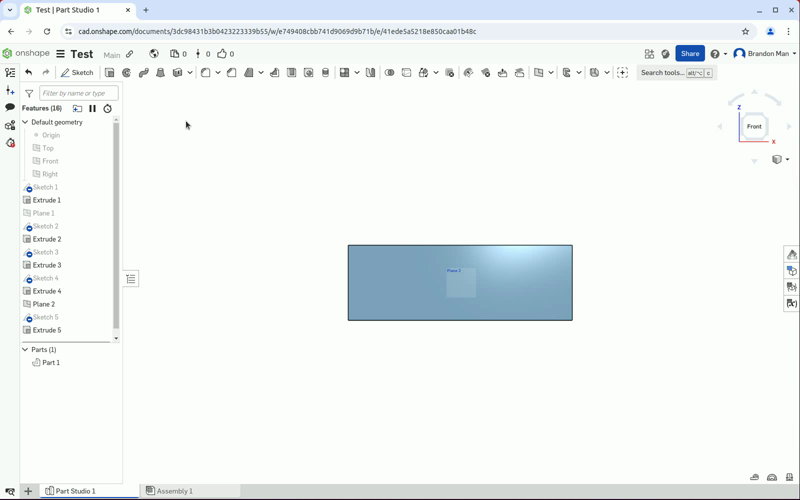
key(shift+h)
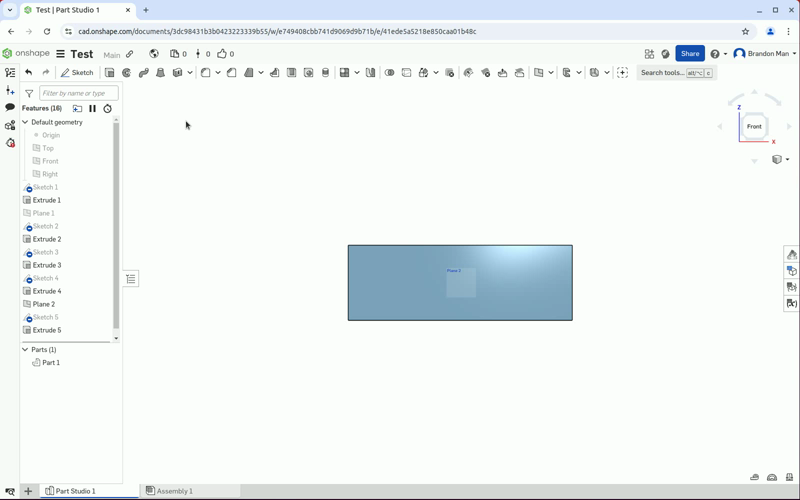
key(shift+h)
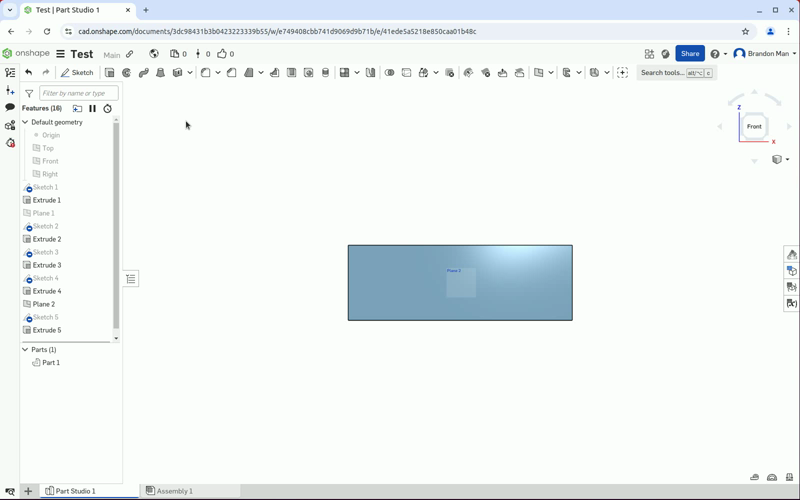
mouse_move(69, 189)
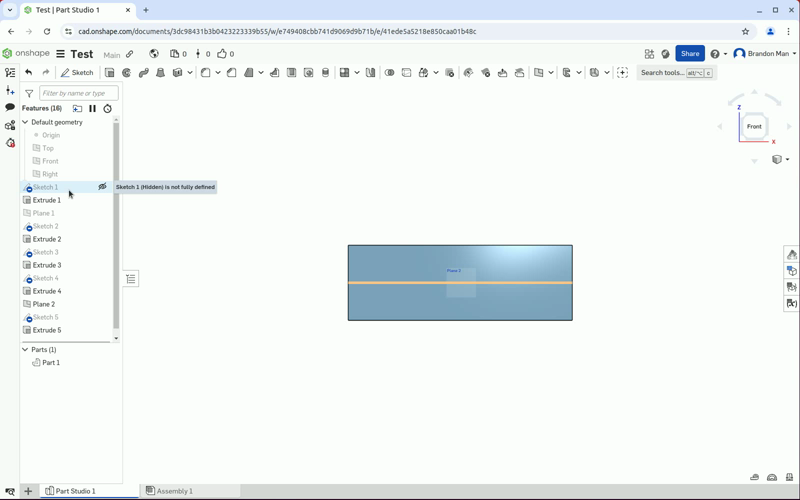
click(69, 189)
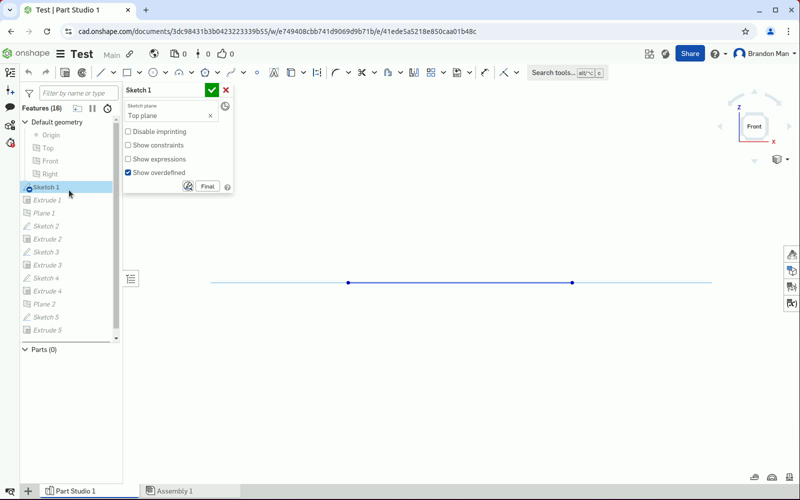
mouse_move(229, 92)
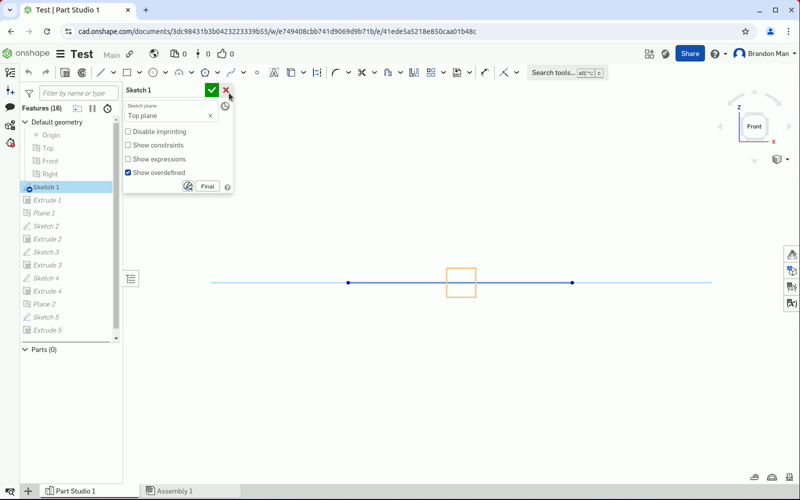
click(229, 92)
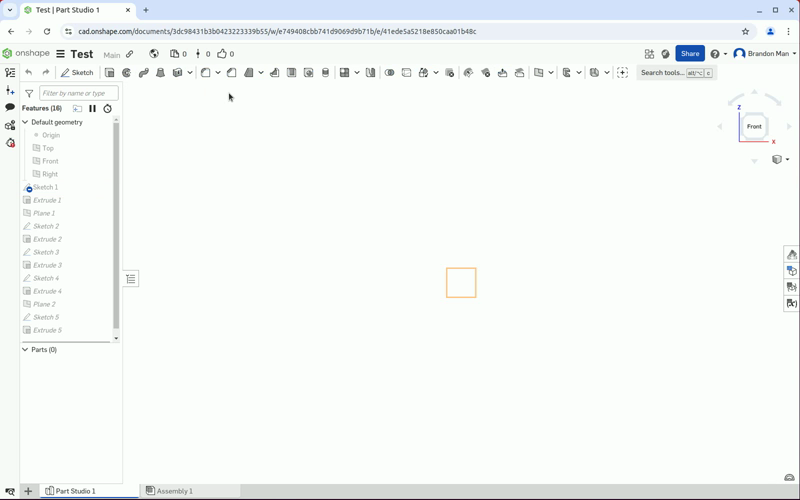
key(shift+s)
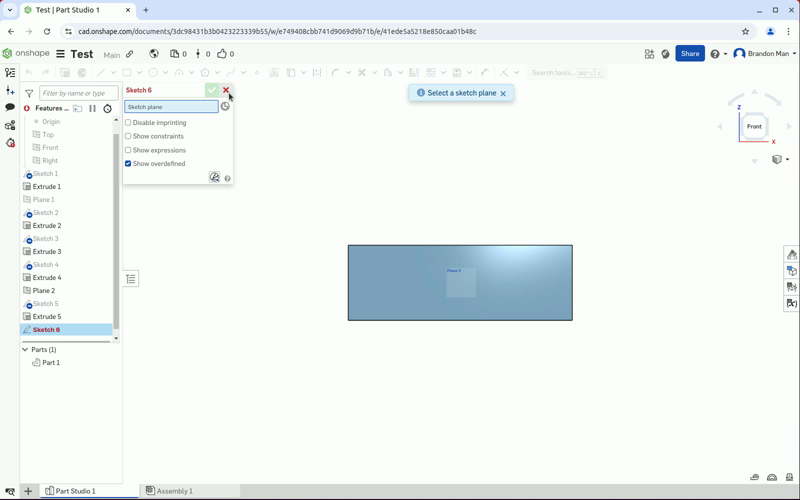
mouse_move(69, 293)
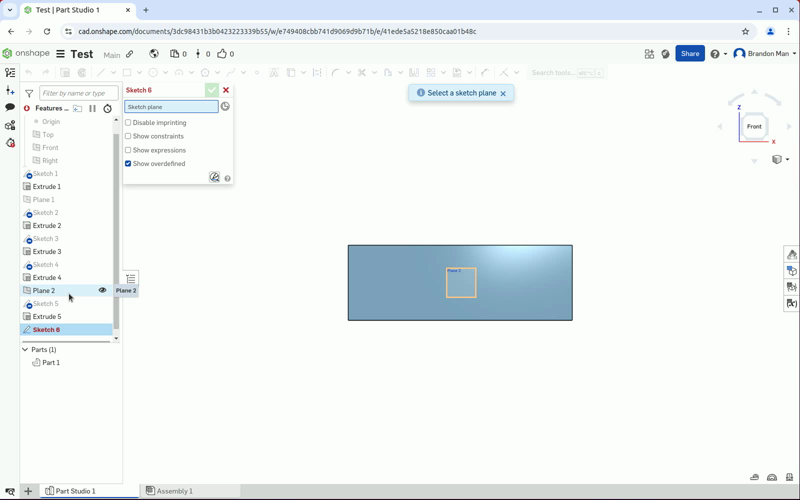
click(69, 293)
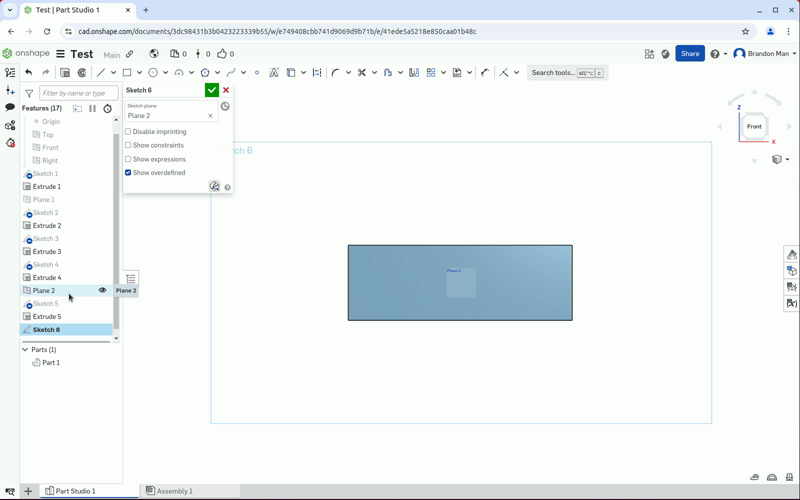
mouse_move(73, 352)
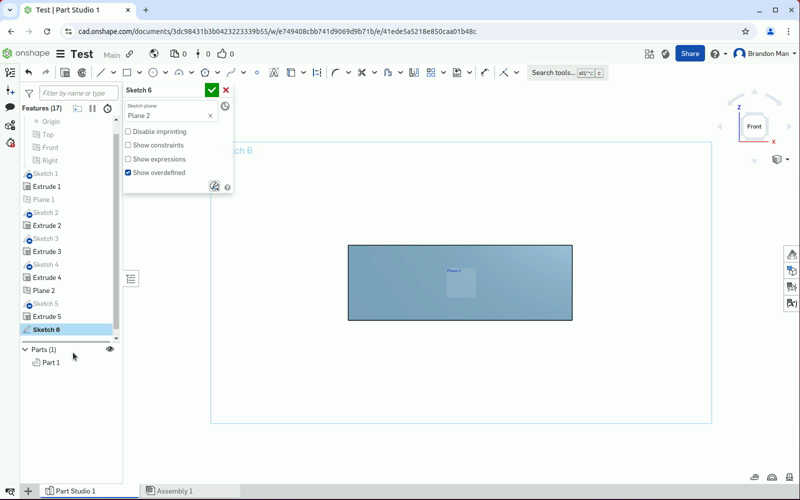
key(y)
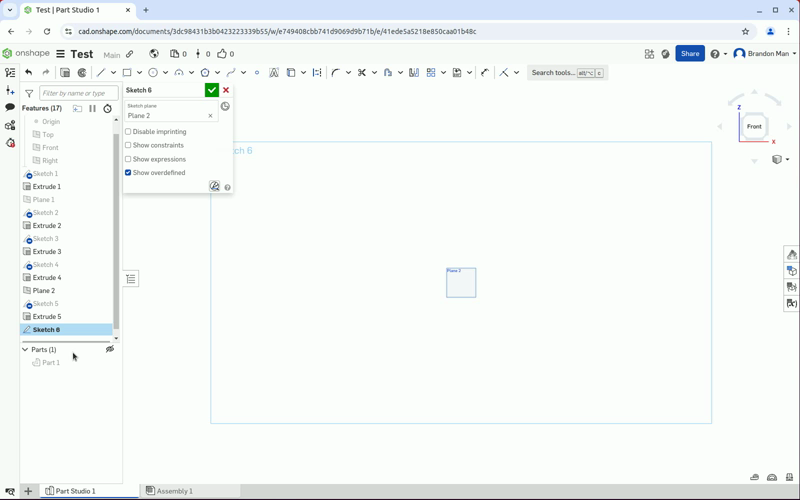
key(c)
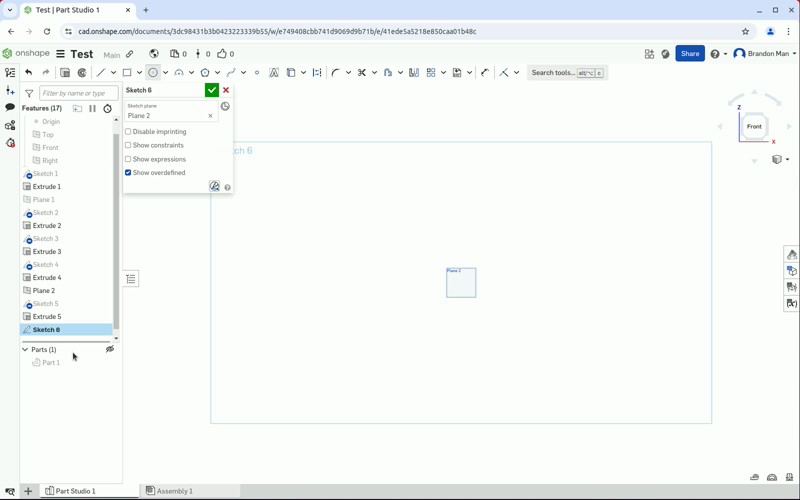
key_down(shift)
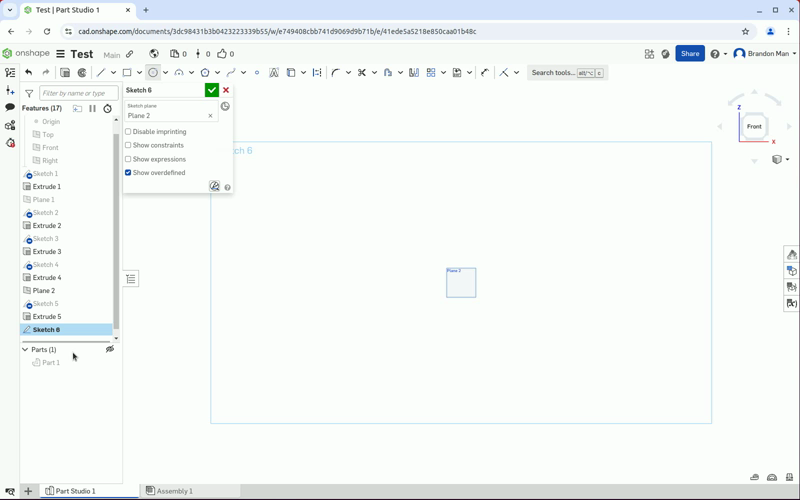
mouse_move(545, 282)
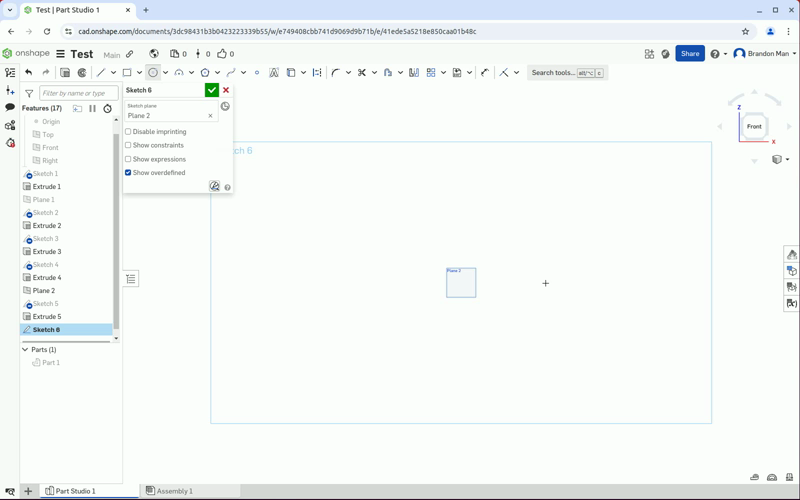
click(545, 282)
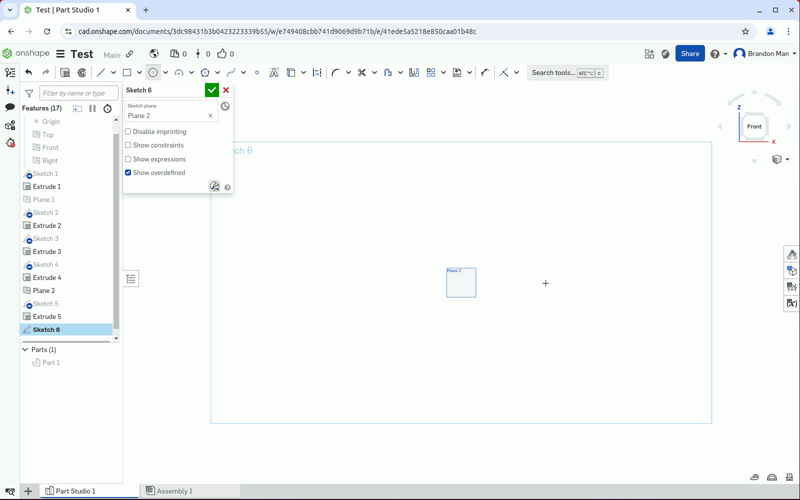
key_up(shift)
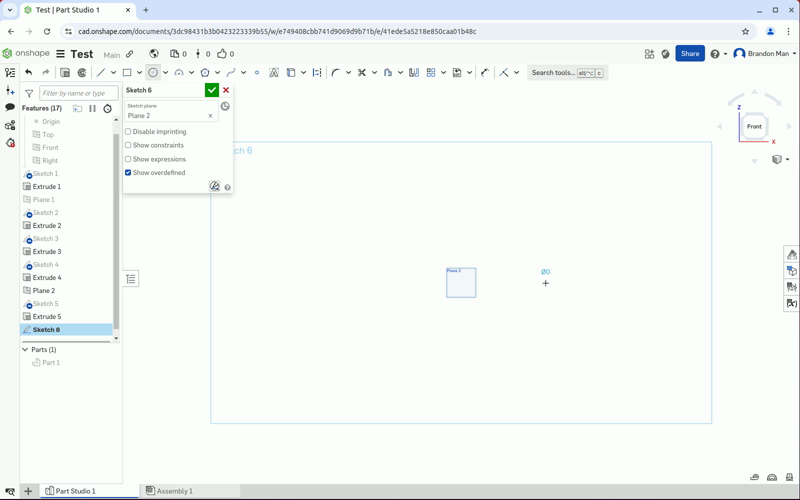
mouse_move(560, 282)
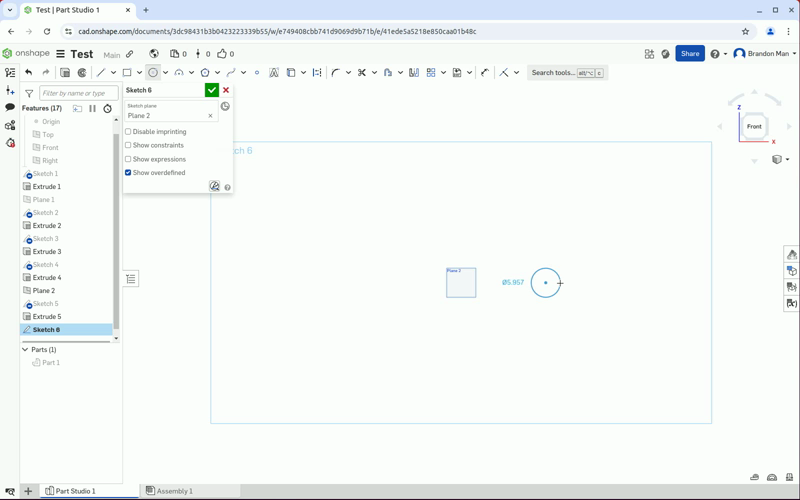
click(560, 282)
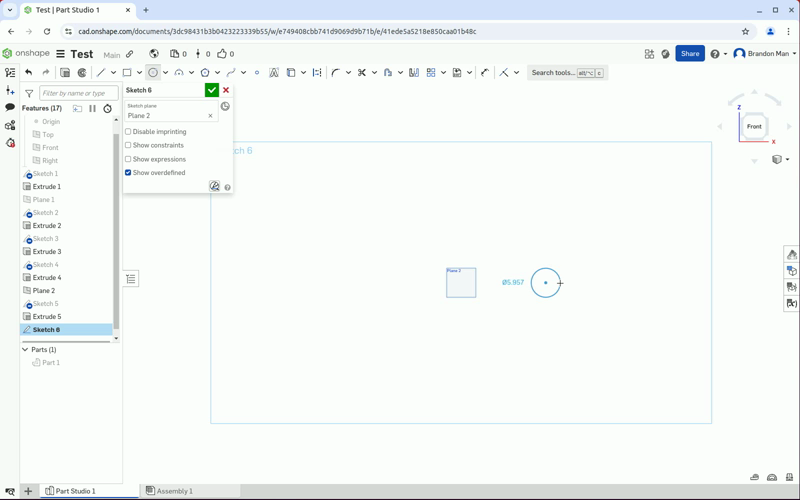
key(esc)
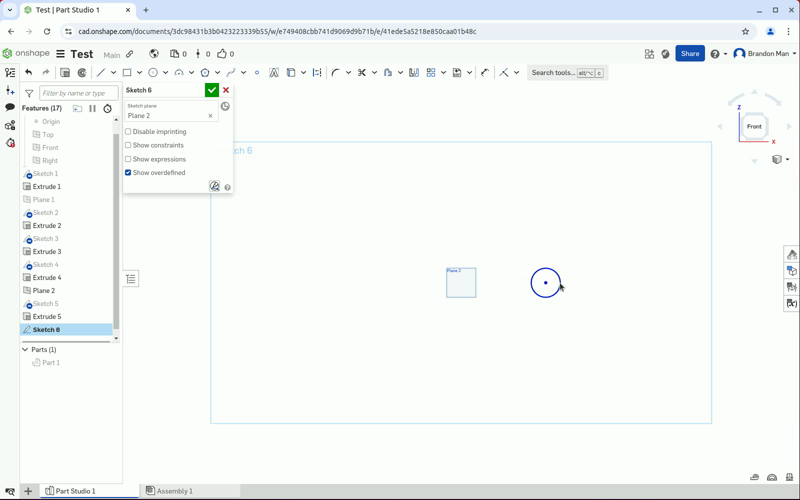
mouse_move(544, 294)
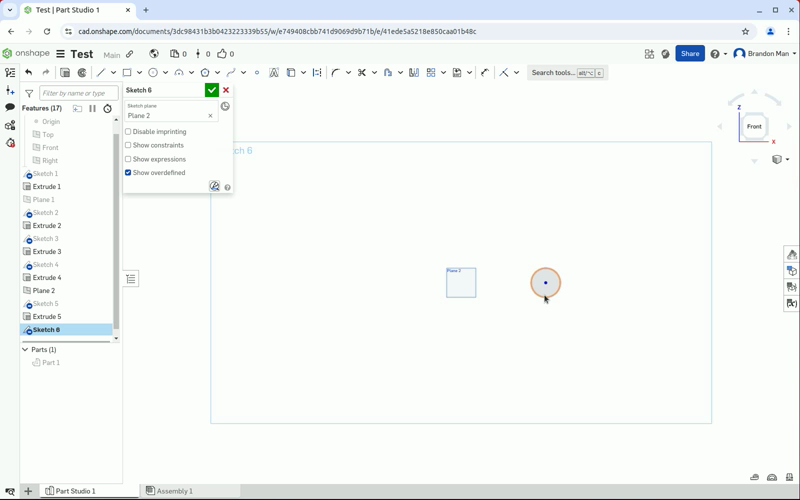
scroll(6)
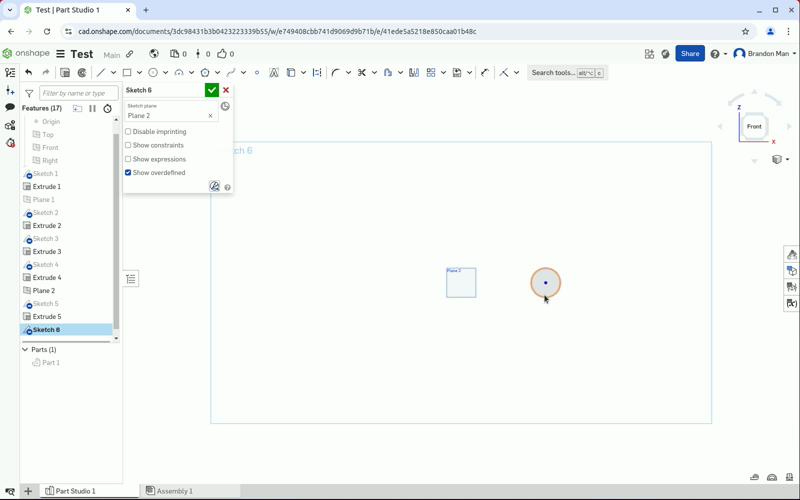
scroll(6)
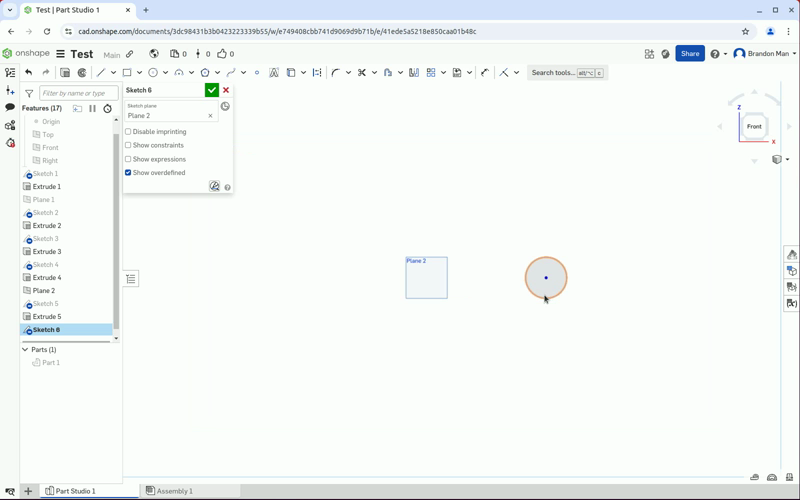
scroll(6)
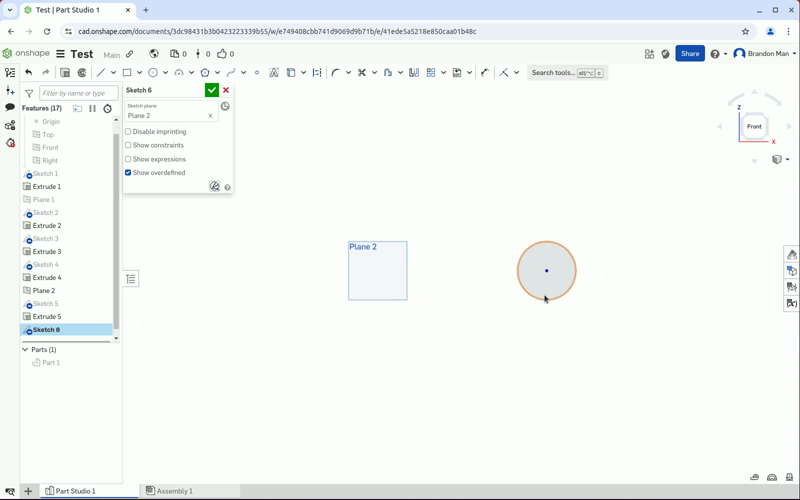
scroll(6)
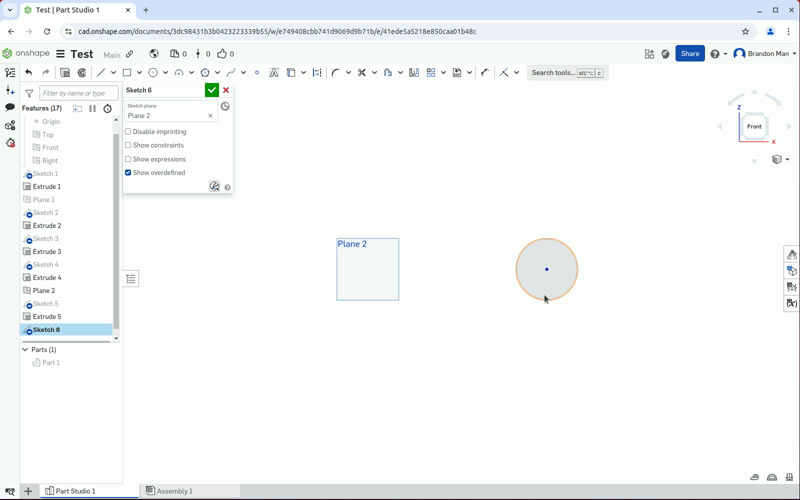
scroll(6)
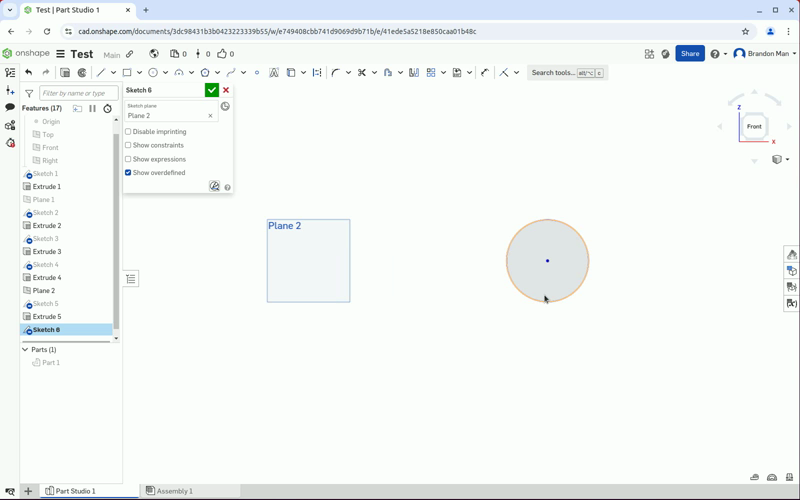
scroll(6)
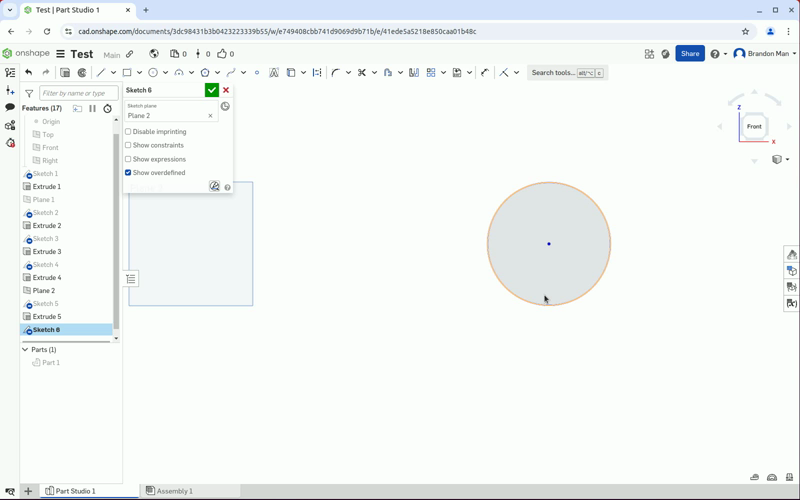
scroll(6)
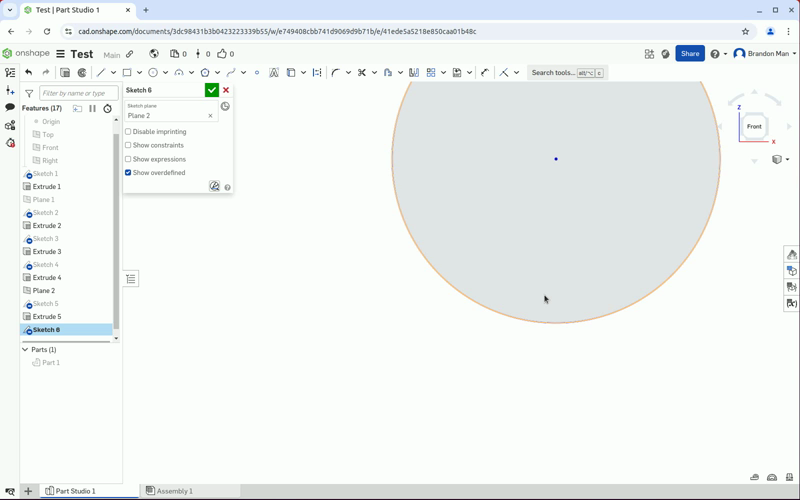
click(544, 294)
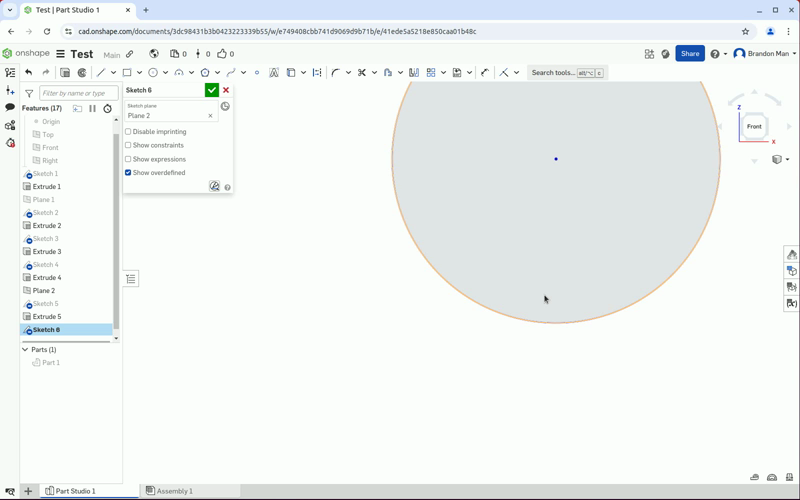
scroll(-6)
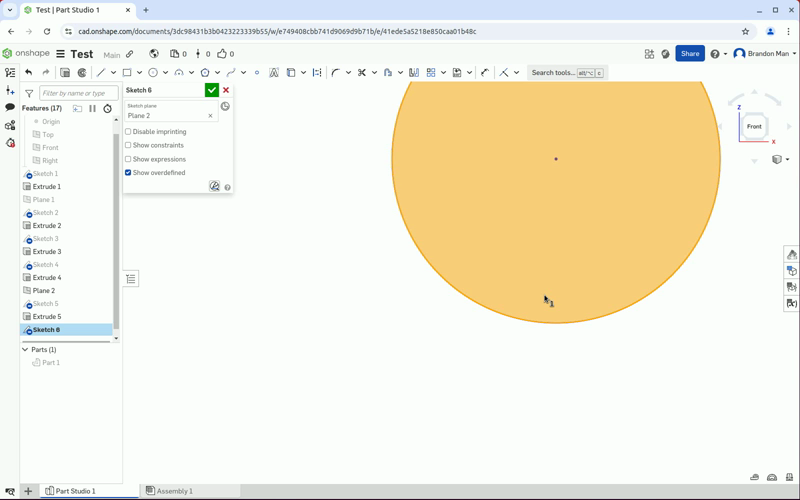
scroll(-6)
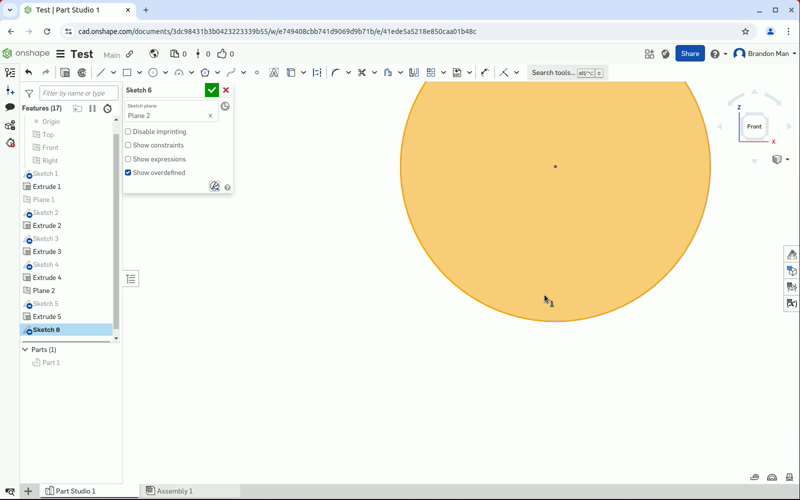
scroll(-6)
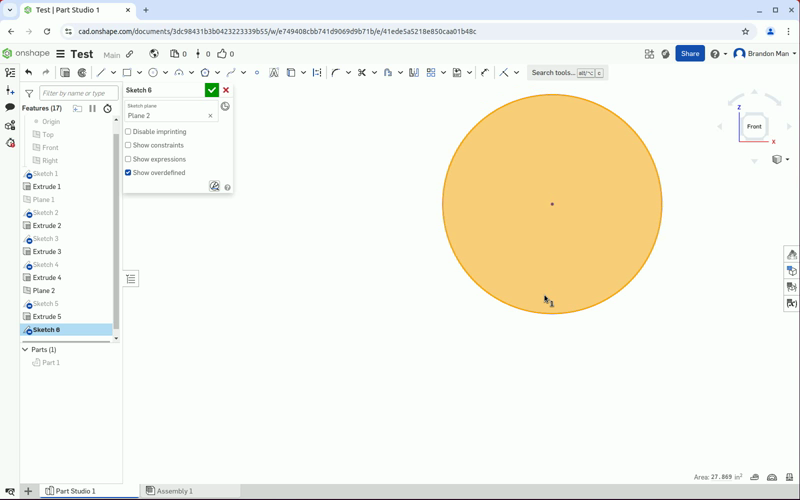
scroll(-6)
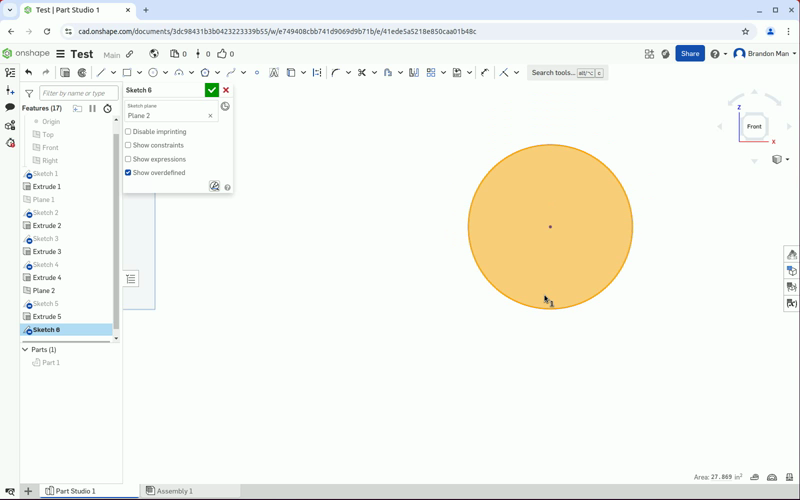
scroll(-6)
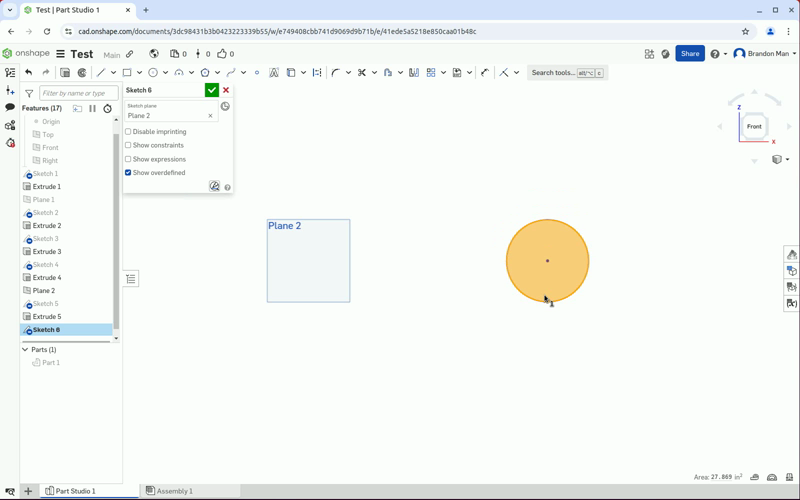
scroll(-6)
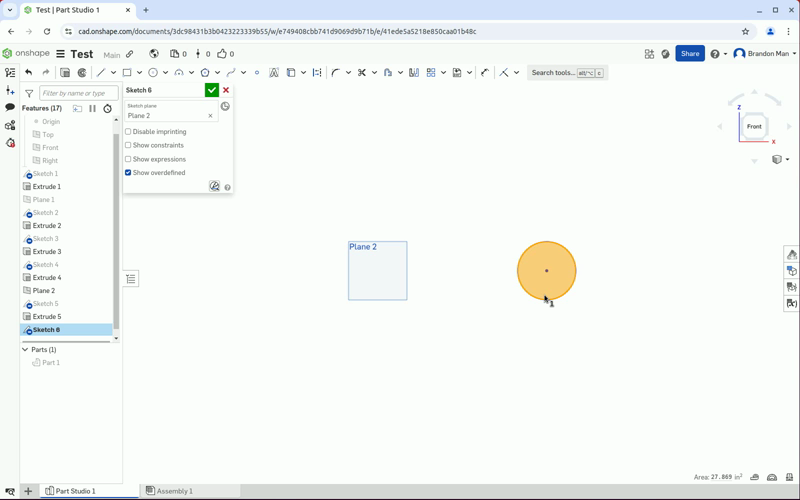
scroll(-6)
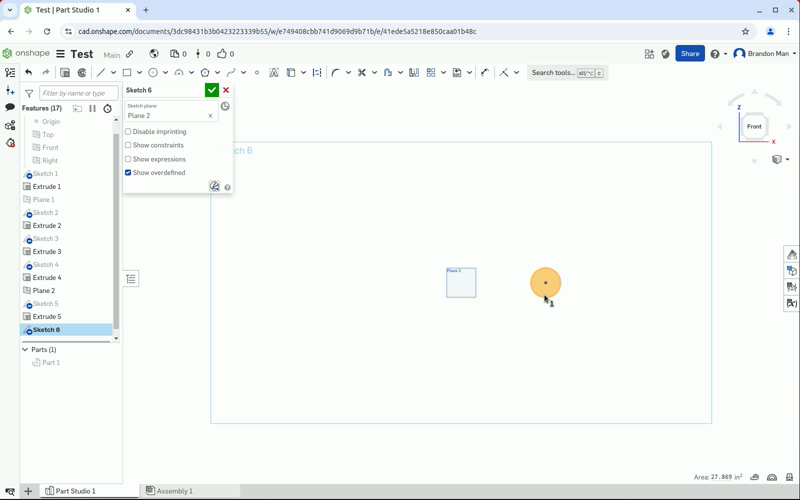
mouse_move(73, 352)
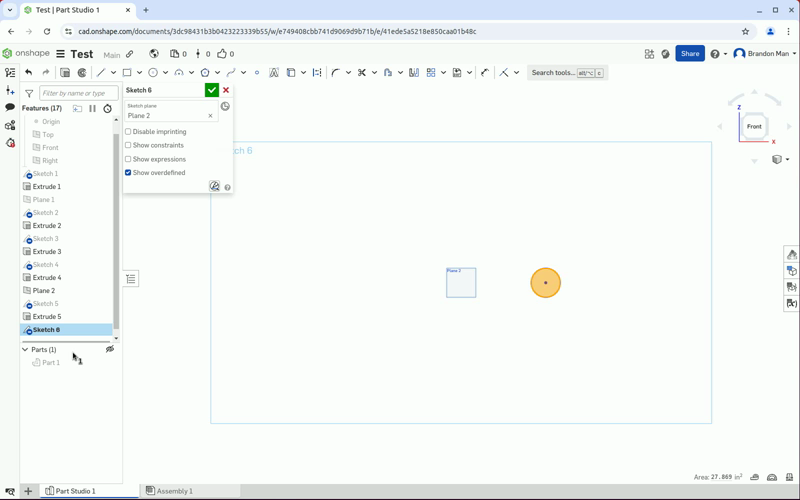
key(shift+y)
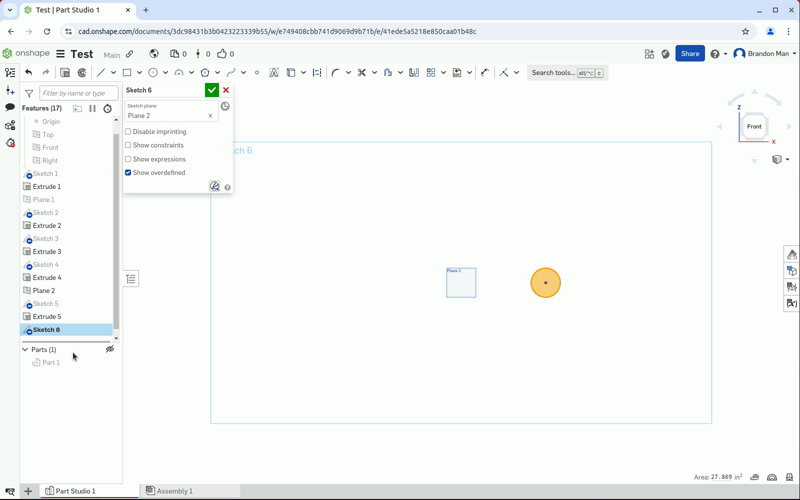
key(shift+e)
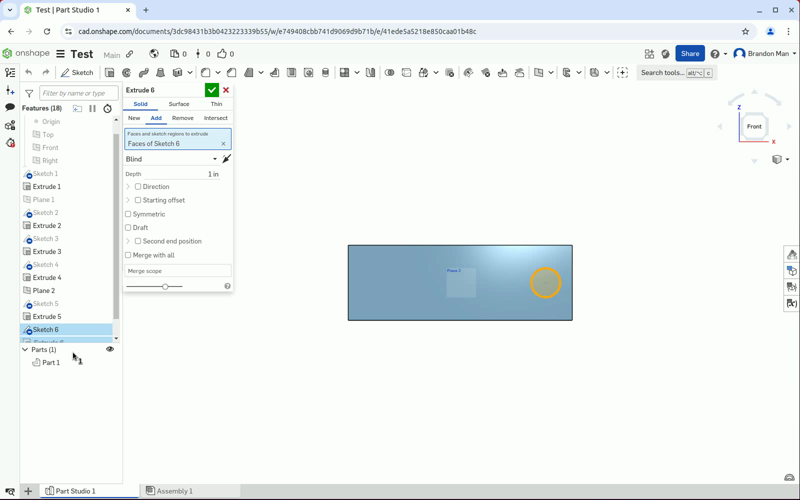
mouse_move(143, 106)
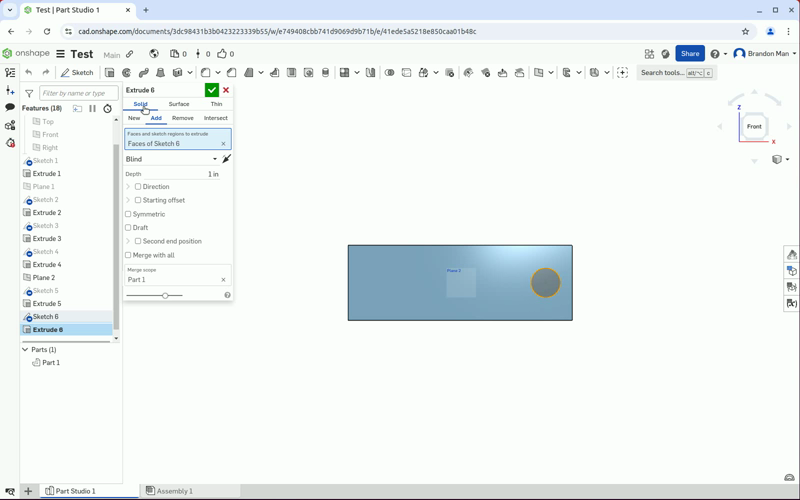
click(143, 106)
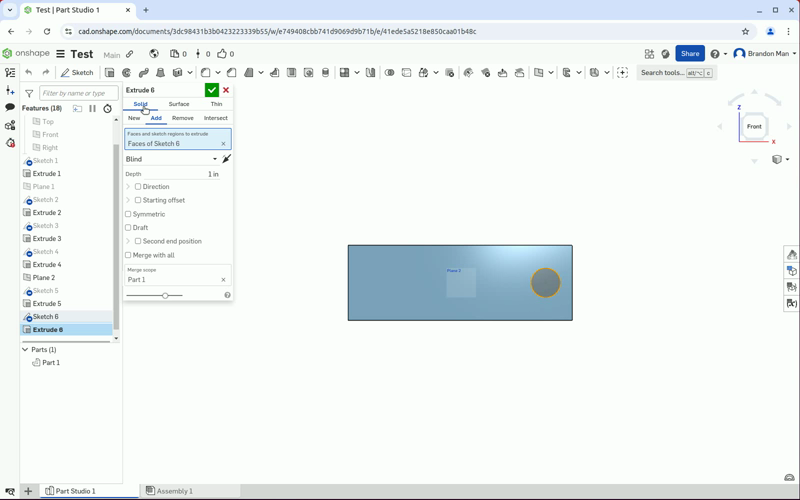
mouse_move(186, 120)
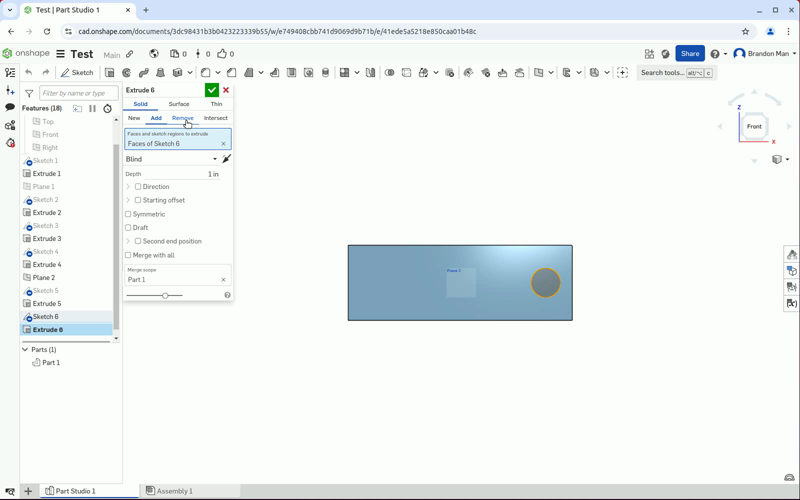
click(186, 120)
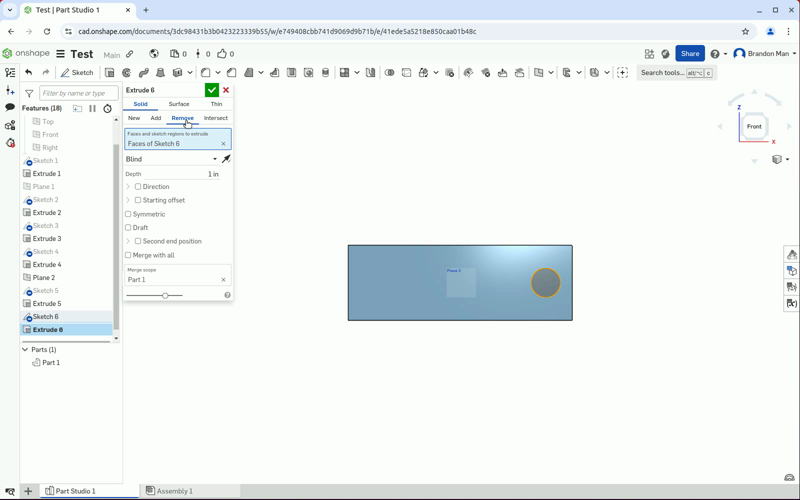
key(tab, 4)
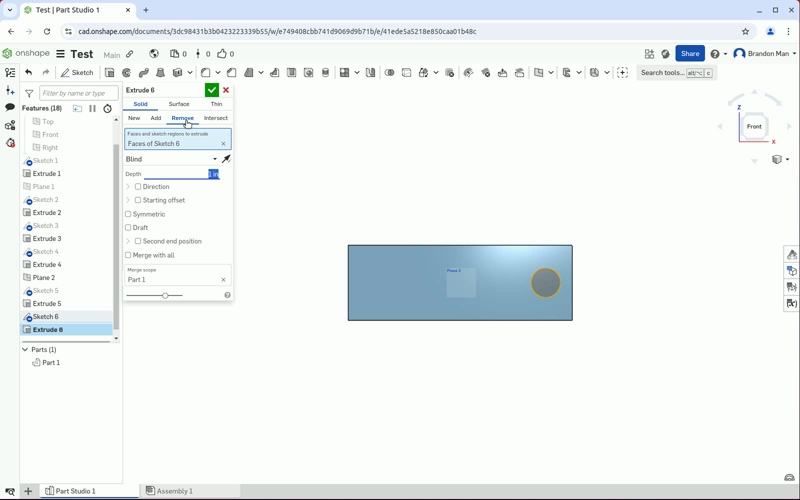
text(15.405)
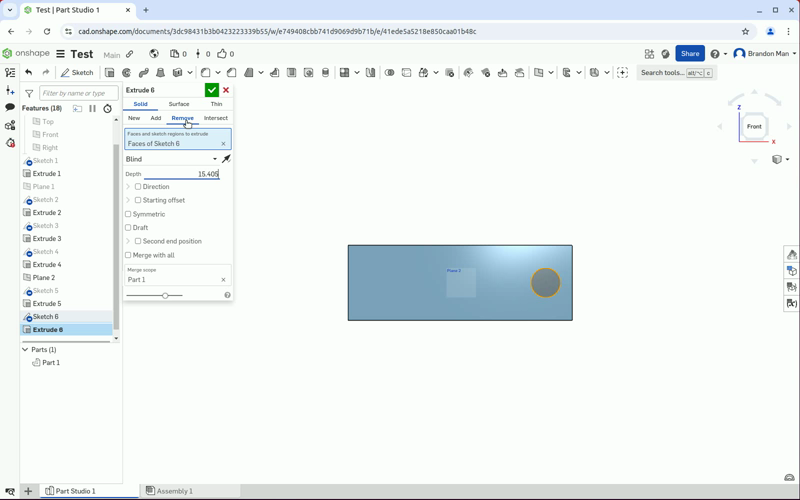
key(tab, 6)
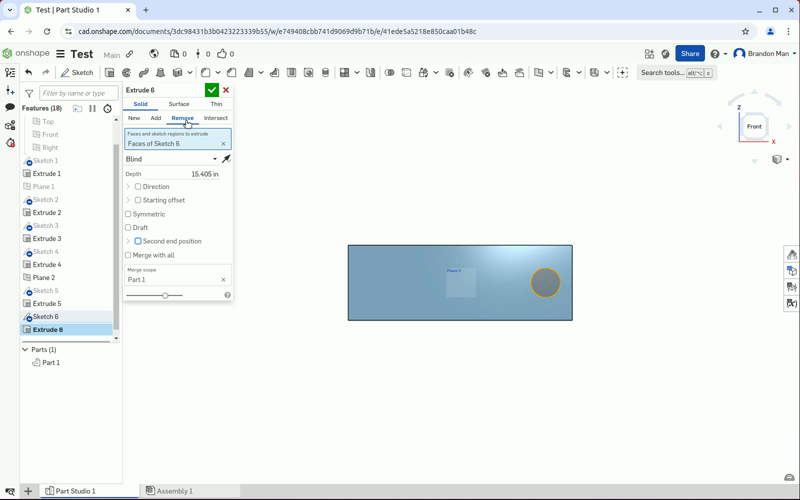
key(space)
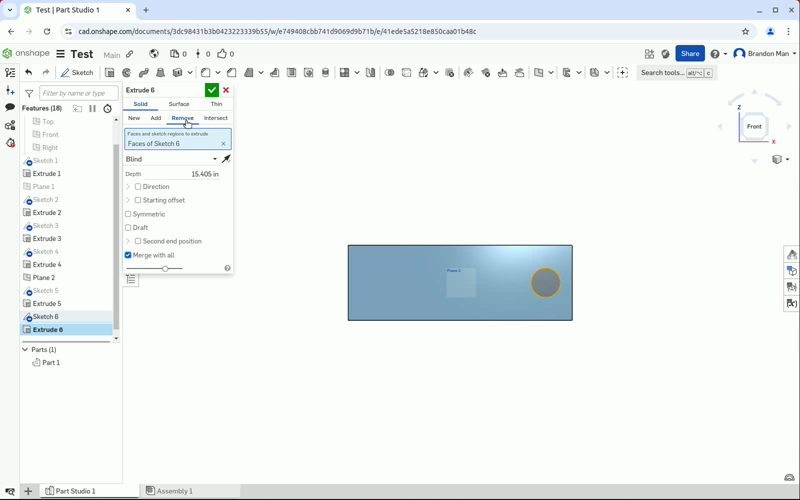
key(enter)
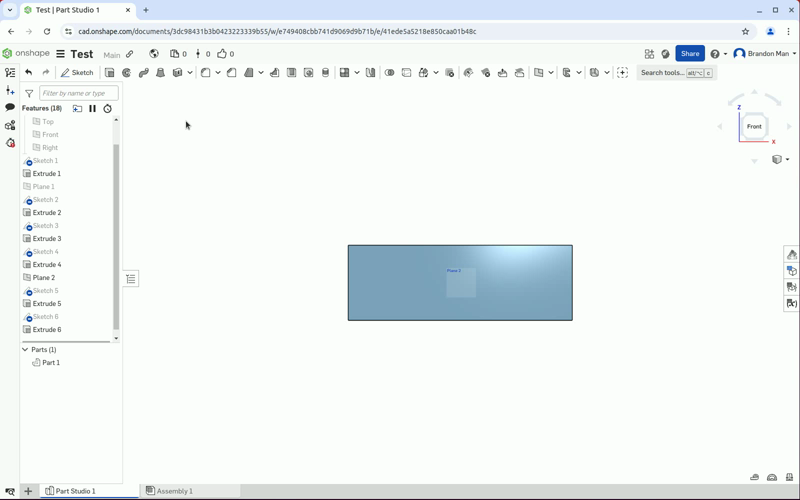
key(shift+h)
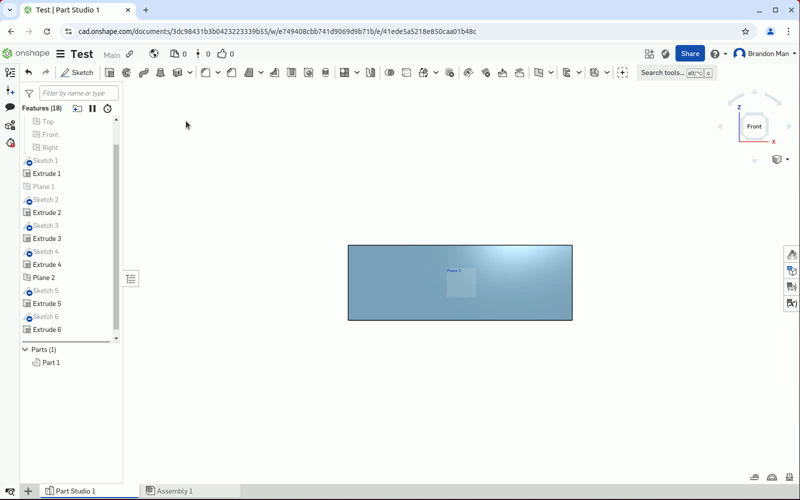
key(shift+h)
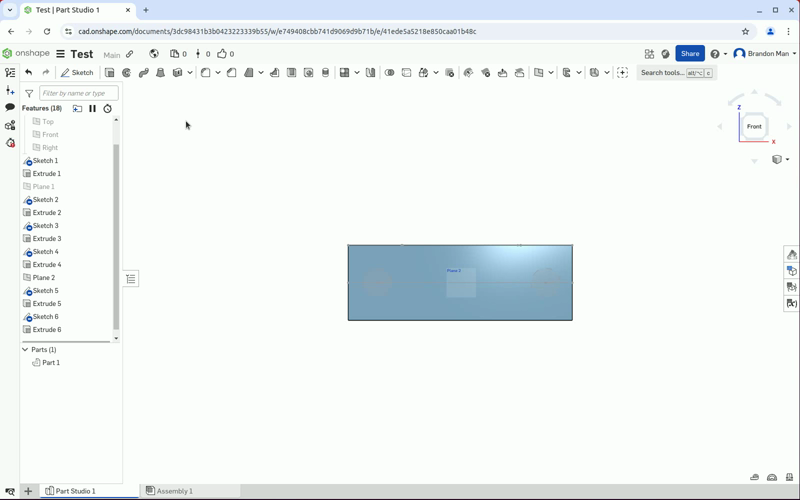
key(shift+7)
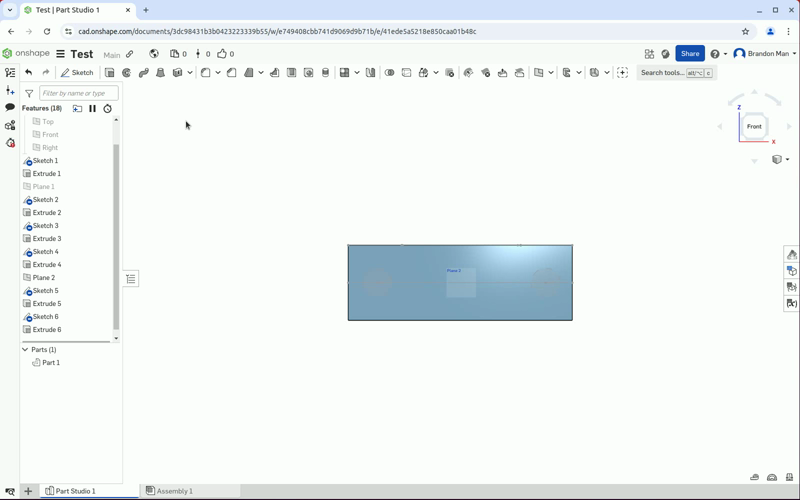
key(left, 2)
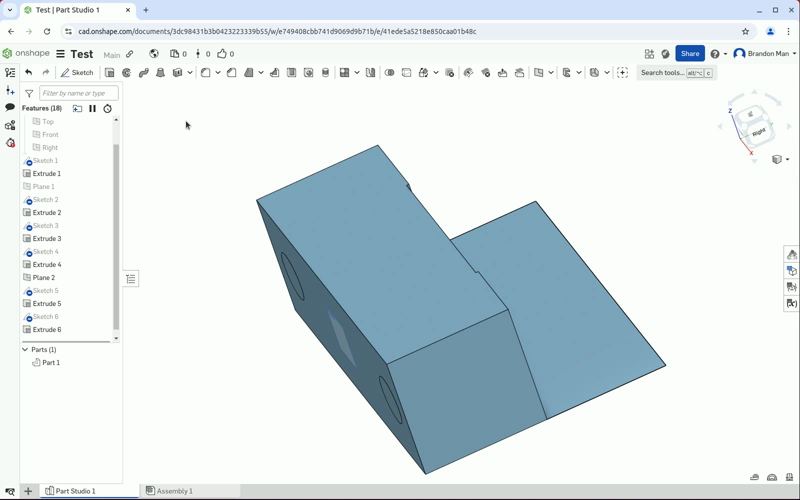
key(down, 2)
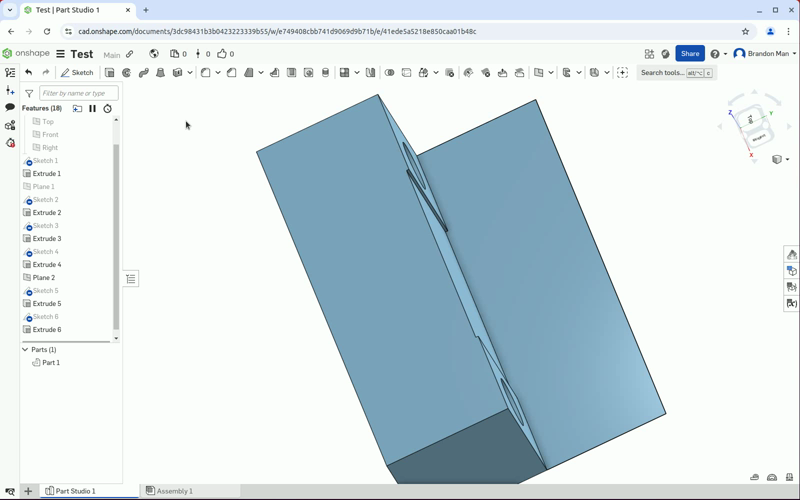
key(up, 2)
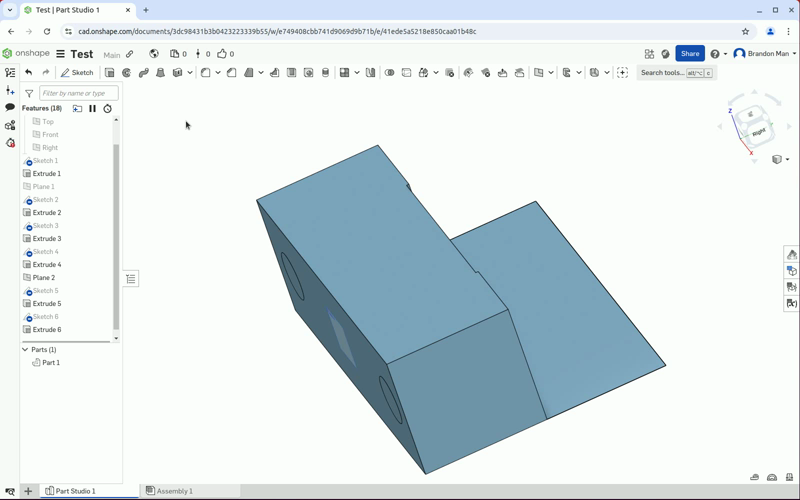
key(right, 2)
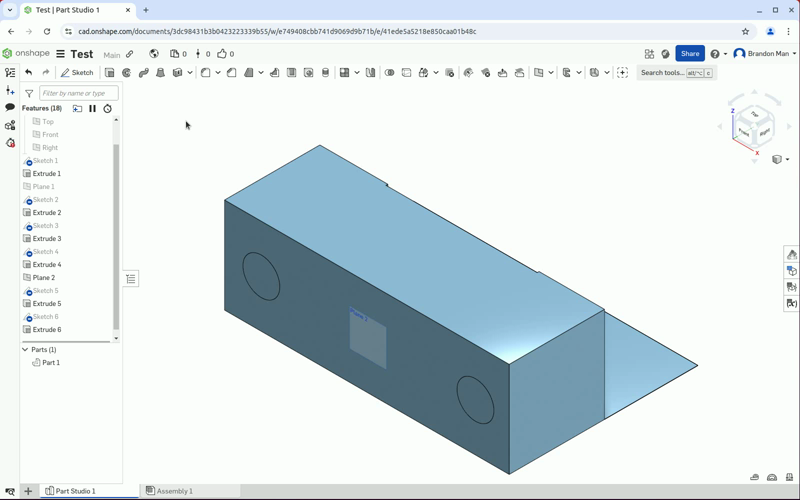
mouse_move(69, 163)
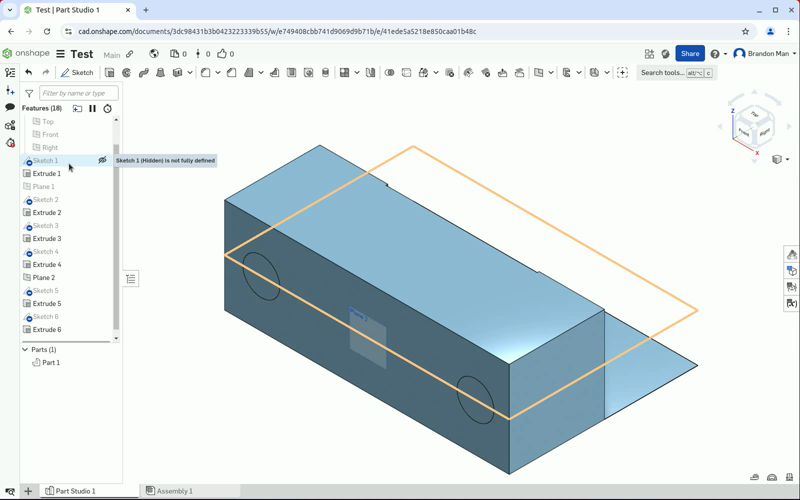
click(69, 163)